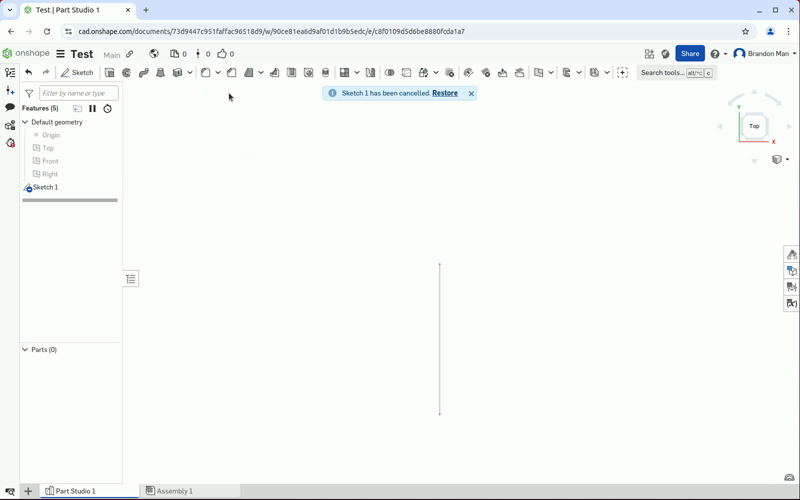
key(shift+h)
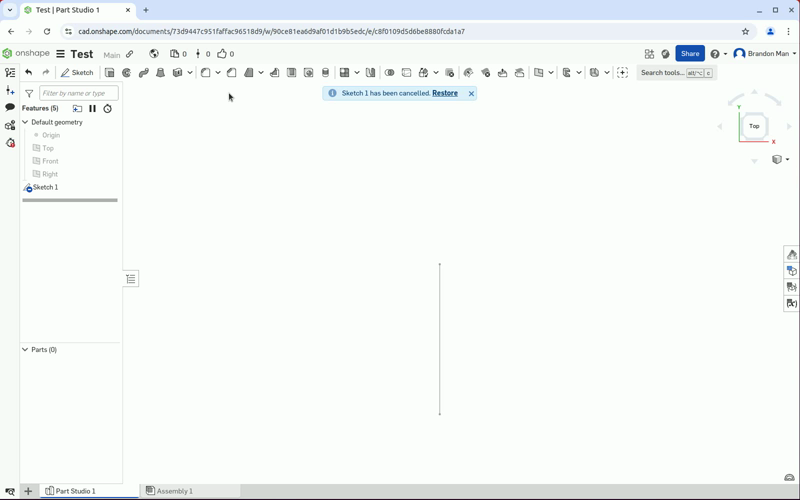
key(shift+s)
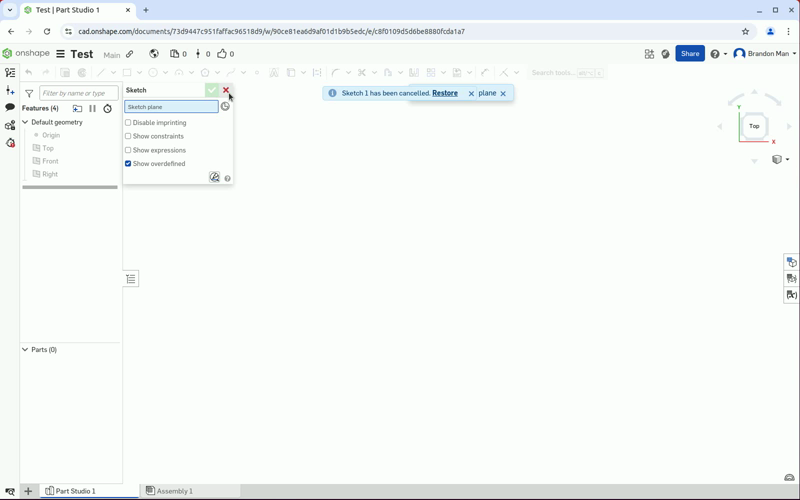
mouse_move(73, 150)
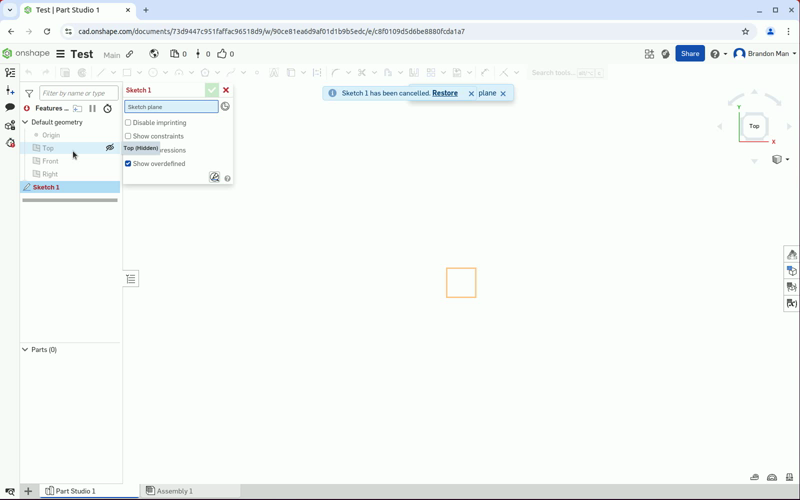
click(73, 150)
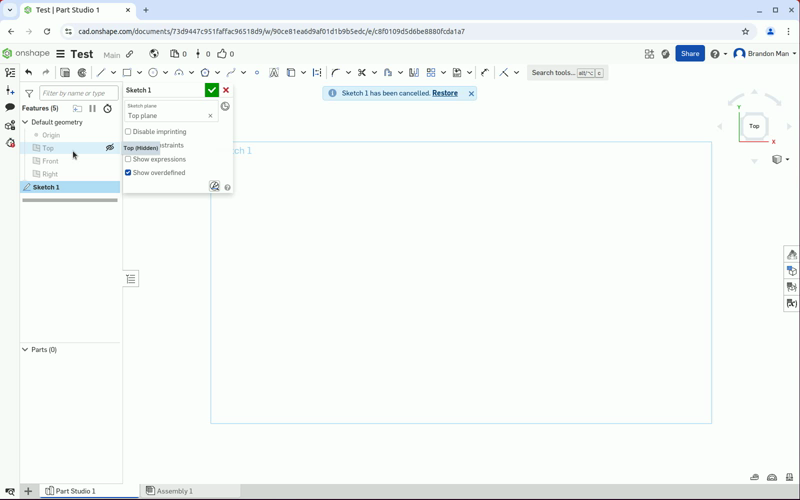
mouse_move(73, 352)
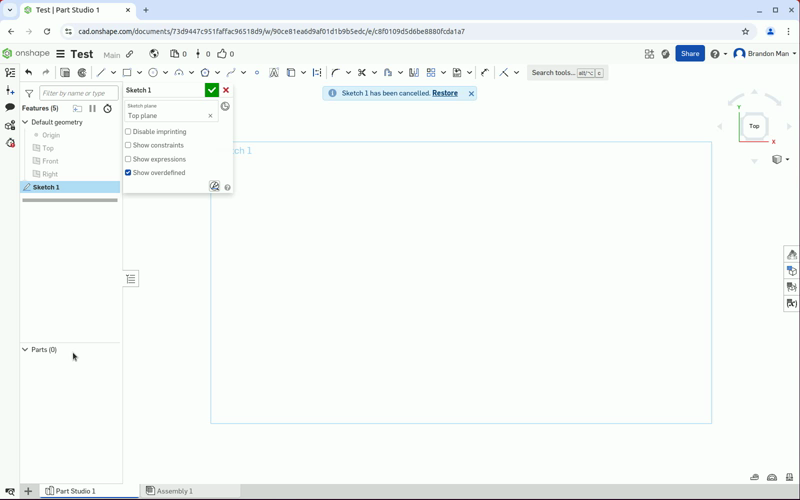
key(y)
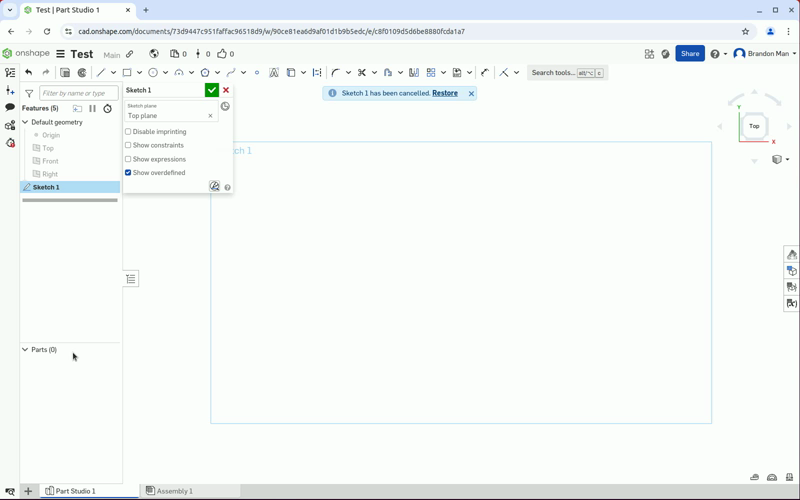
key(l)
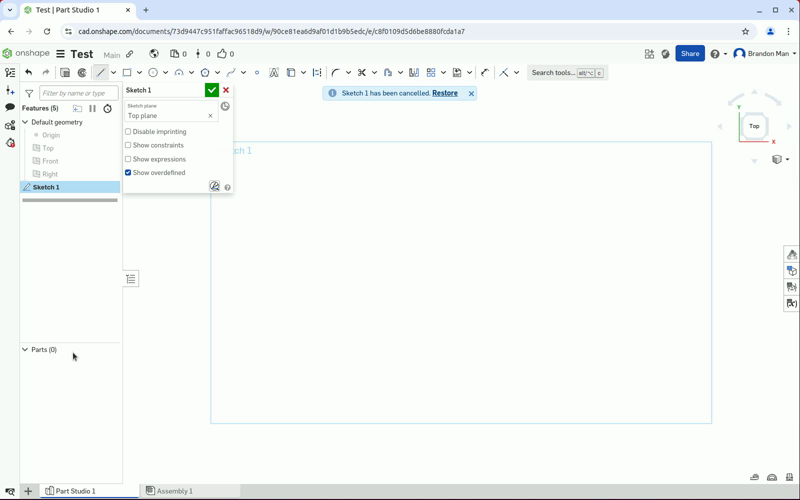
key_down(shift)
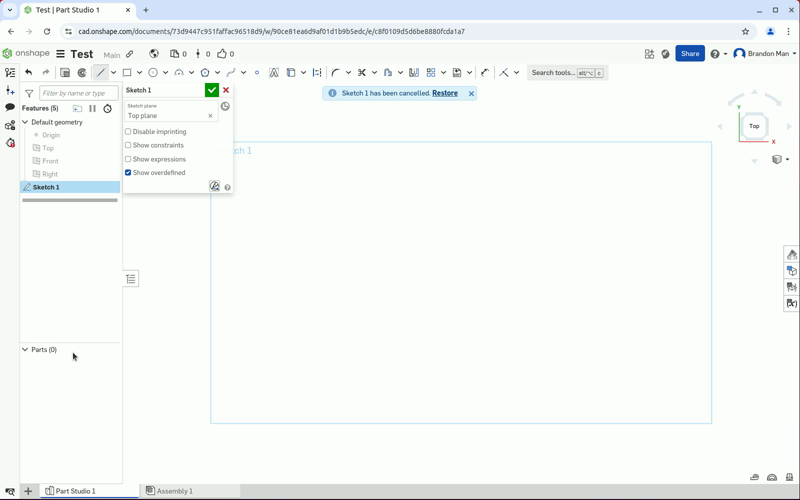
mouse_move(460, 282)
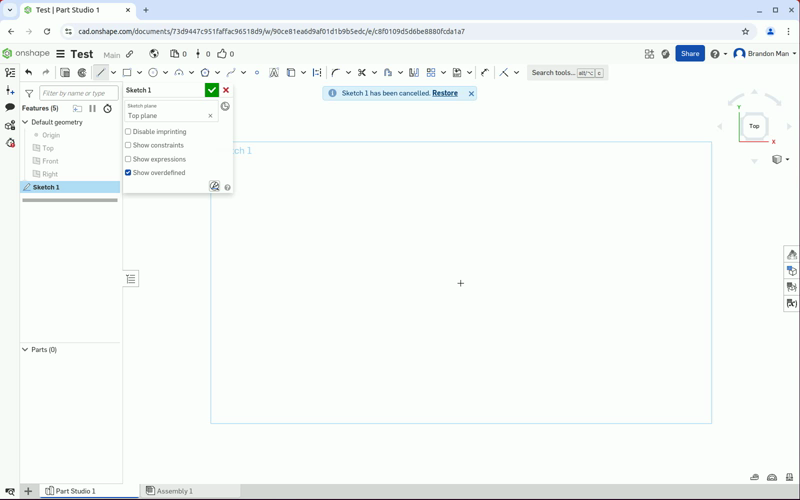
click(460, 282)
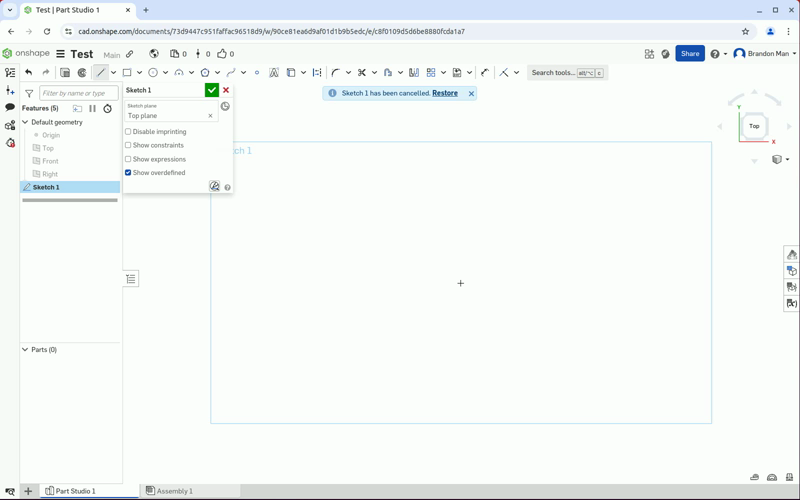
key_up(shift)
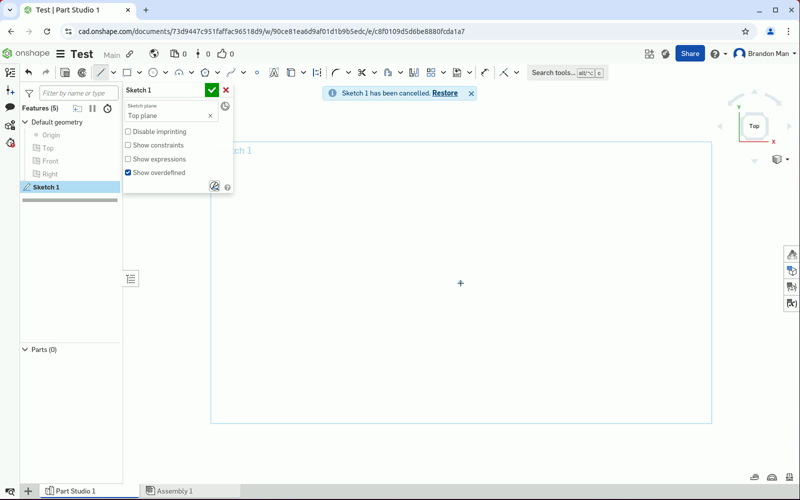
key_down(shift)
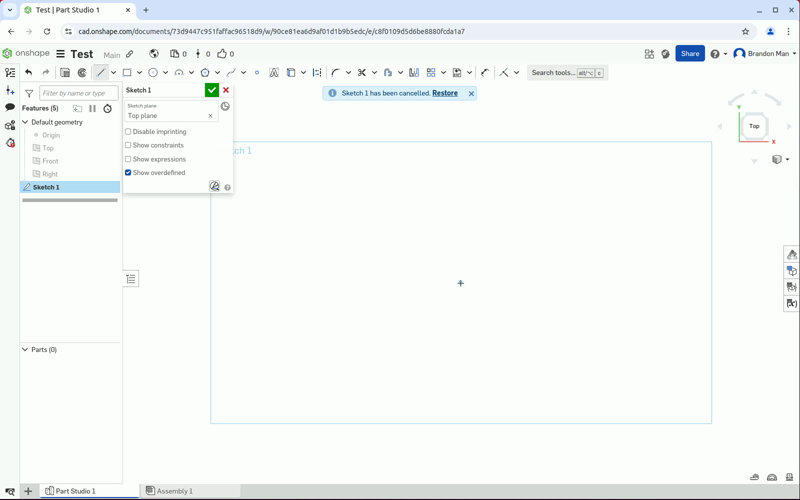
mouse_move(573, 282)
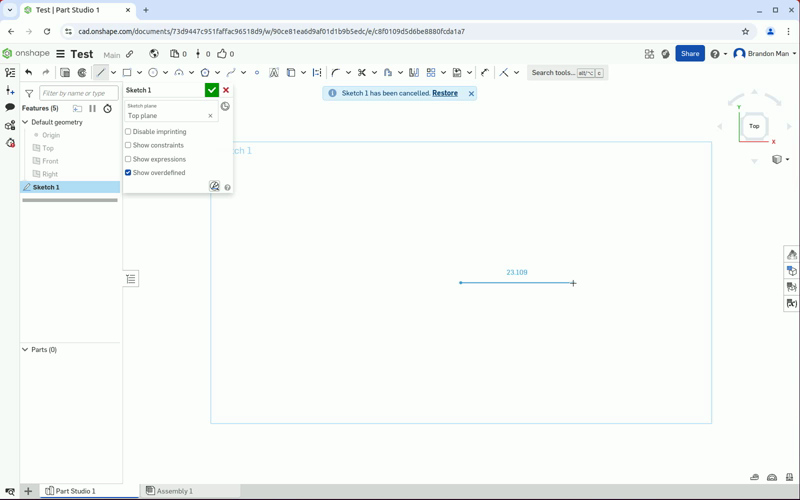
click(573, 282)
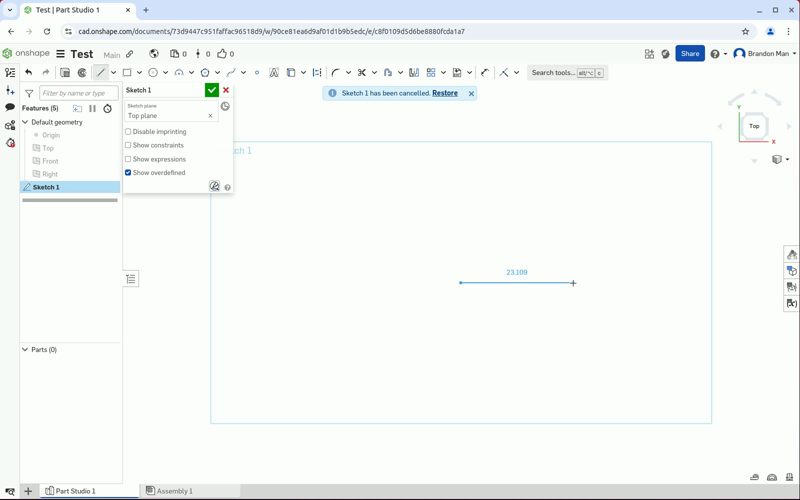
key_up(shift)
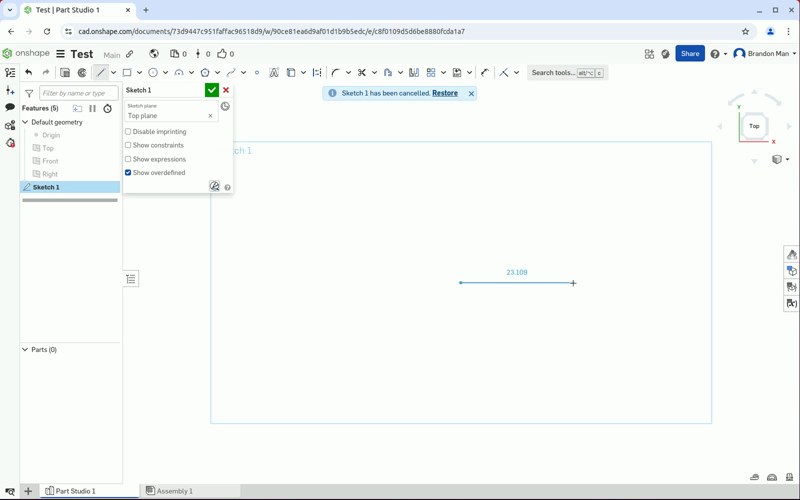
key_down(shift)
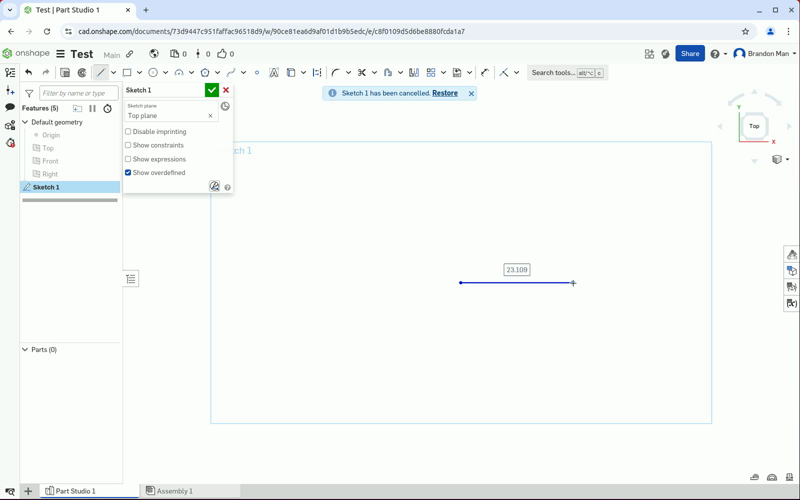
mouse_move(573, 170)
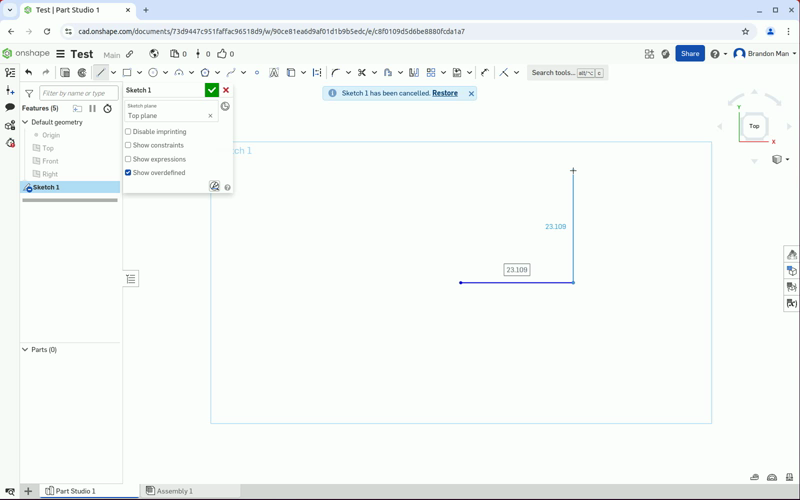
click(573, 170)
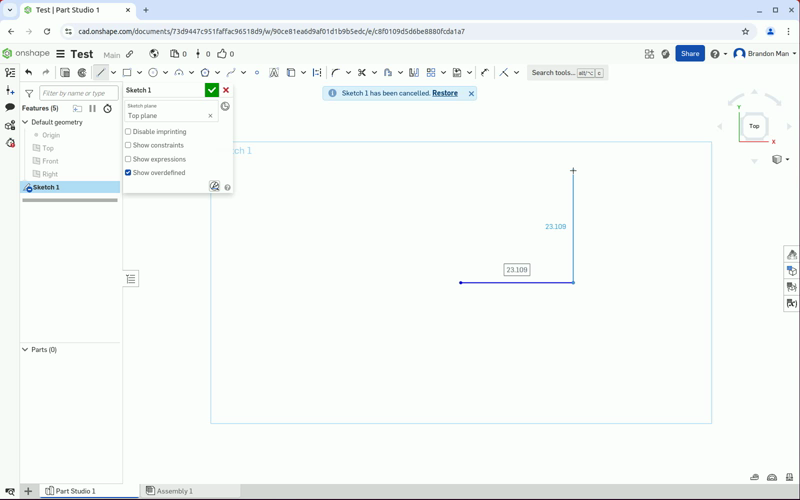
key_up(shift)
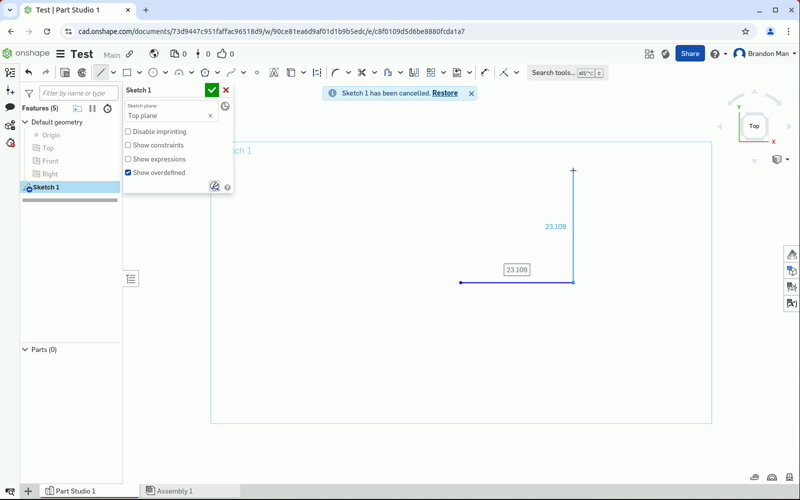
key_down(shift)
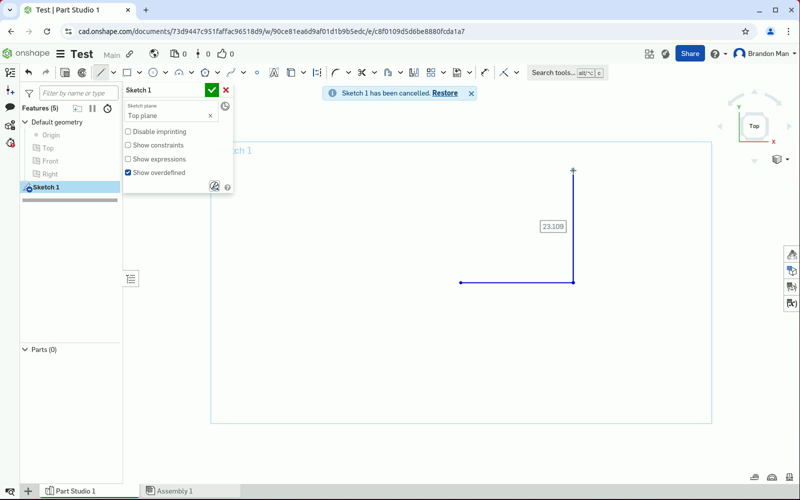
mouse_move(460, 170)
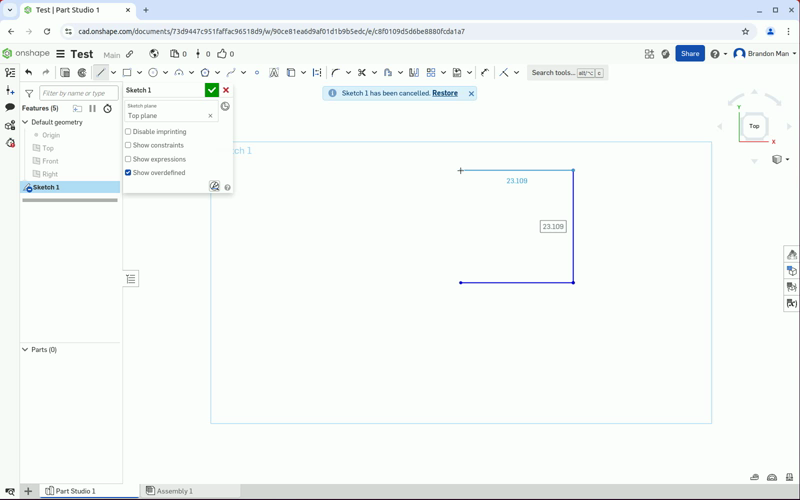
click(460, 170)
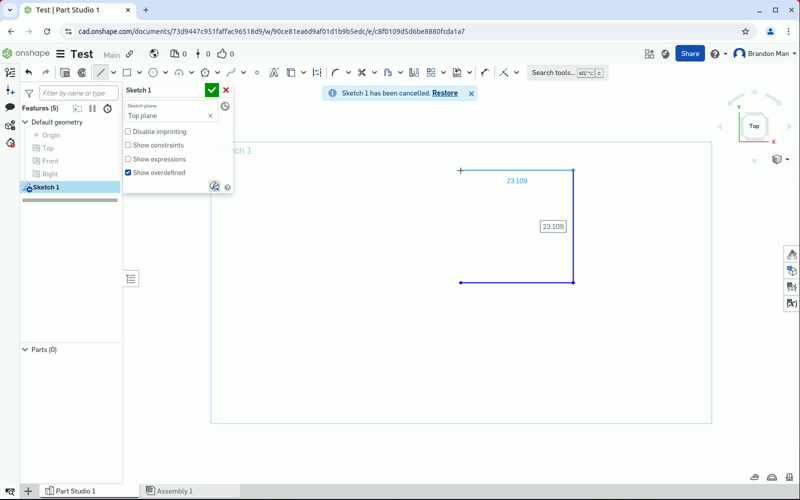
key_up(shift)
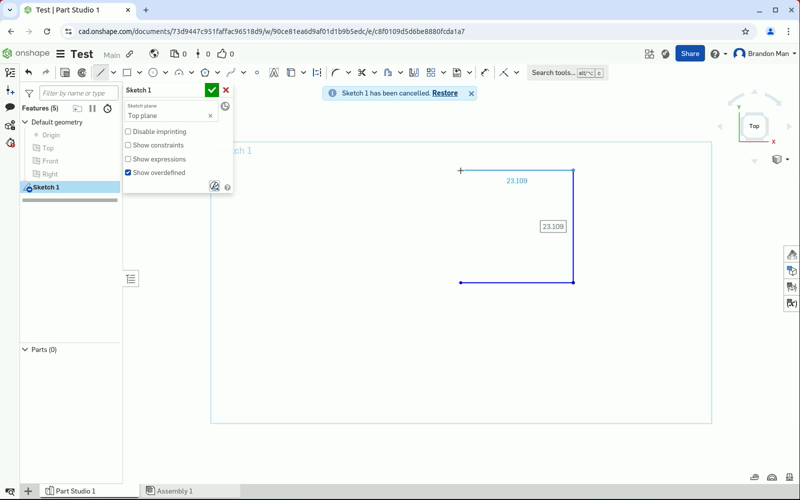
key_down(shift)
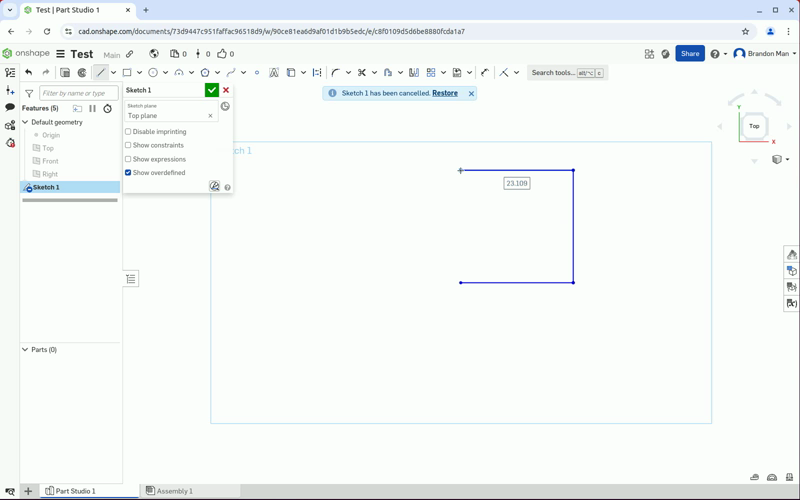
mouse_move(460, 282)
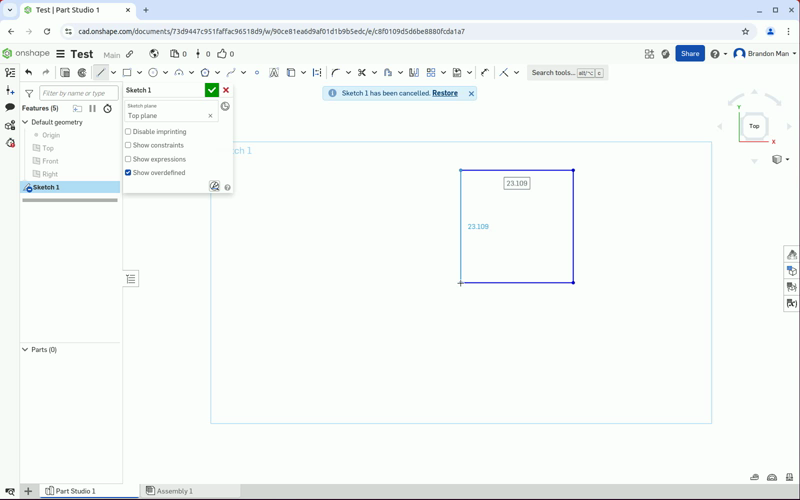
key_up(shift)
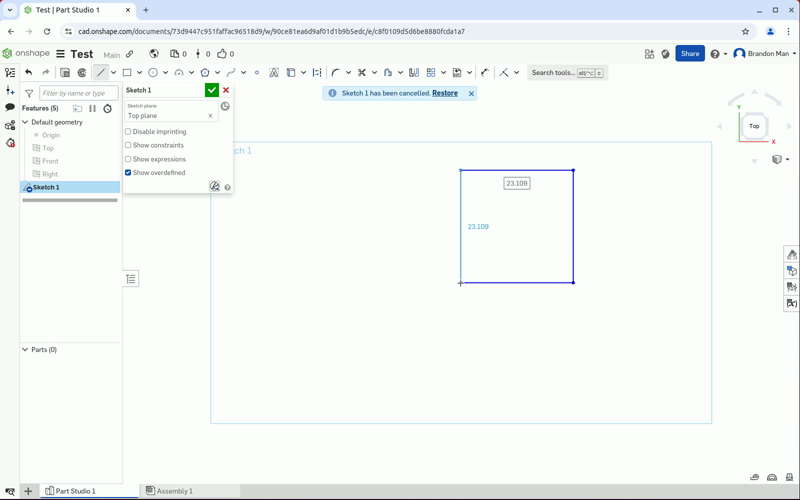
click(460, 282)
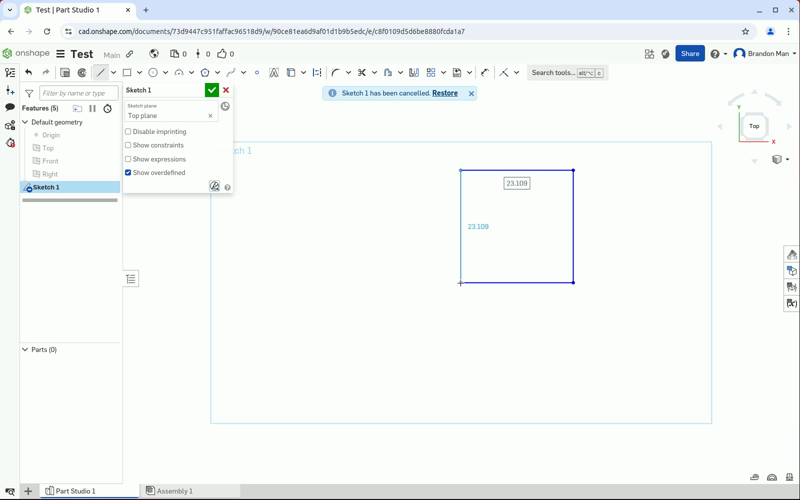
key(esc)
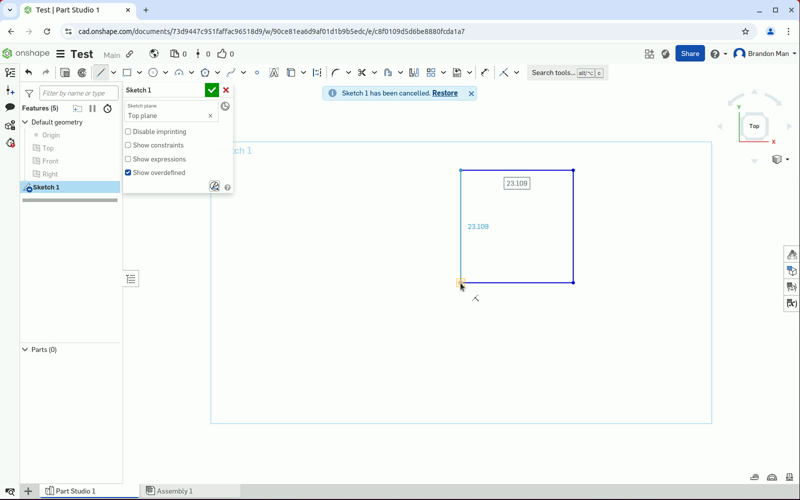
mouse_move(491, 235)
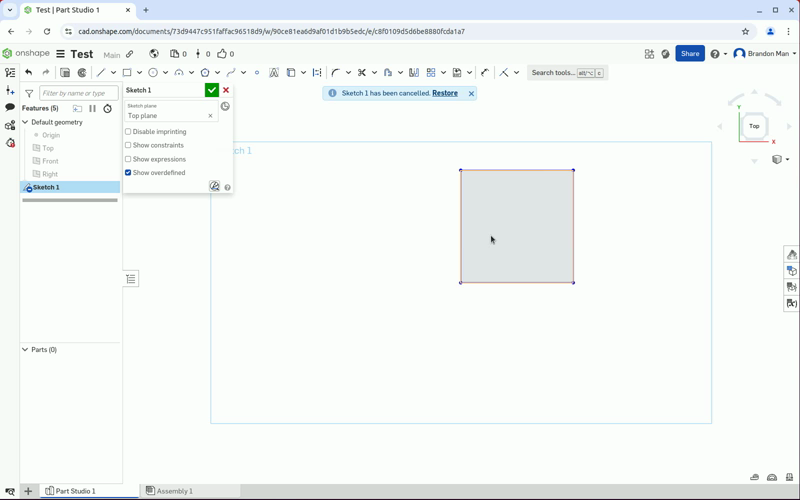
click(491, 235)
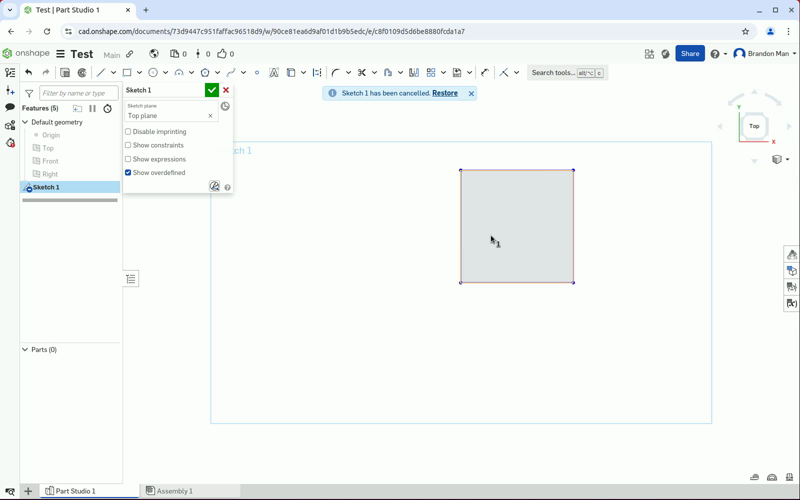
mouse_move(73, 352)
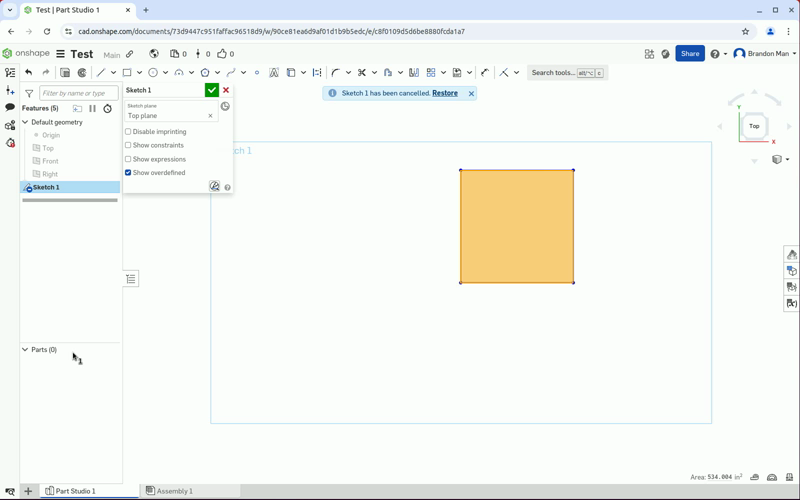
key(shift+y)
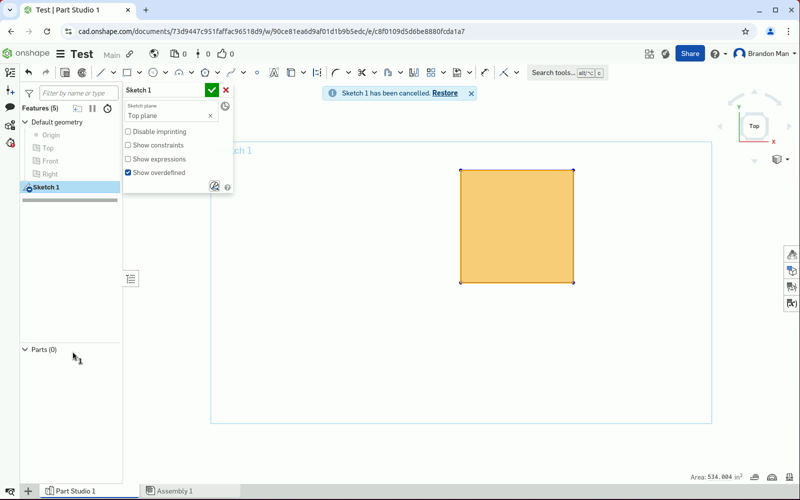
key(shift+e)
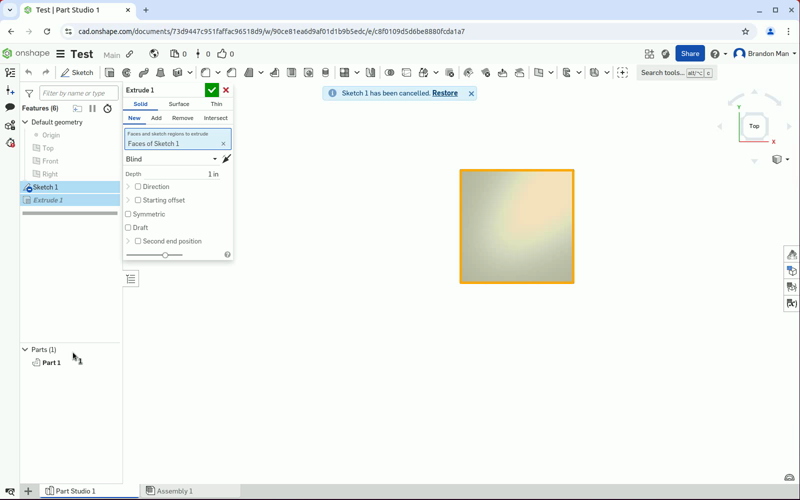
mouse_move(143, 106)
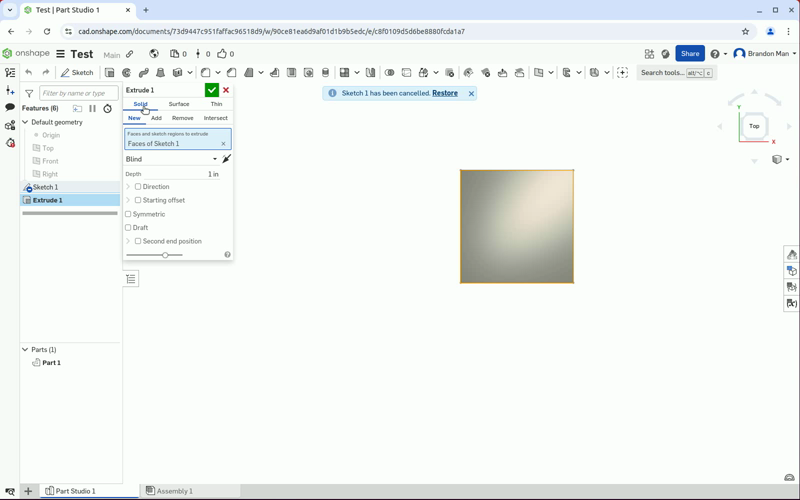
click(143, 106)
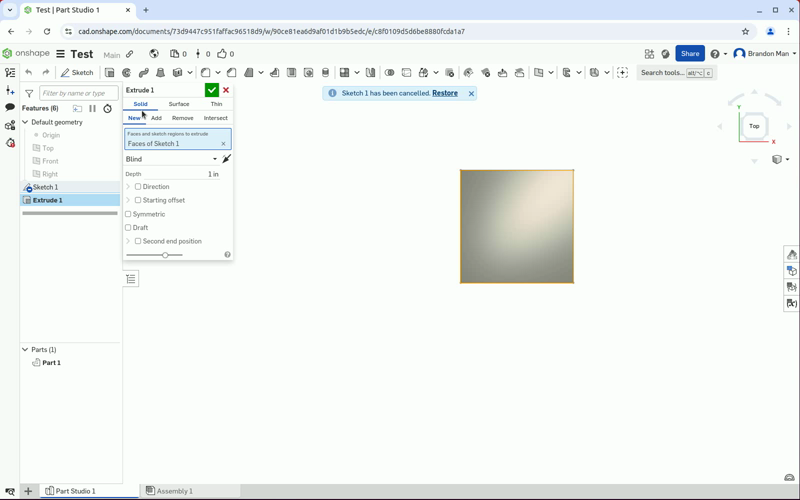
mouse_move(137, 120)
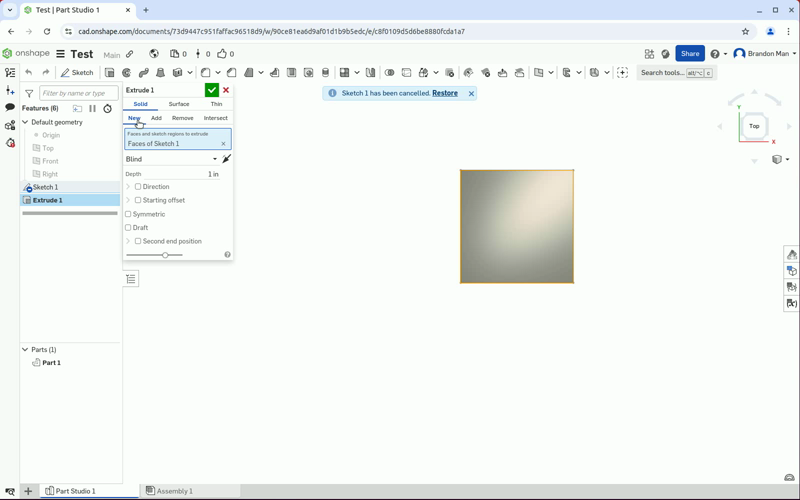
click(137, 120)
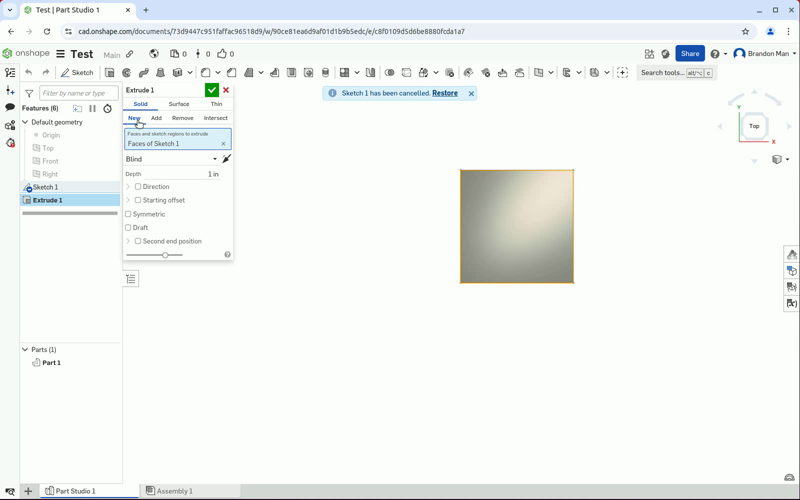
key(tab, 4)
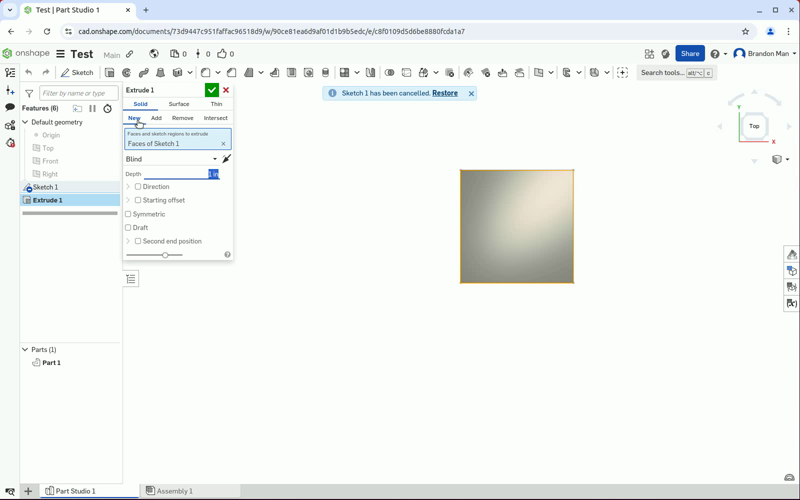
text(-0.241)
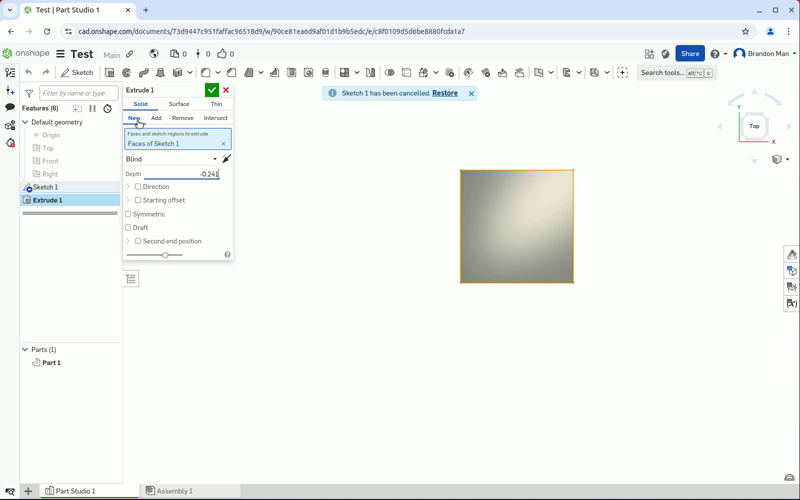
key(enter)
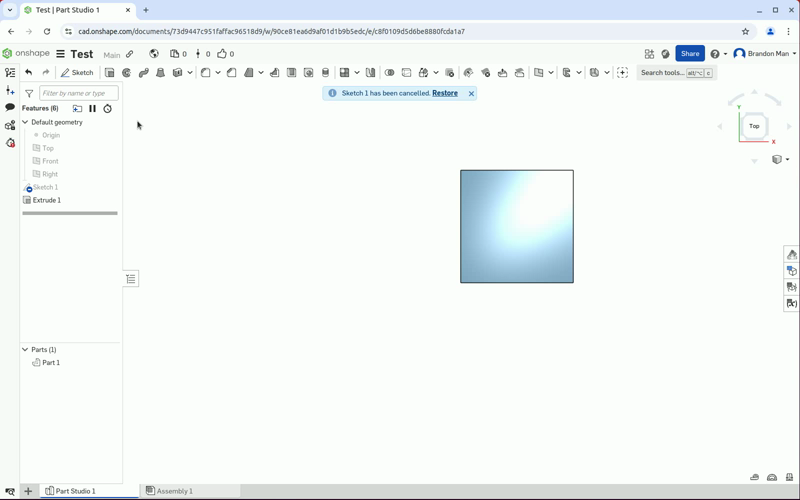
key(shift+h)
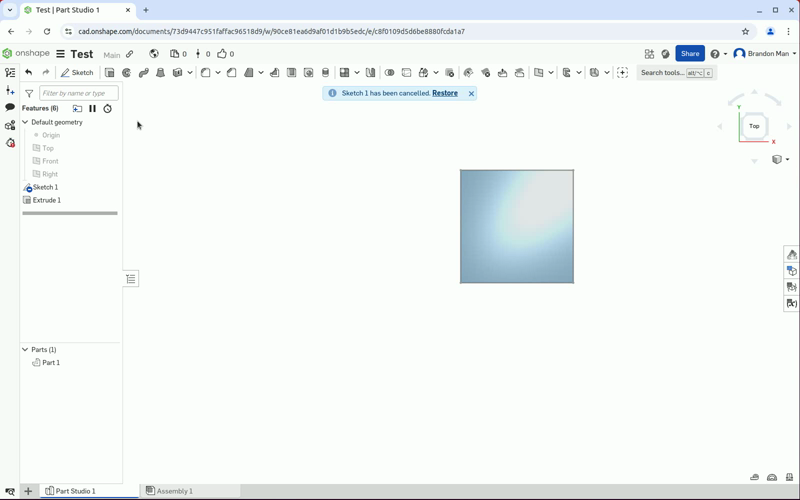
key(shift+h)
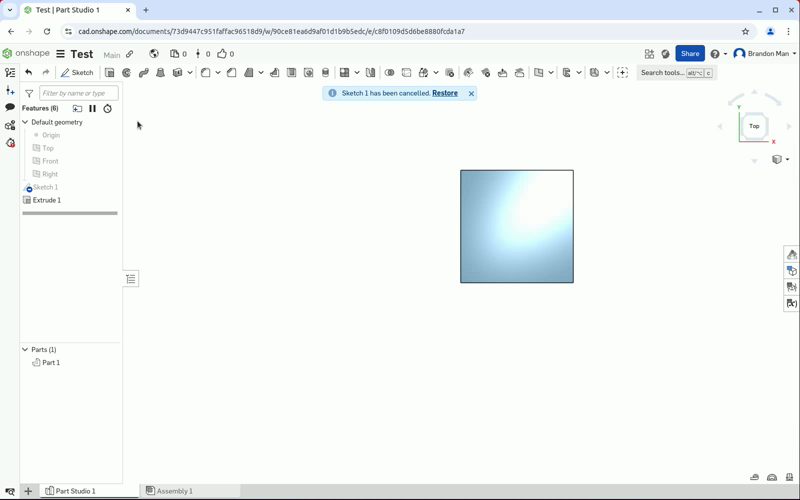
mouse_move(73, 189)
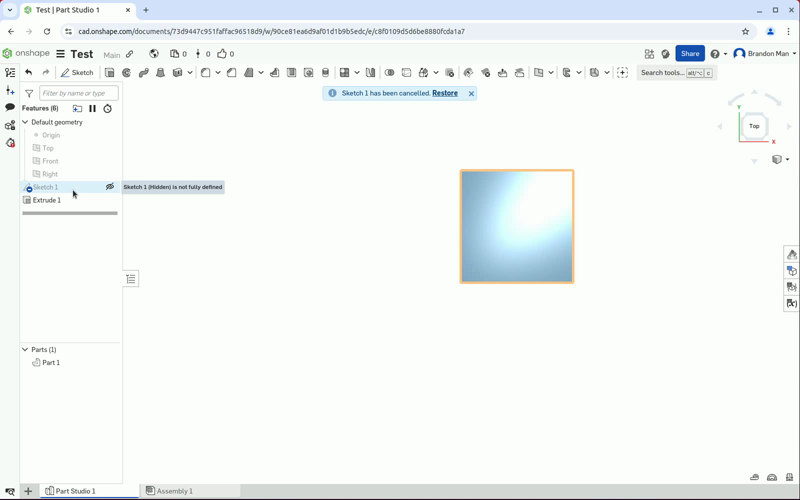
click(73, 189)
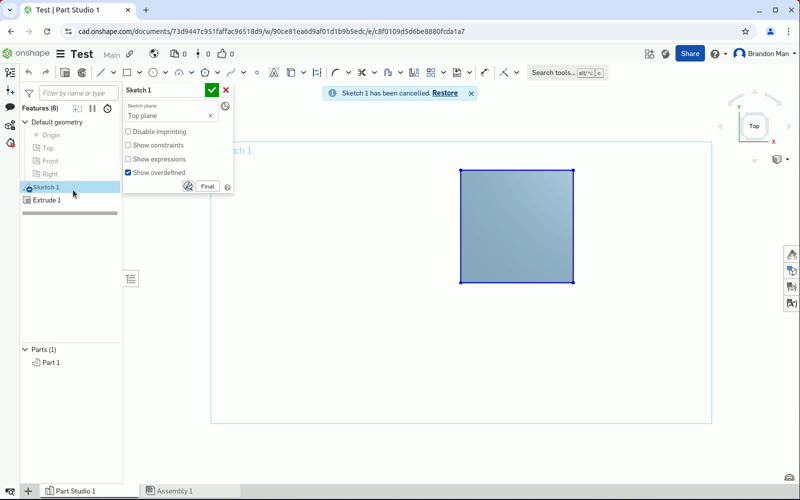
mouse_move(229, 92)
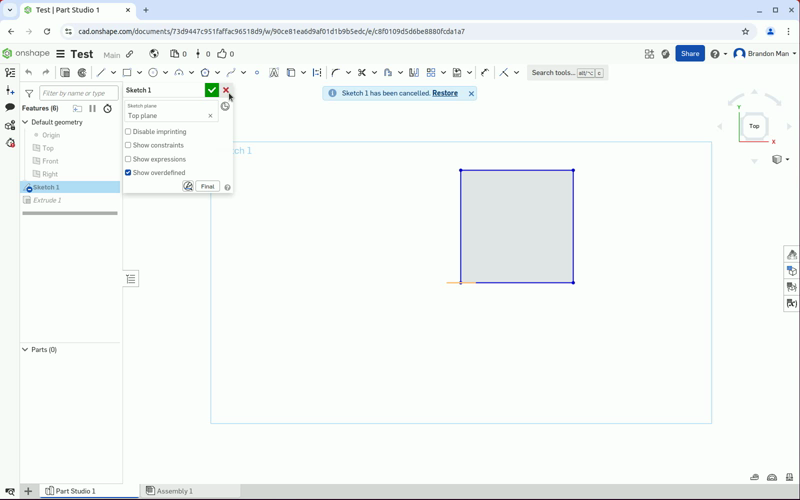
click(229, 92)
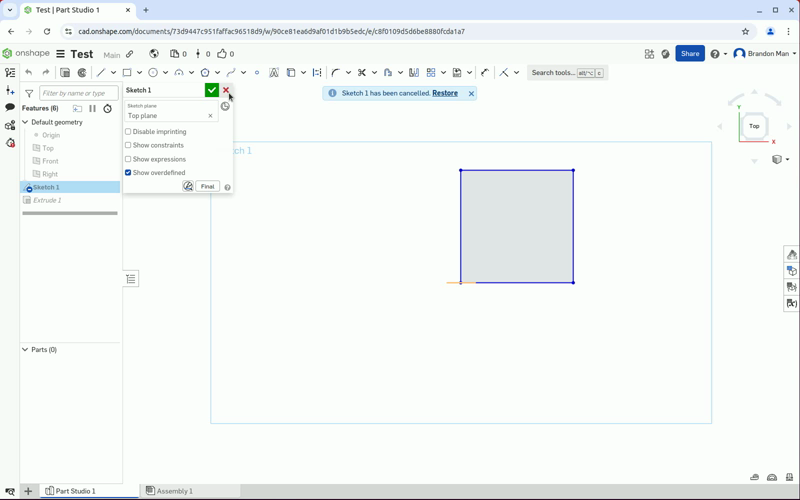
key(shift+s)
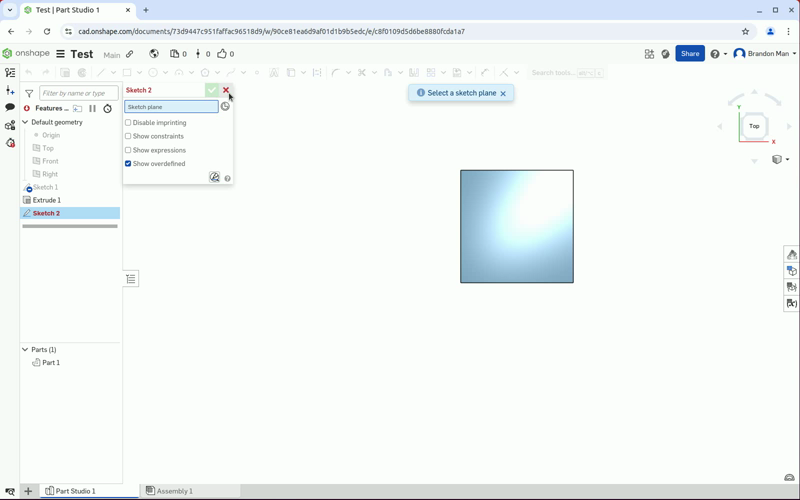
mouse_move(73, 150)
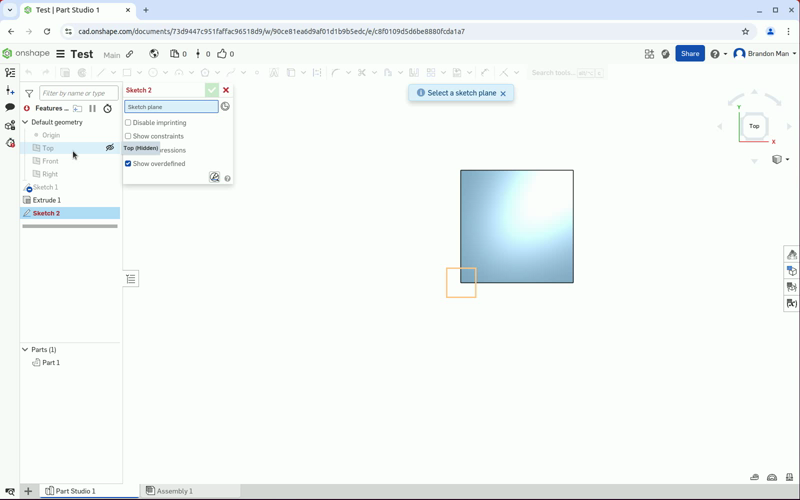
click(73, 150)
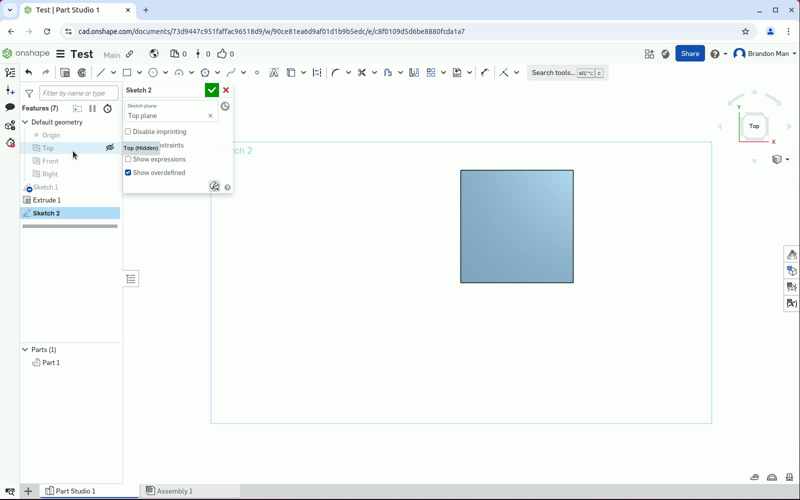
mouse_move(73, 352)
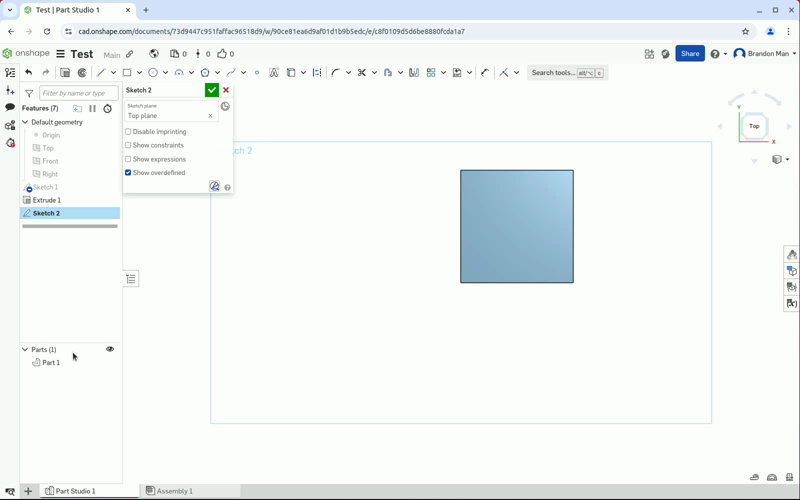
key(y)
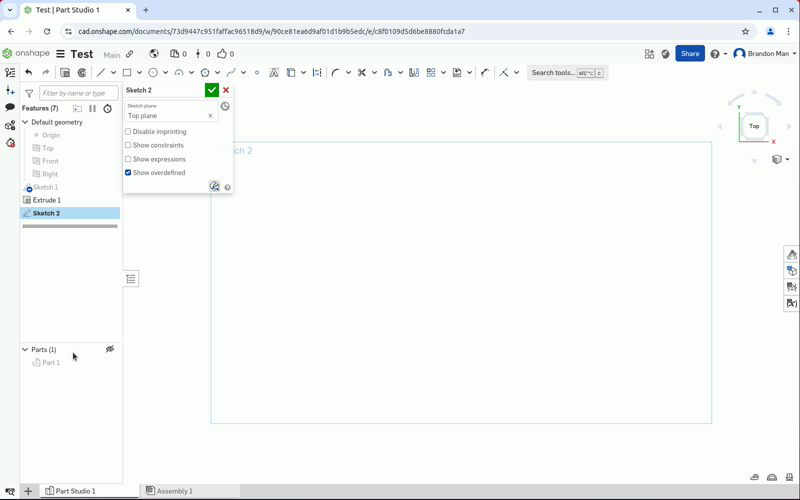
key(l)
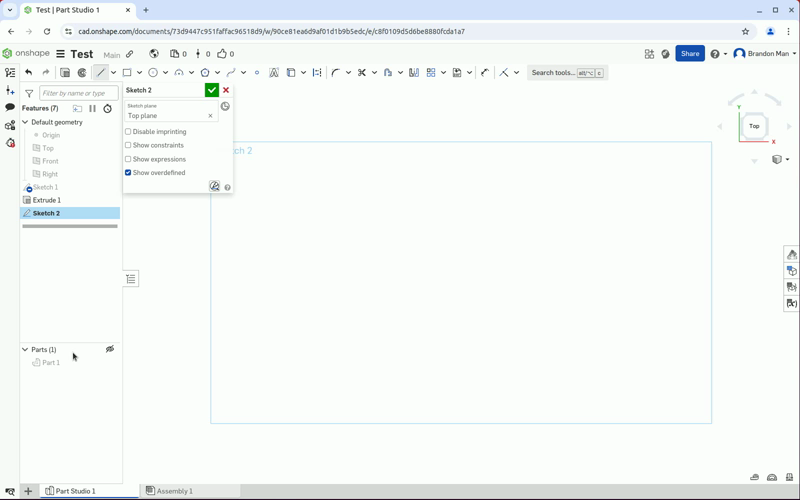
key_down(shift)
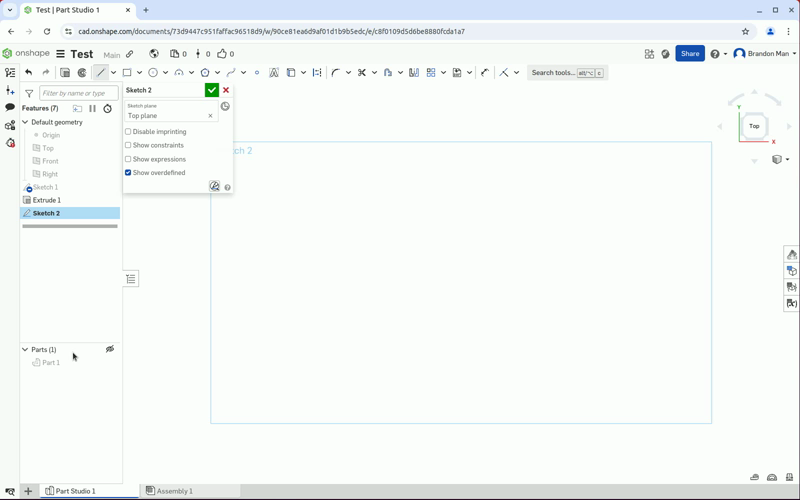
mouse_move(479, 282)
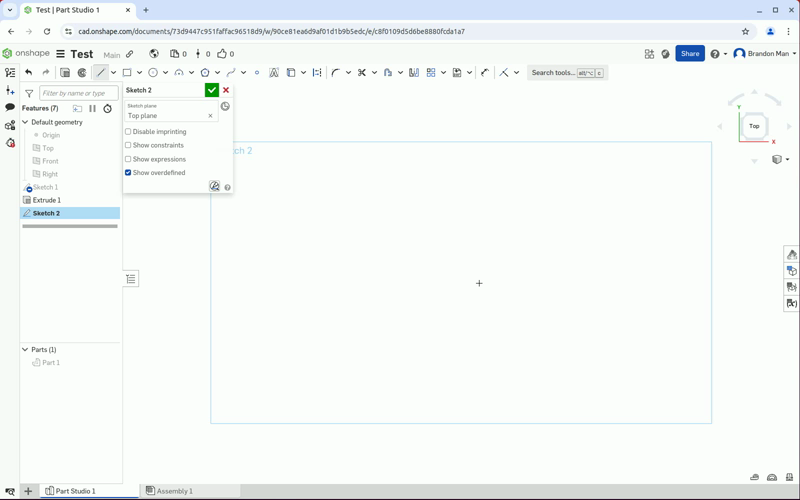
click(479, 282)
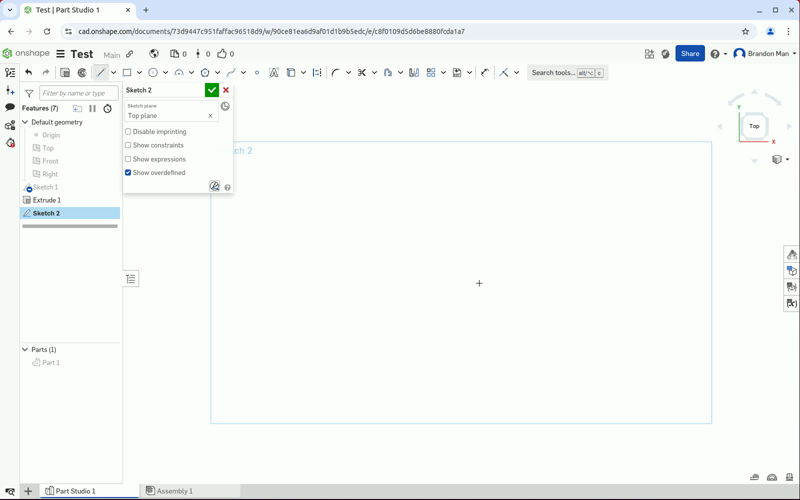
key_up(shift)
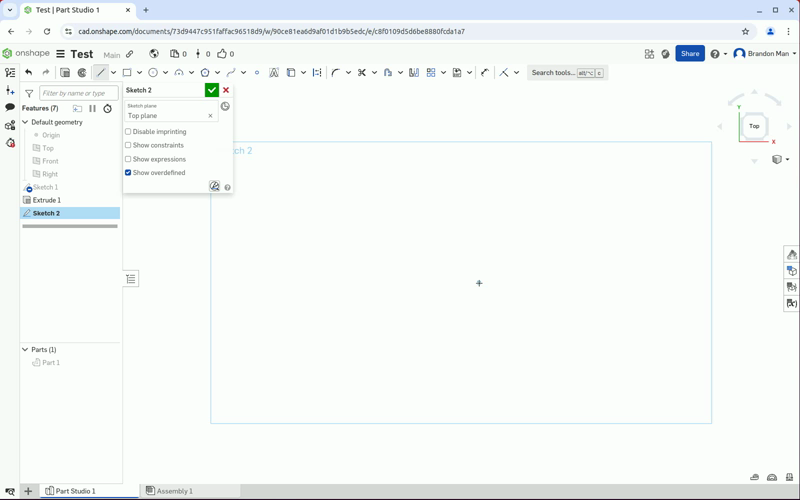
key_down(shift)
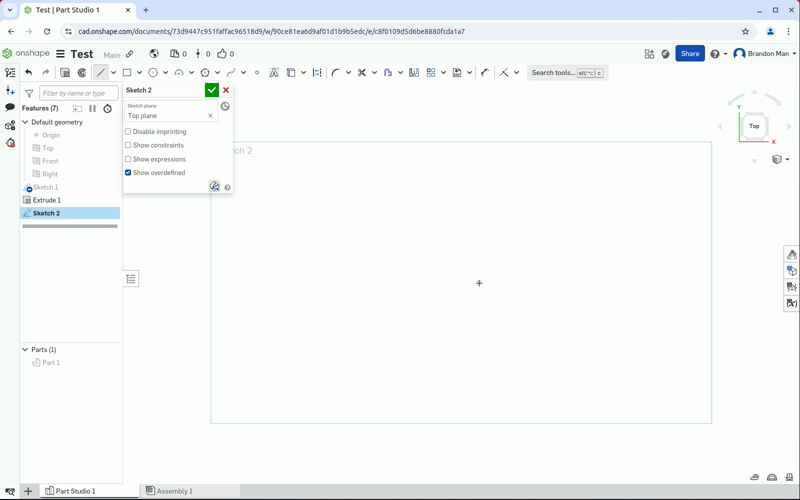
mouse_move(509, 282)
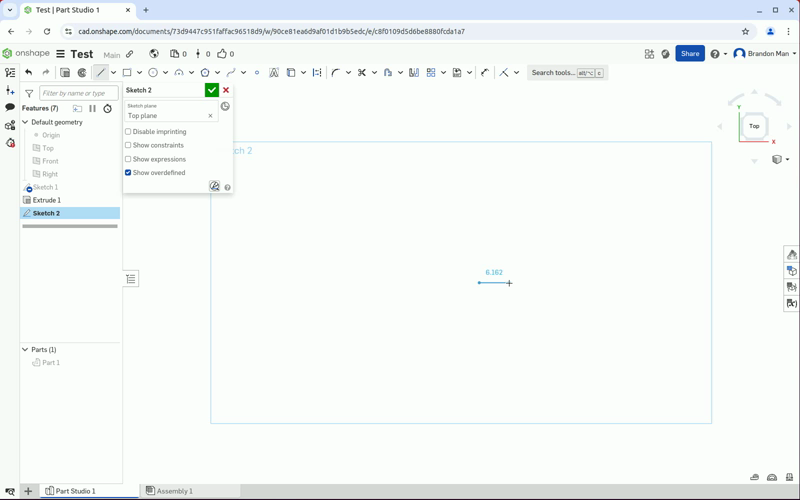
mouse_move(480, 282)
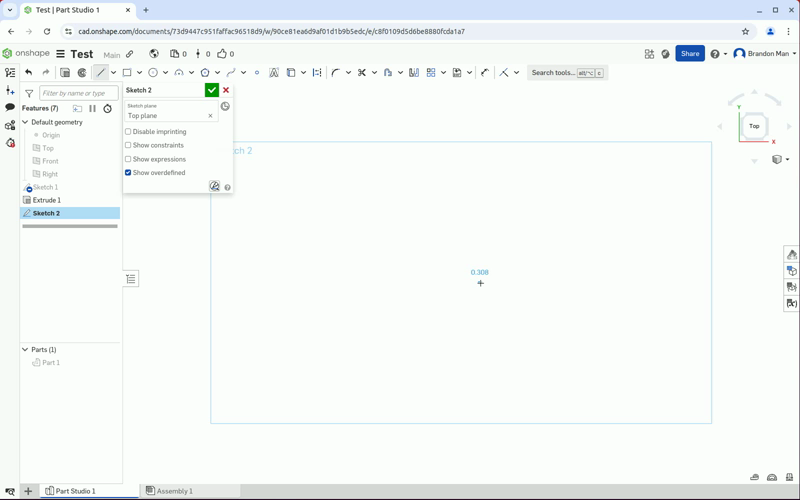
scroll(6)
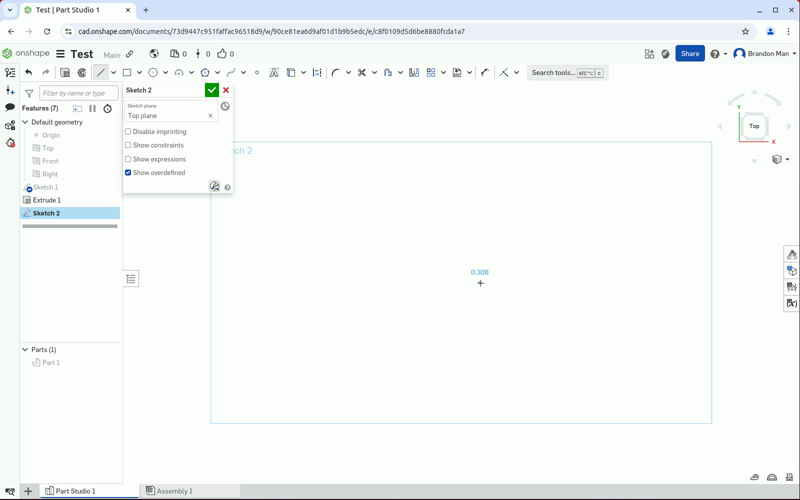
scroll(6)
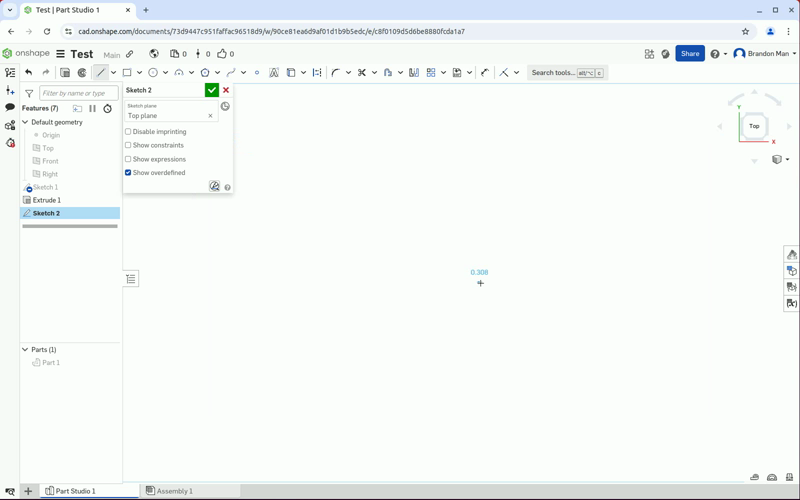
scroll(6)
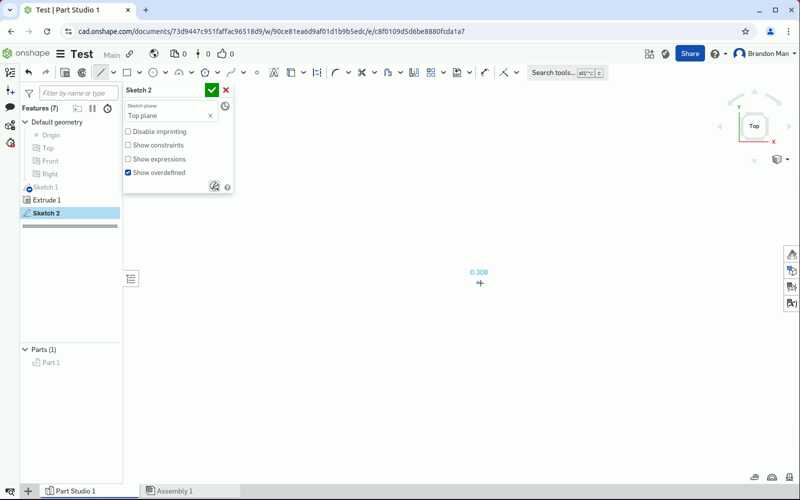
scroll(6)
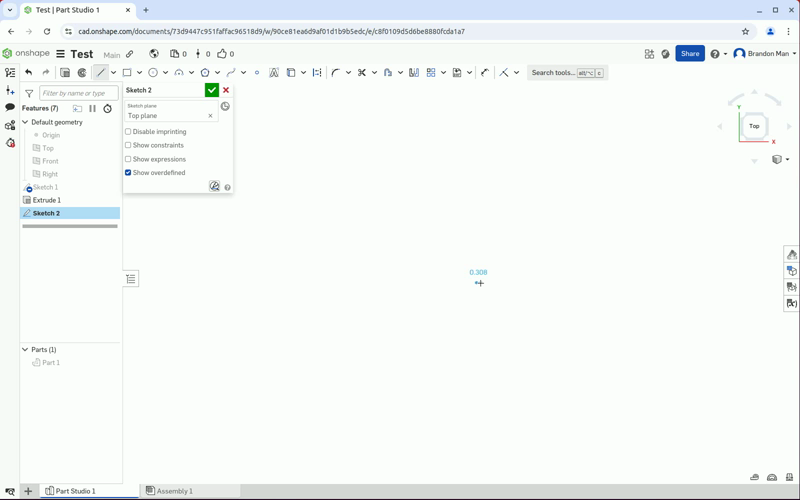
scroll(6)
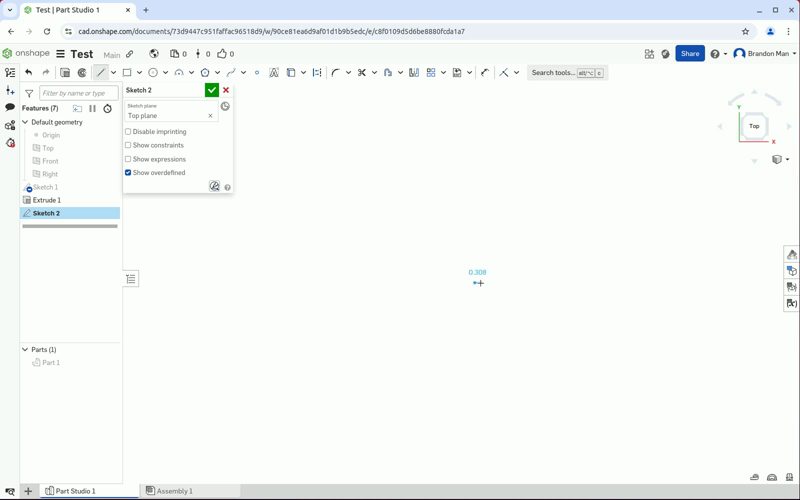
scroll(6)
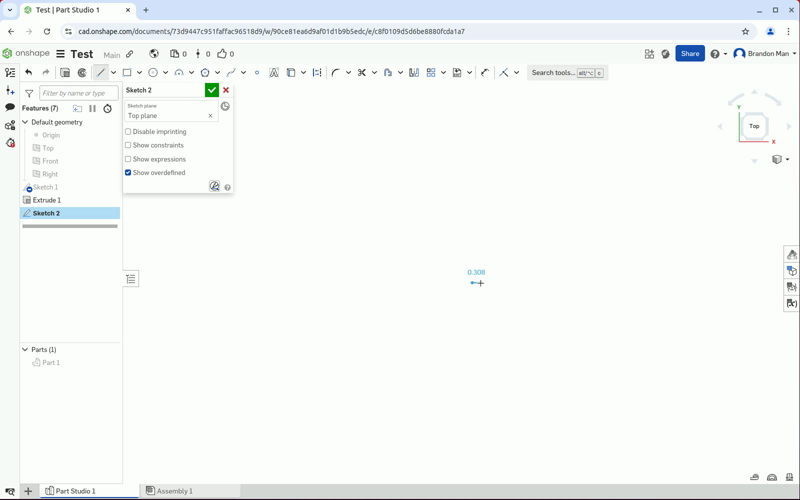
scroll(6)
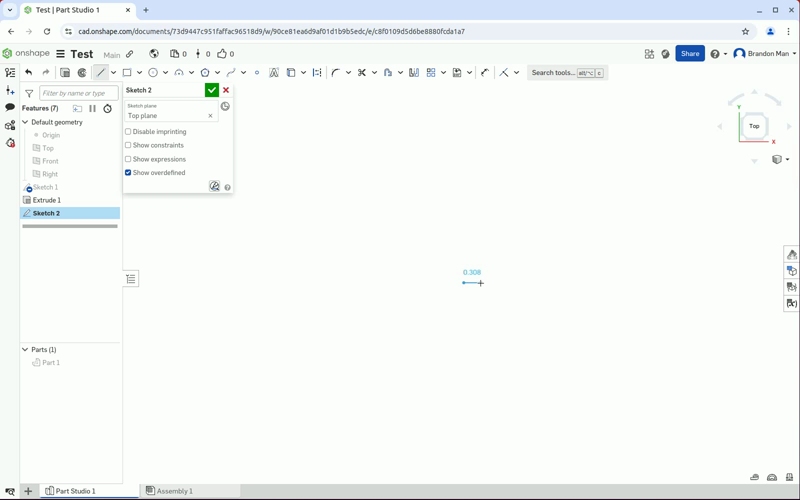
click(480, 282)
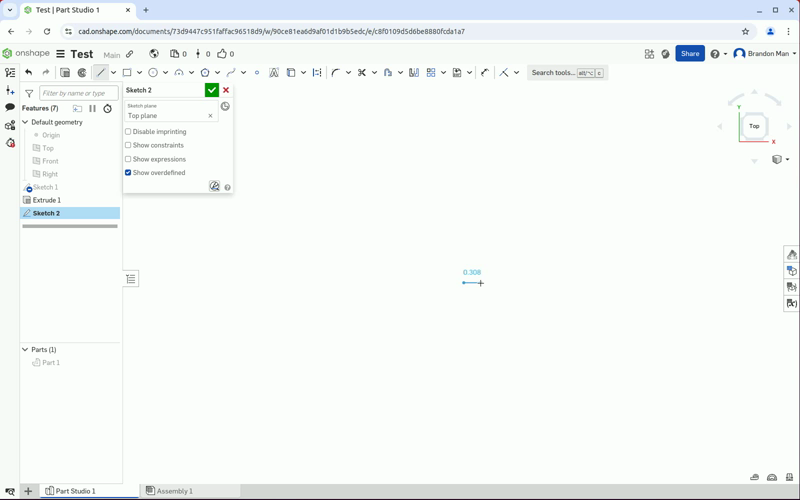
scroll(-6)
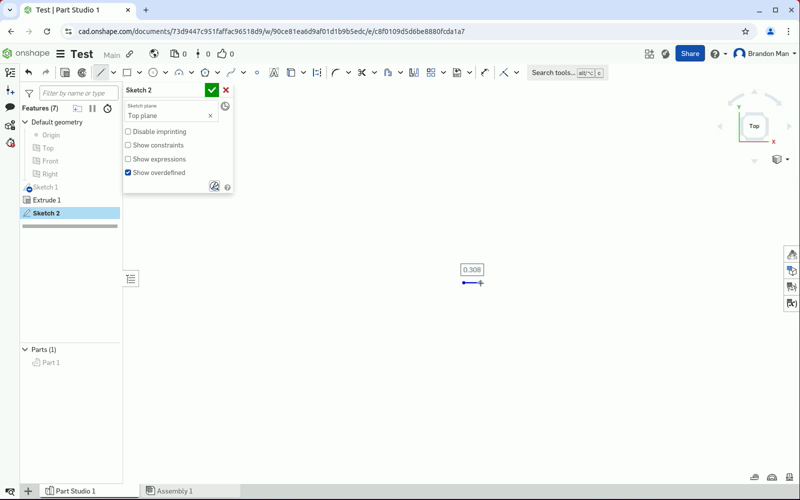
scroll(-6)
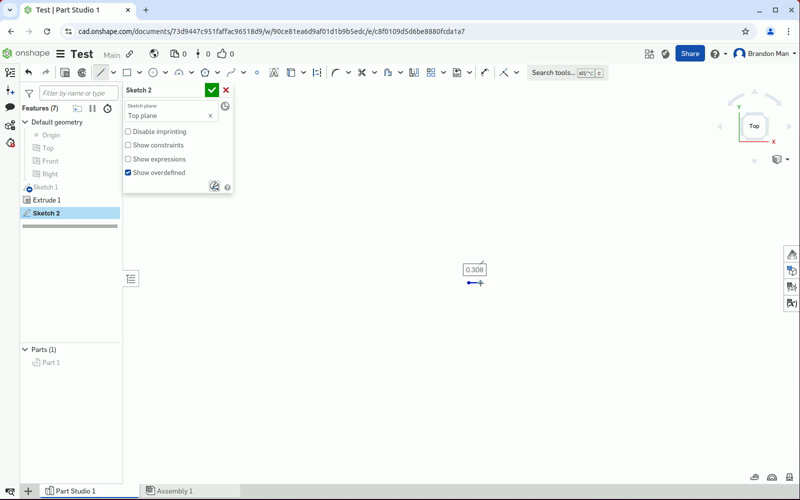
scroll(-6)
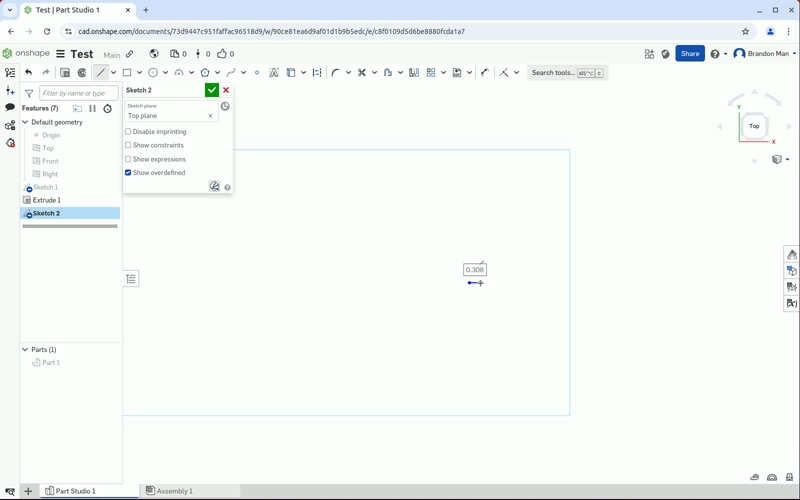
scroll(-6)
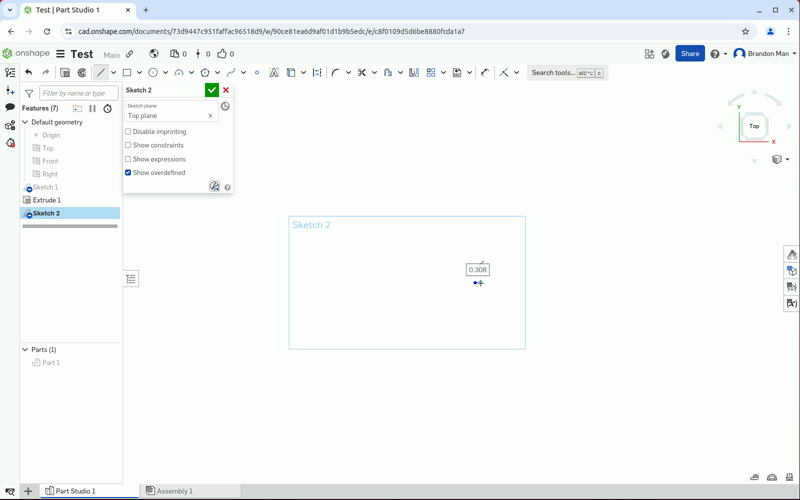
scroll(-6)
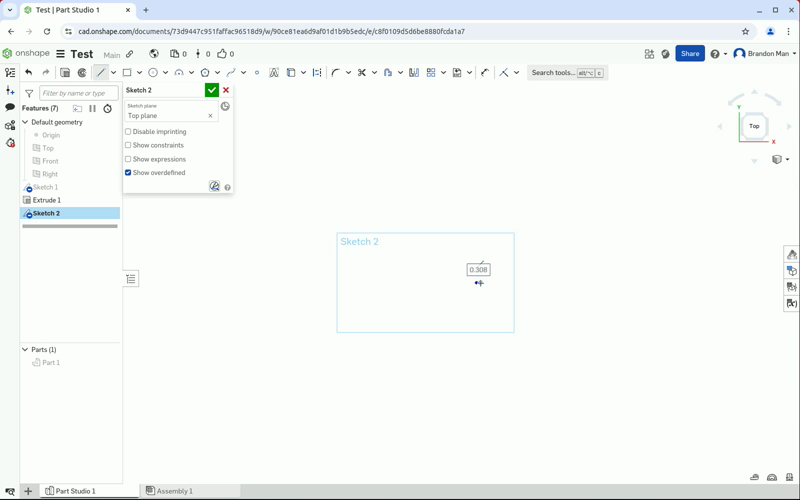
scroll(-6)
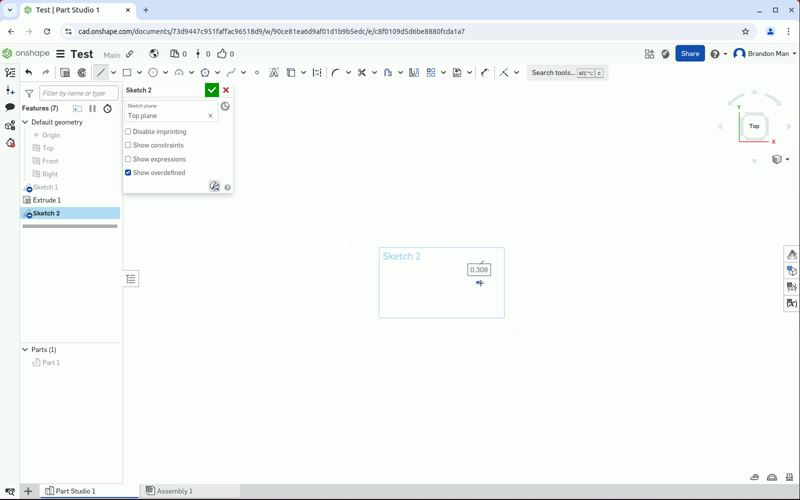
scroll(-6)
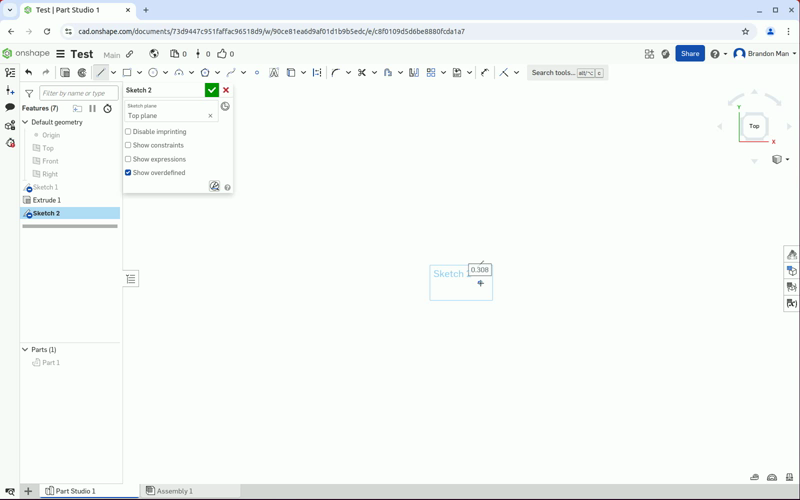
key_up(shift)
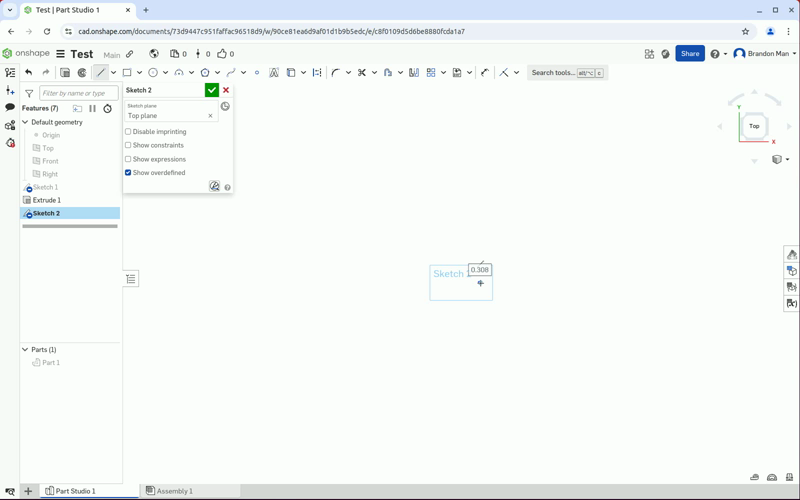
key_down(shift)
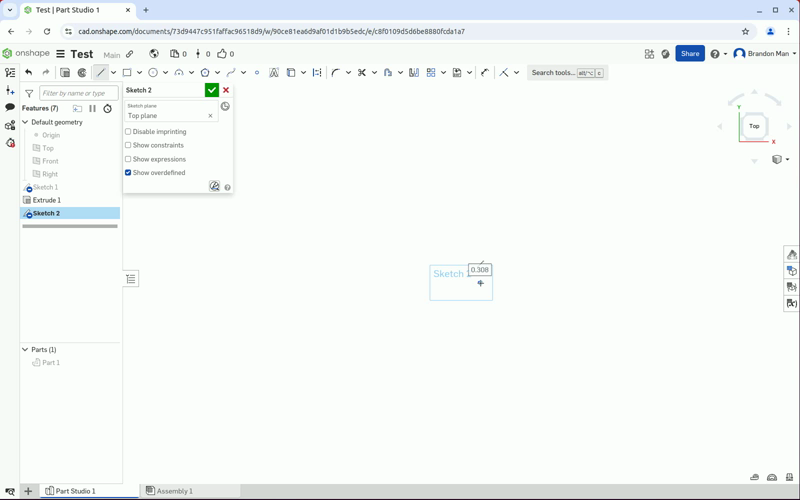
mouse_move(480, 170)
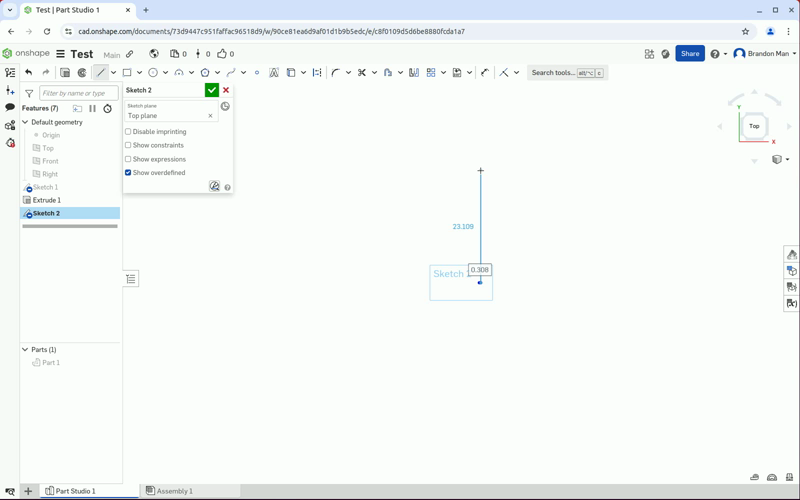
click(480, 170)
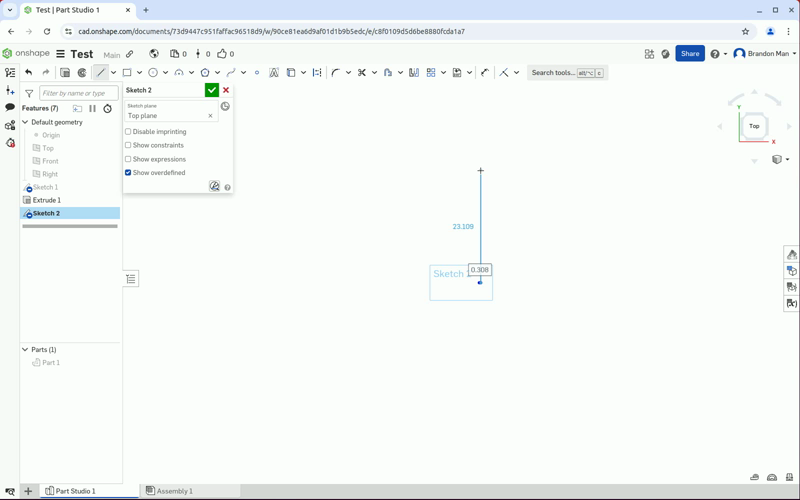
key_up(shift)
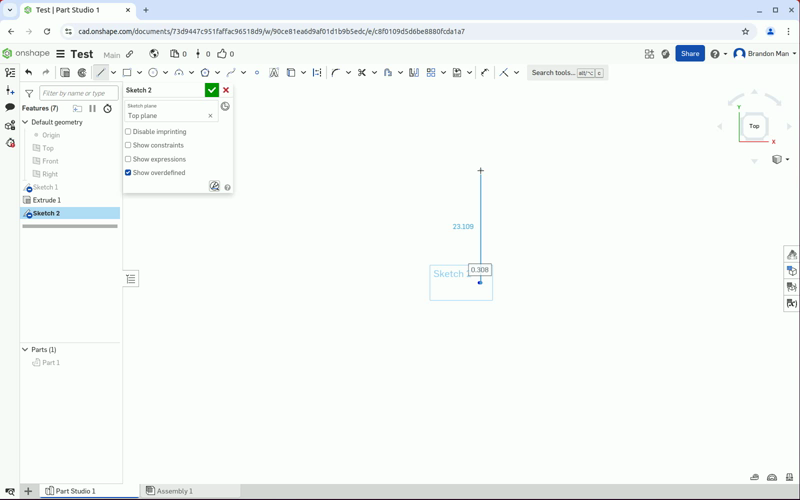
key_down(shift)
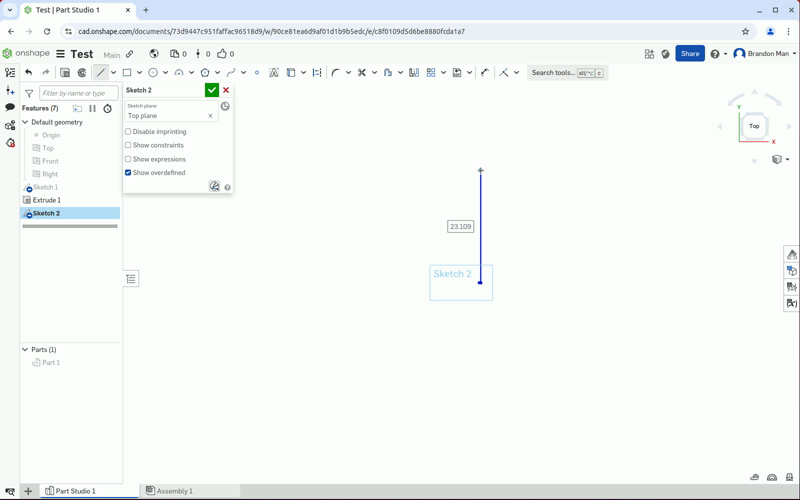
mouse_move(510, 170)
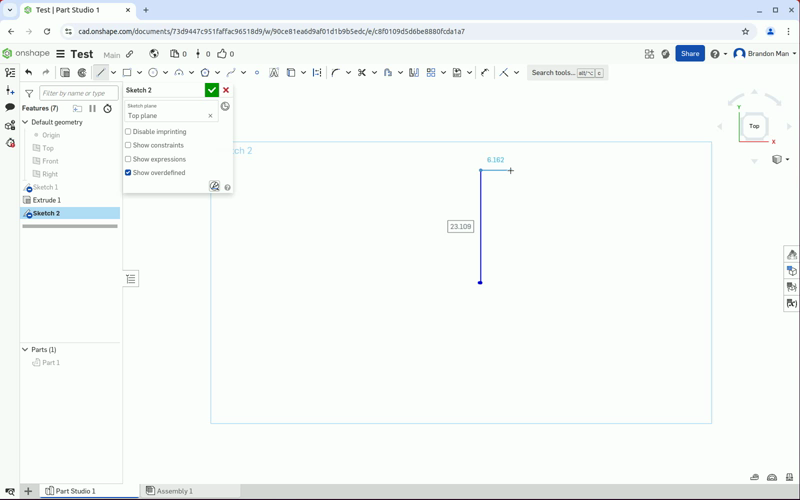
mouse_move(479, 170)
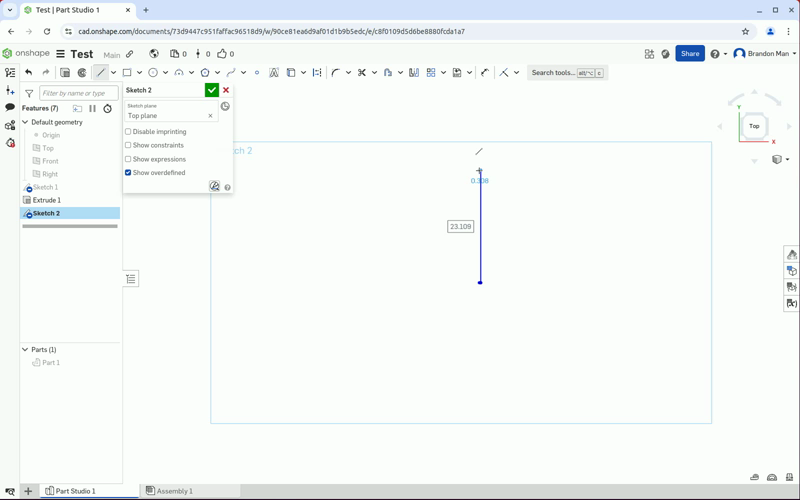
scroll(6)
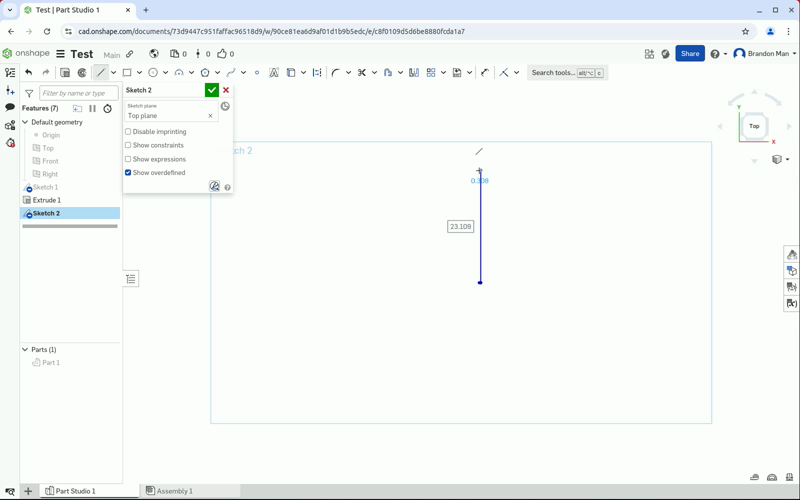
scroll(6)
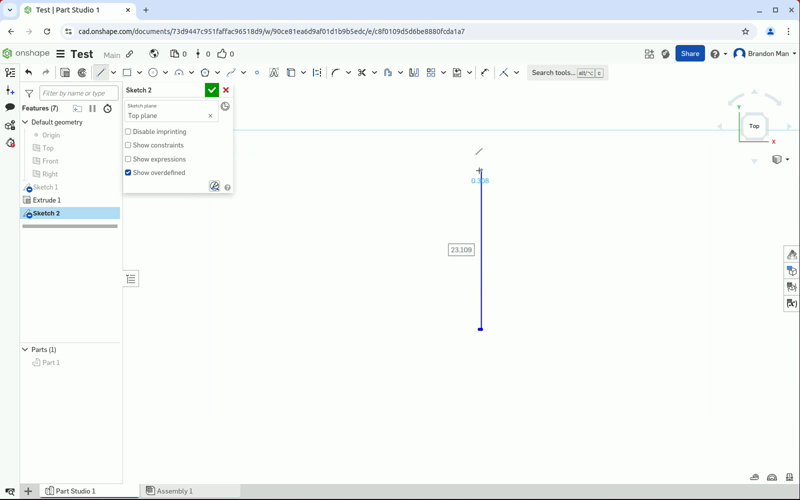
scroll(6)
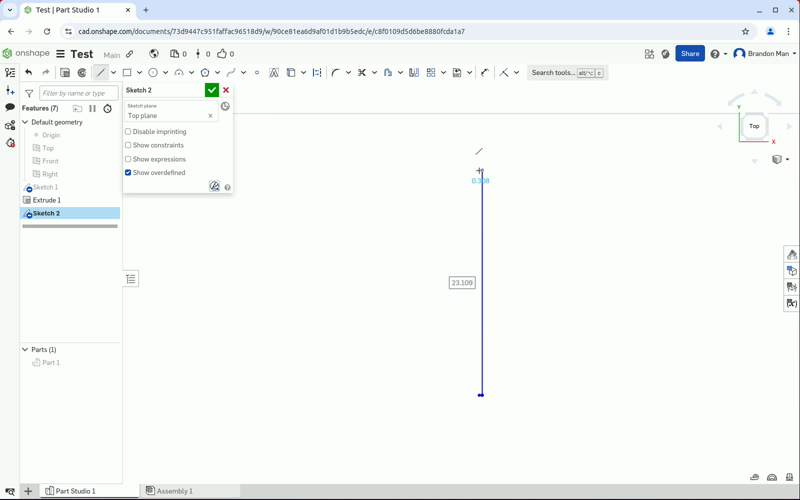
scroll(6)
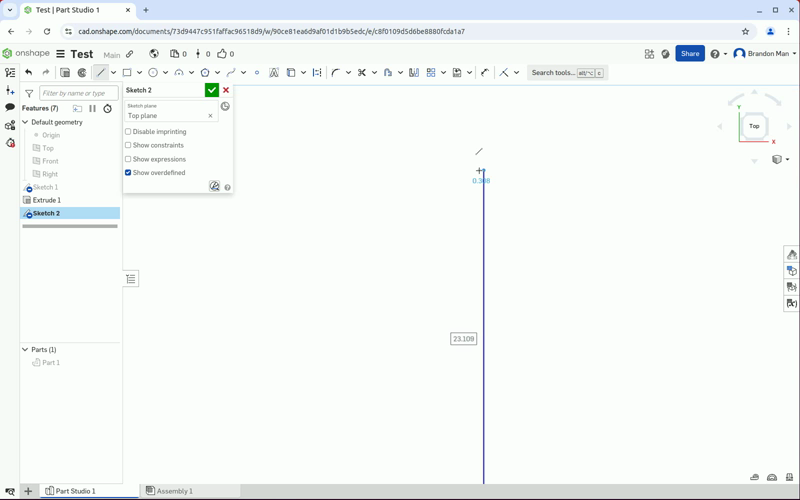
scroll(6)
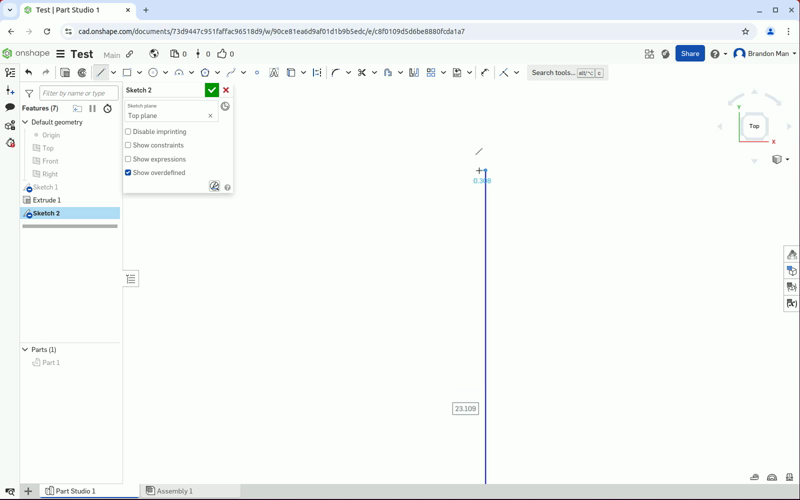
scroll(6)
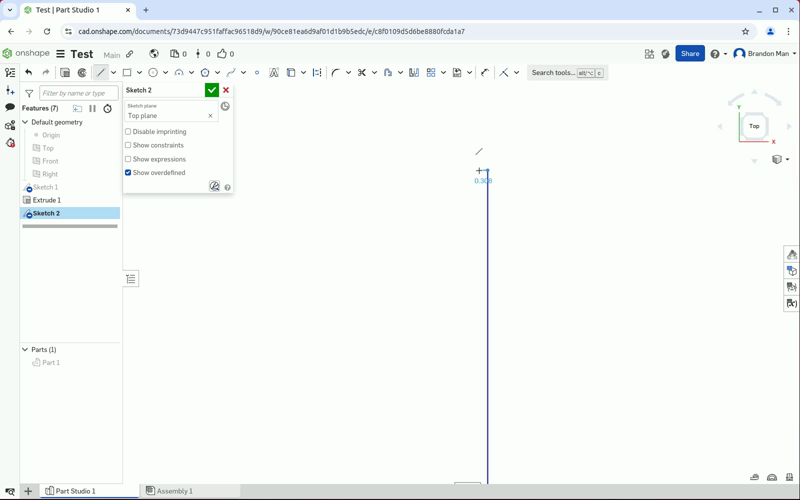
scroll(6)
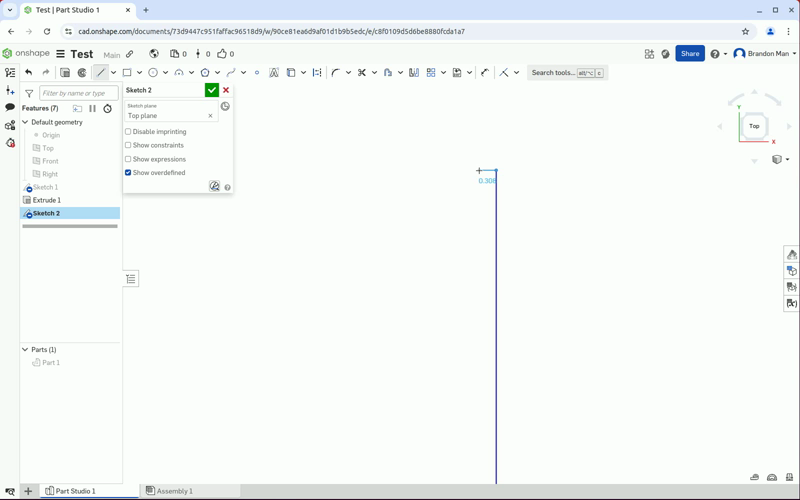
click(479, 170)
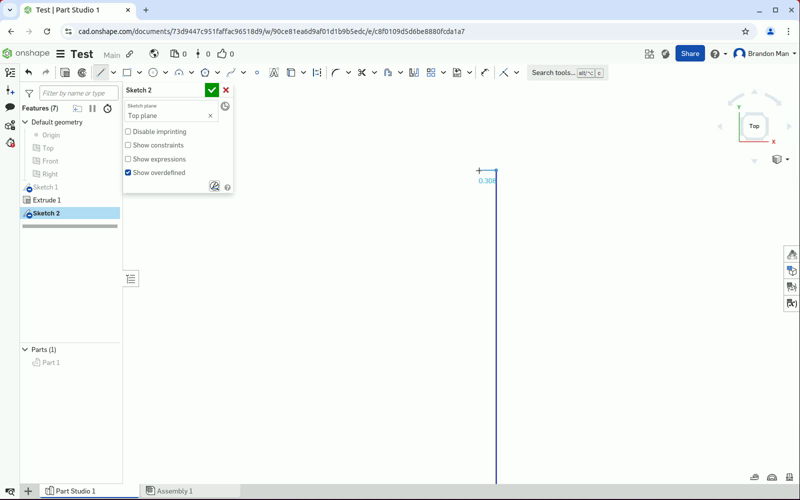
scroll(-6)
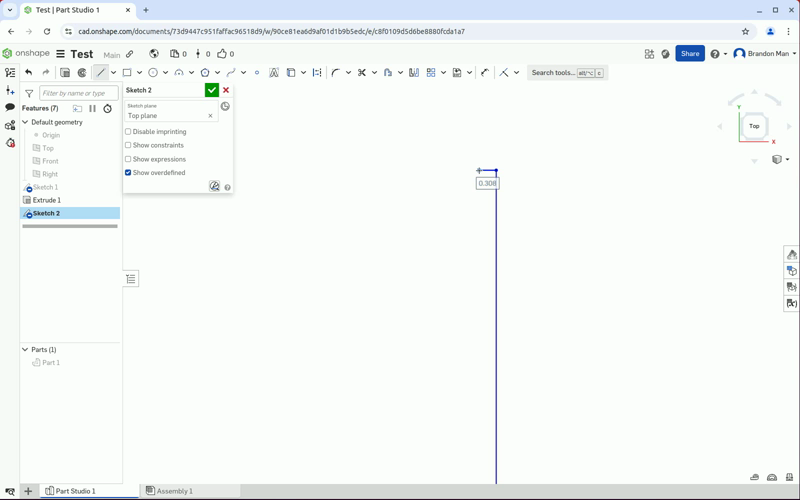
scroll(-6)
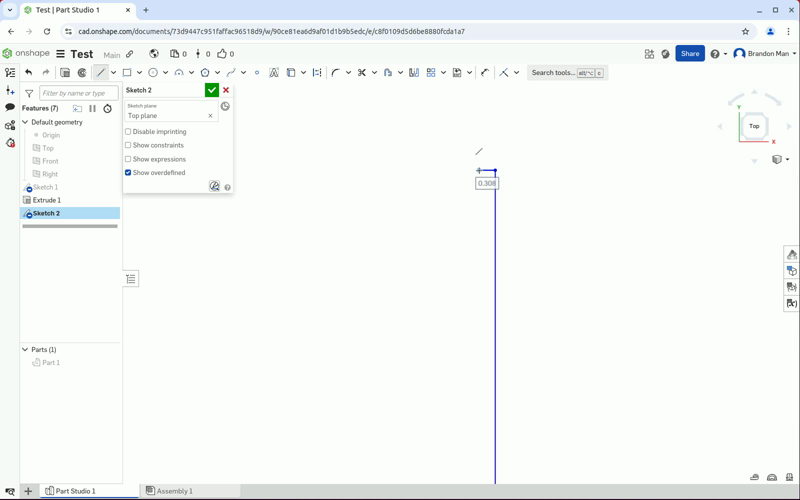
scroll(-6)
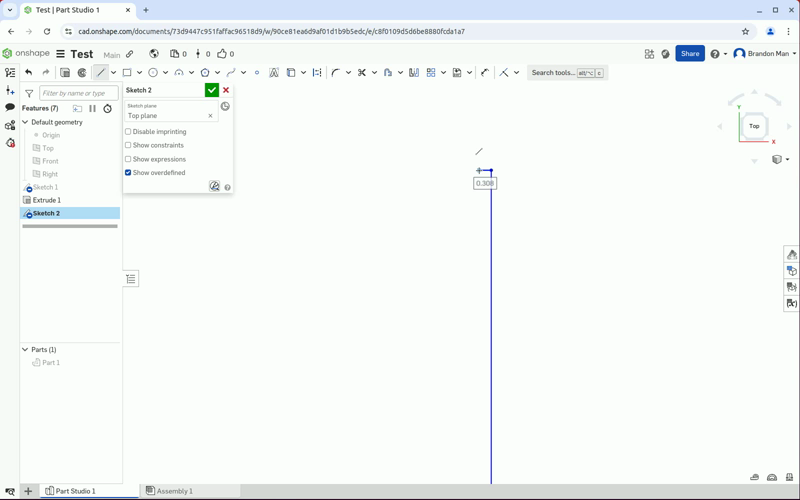
scroll(-6)
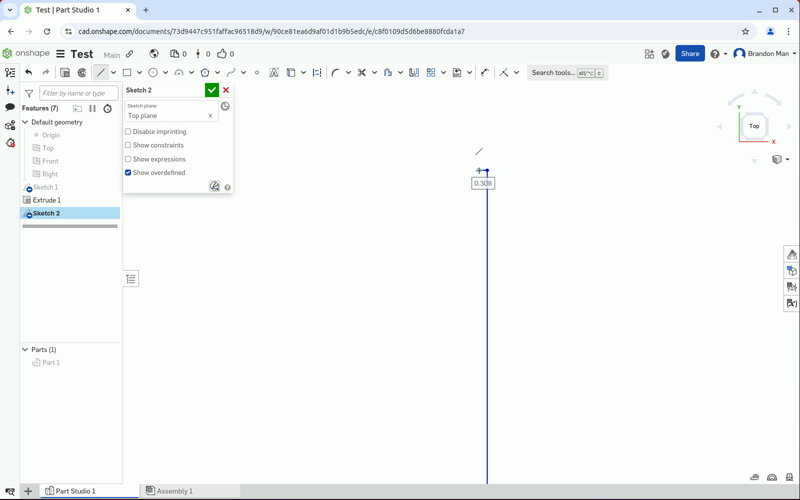
scroll(-6)
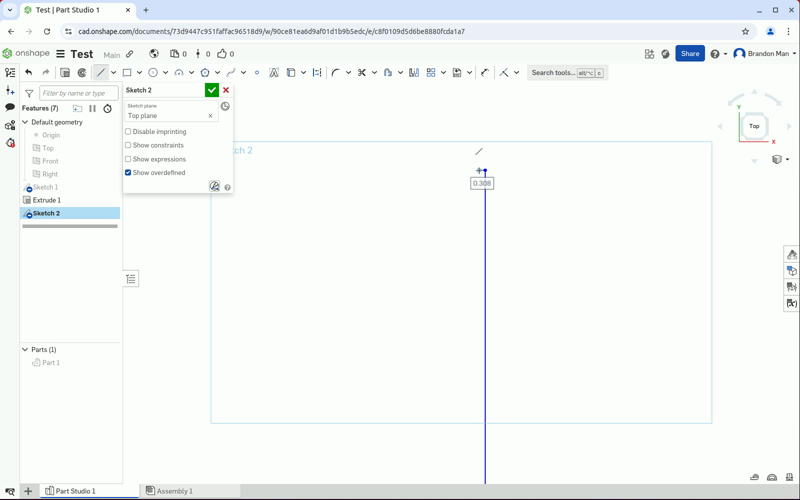
scroll(-6)
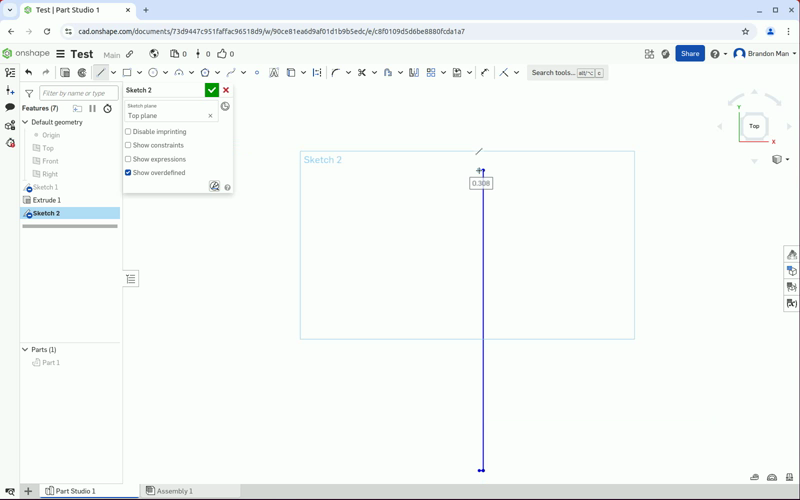
scroll(-6)
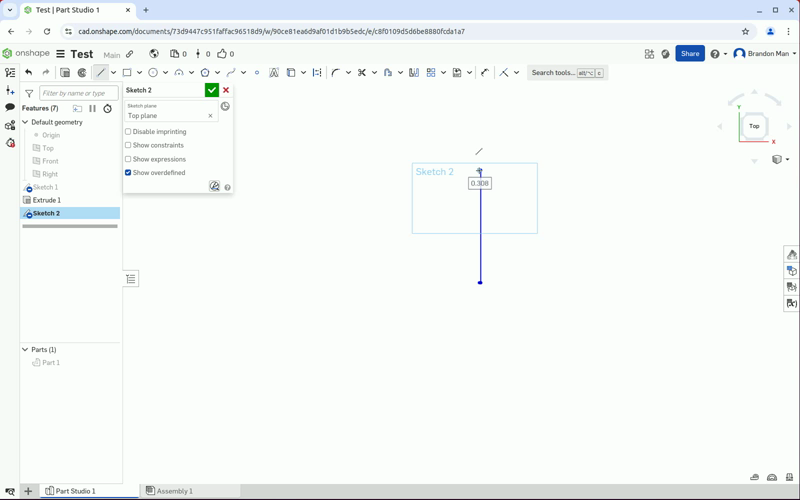
key_up(shift)
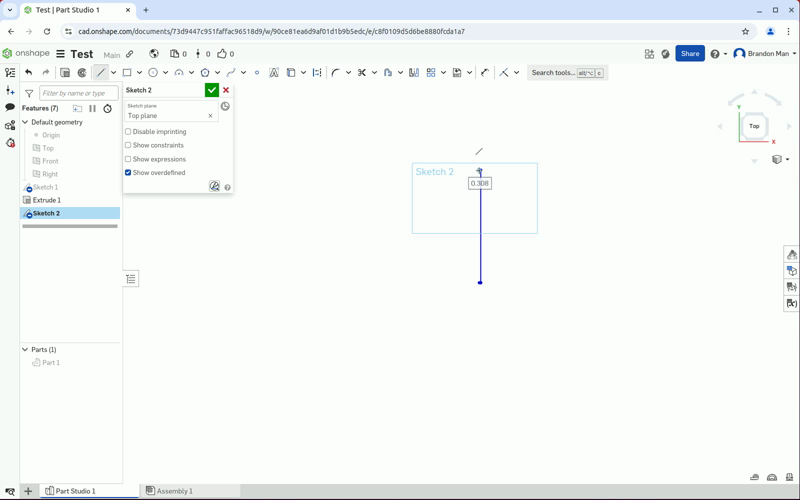
key_down(shift)
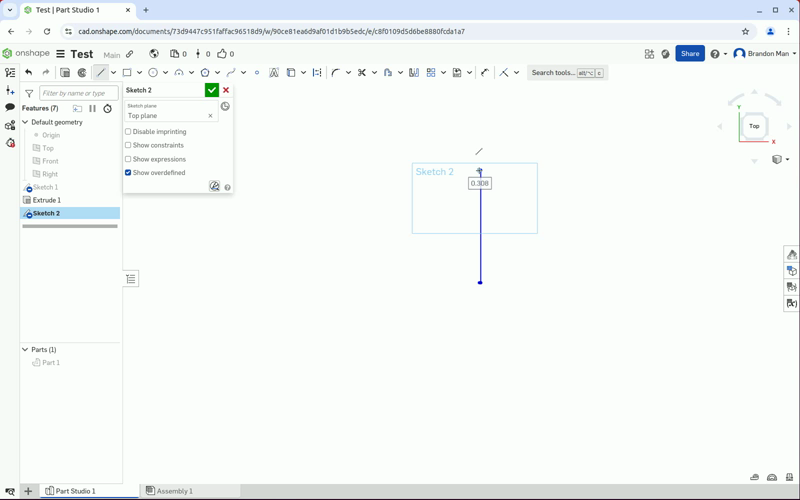
mouse_move(479, 282)
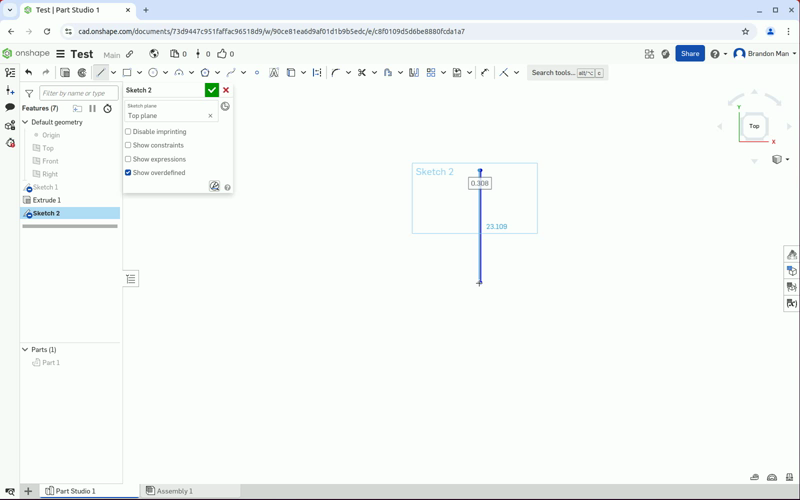
scroll(6)
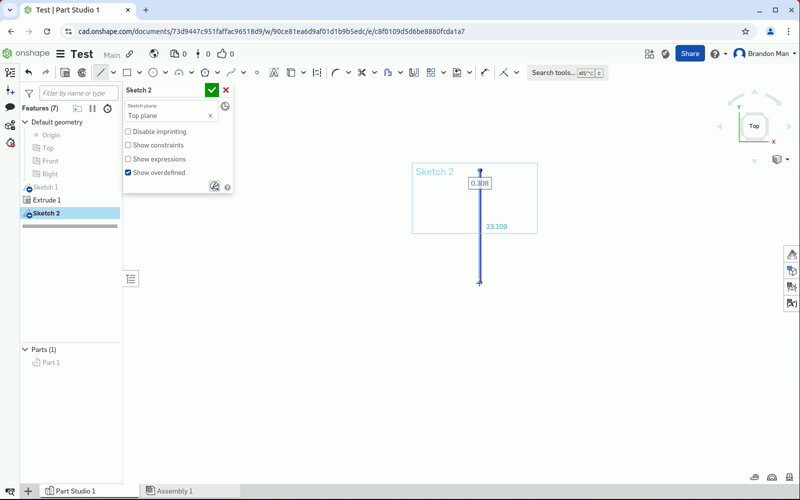
scroll(6)
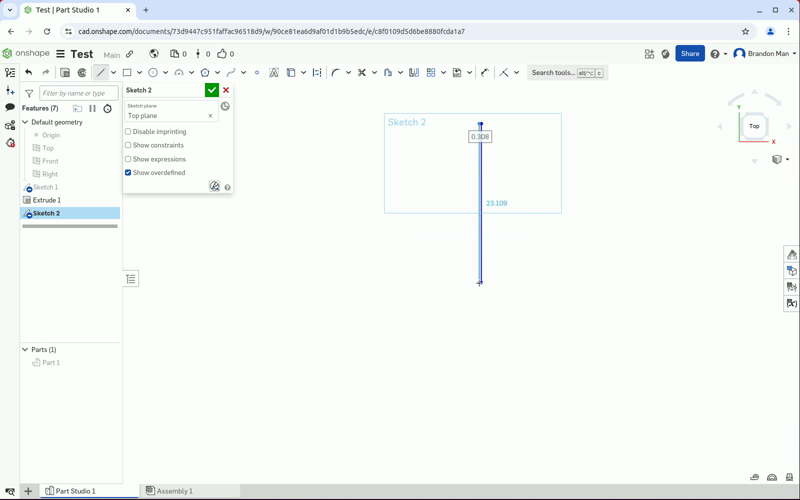
scroll(6)
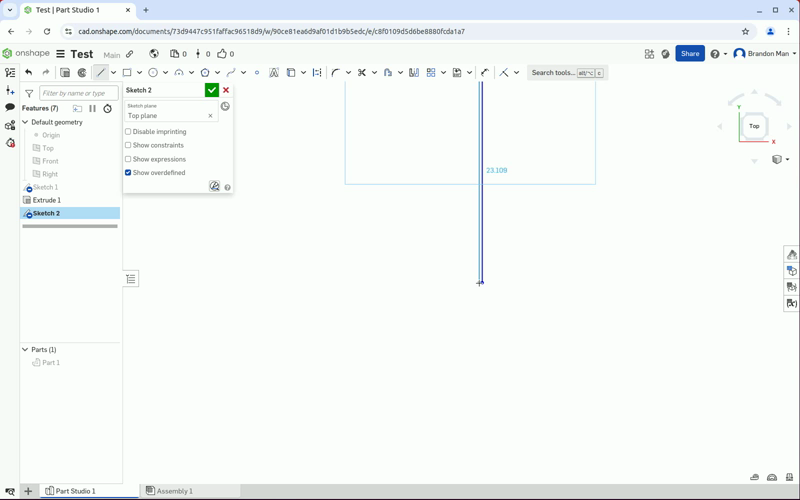
scroll(6)
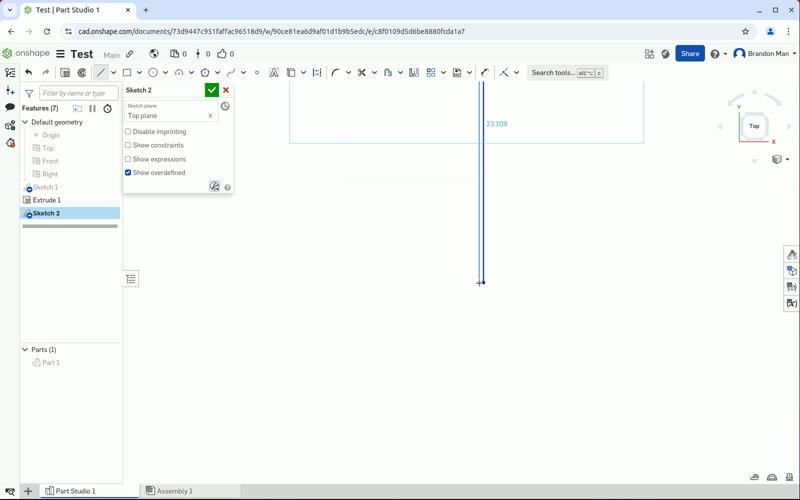
scroll(6)
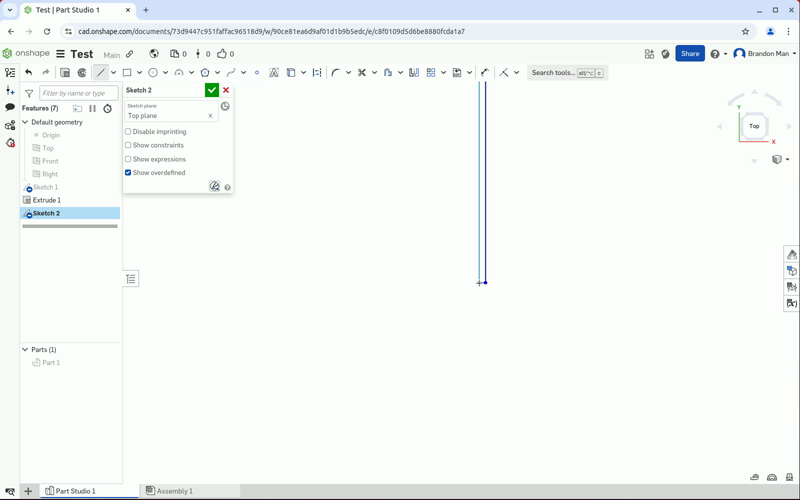
scroll(6)
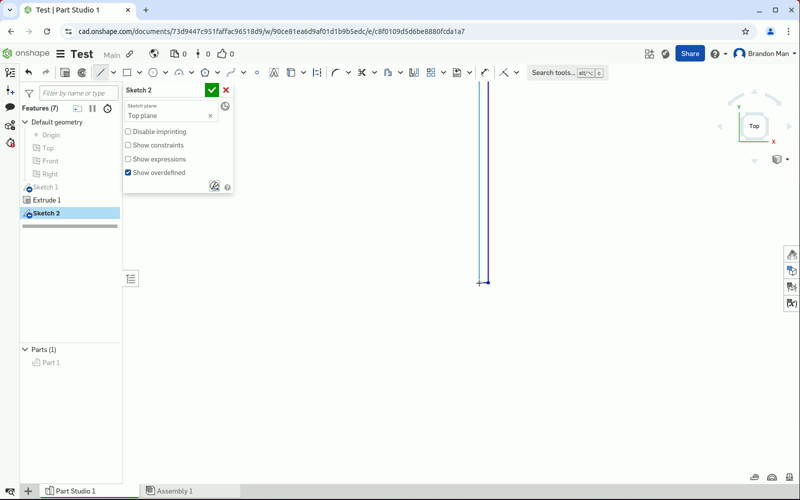
scroll(6)
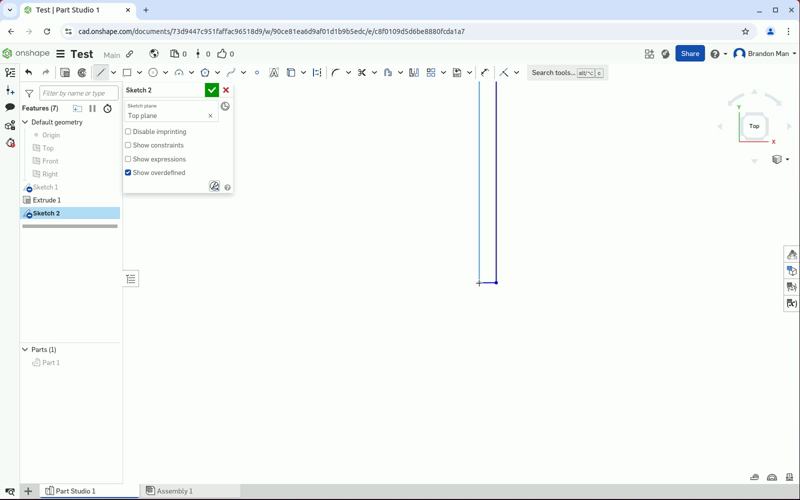
key_up(shift)
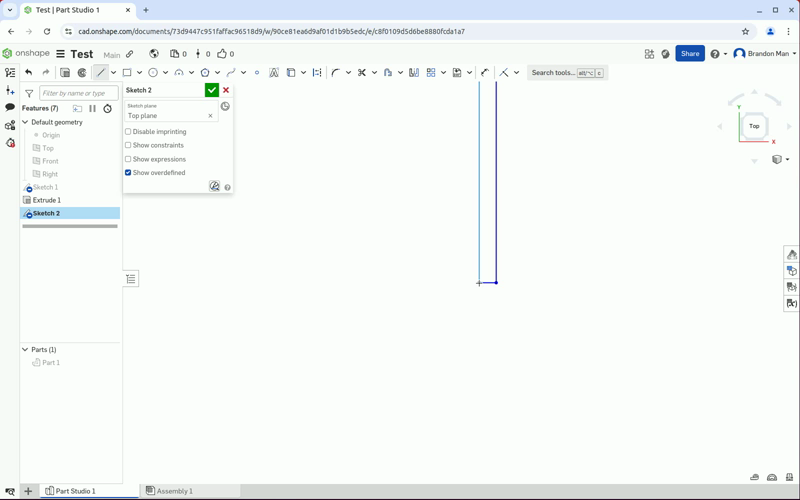
click(479, 282)
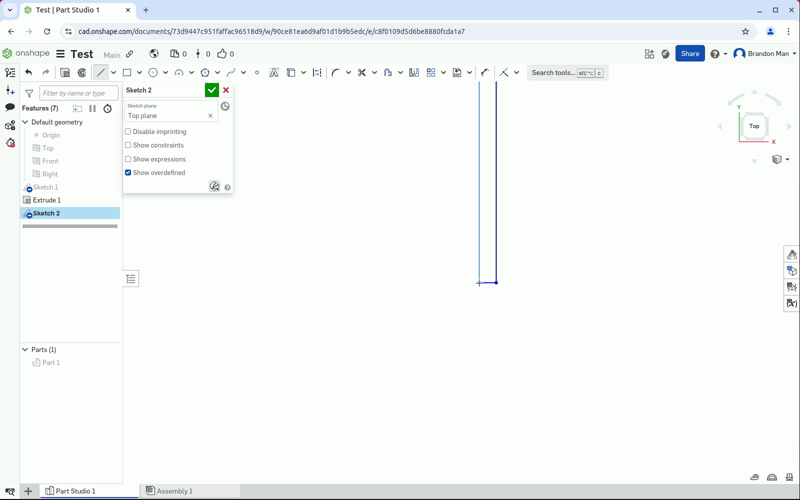
scroll(-6)
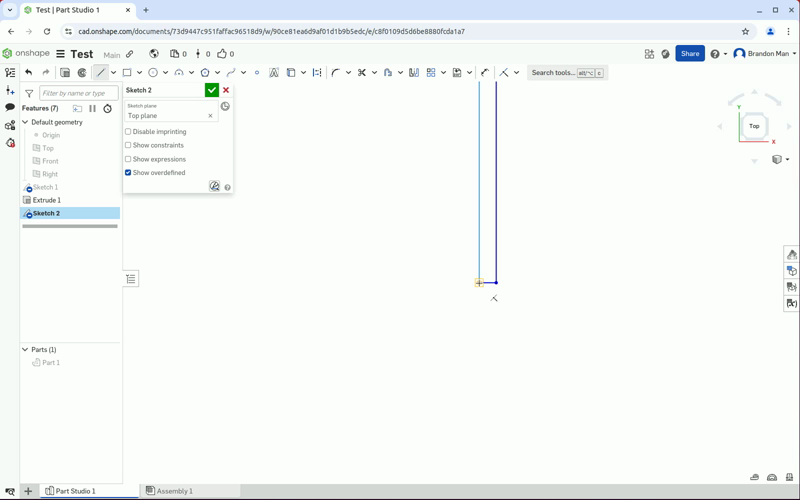
scroll(-6)
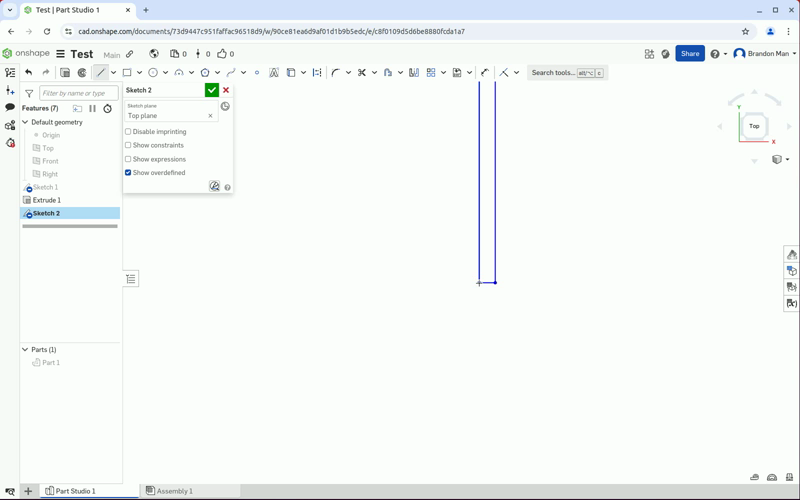
scroll(-6)
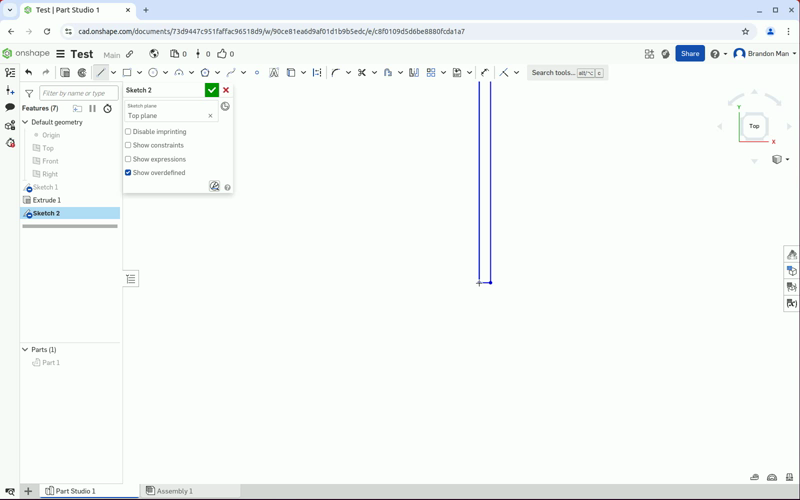
scroll(-6)
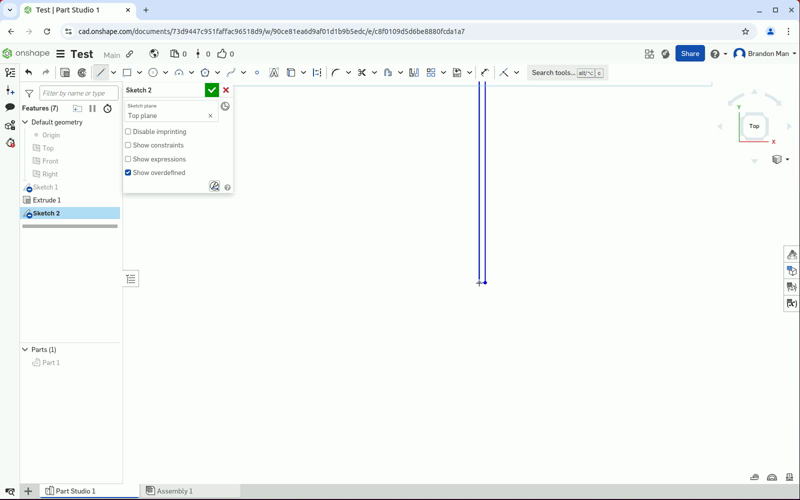
scroll(-6)
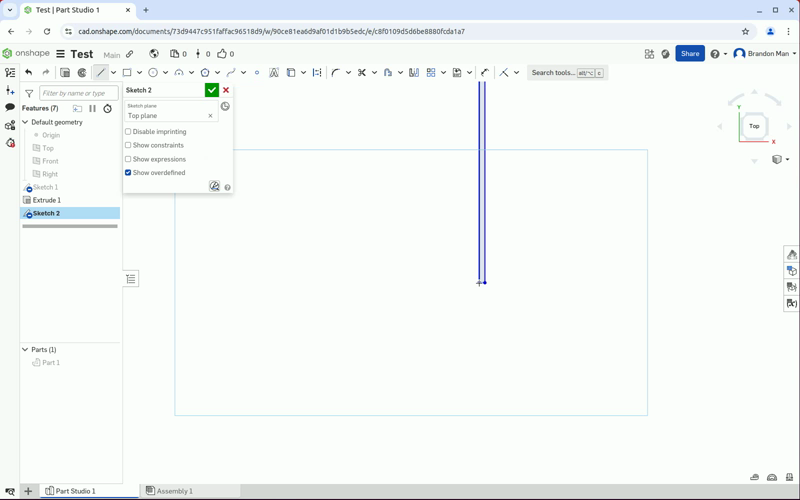
scroll(-6)
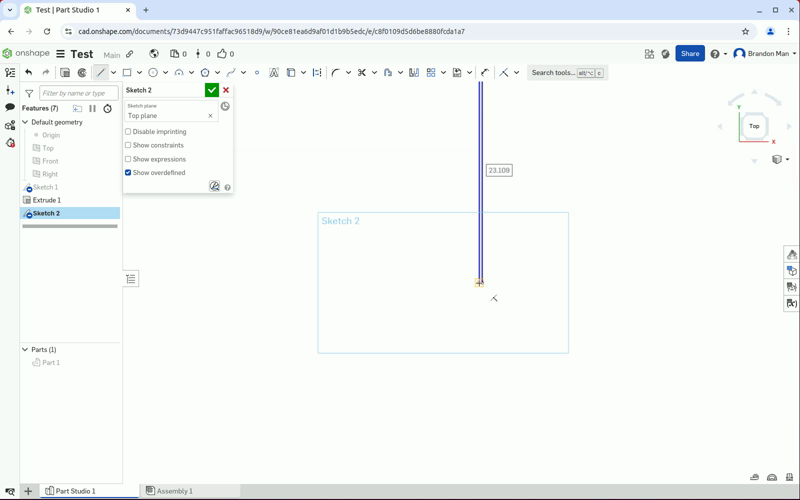
scroll(-6)
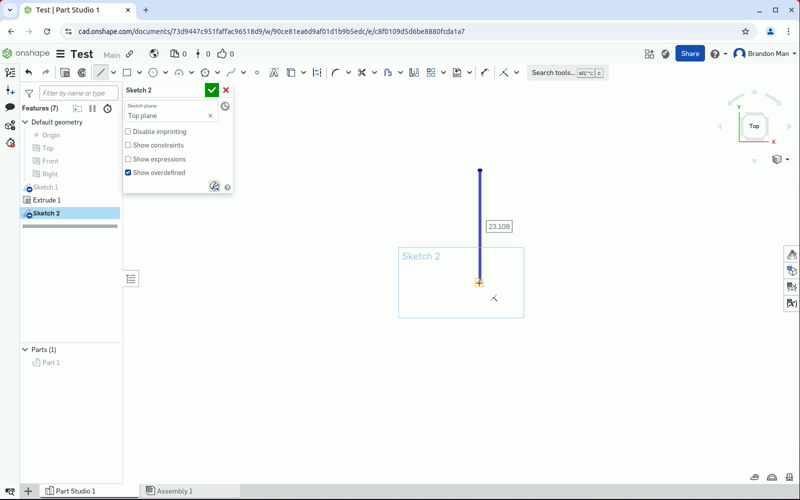
key(esc)
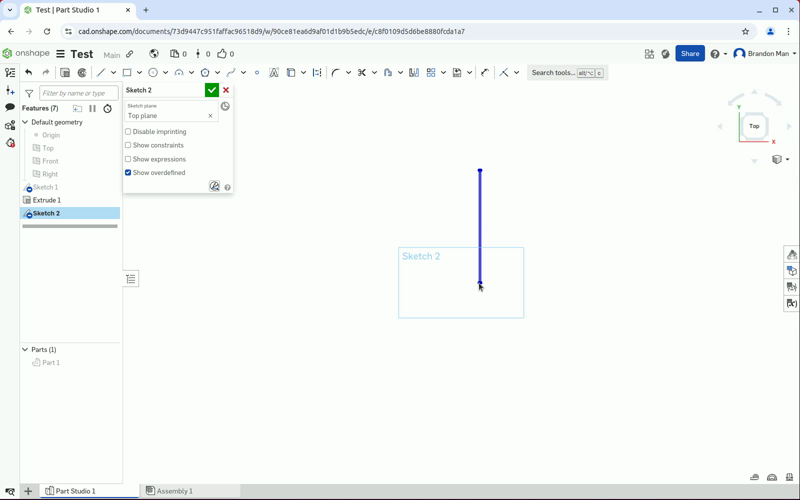
mouse_move(480, 189)
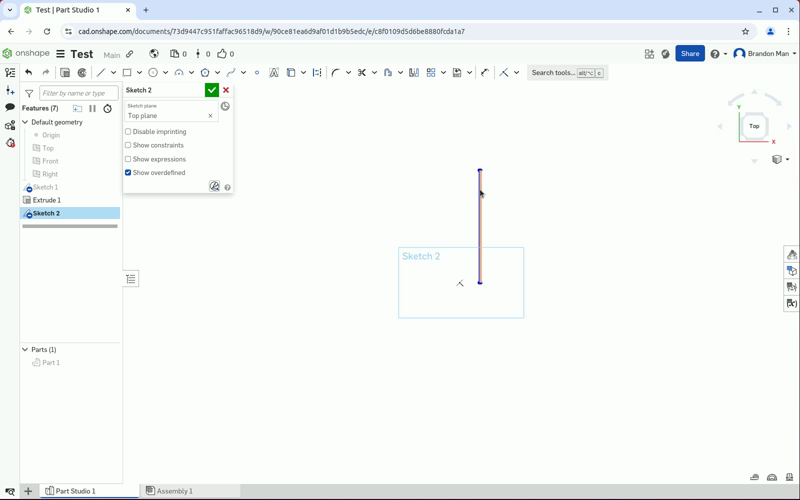
scroll(6)
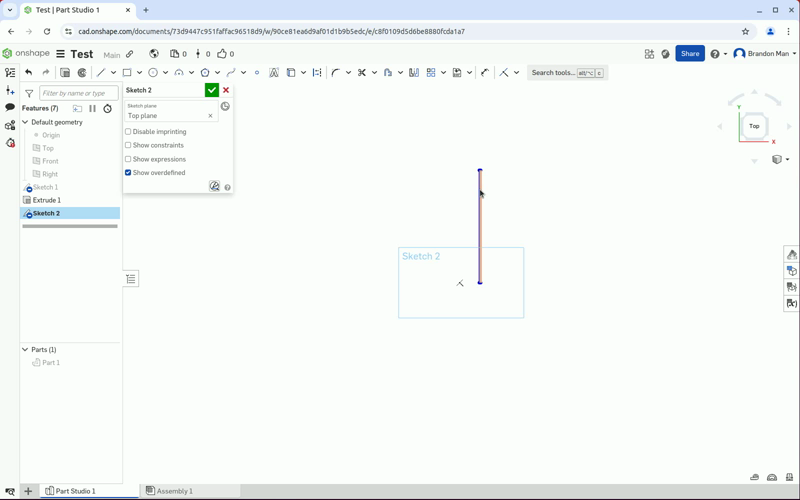
scroll(6)
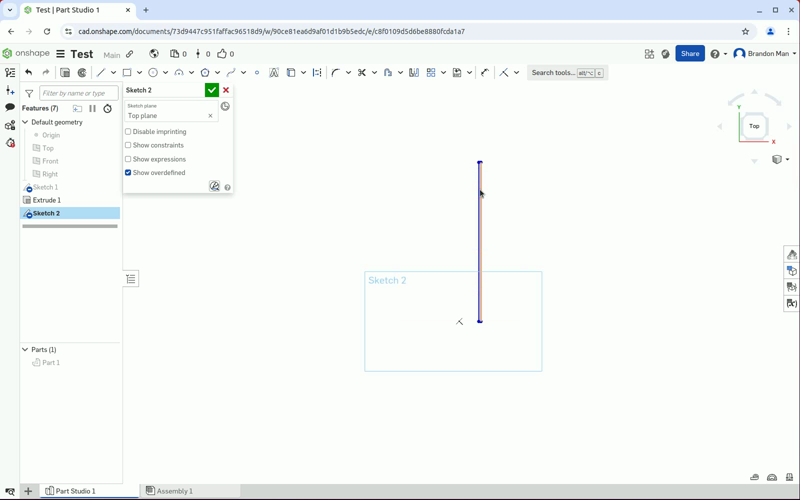
scroll(6)
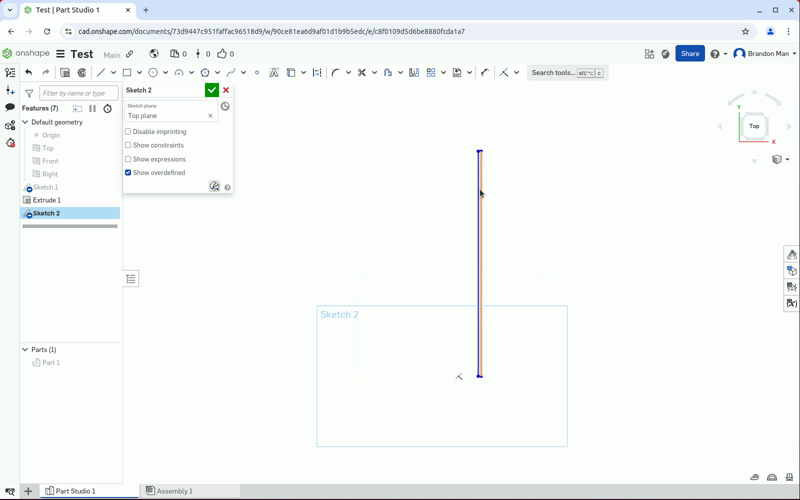
scroll(6)
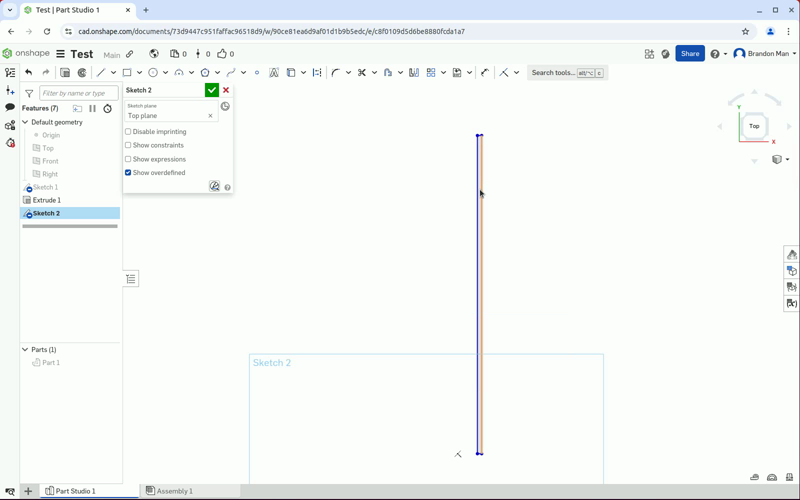
scroll(6)
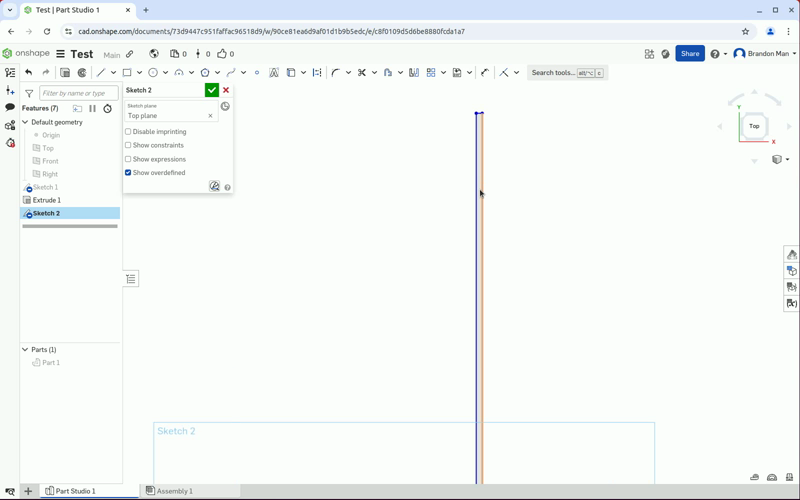
scroll(6)
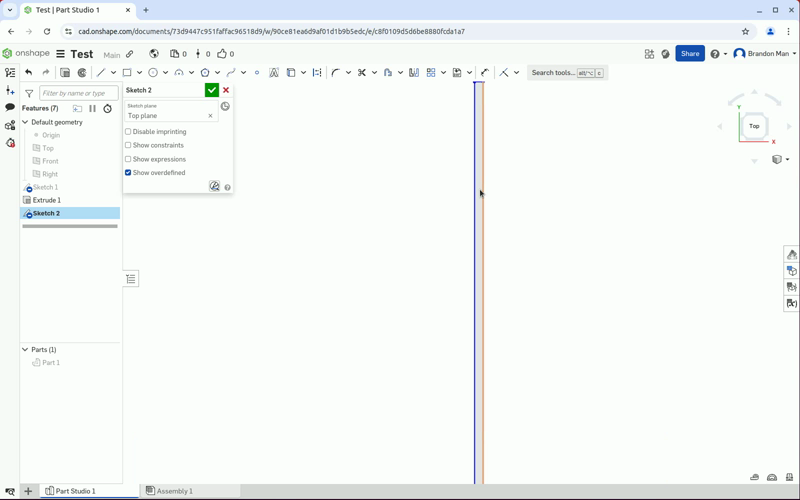
scroll(6)
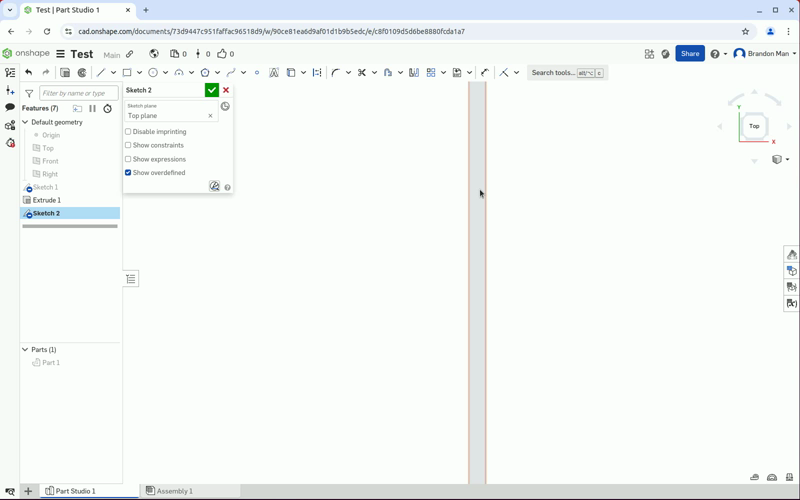
click(480, 189)
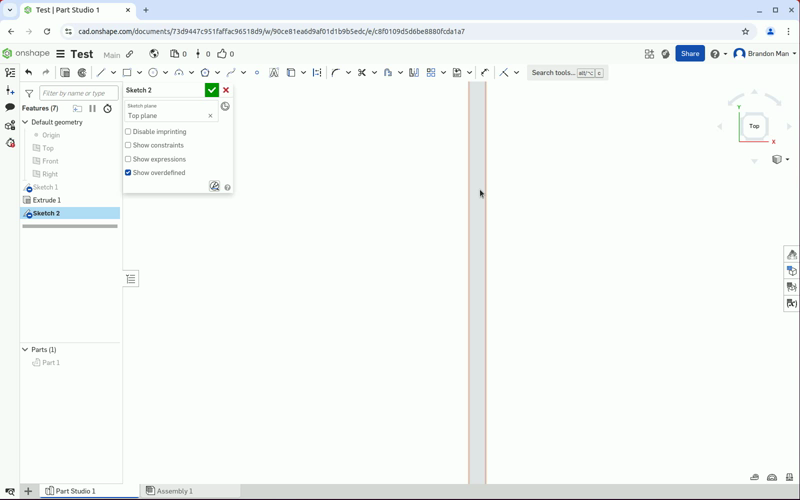
scroll(-6)
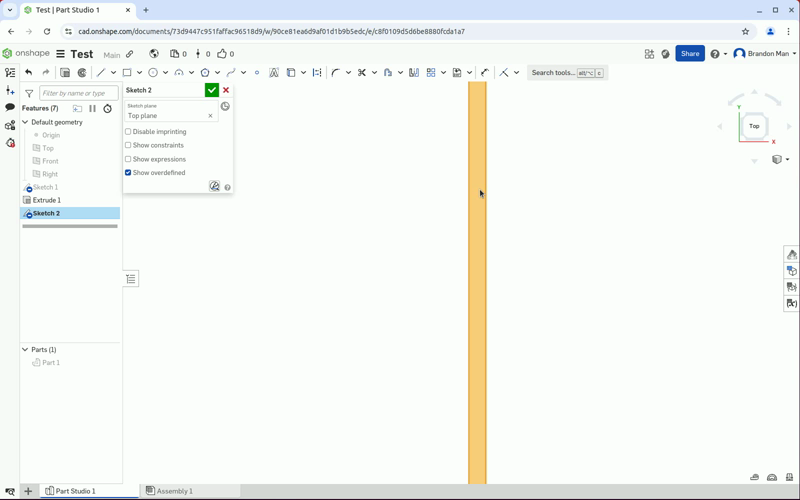
scroll(-6)
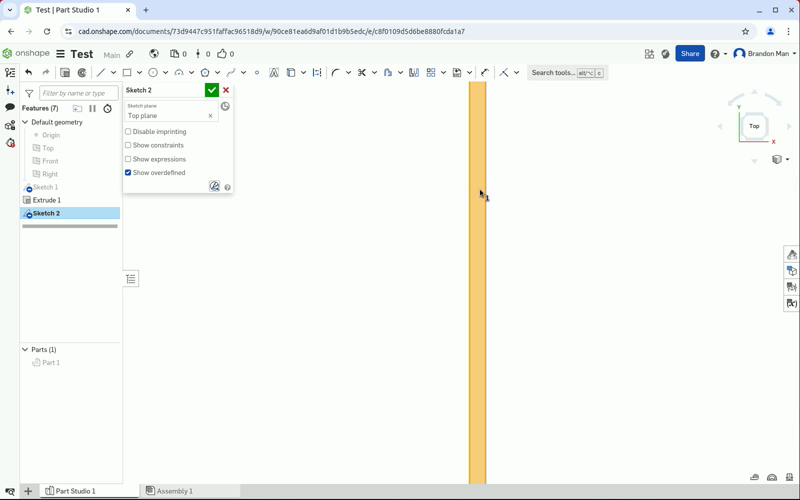
scroll(-6)
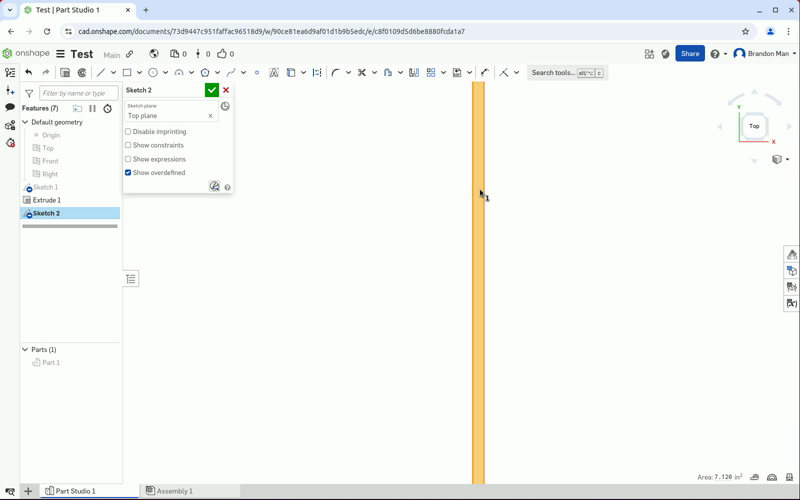
scroll(-6)
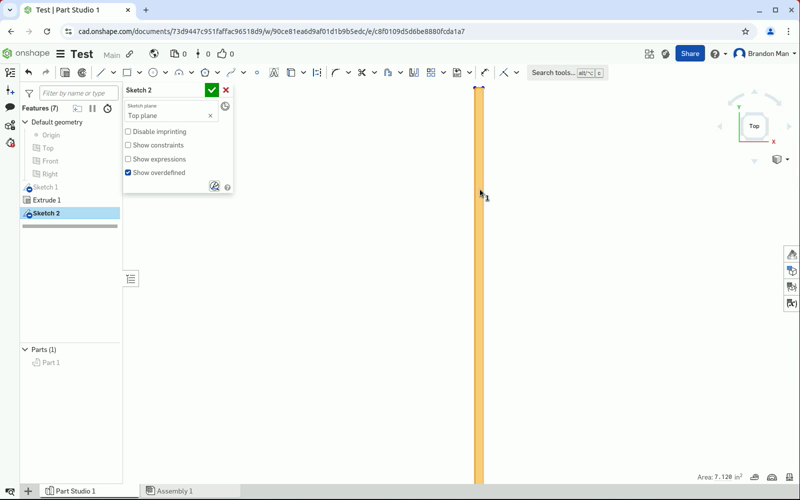
scroll(-6)
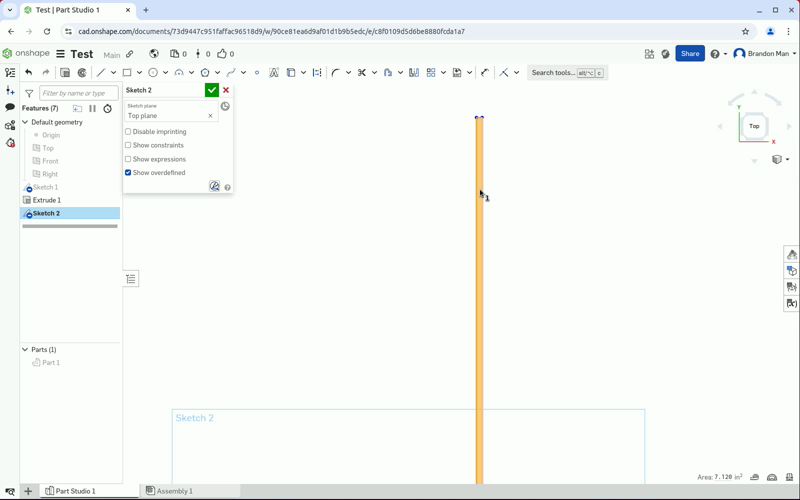
scroll(-6)
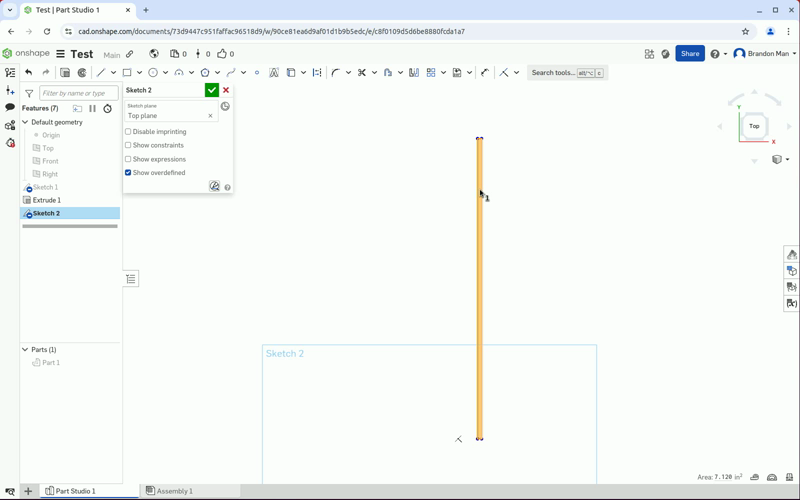
scroll(-6)
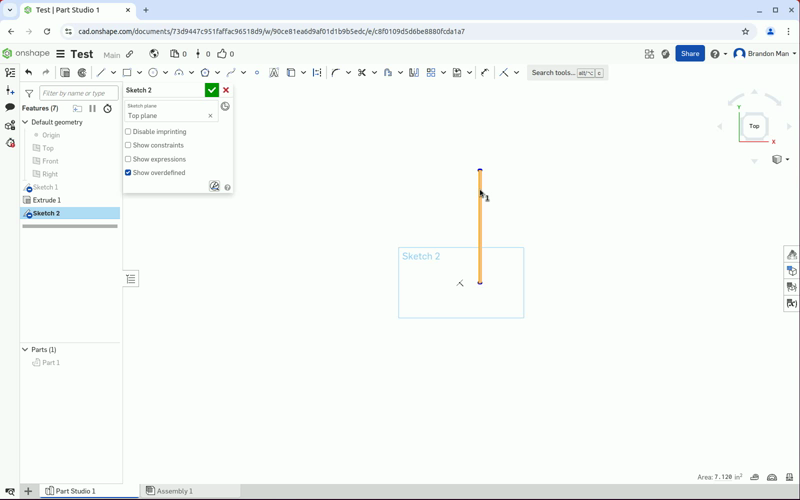
mouse_move(73, 352)
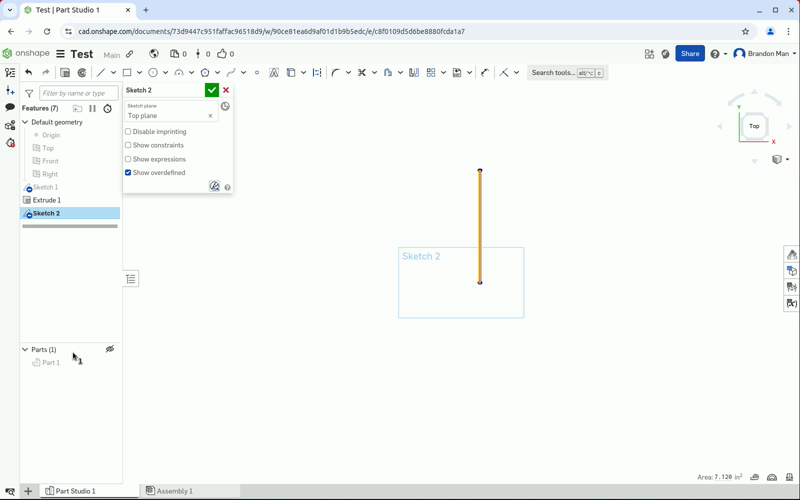
key(shift+y)
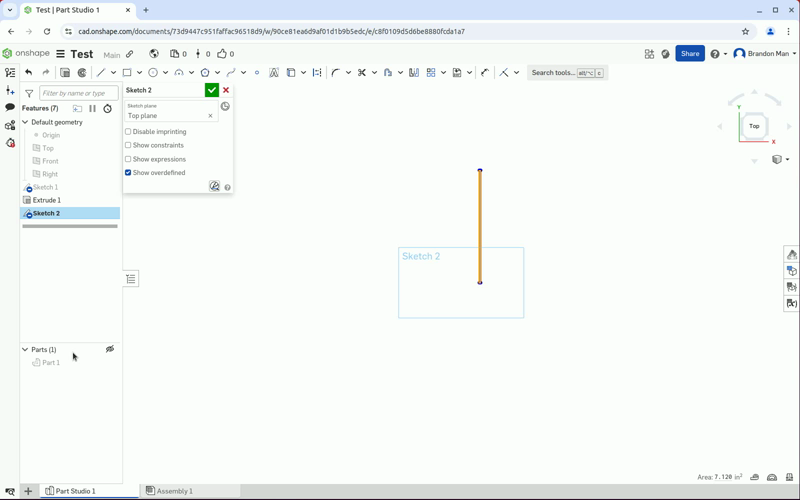
key(shift+e)
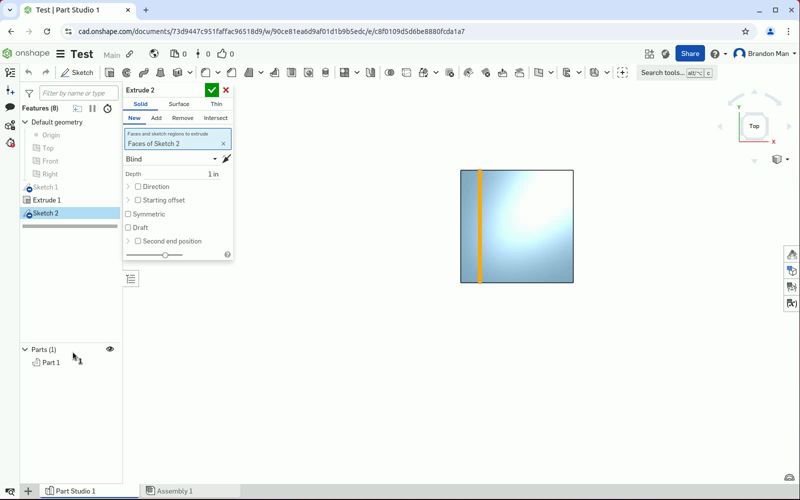
mouse_move(143, 106)
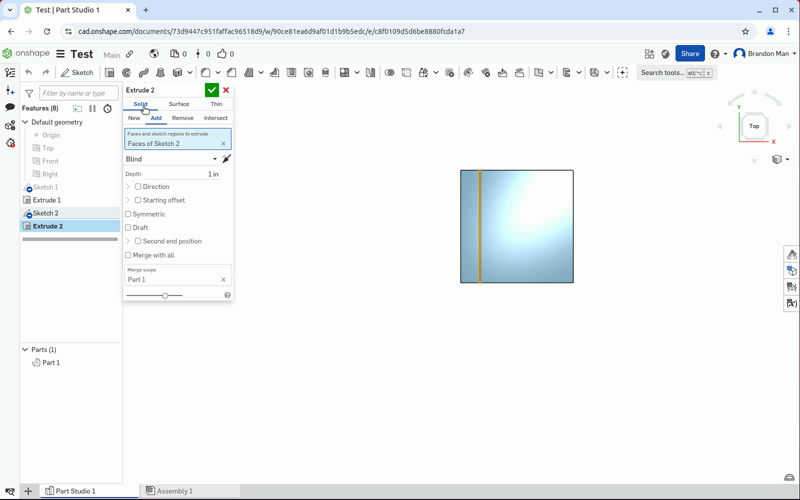
click(143, 106)
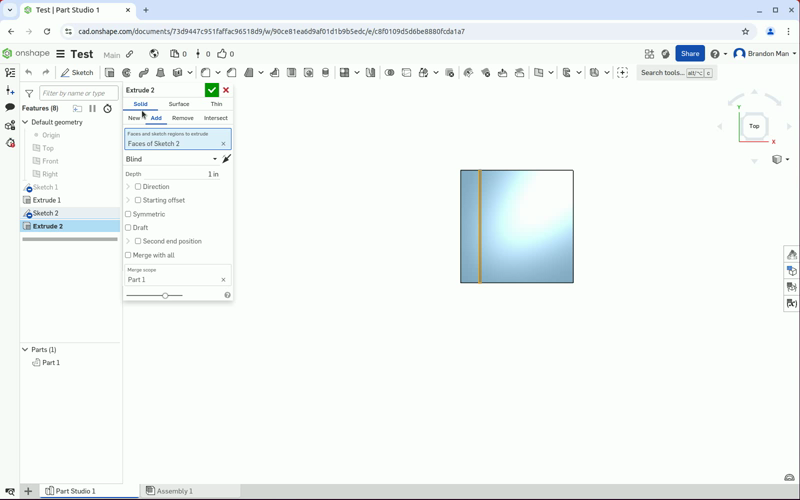
mouse_move(137, 120)
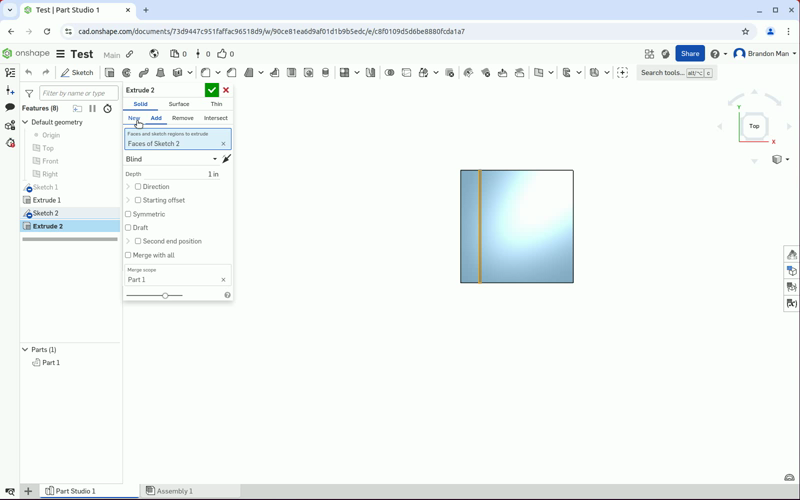
click(137, 120)
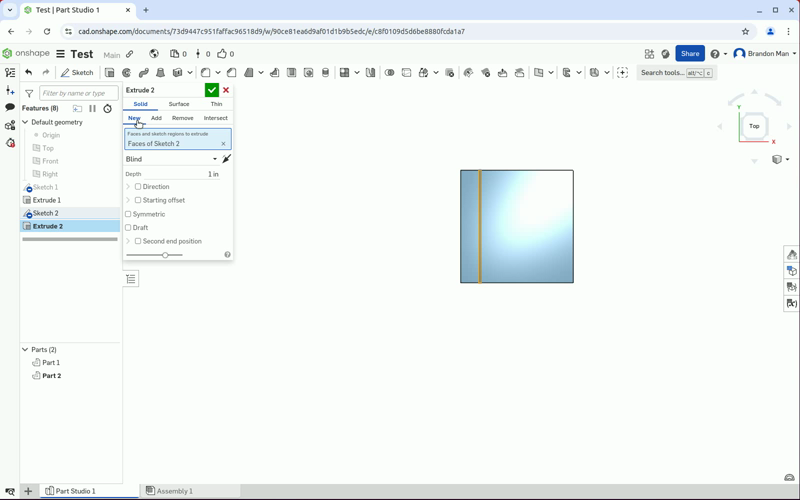
key(tab, 4)
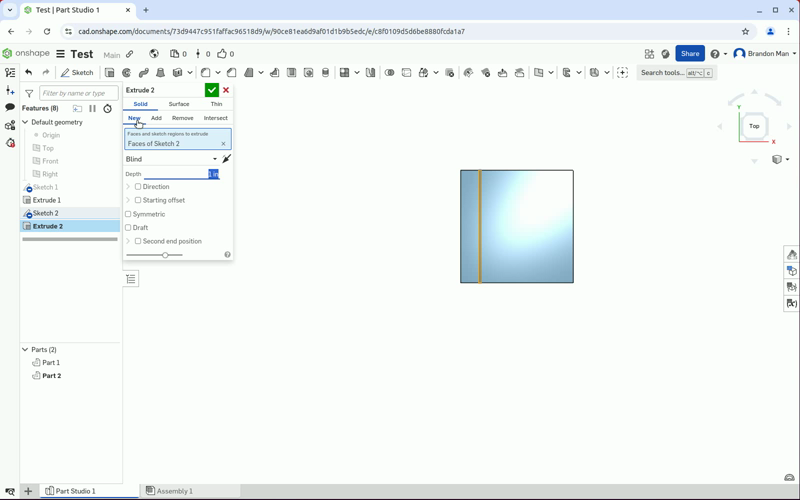
text(-0.241)
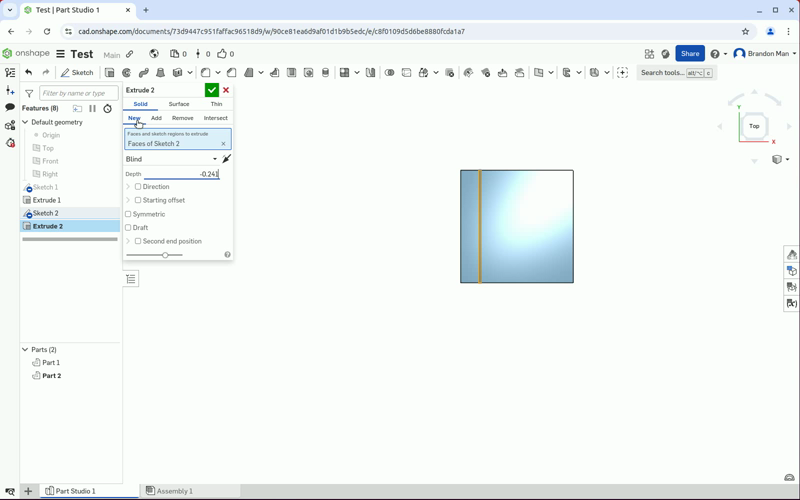
key(enter)
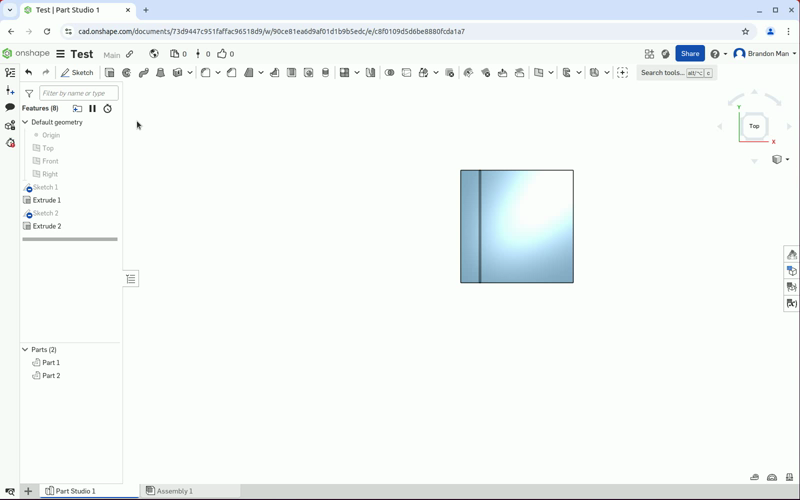
key(shift+h)
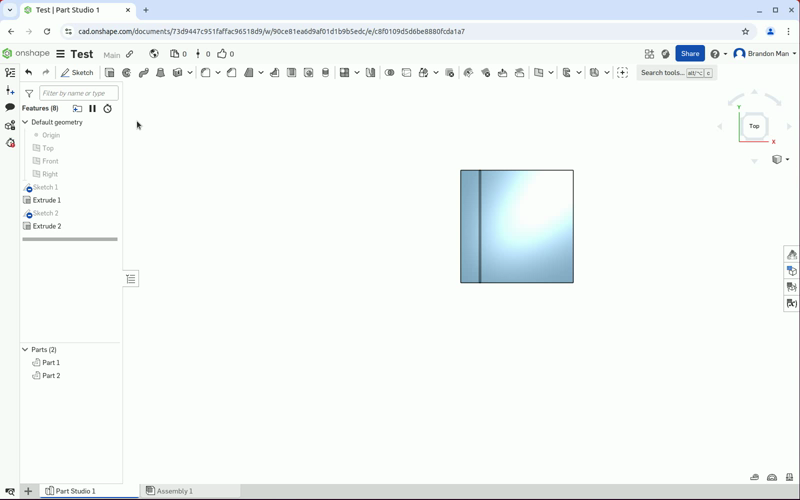
key(shift+h)
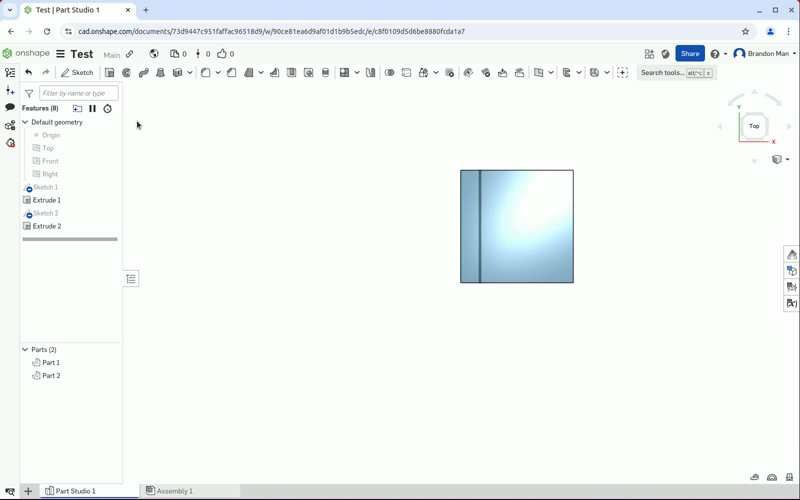
mouse_move(73, 189)
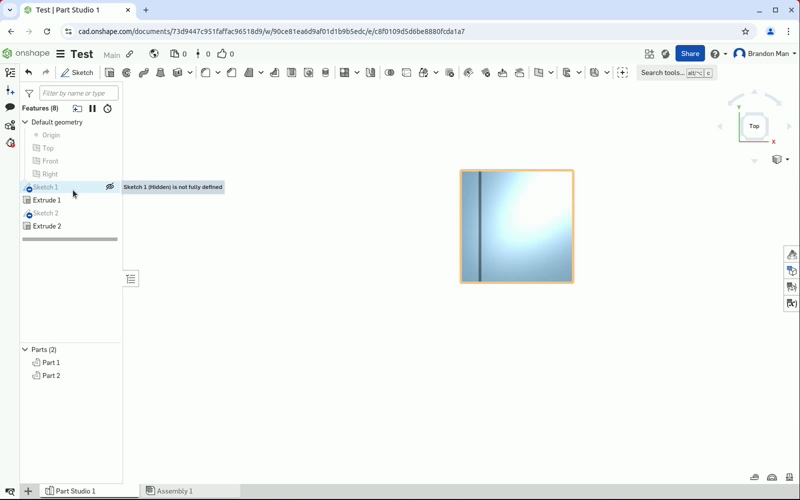
click(73, 189)
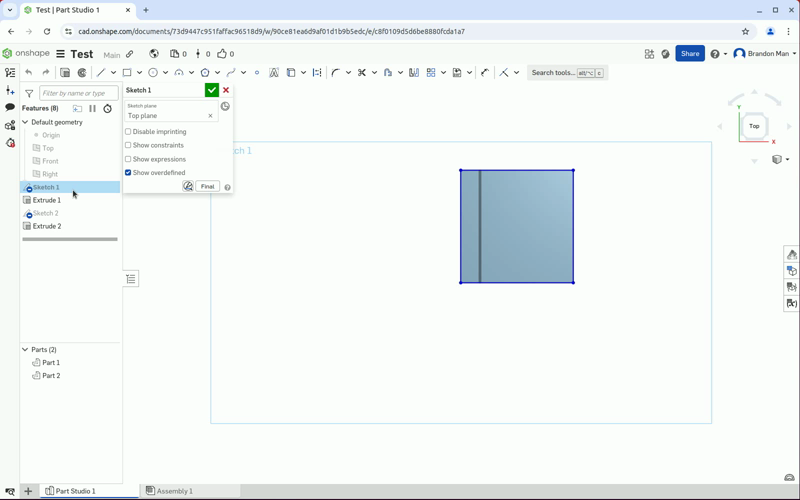
mouse_move(229, 92)
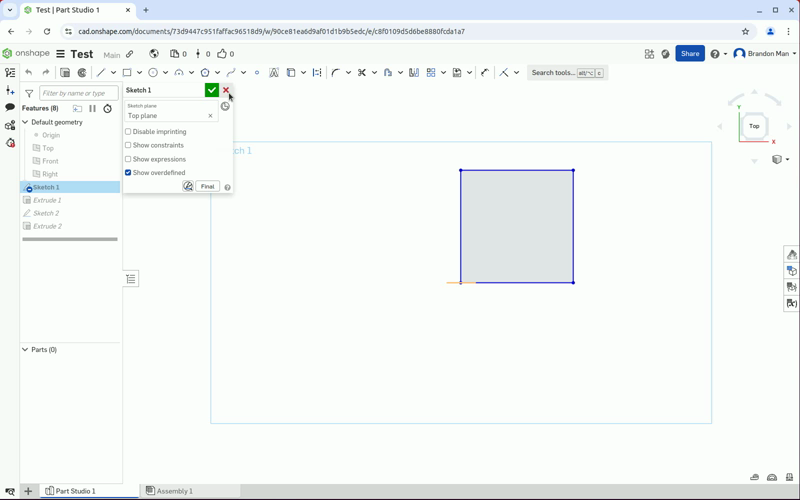
click(229, 92)
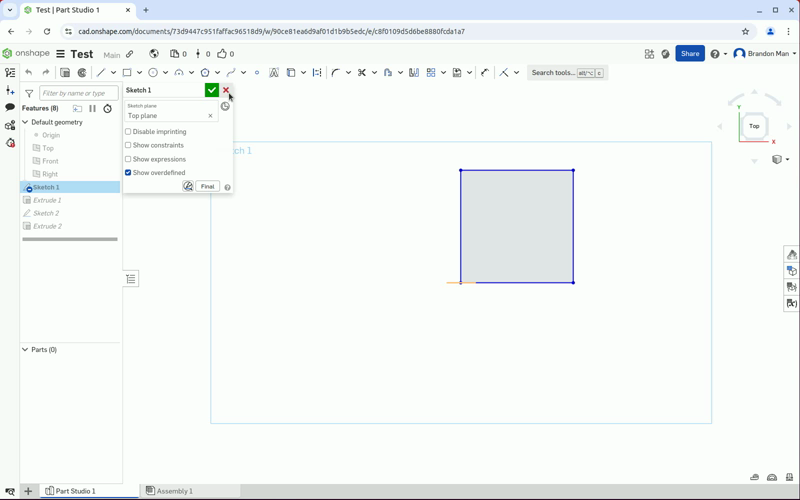
key(shift+s)
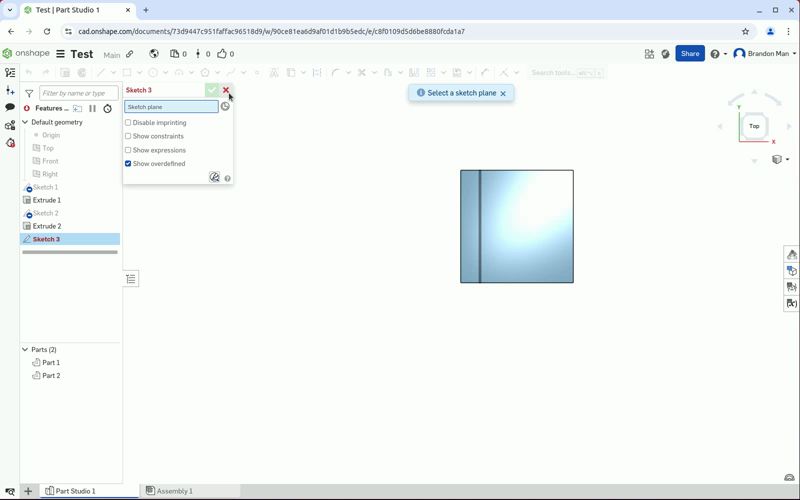
mouse_move(73, 150)
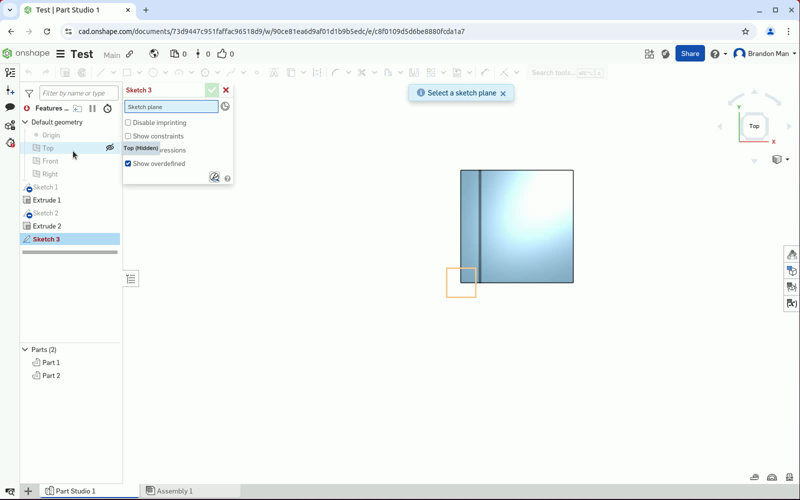
click(73, 150)
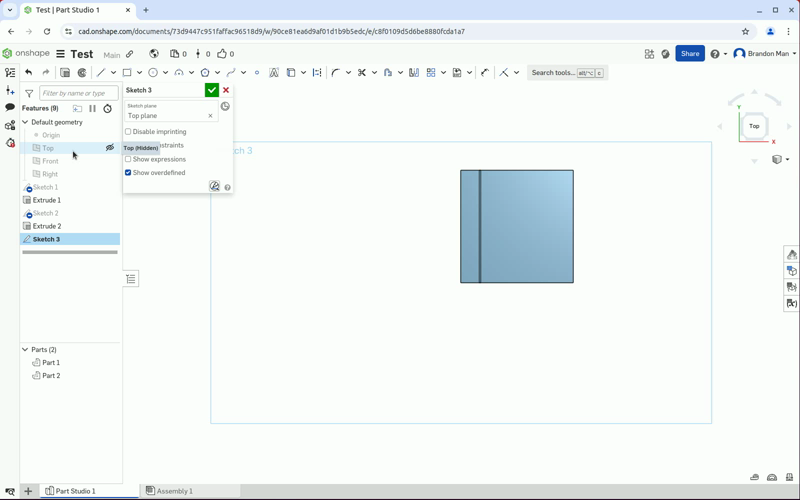
mouse_move(73, 352)
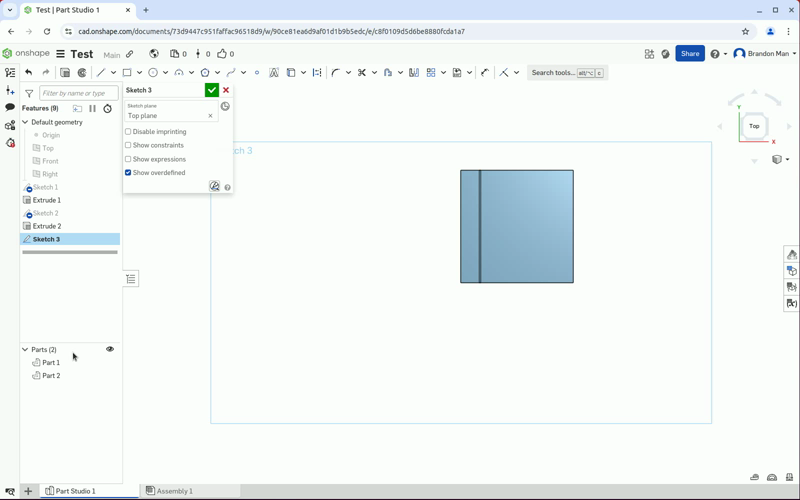
key(y)
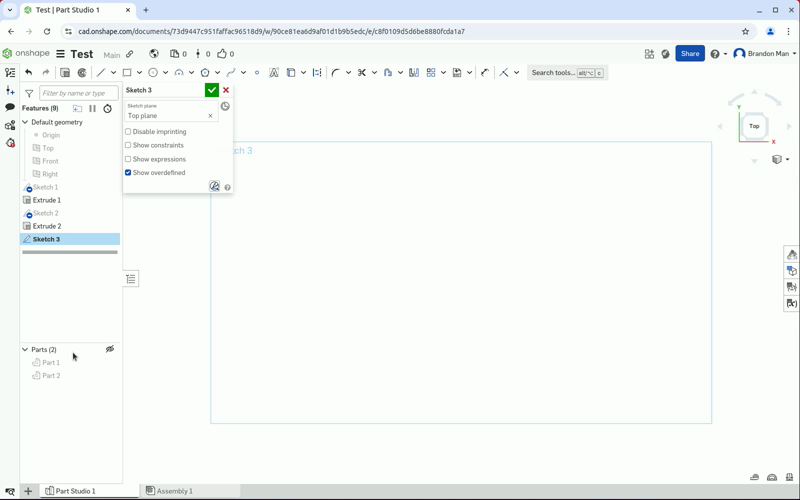
key(l)
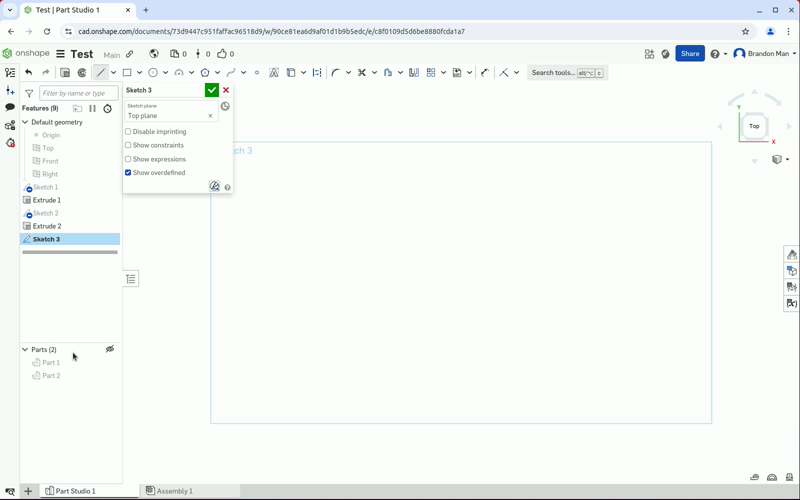
key_down(shift)
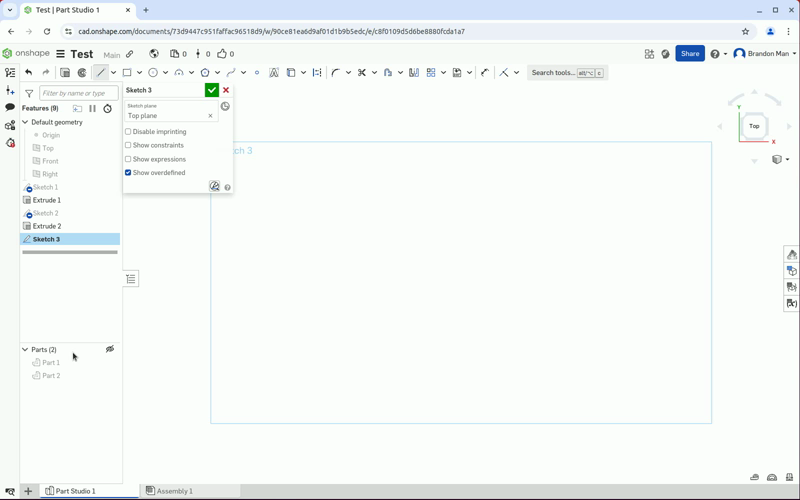
mouse_move(516, 282)
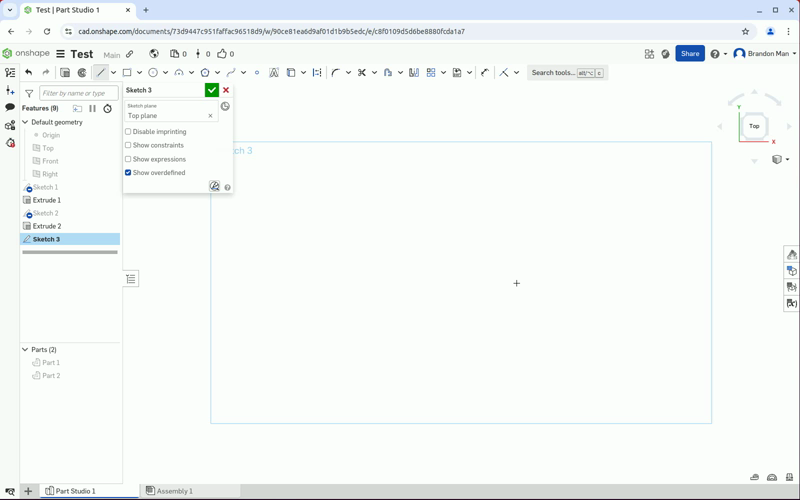
click(516, 282)
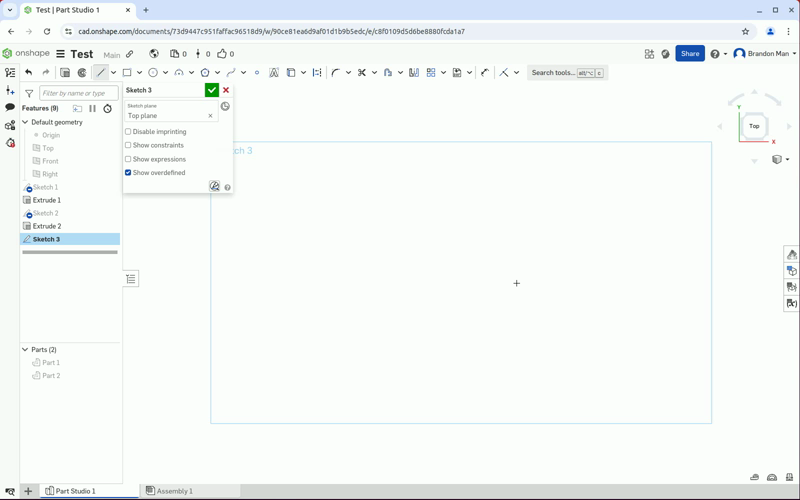
key_up(shift)
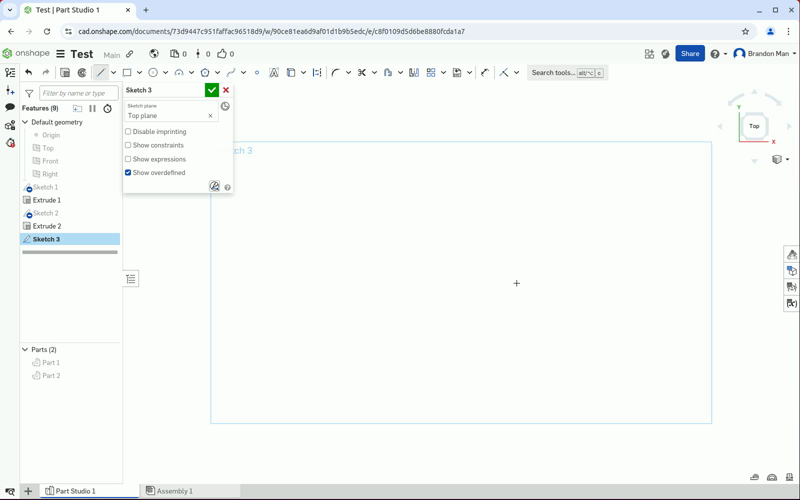
key_down(shift)
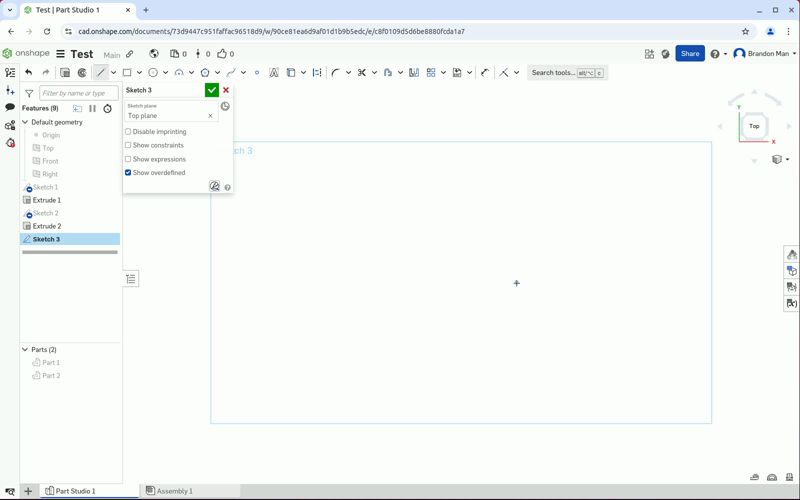
mouse_move(546, 282)
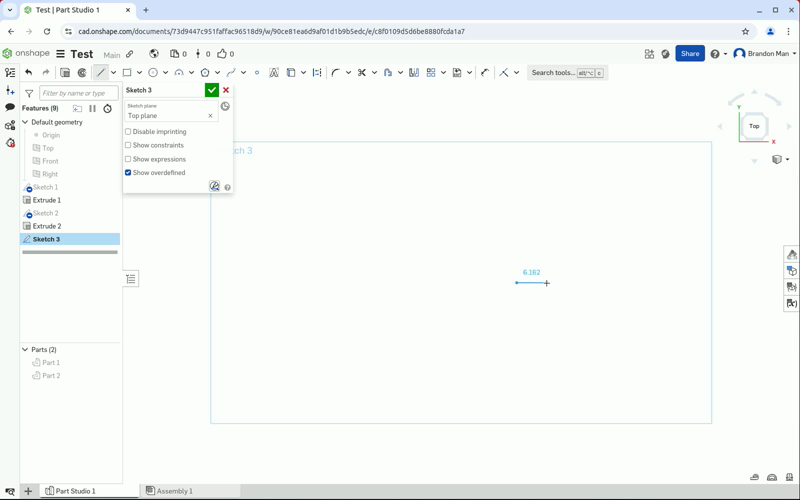
mouse_move(518, 282)
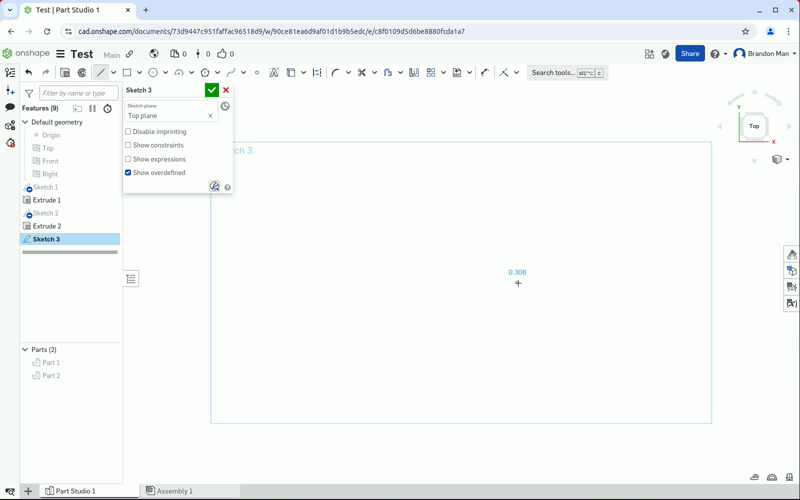
scroll(6)
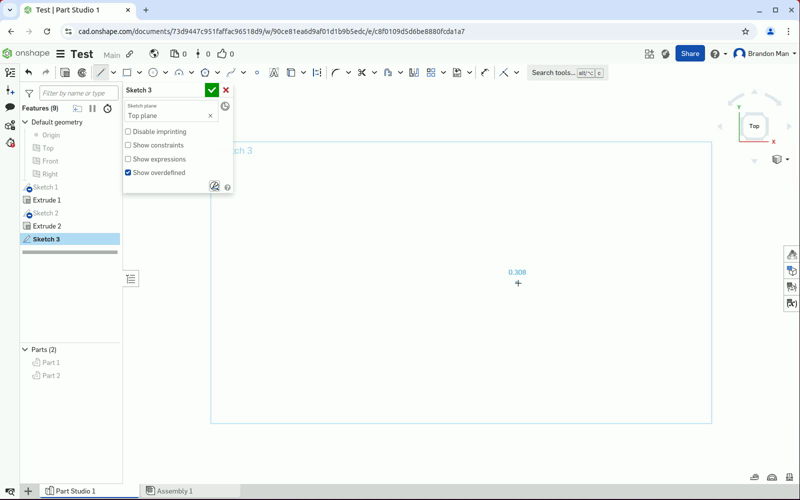
scroll(6)
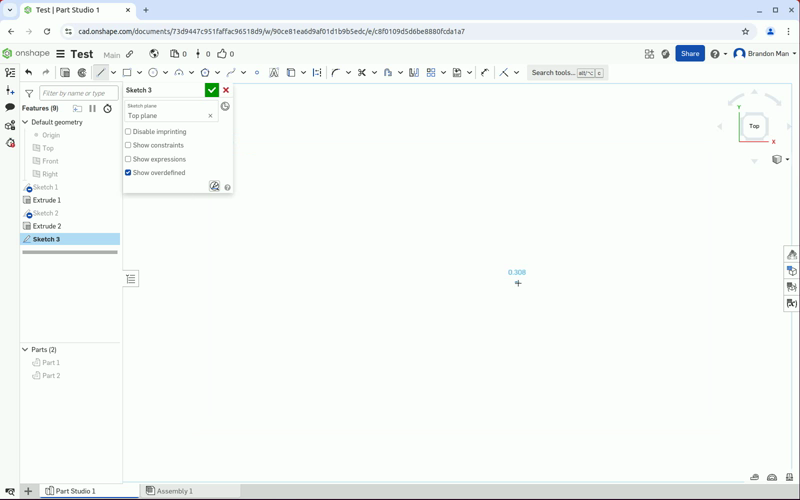
scroll(6)
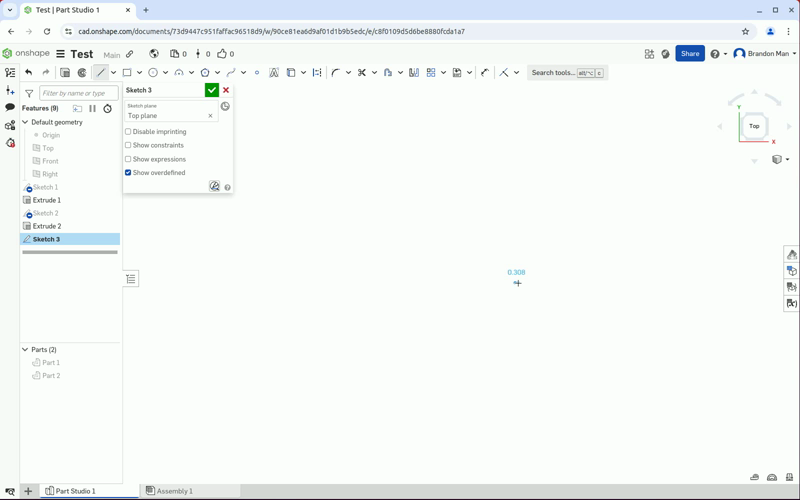
scroll(6)
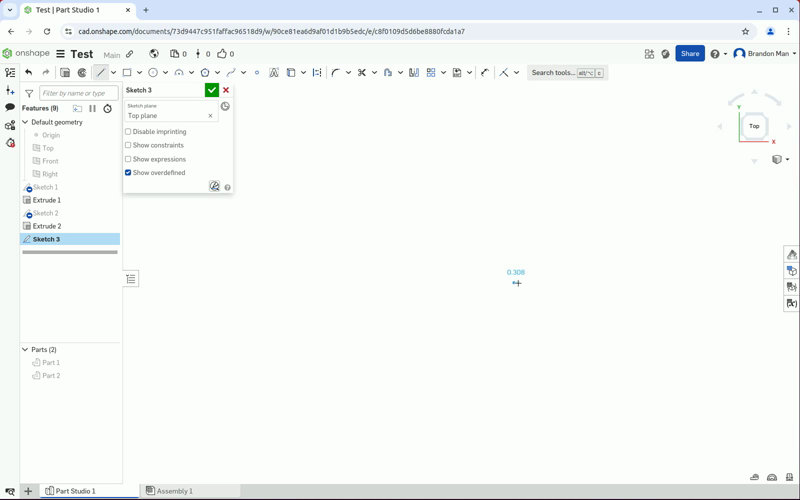
scroll(6)
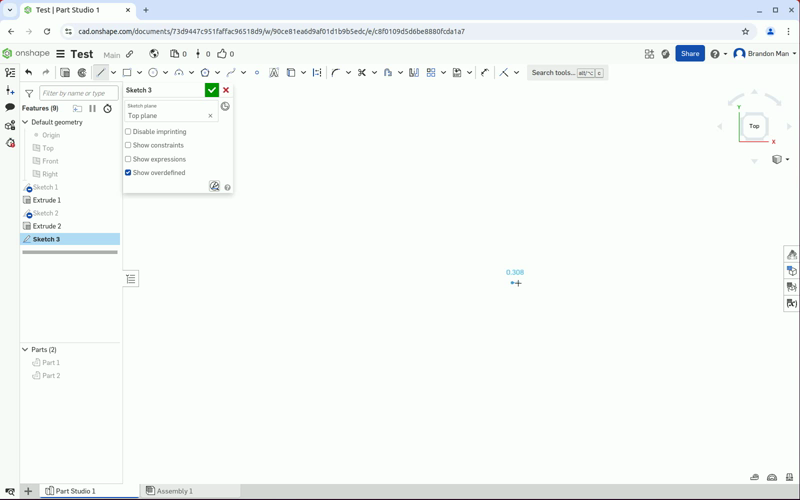
scroll(6)
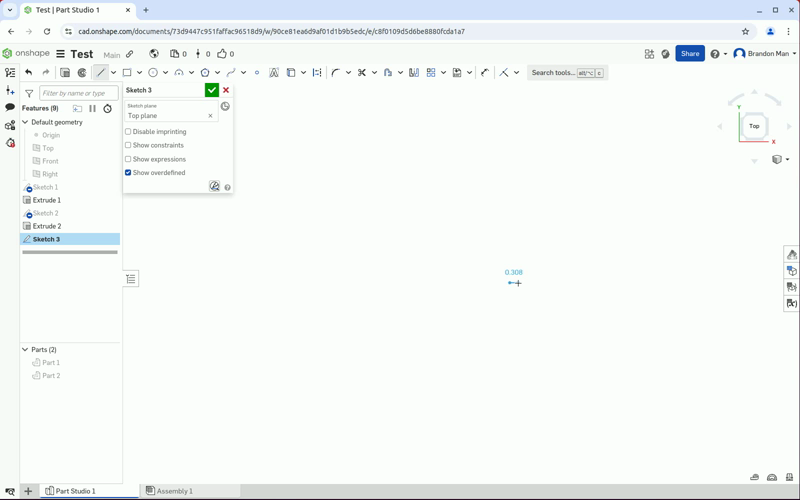
scroll(6)
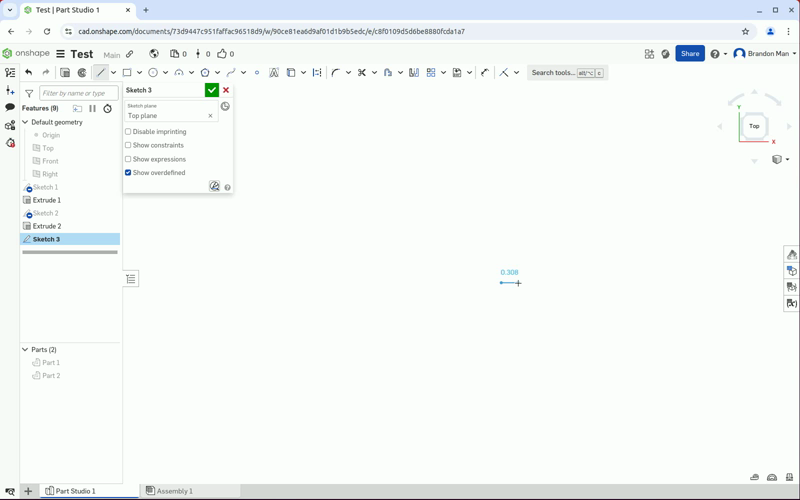
click(518, 282)
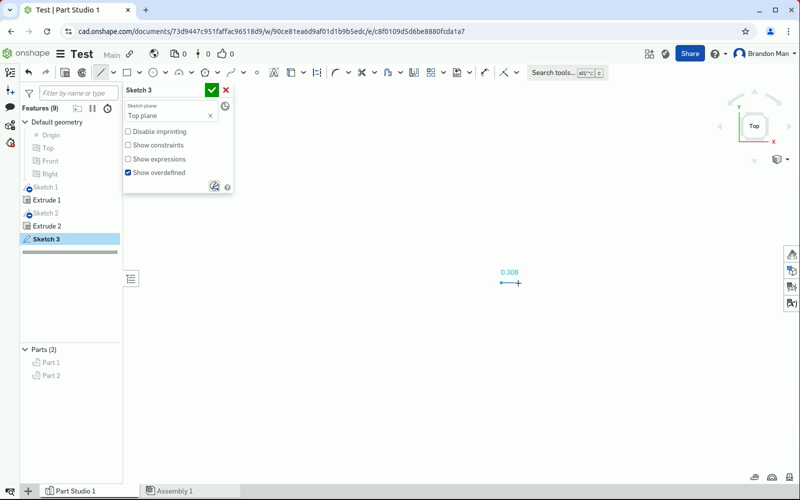
scroll(-6)
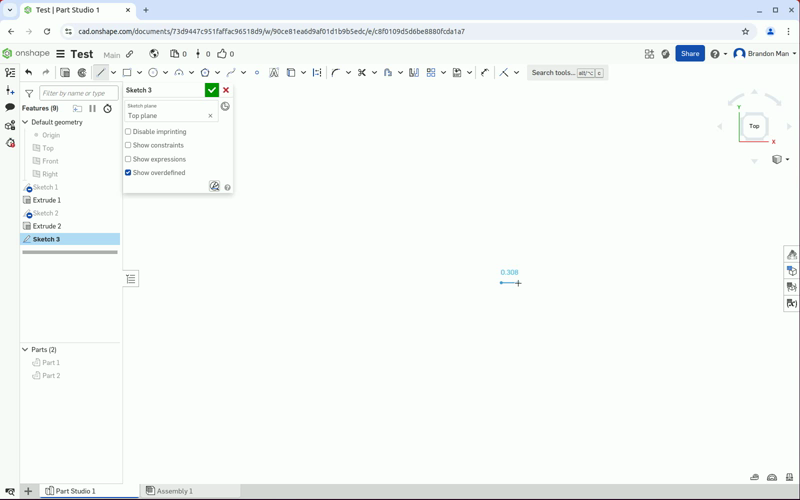
scroll(-6)
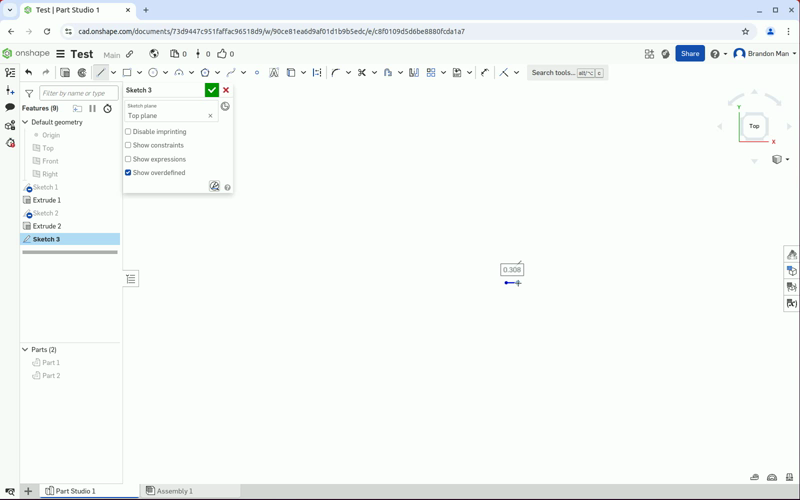
scroll(-6)
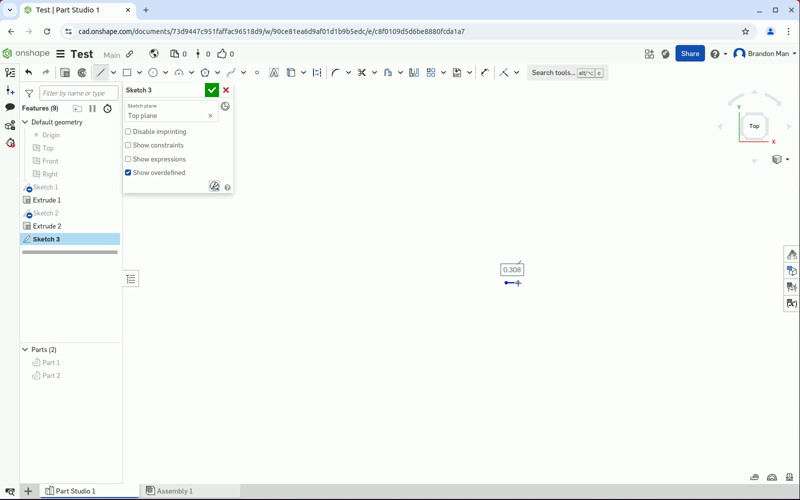
scroll(-6)
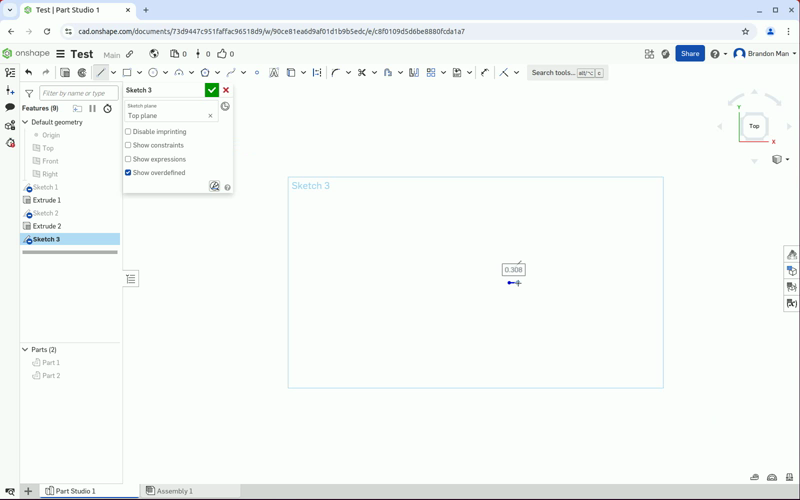
scroll(-6)
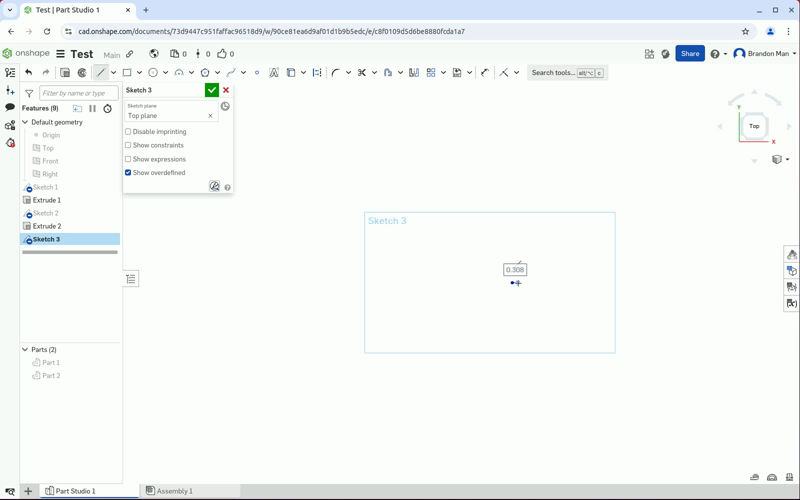
scroll(-6)
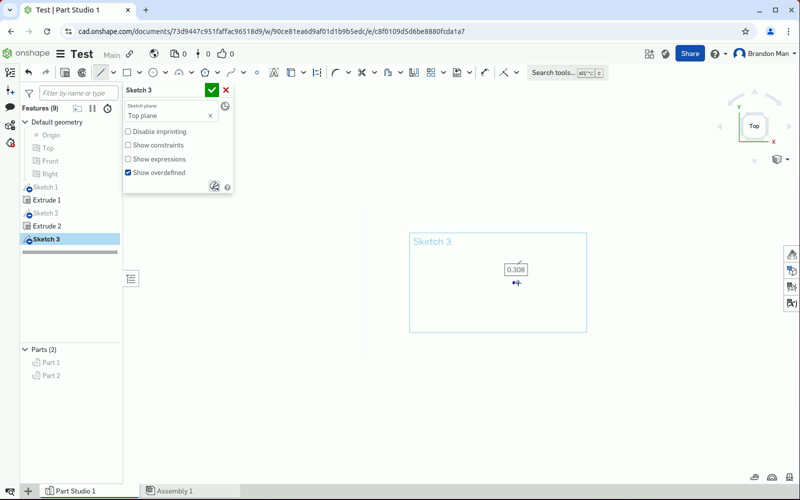
scroll(-6)
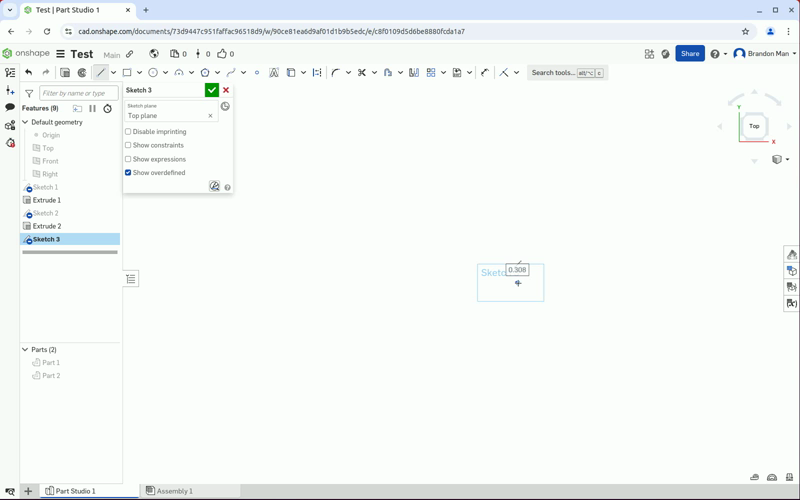
key_up(shift)
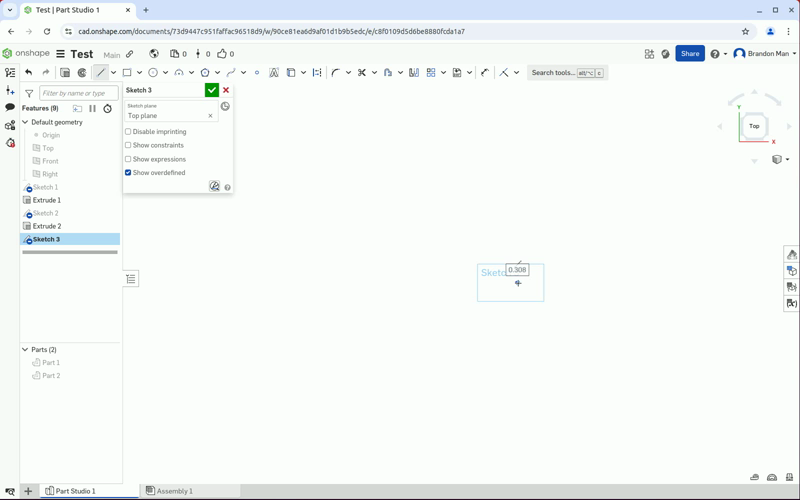
key_down(shift)
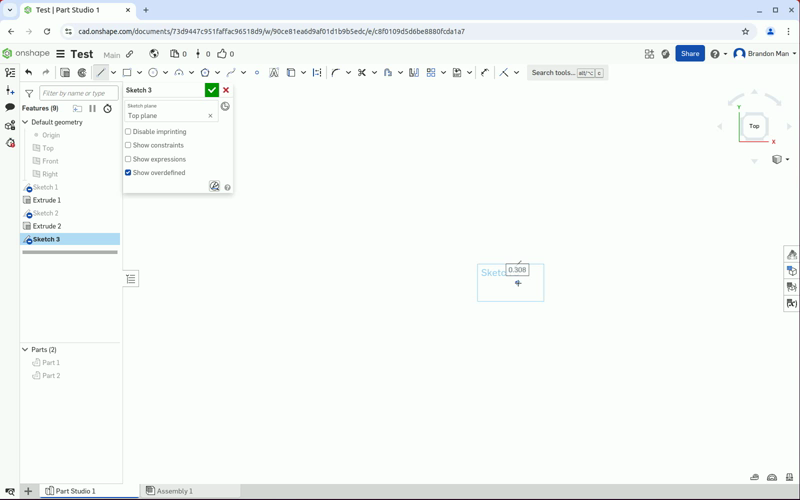
mouse_move(518, 170)
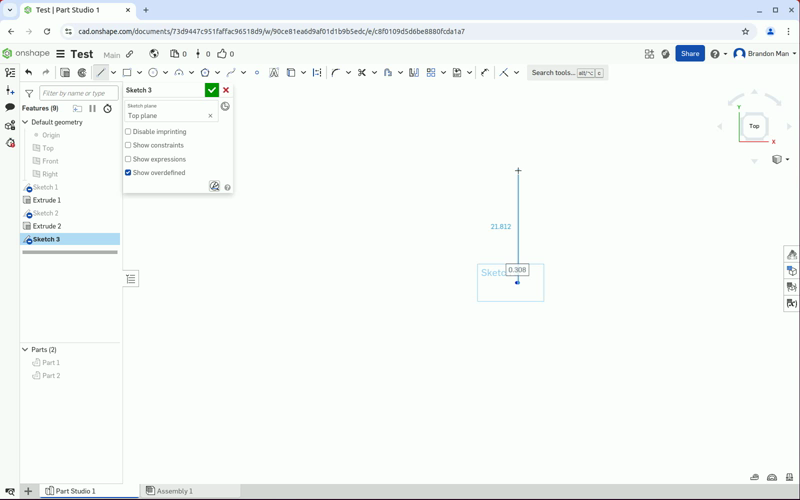
click(518, 170)
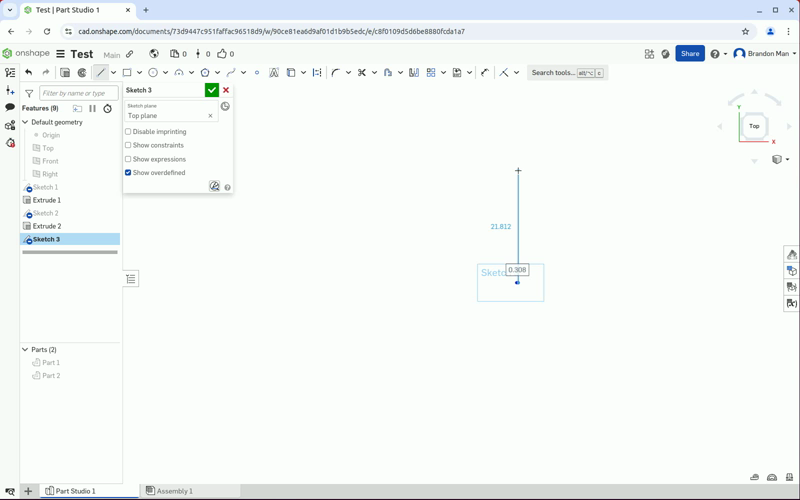
key_up(shift)
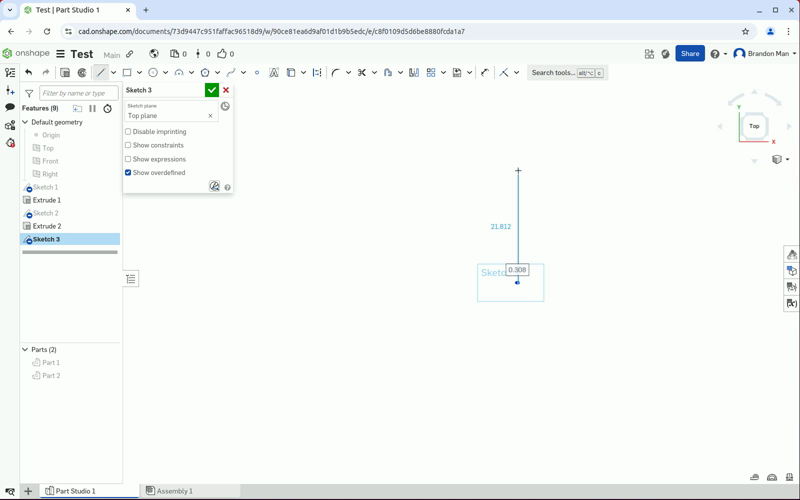
key_down(shift)
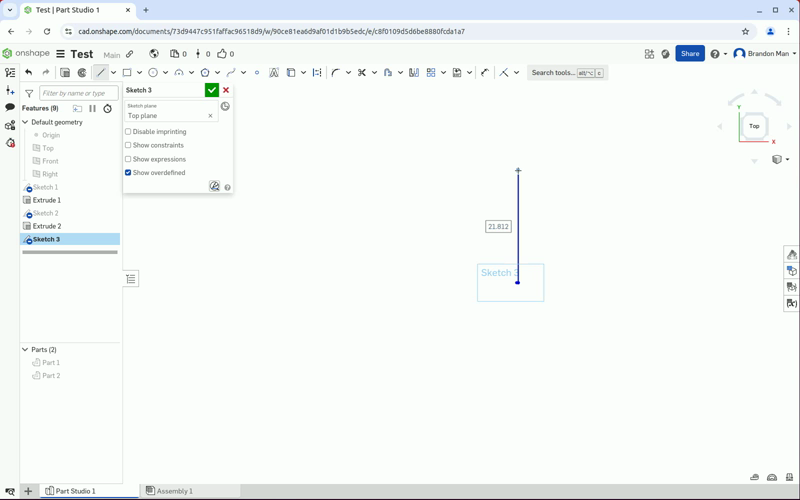
mouse_move(548, 170)
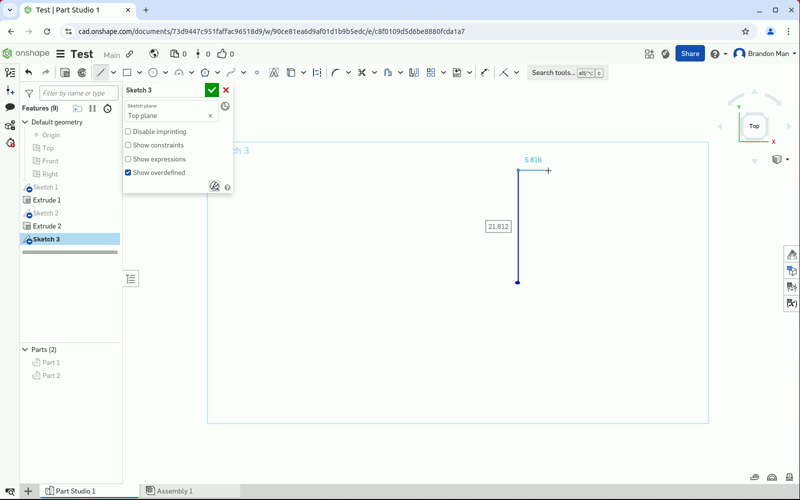
mouse_move(516, 170)
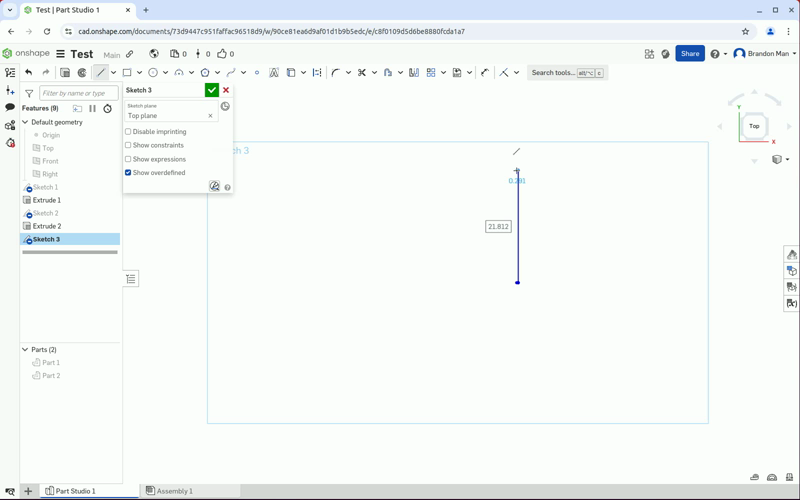
scroll(6)
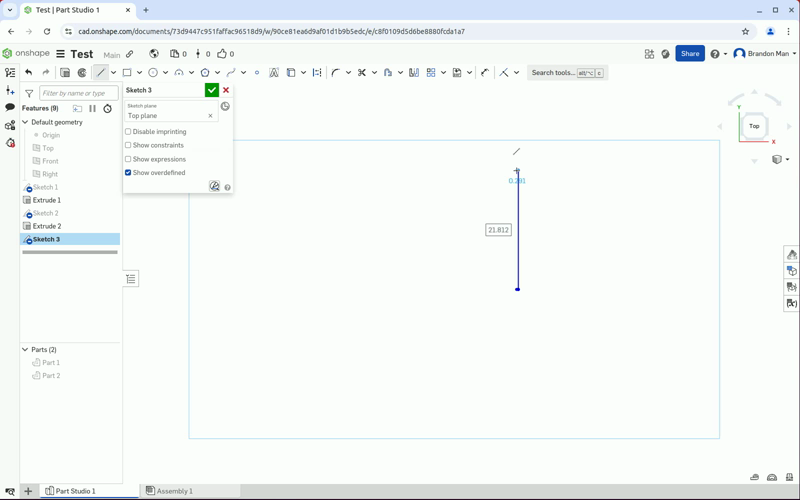
scroll(6)
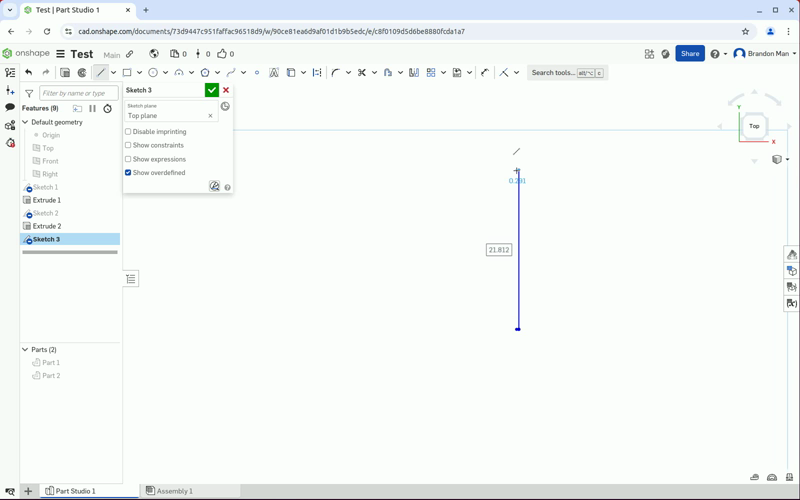
scroll(6)
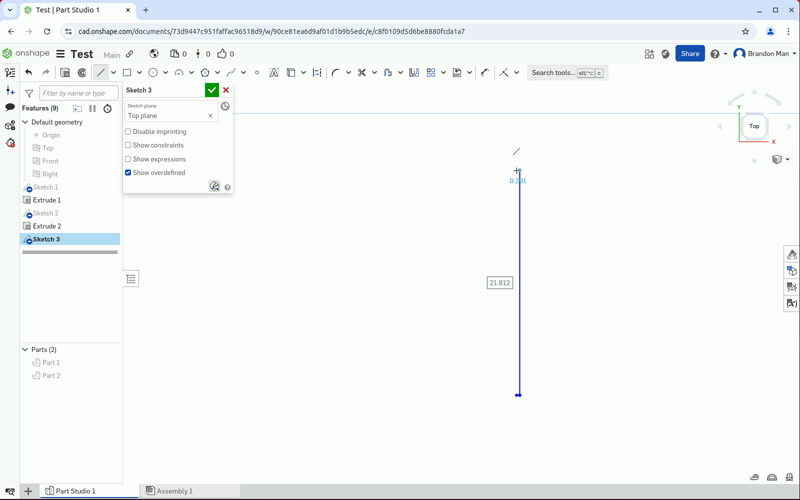
scroll(6)
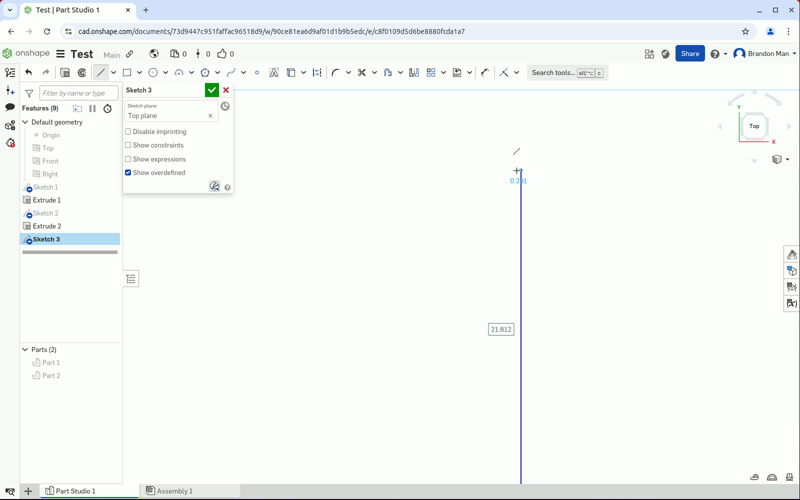
scroll(6)
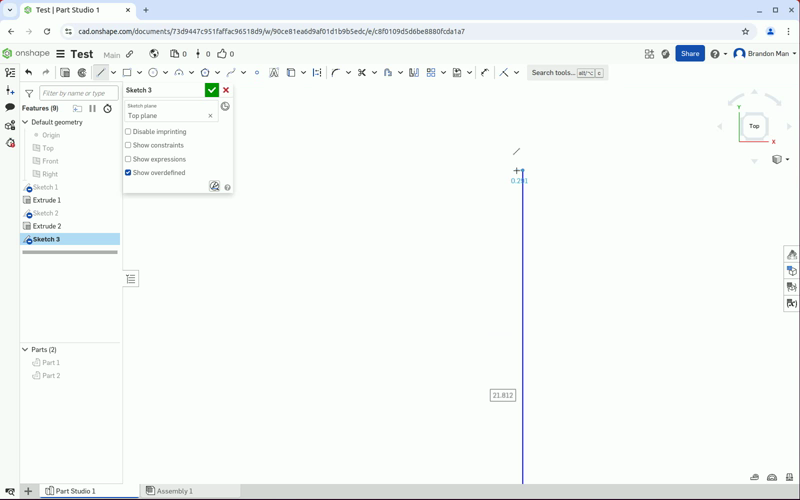
scroll(6)
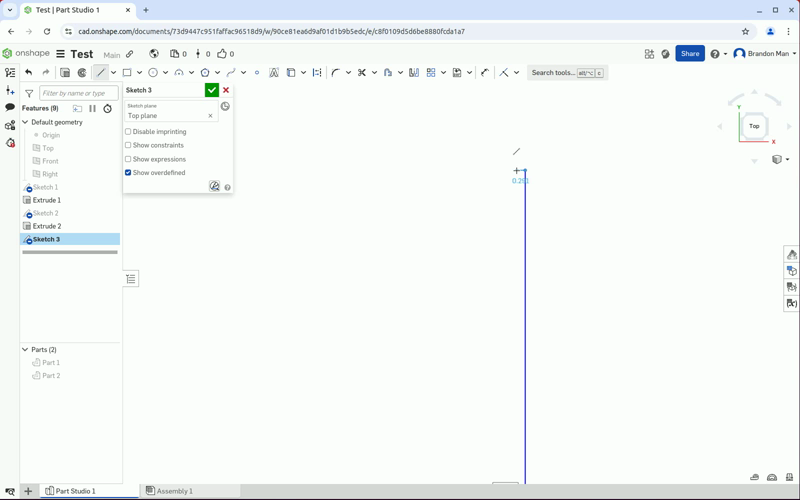
scroll(6)
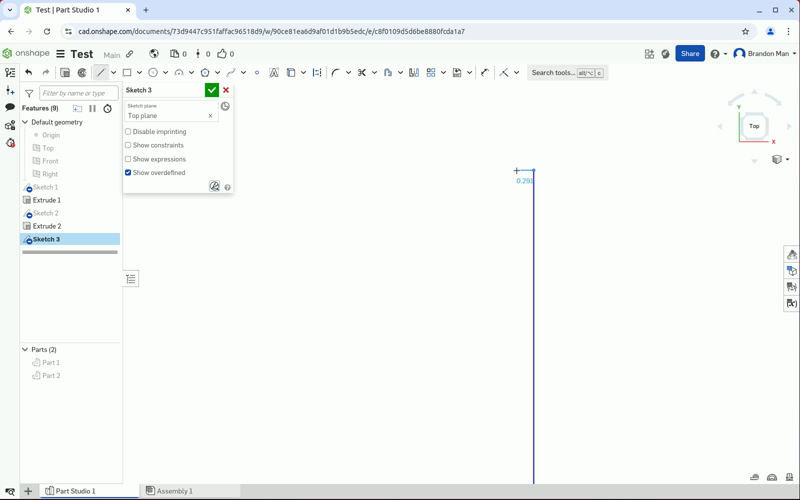
click(516, 170)
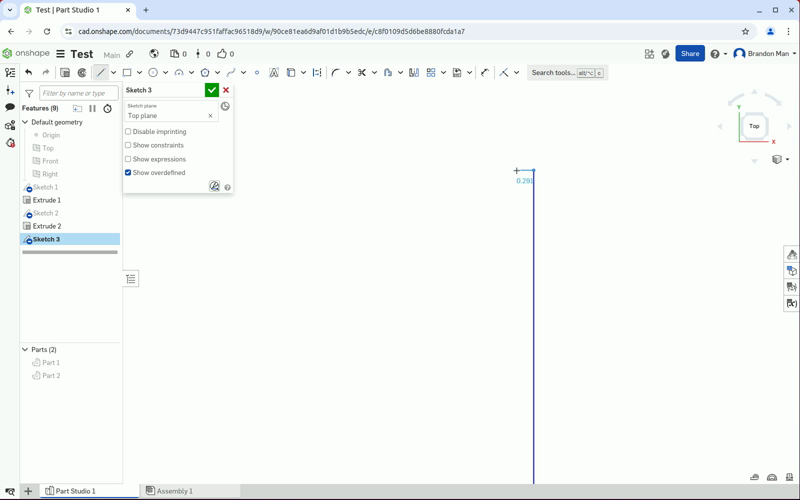
scroll(-6)
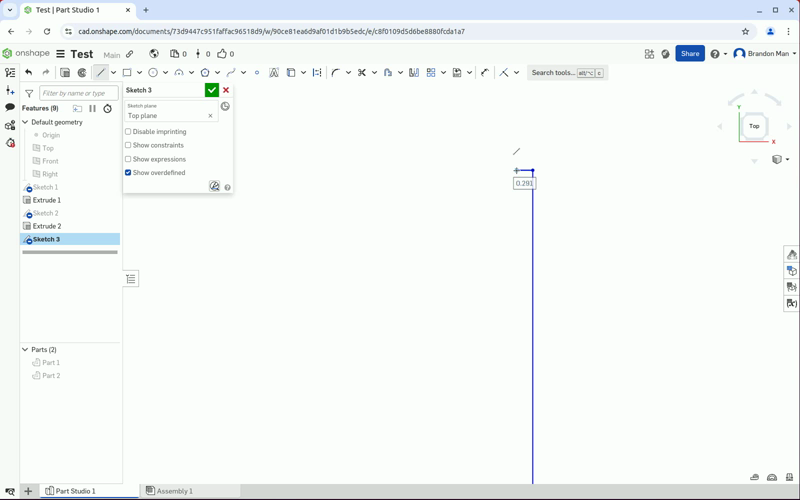
scroll(-6)
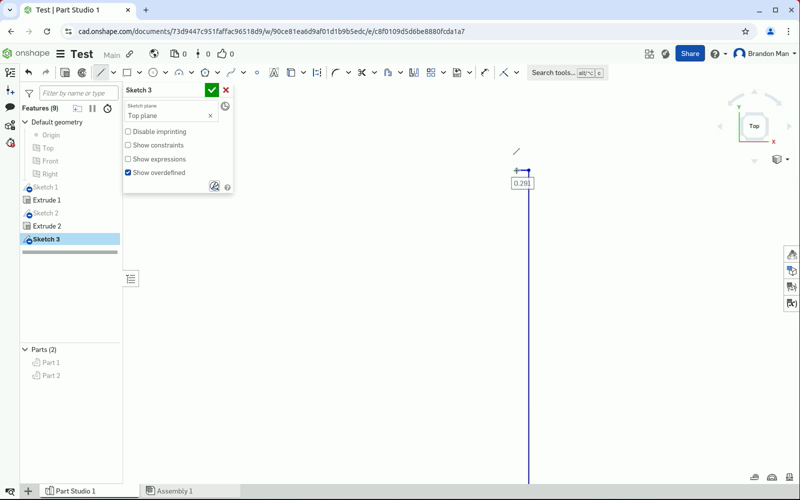
scroll(-6)
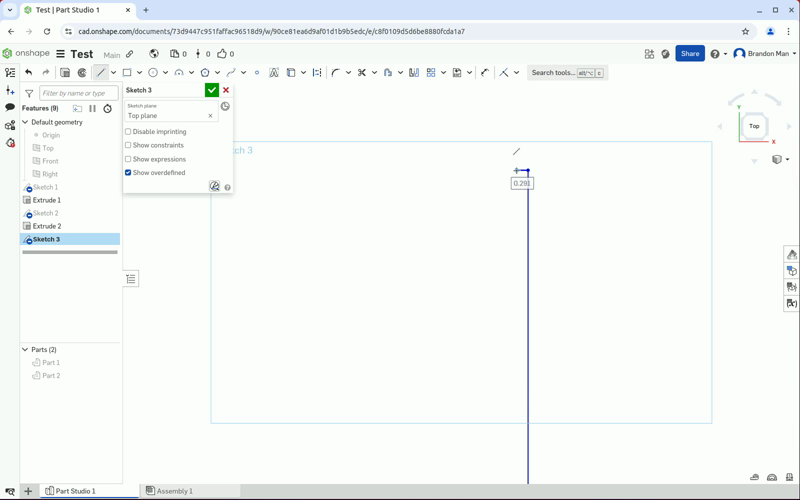
scroll(-6)
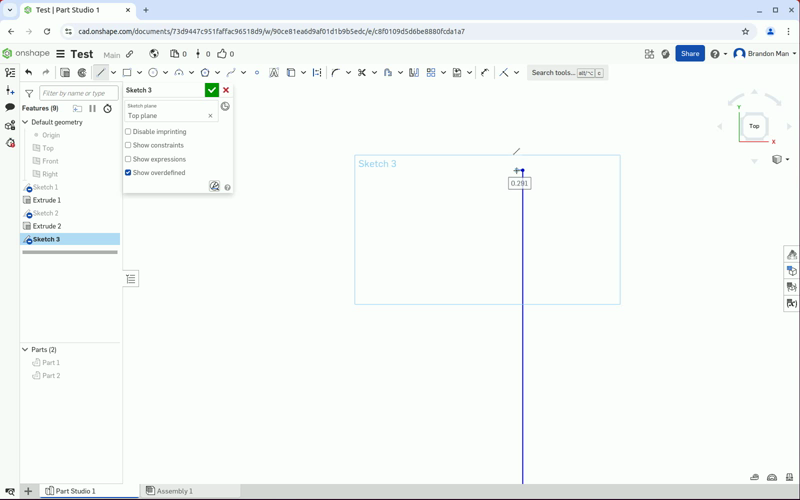
scroll(-6)
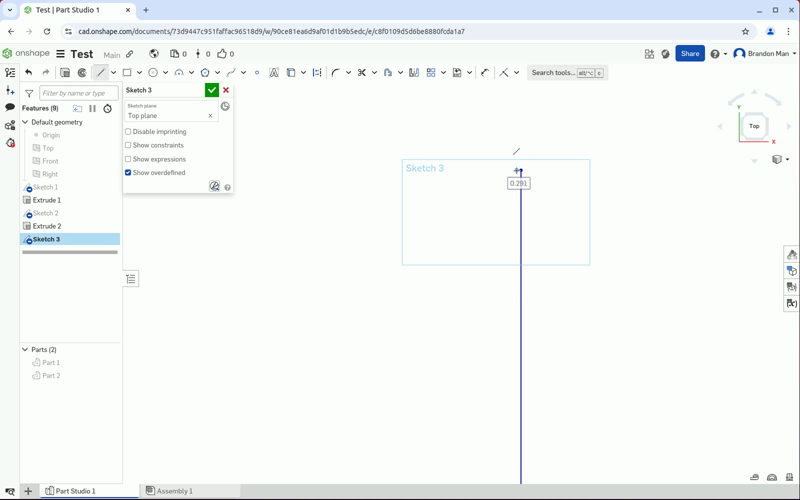
scroll(-6)
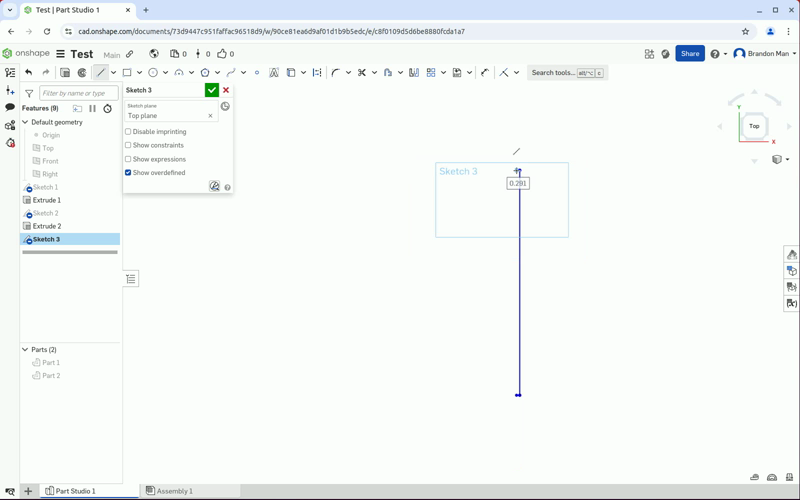
scroll(-6)
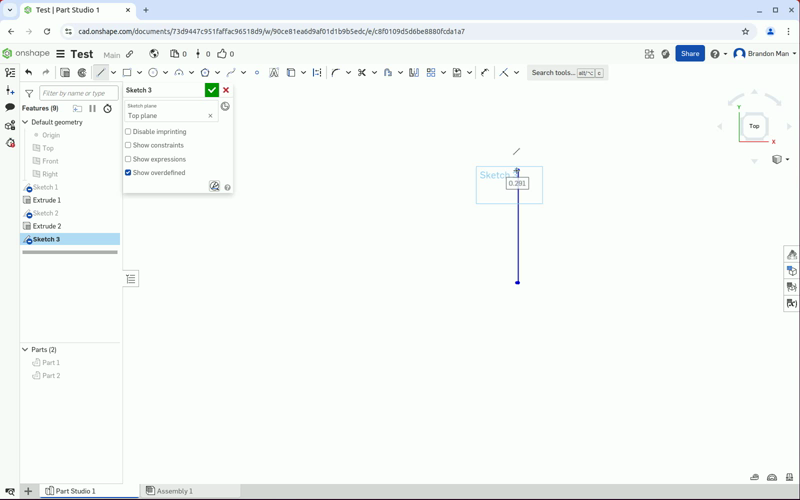
key_up(shift)
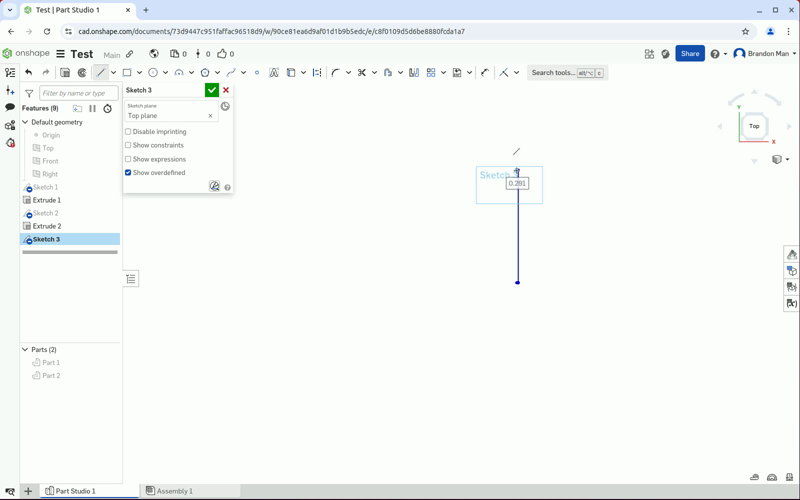
key_down(shift)
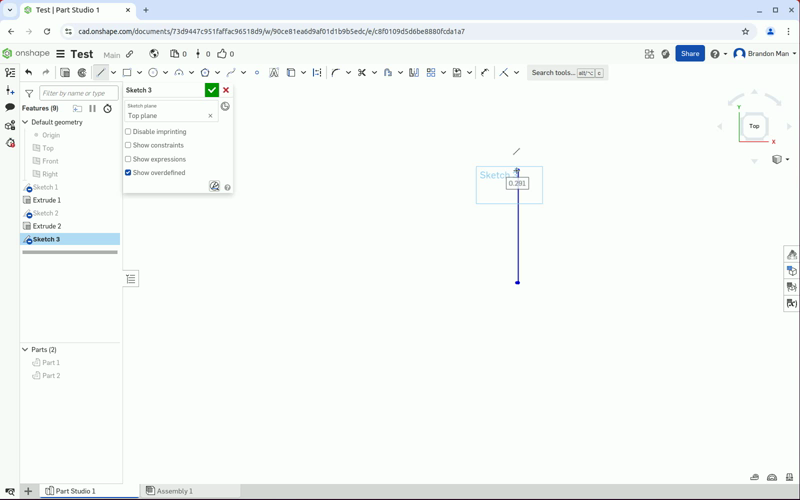
mouse_move(516, 282)
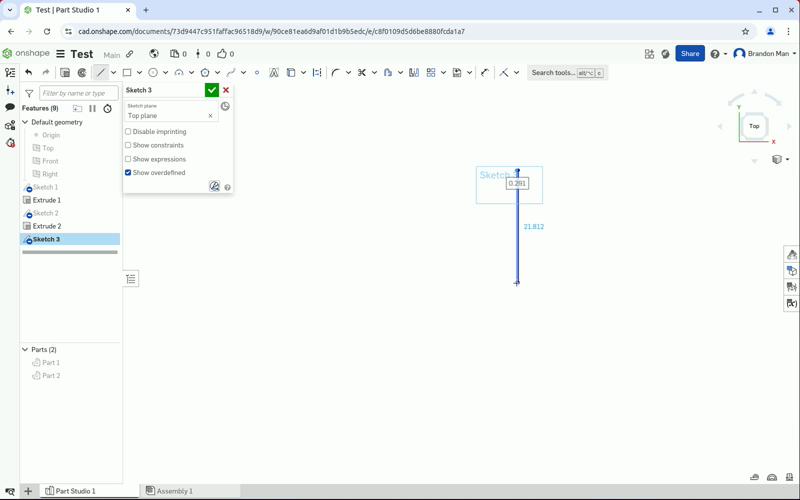
scroll(6)
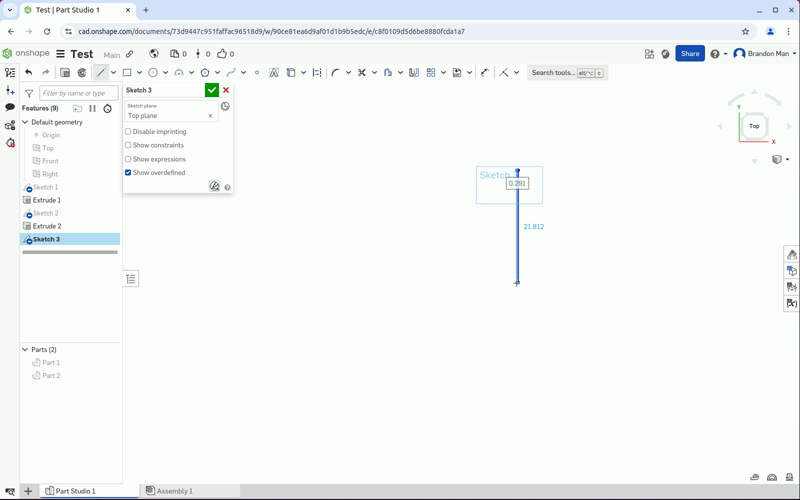
scroll(6)
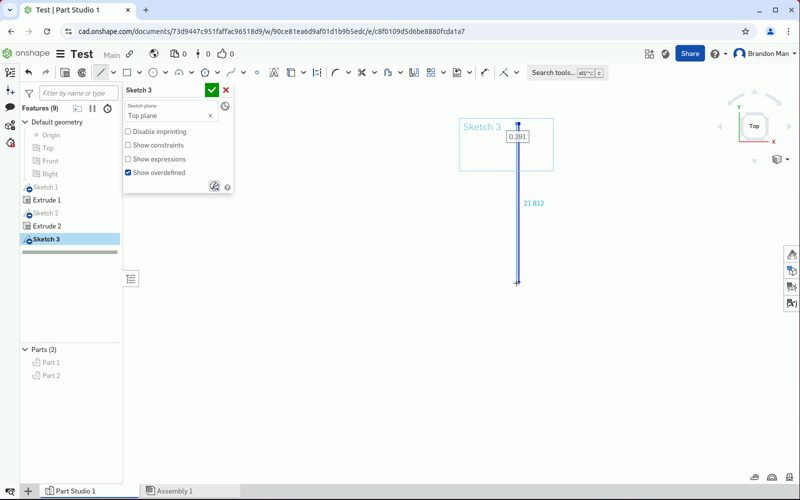
scroll(6)
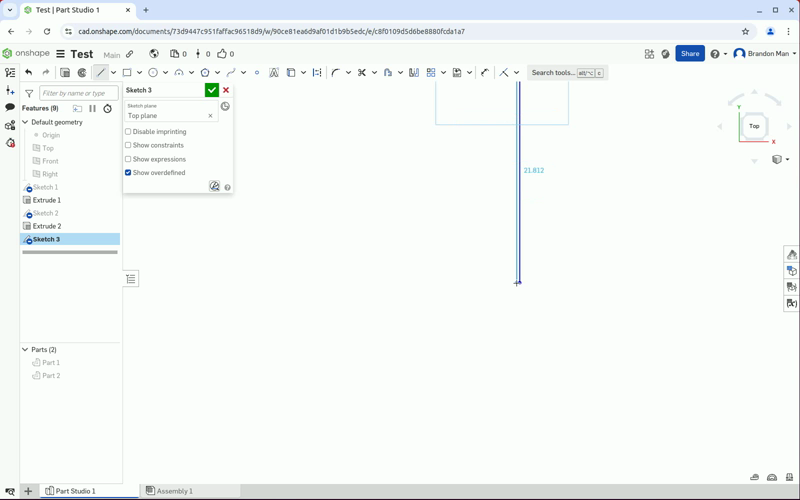
scroll(6)
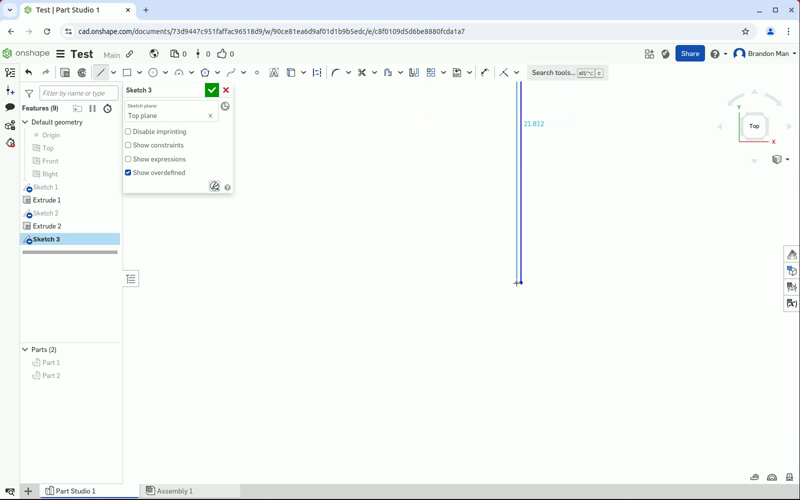
scroll(6)
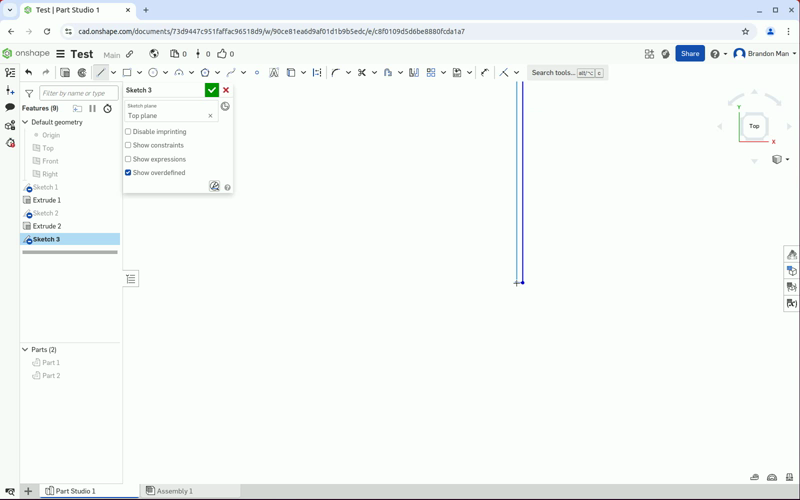
scroll(6)
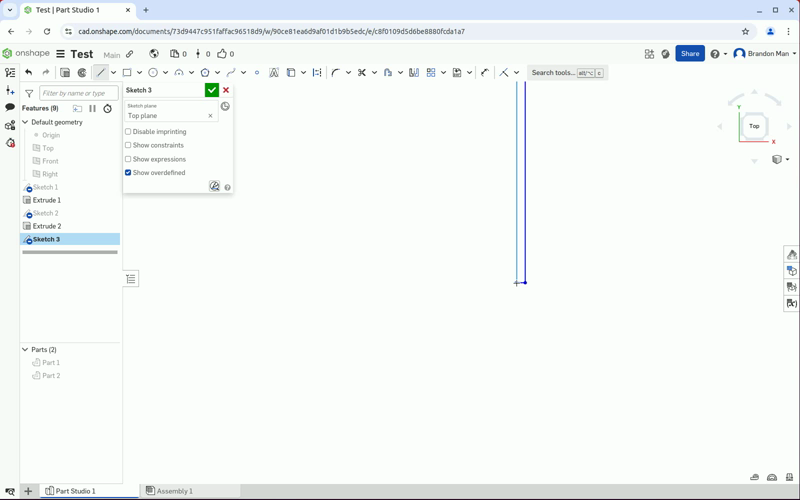
scroll(6)
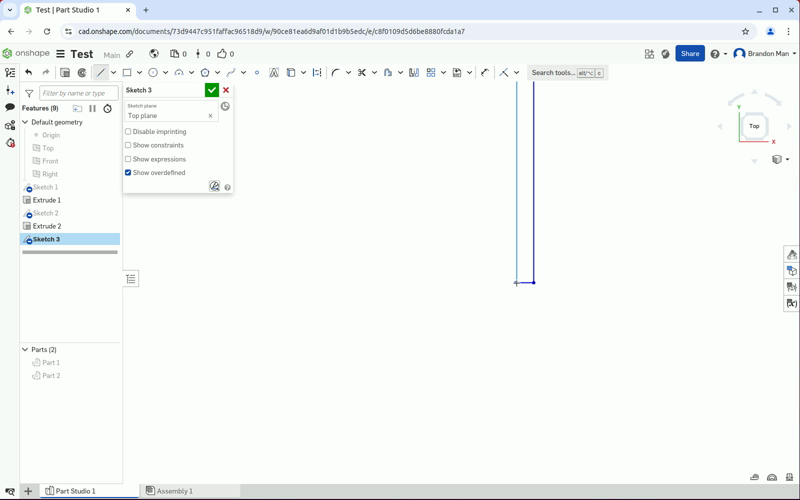
key_up(shift)
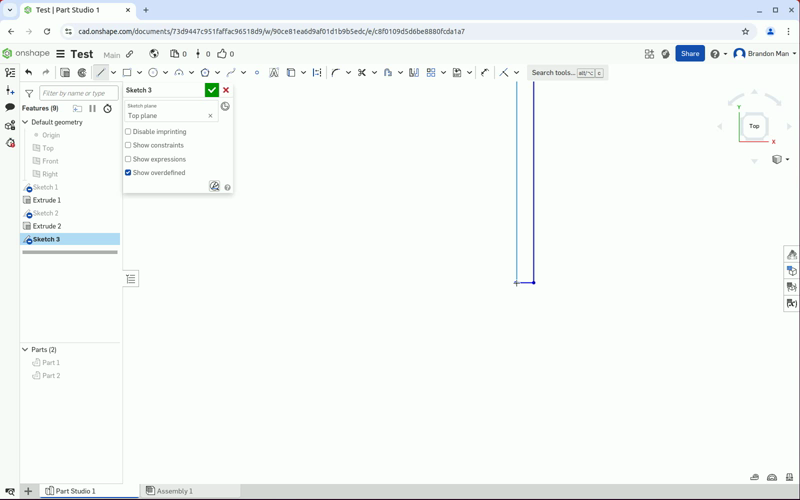
click(516, 282)
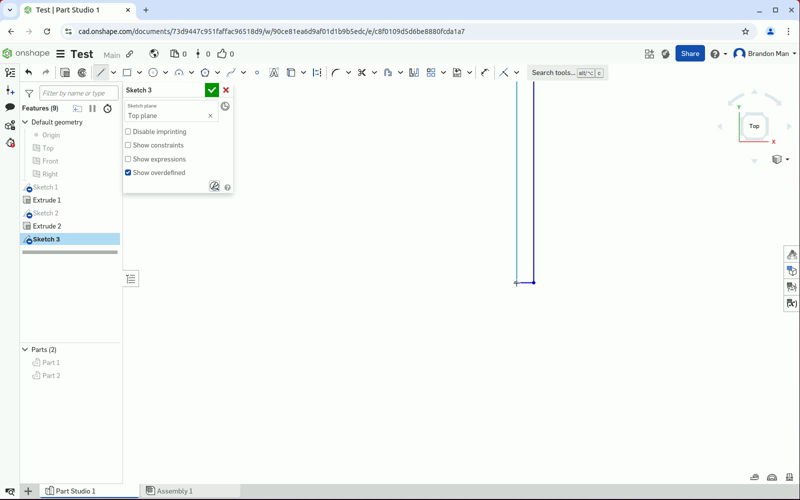
scroll(-6)
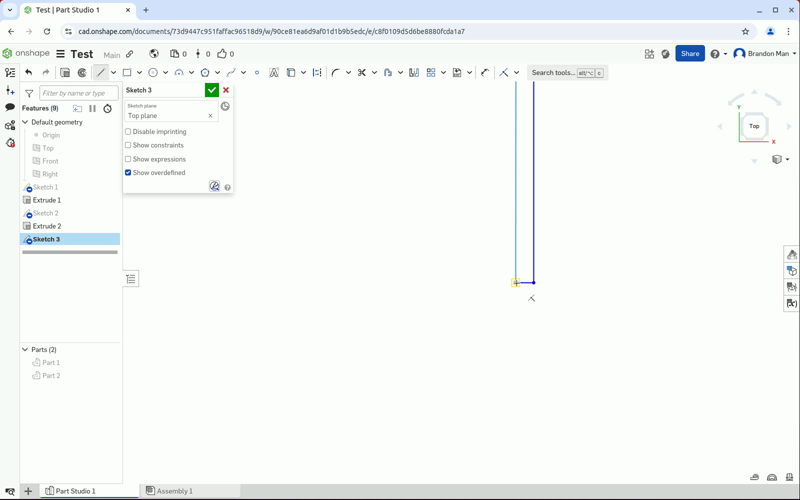
scroll(-6)
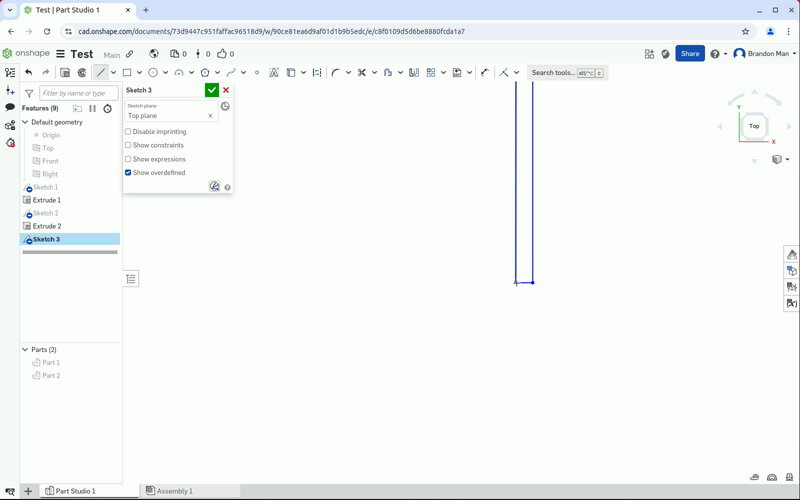
scroll(-6)
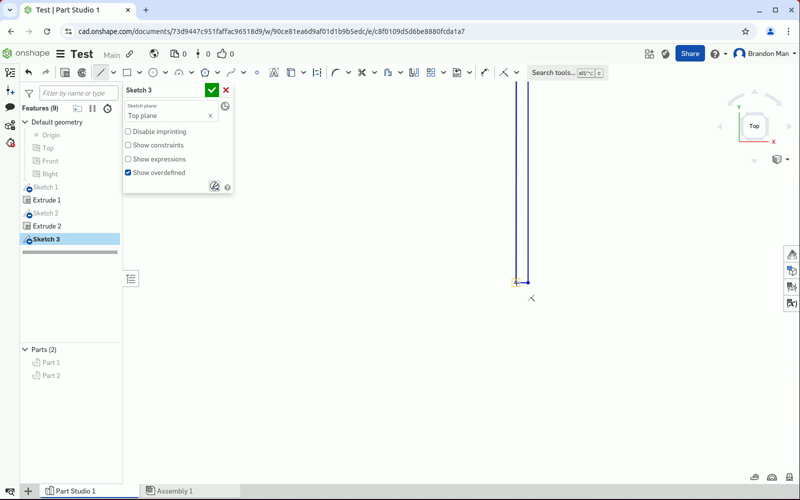
scroll(-6)
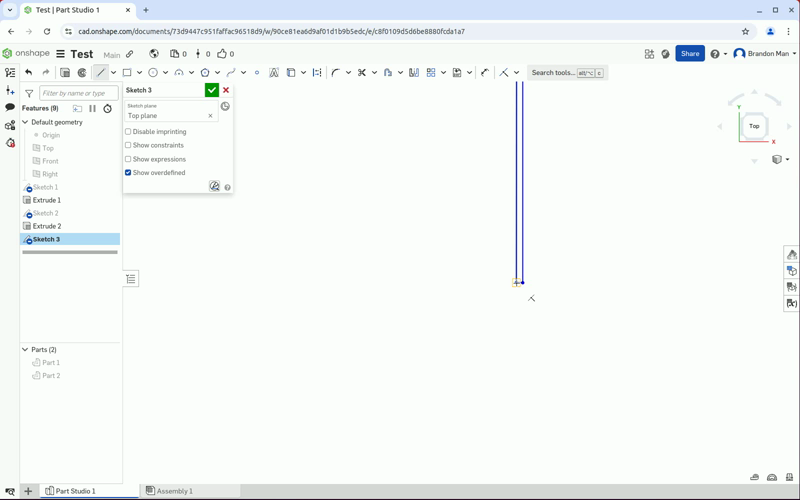
scroll(-6)
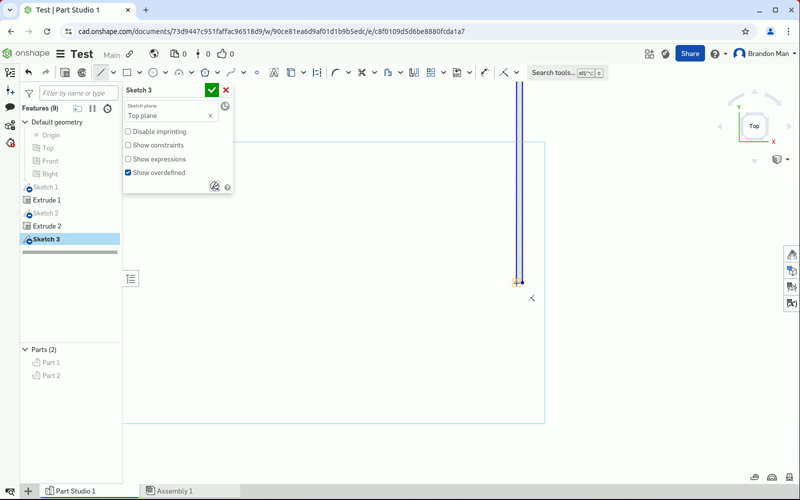
scroll(-6)
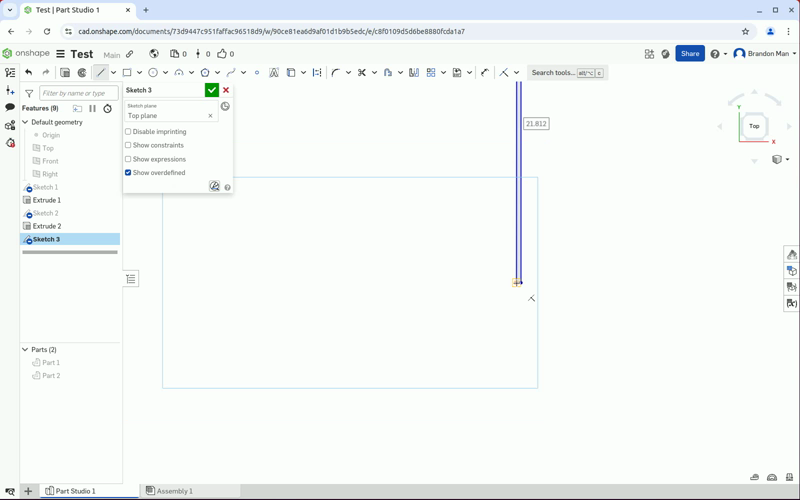
scroll(-6)
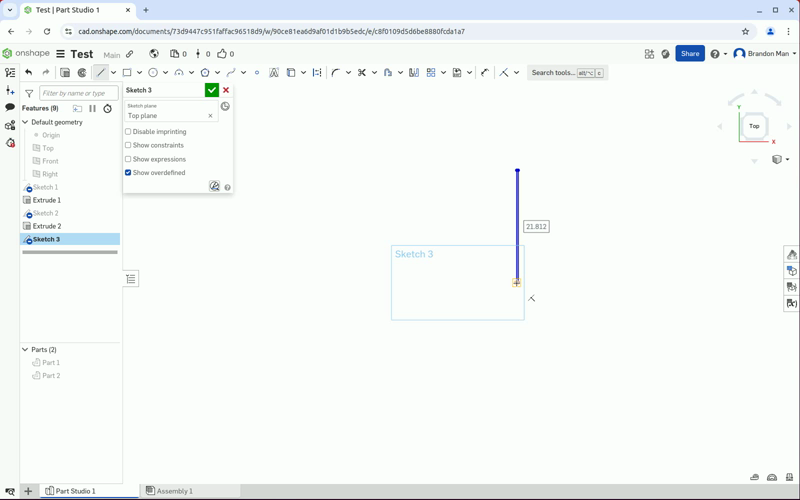
key(esc)
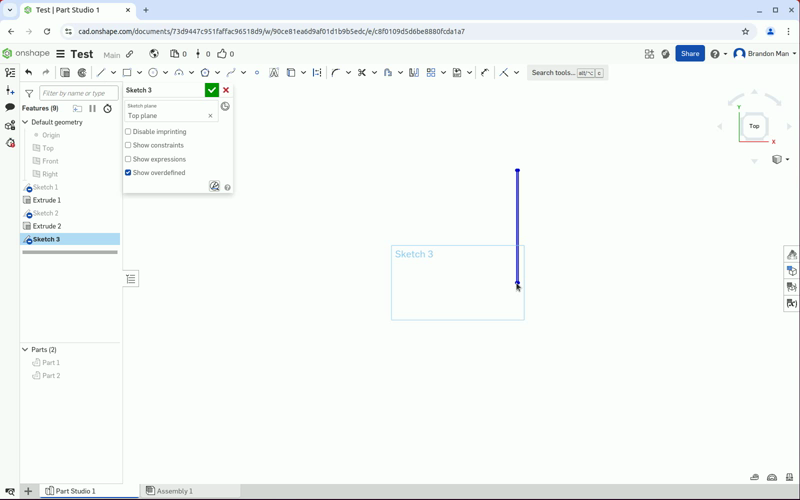
mouse_move(517, 183)
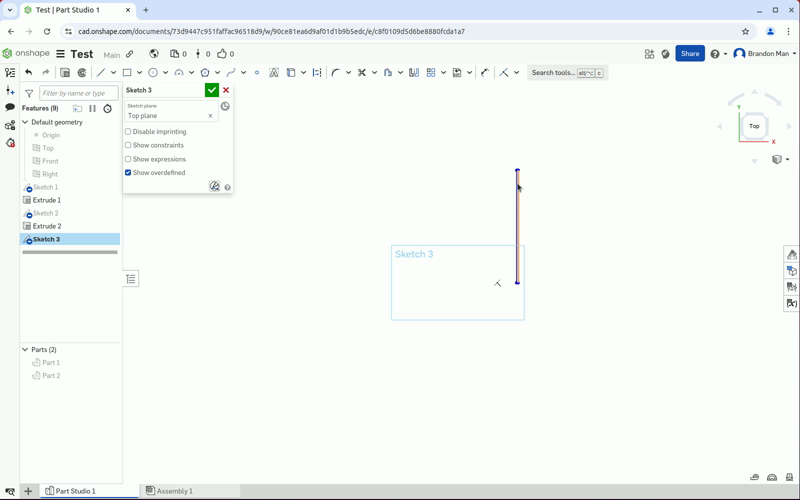
scroll(6)
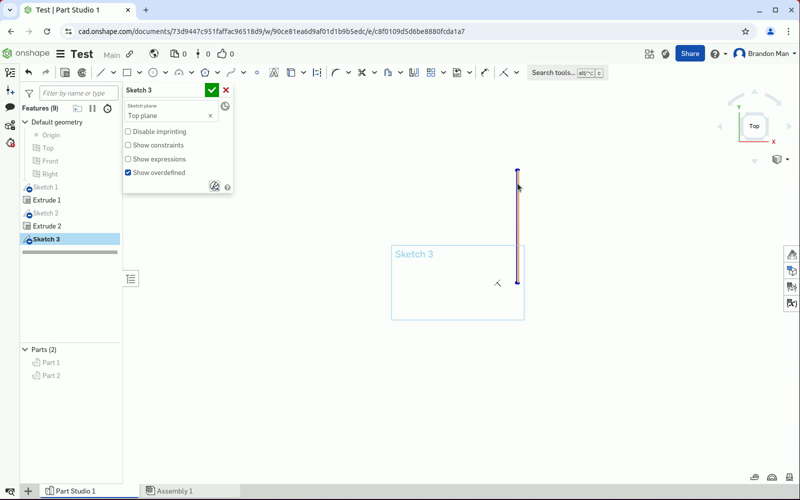
scroll(6)
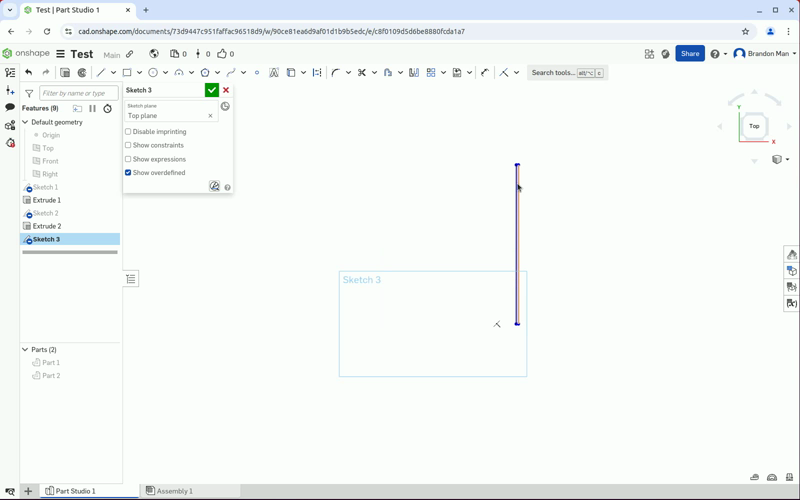
scroll(6)
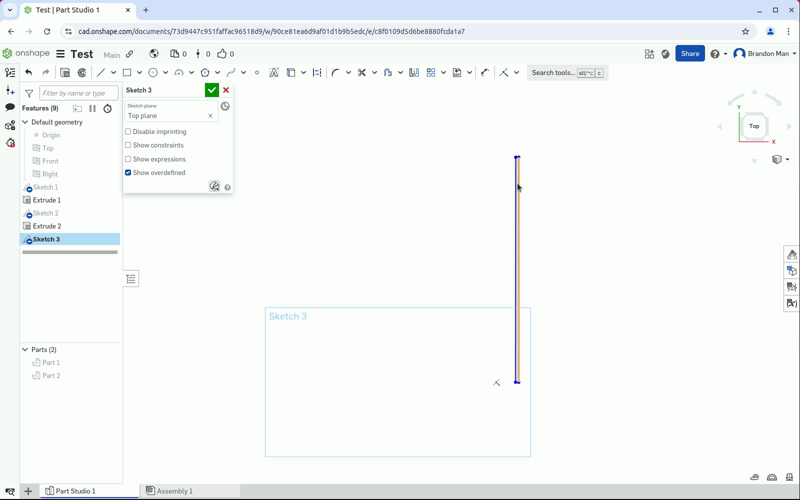
scroll(6)
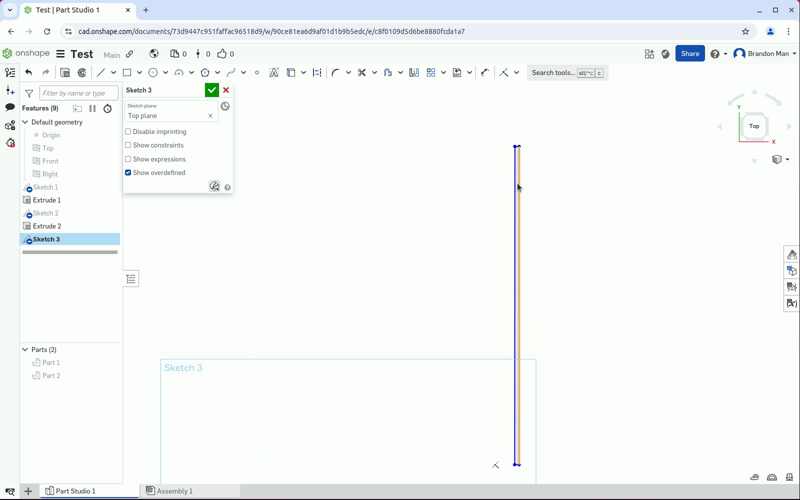
scroll(6)
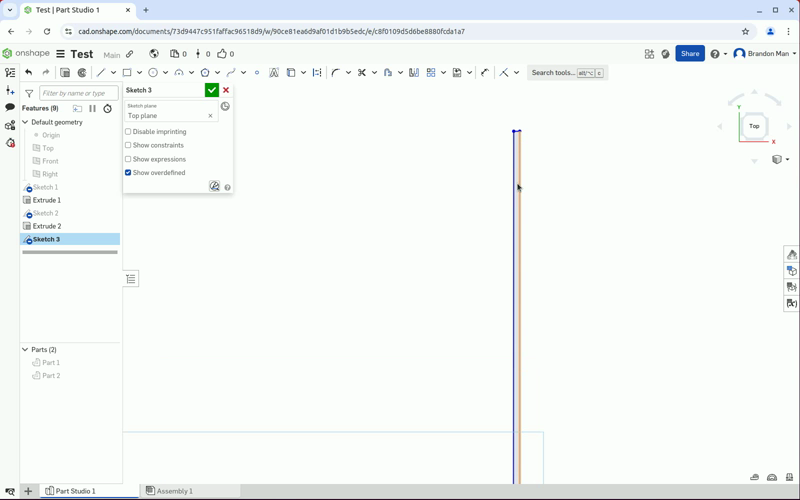
scroll(6)
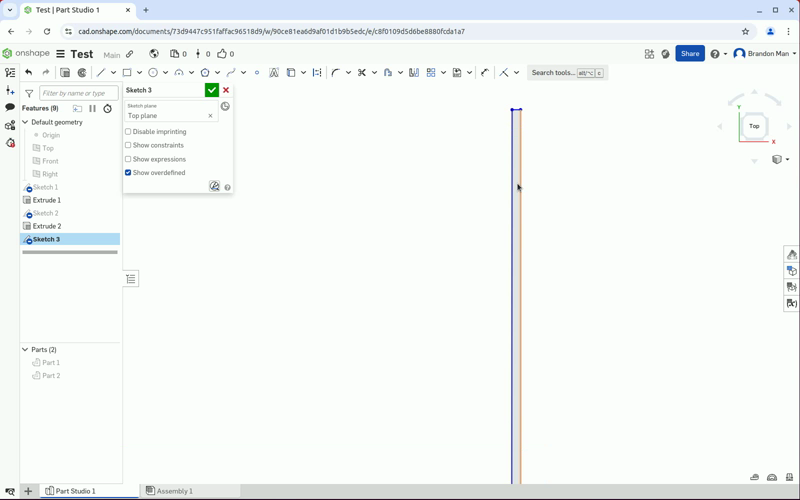
scroll(6)
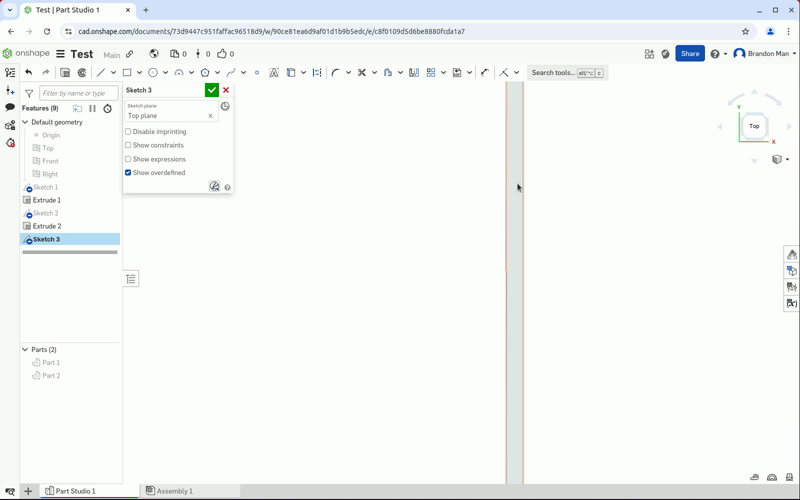
click(517, 183)
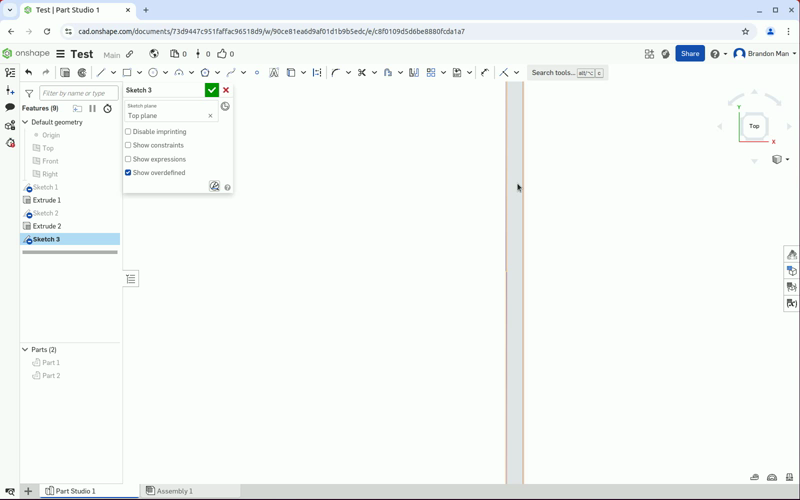
scroll(-6)
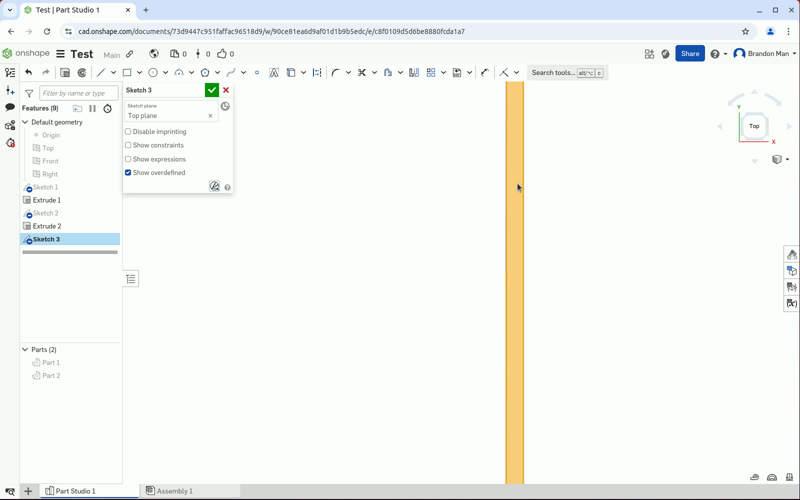
scroll(-6)
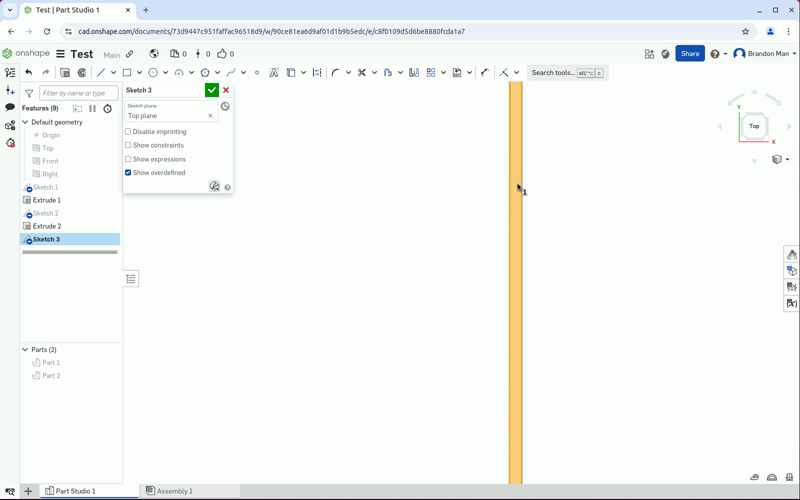
scroll(-6)
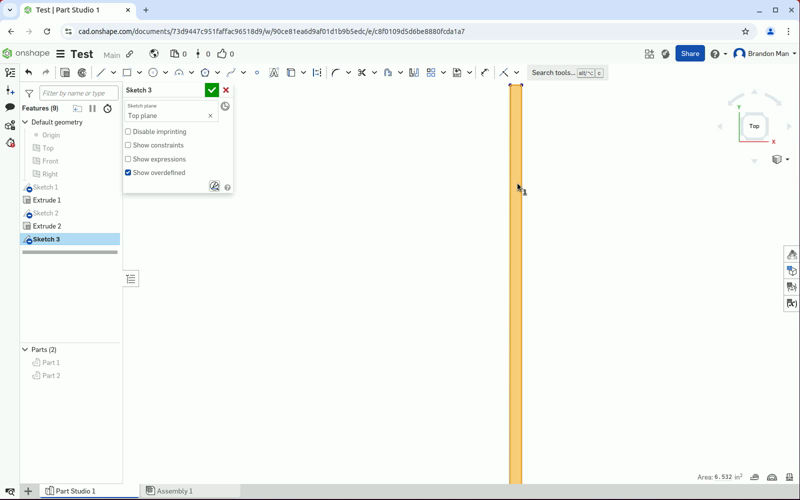
scroll(-6)
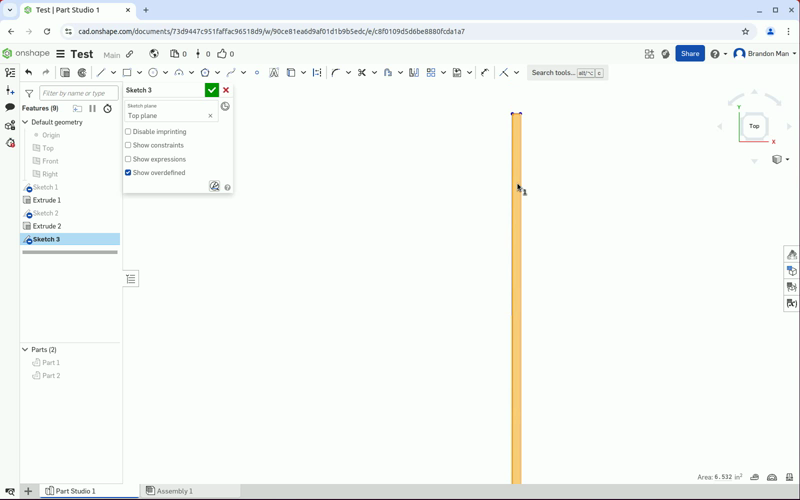
scroll(-6)
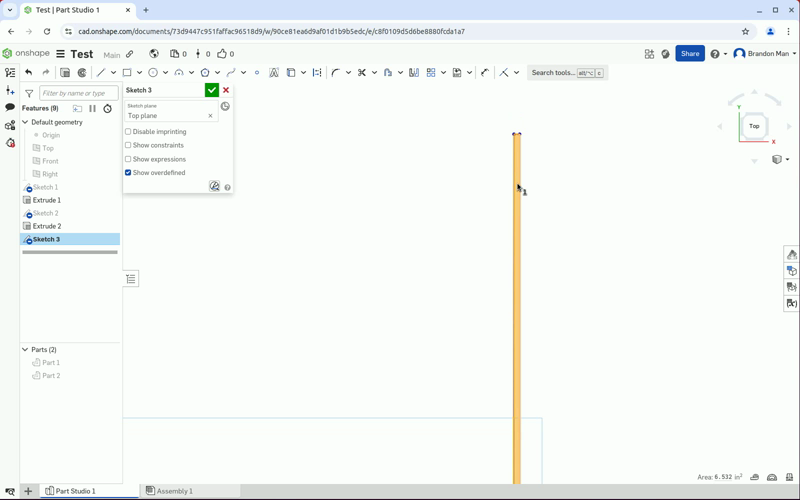
scroll(-6)
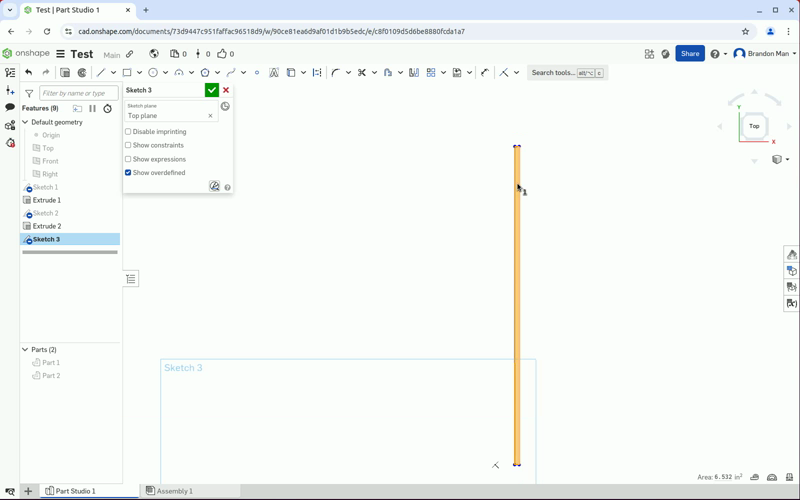
scroll(-6)
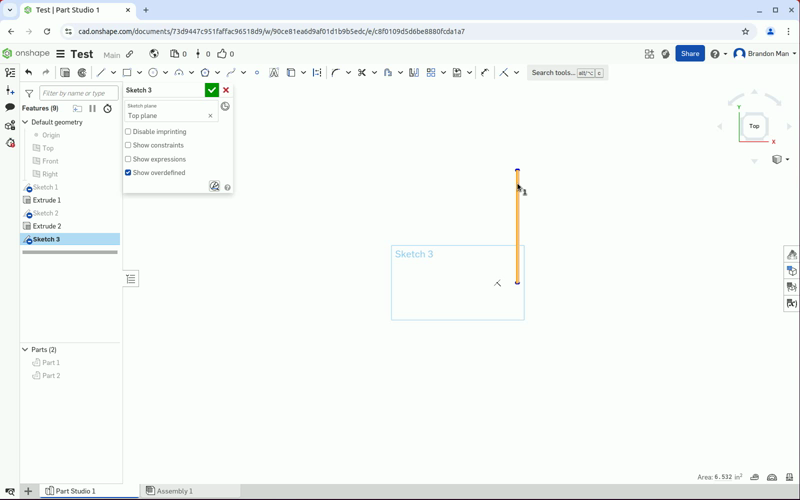
mouse_move(73, 352)
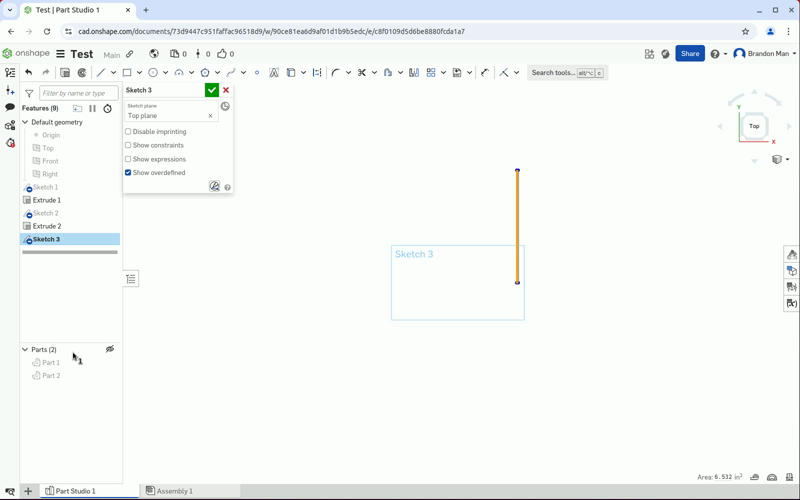
key(shift+y)
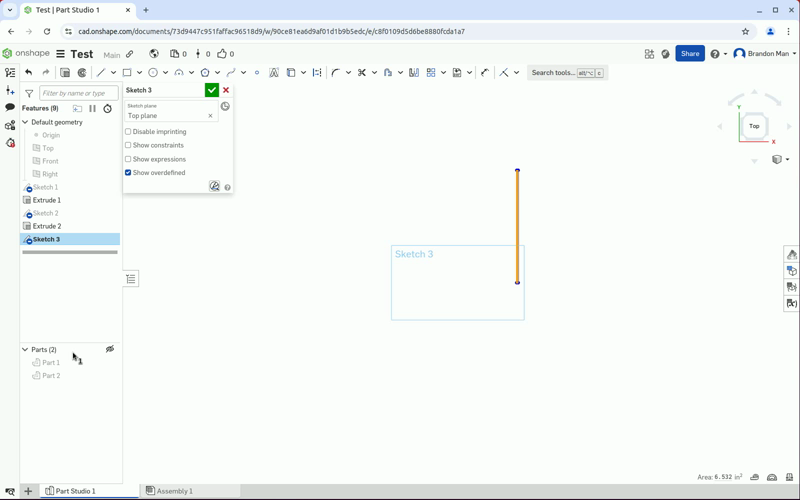
key(shift+e)
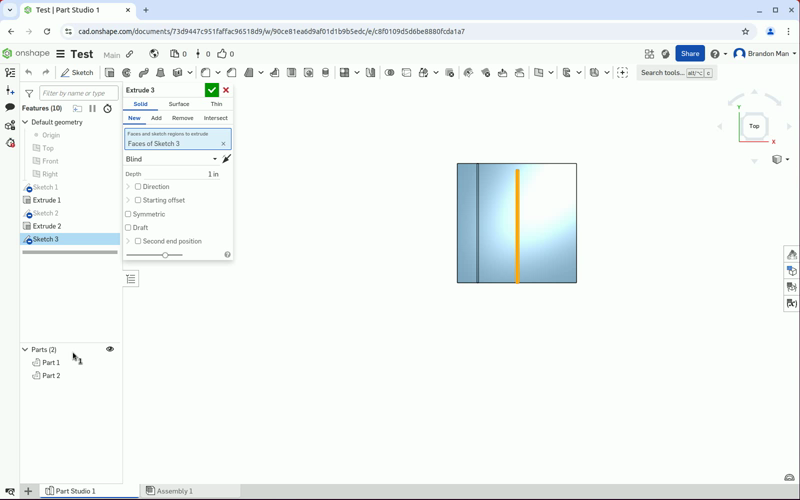
mouse_move(143, 106)
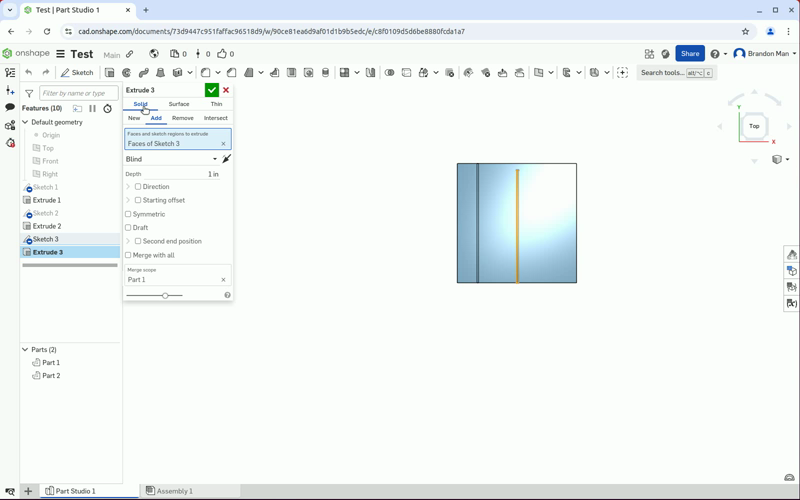
click(143, 106)
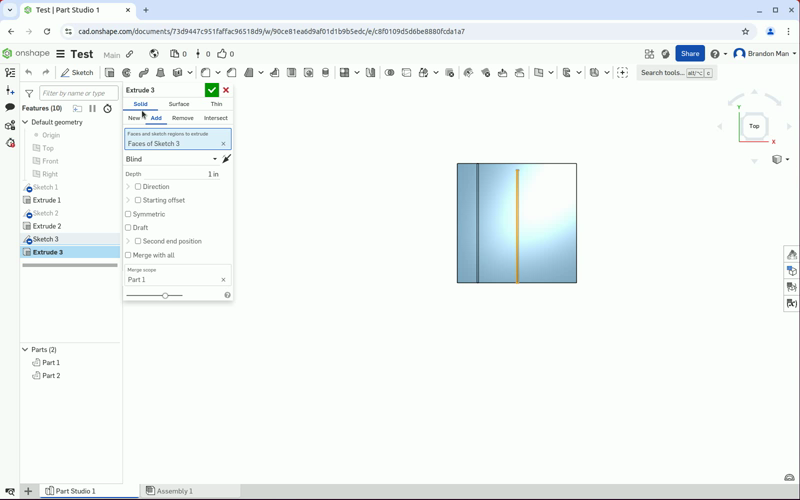
mouse_move(137, 120)
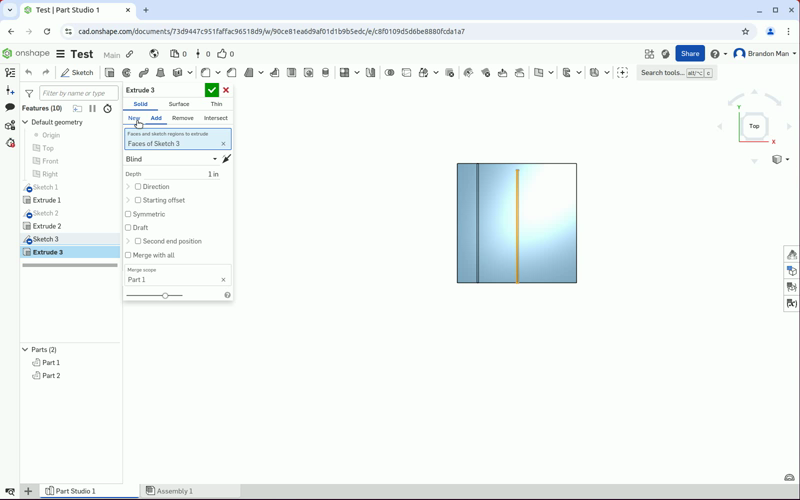
click(137, 120)
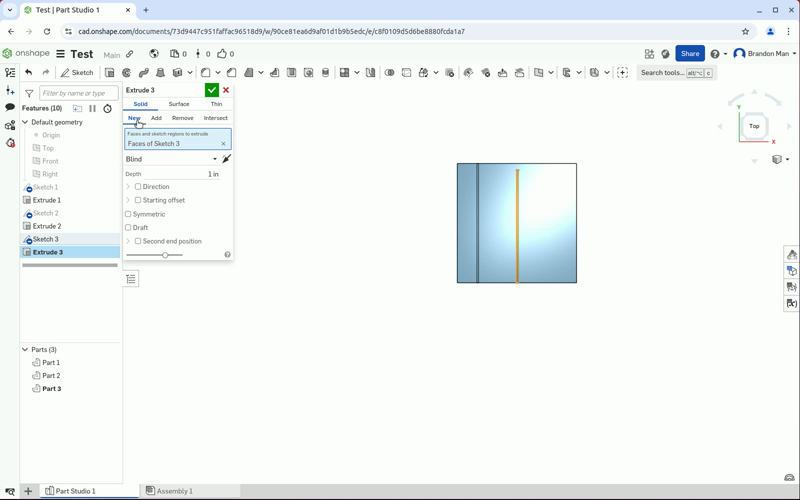
key(tab, 4)
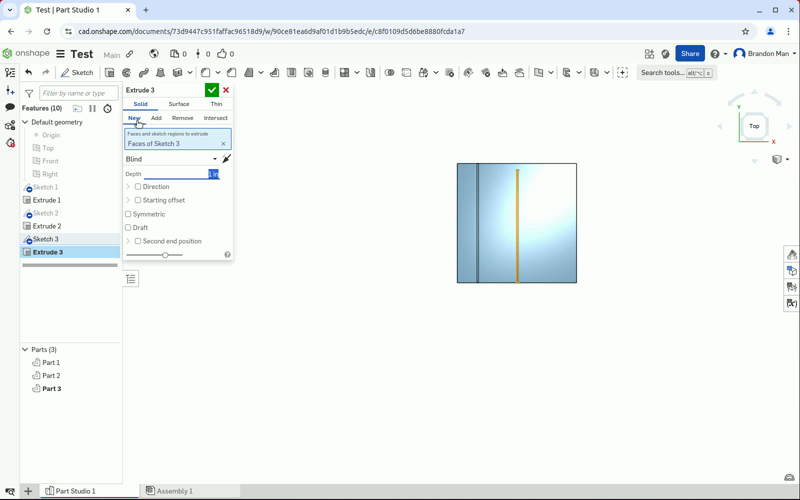
text(-0.241)
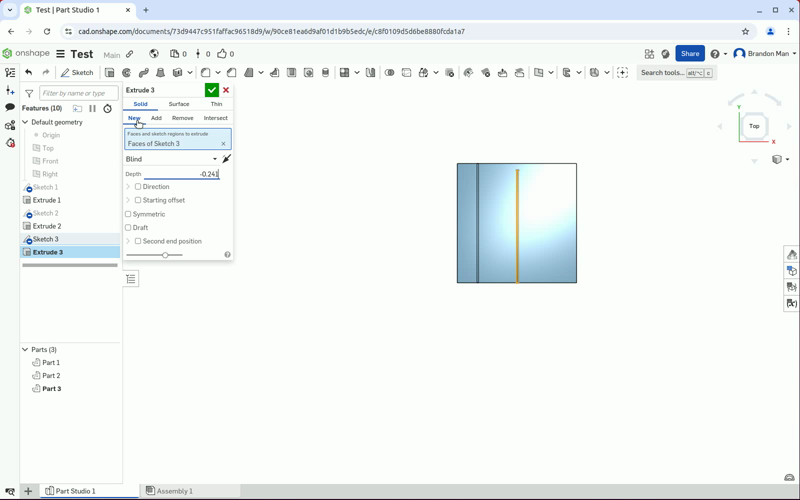
key(enter)
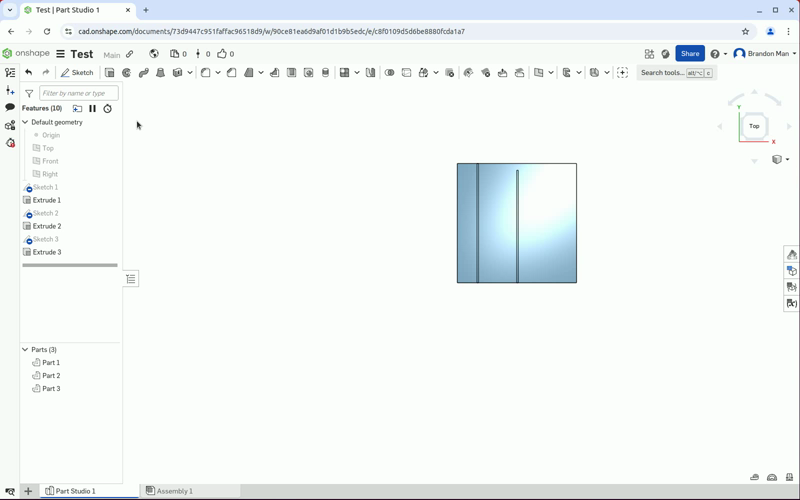
key(shift+h)
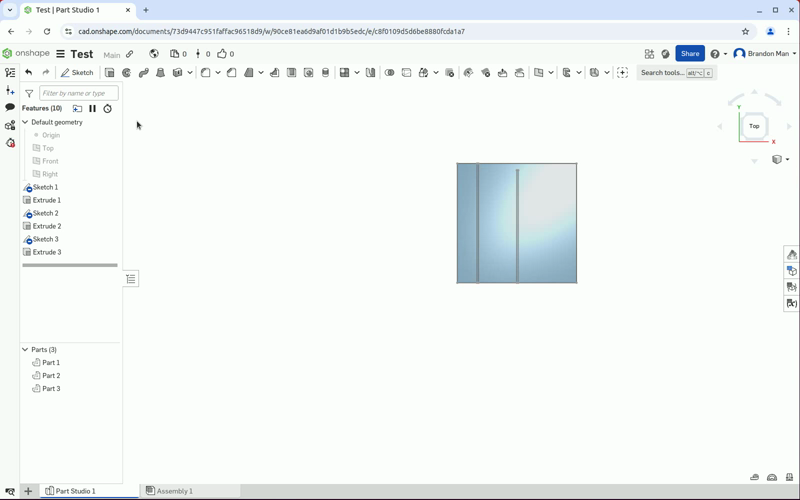
key(shift+h)
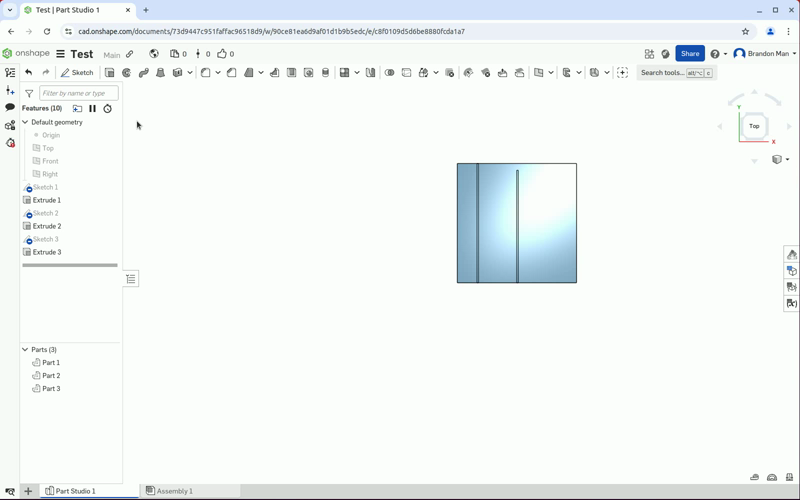
mouse_move(73, 189)
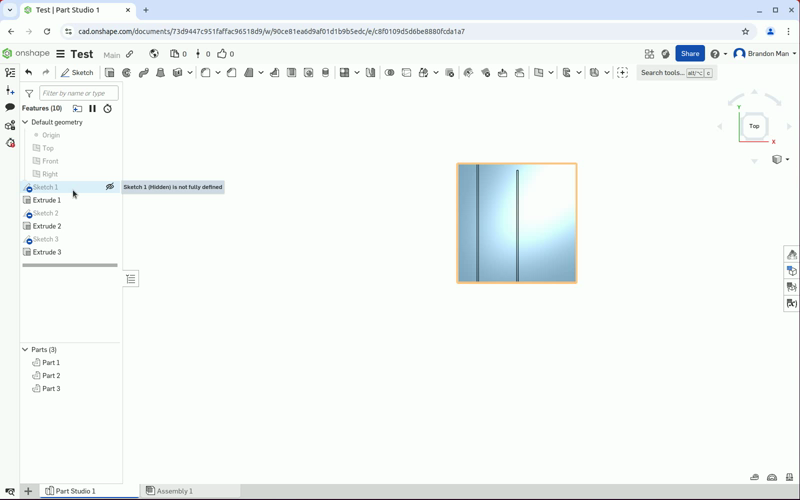
click(73, 189)
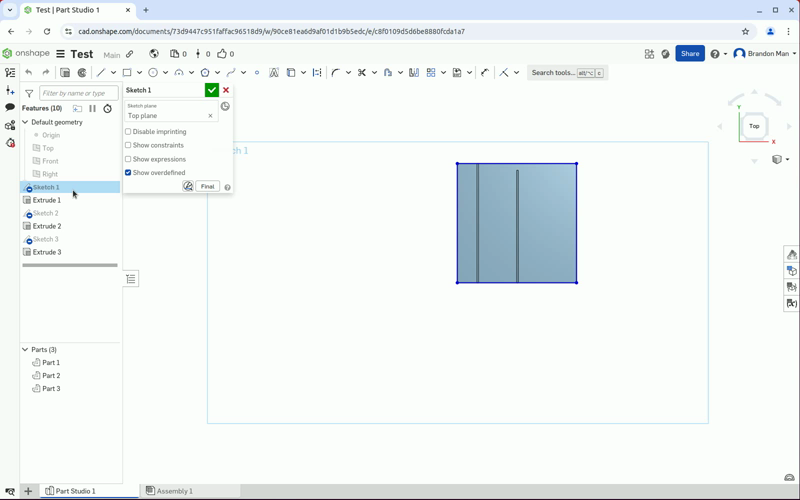
mouse_move(229, 92)
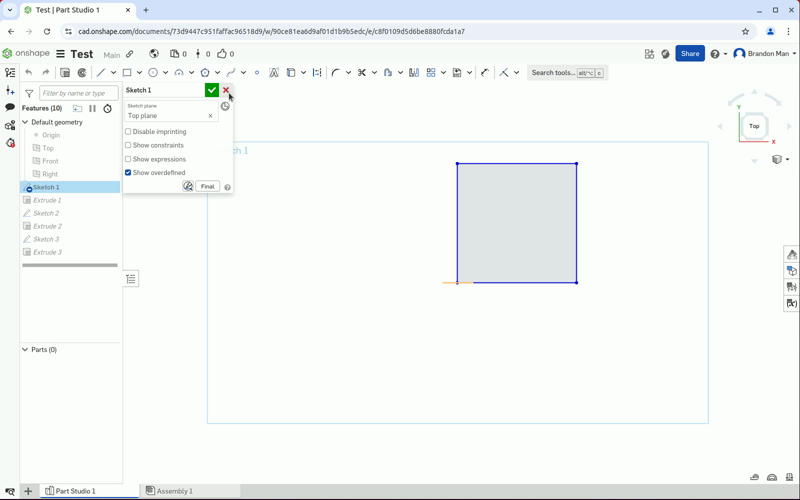
click(229, 92)
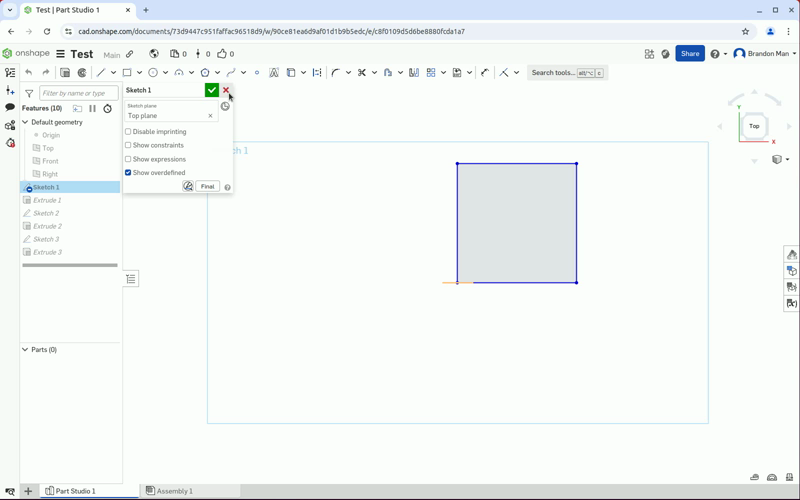
key(shift+s)
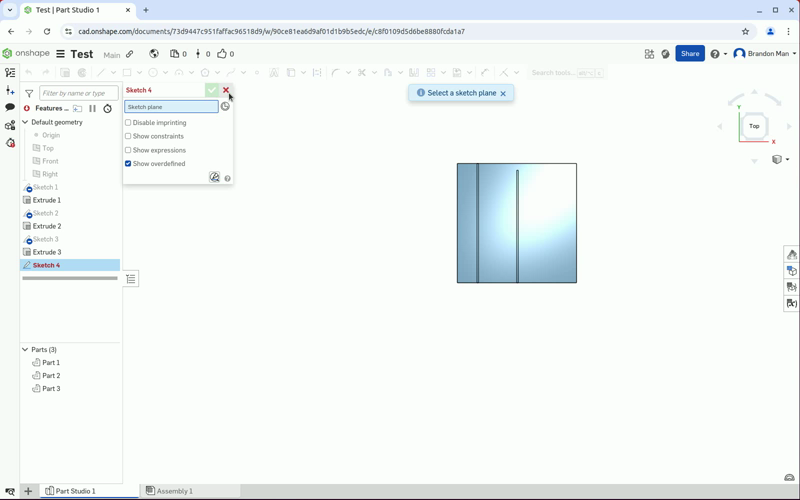
mouse_move(73, 150)
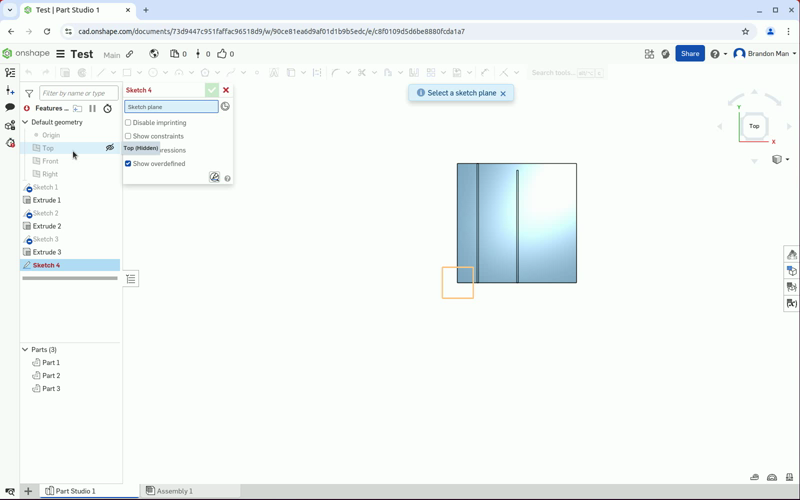
click(73, 150)
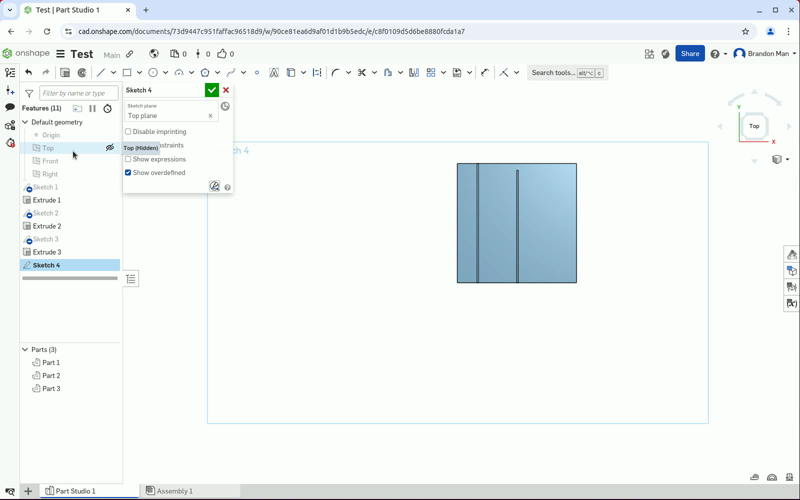
mouse_move(73, 352)
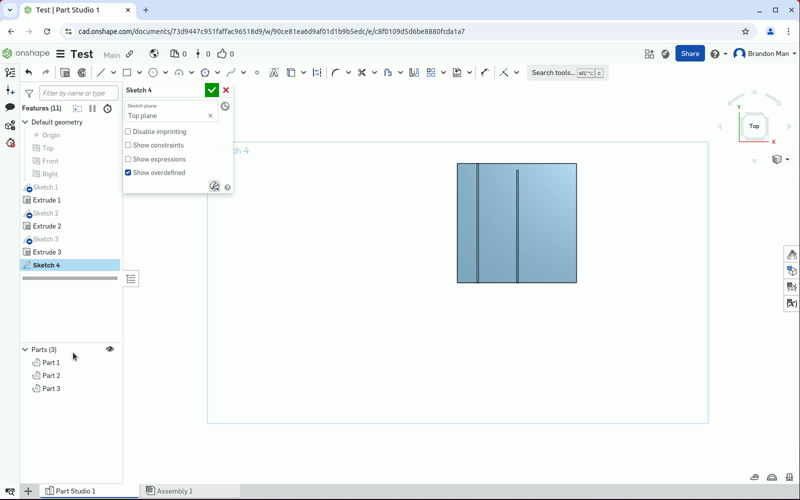
key(y)
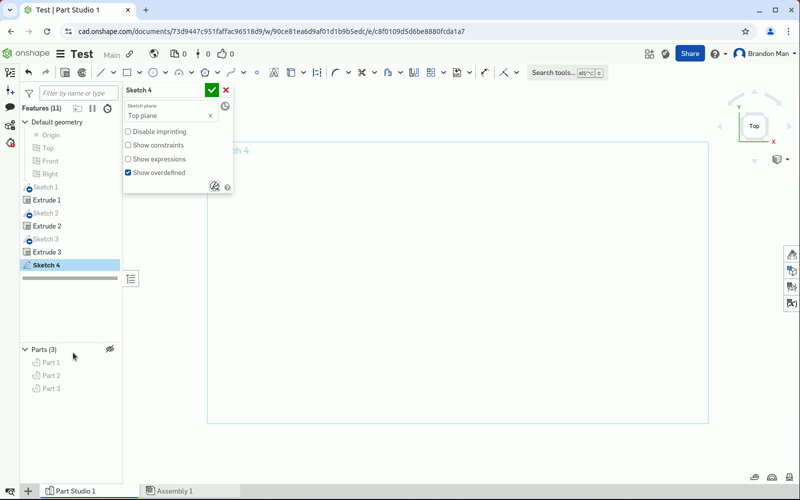
key(l)
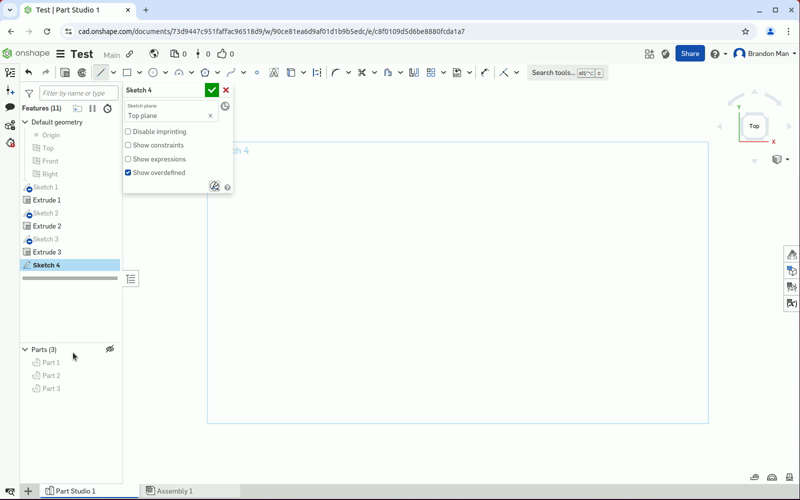
key_down(shift)
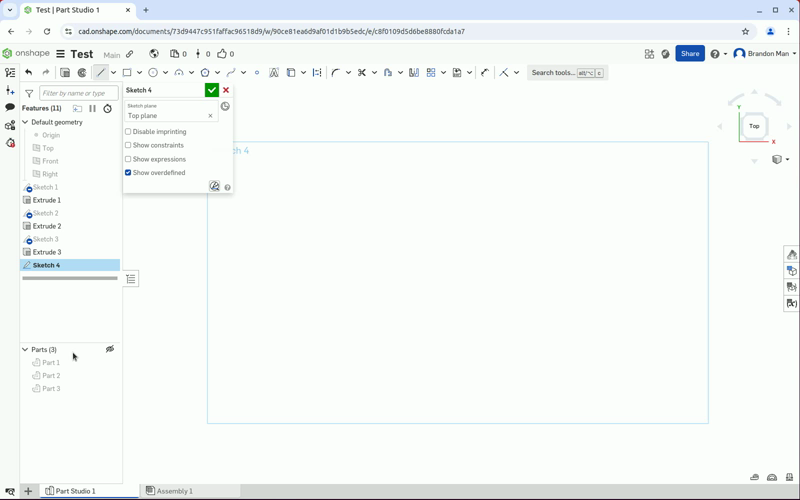
mouse_move(554, 282)
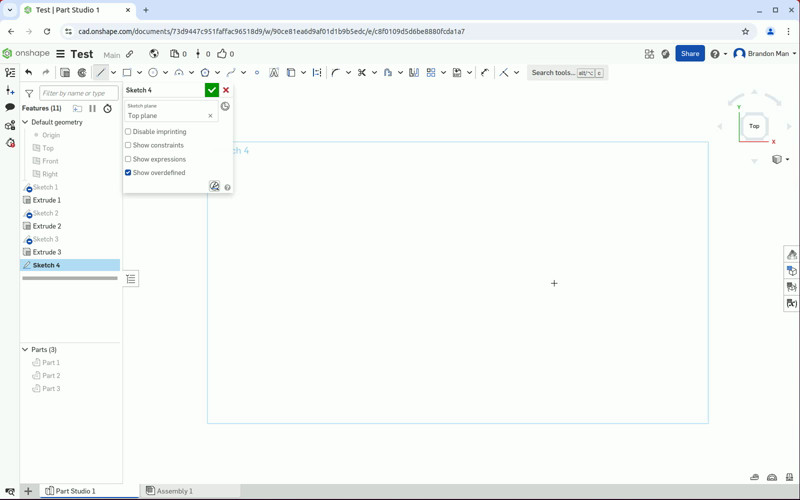
click(554, 282)
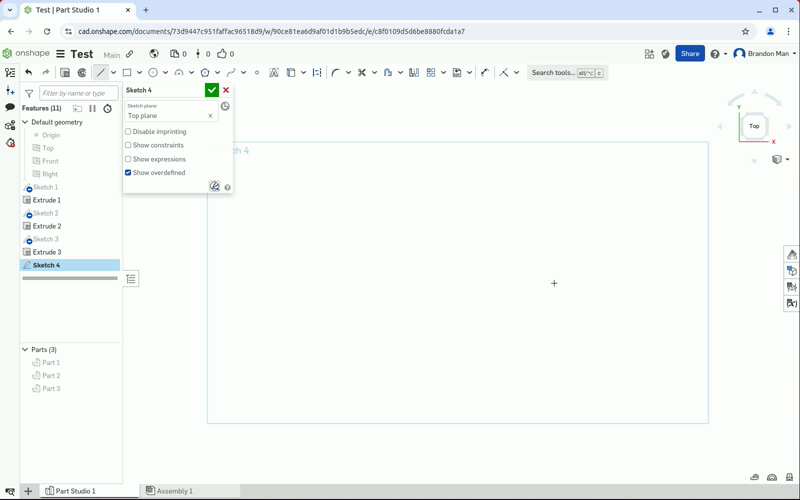
key_up(shift)
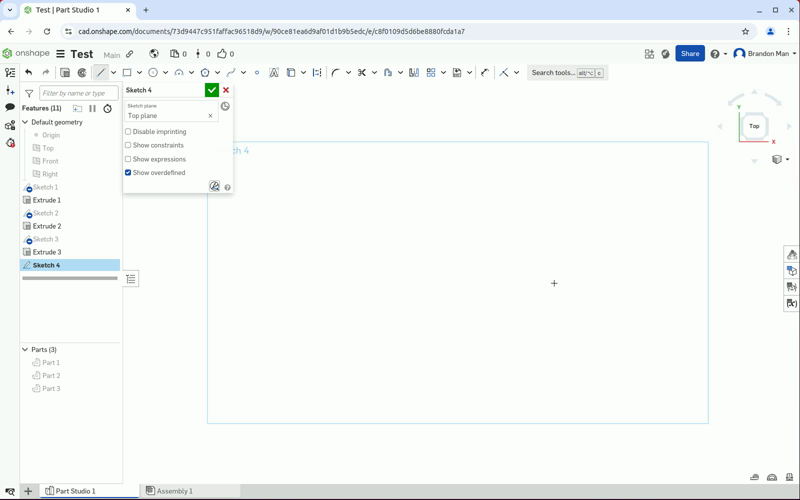
key_down(shift)
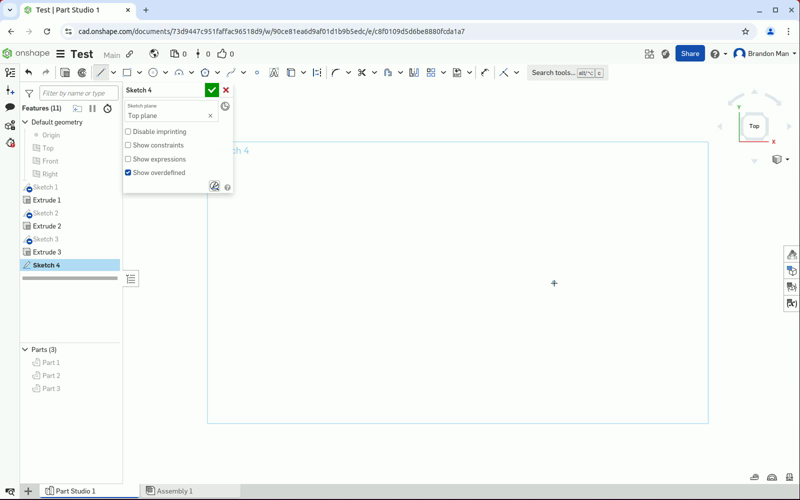
mouse_move(584, 282)
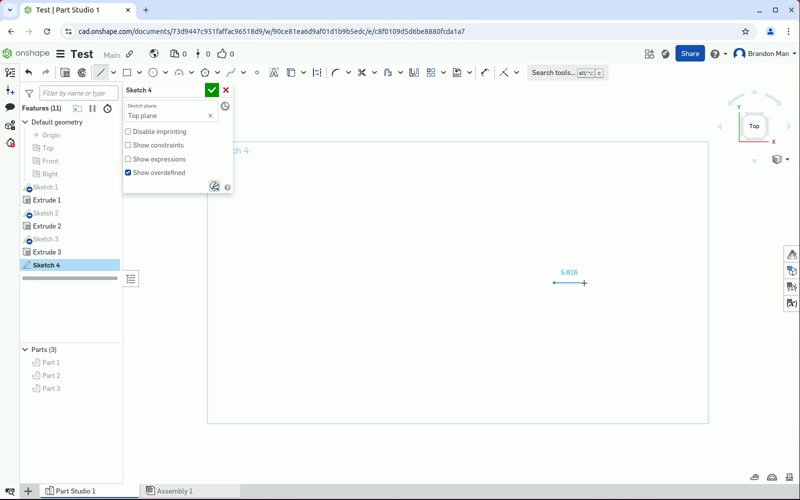
mouse_move(555, 282)
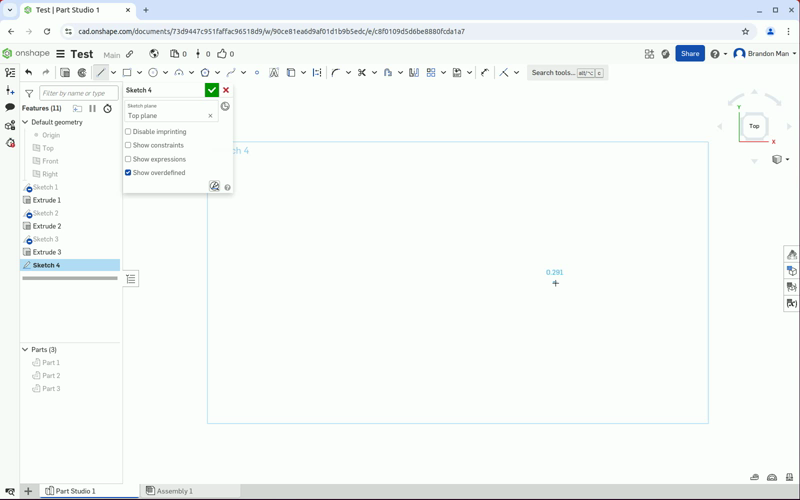
scroll(6)
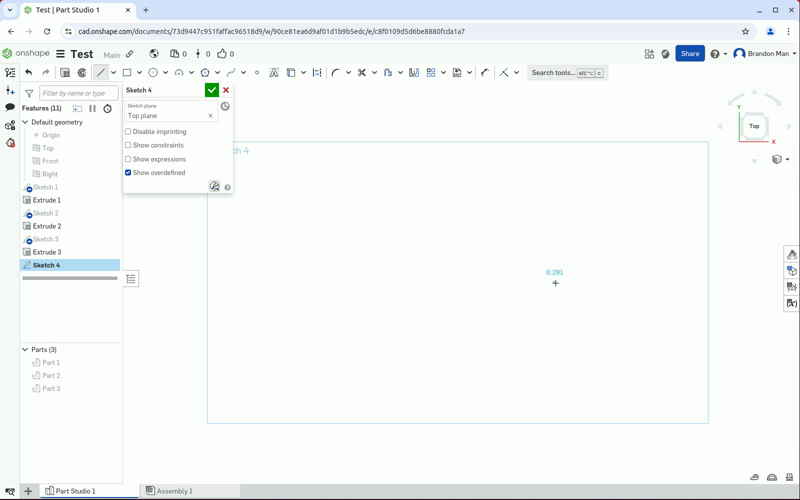
scroll(6)
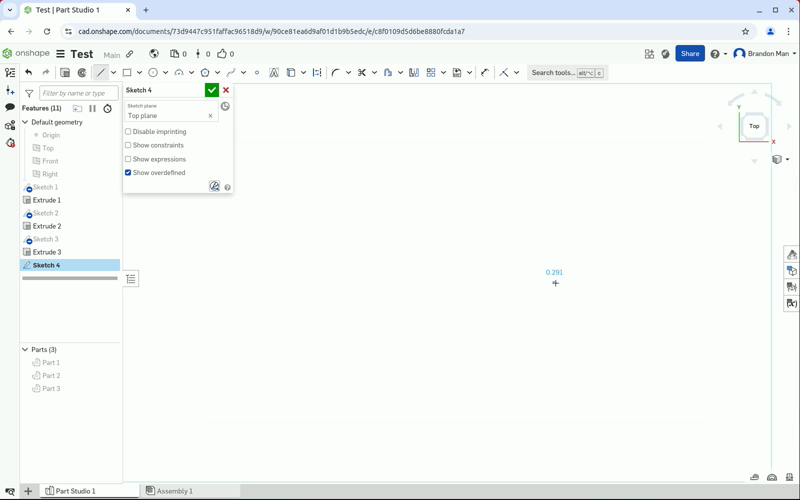
scroll(6)
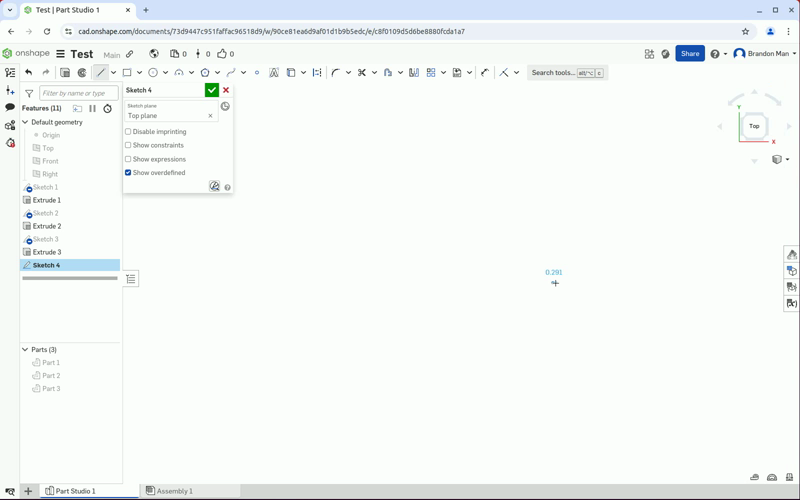
scroll(6)
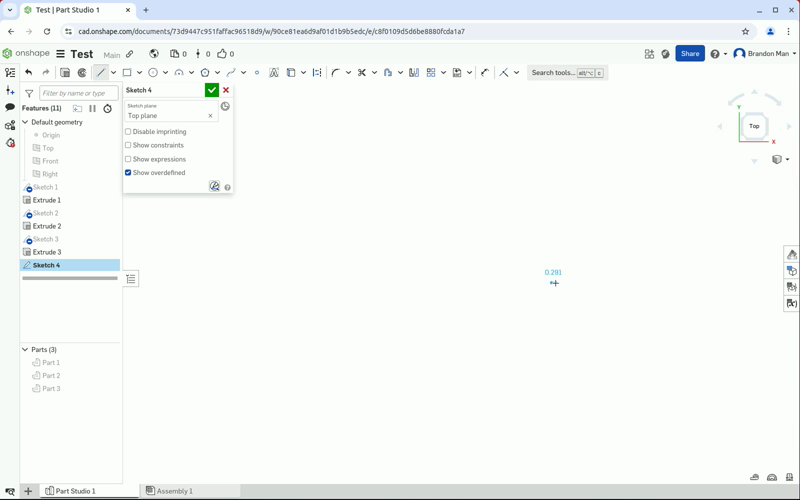
scroll(6)
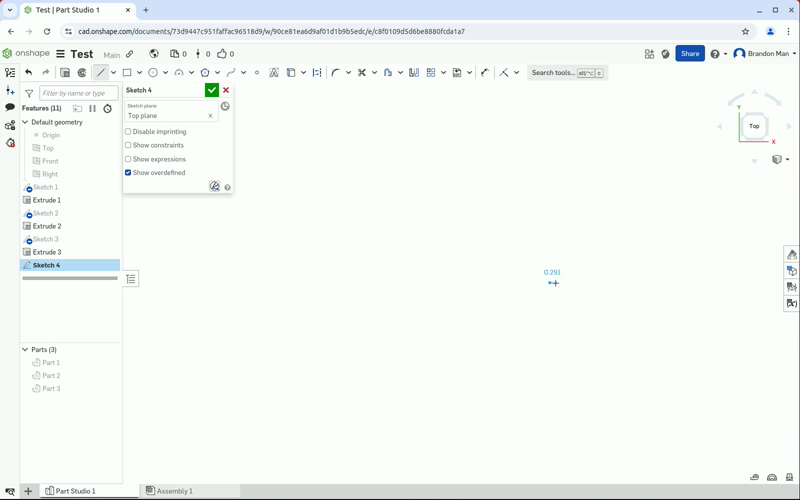
scroll(6)
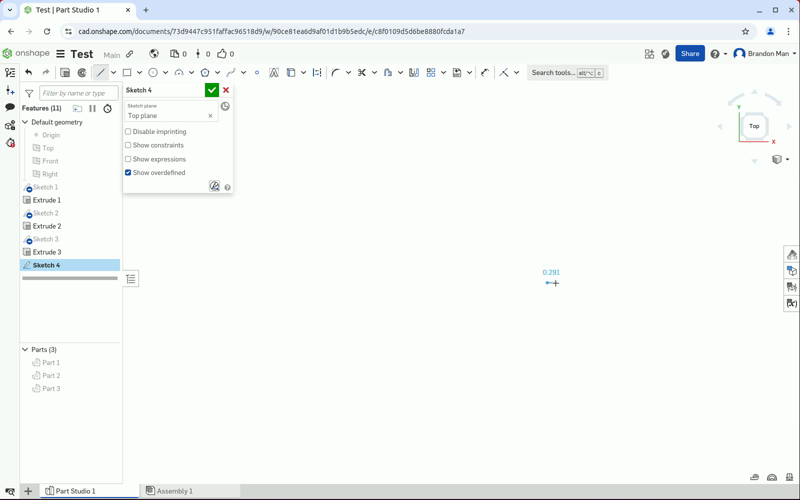
scroll(6)
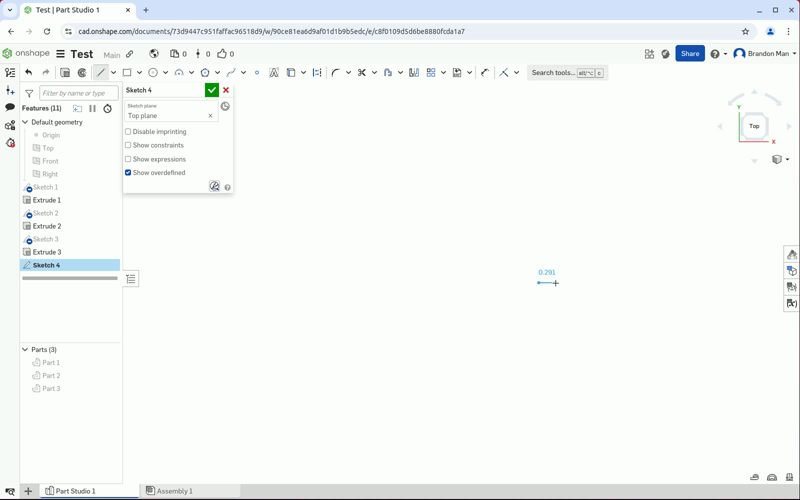
click(555, 282)
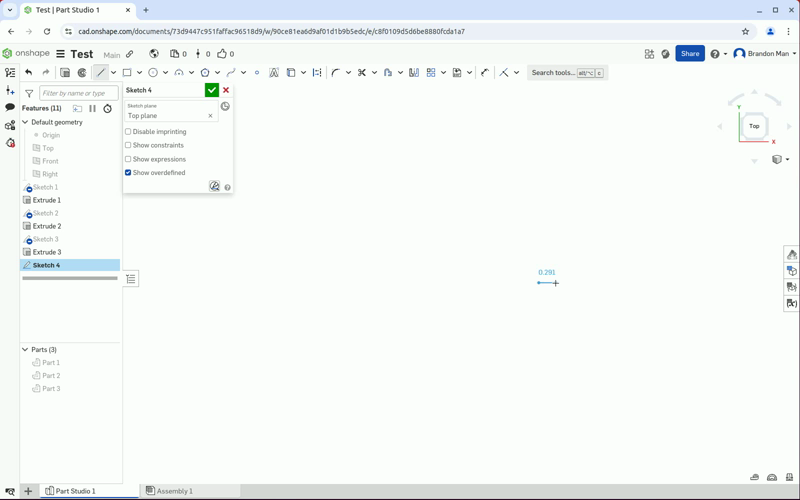
scroll(-6)
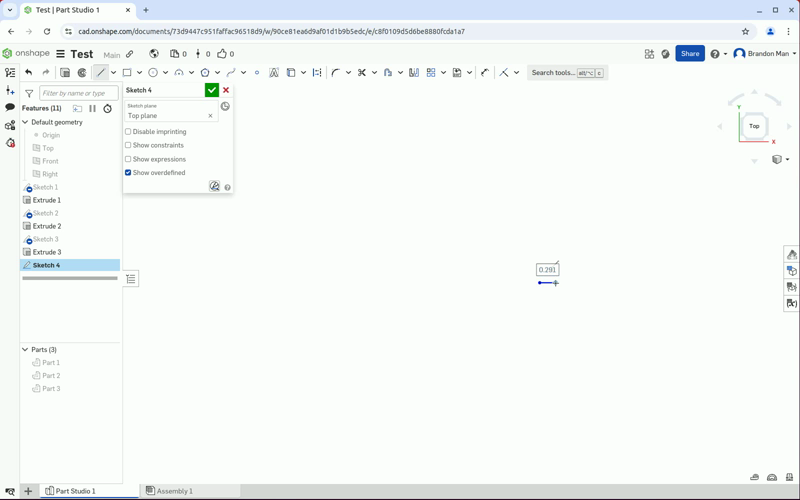
scroll(-6)
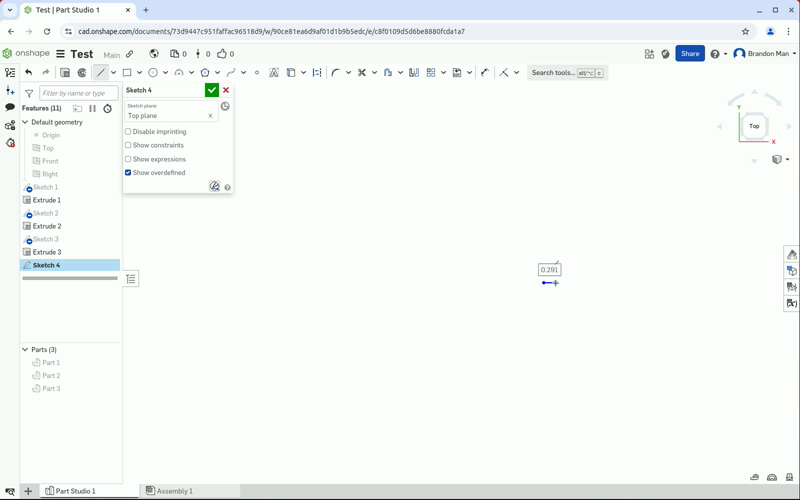
scroll(-6)
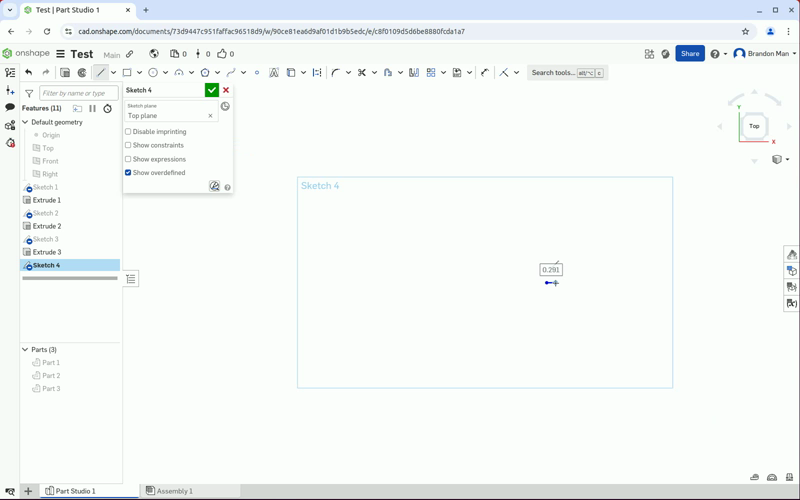
scroll(-6)
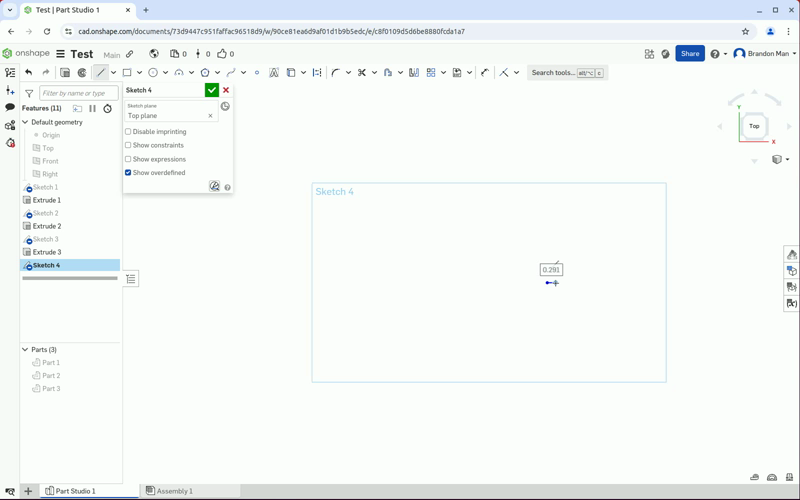
scroll(-6)
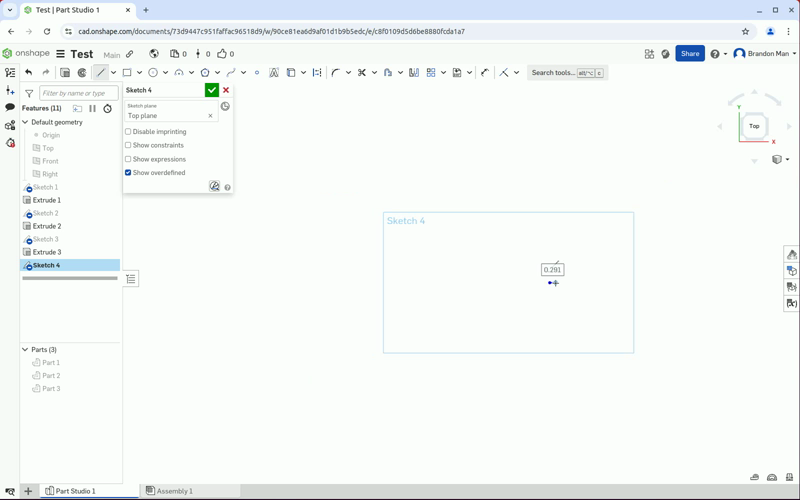
scroll(-6)
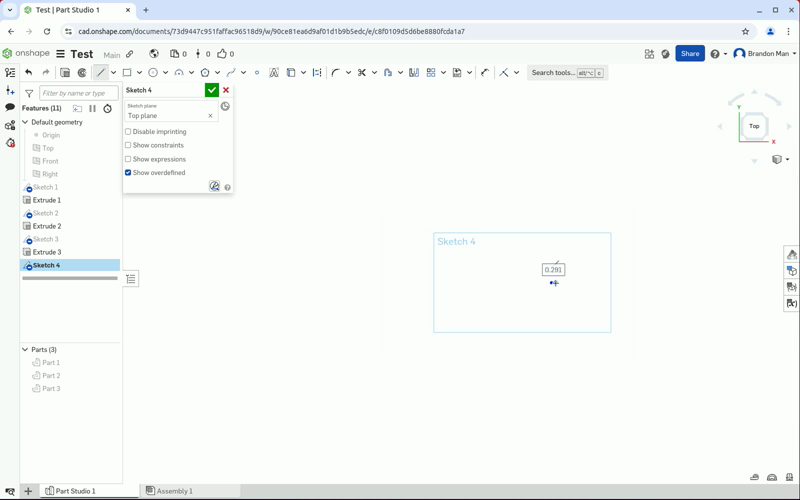
scroll(-6)
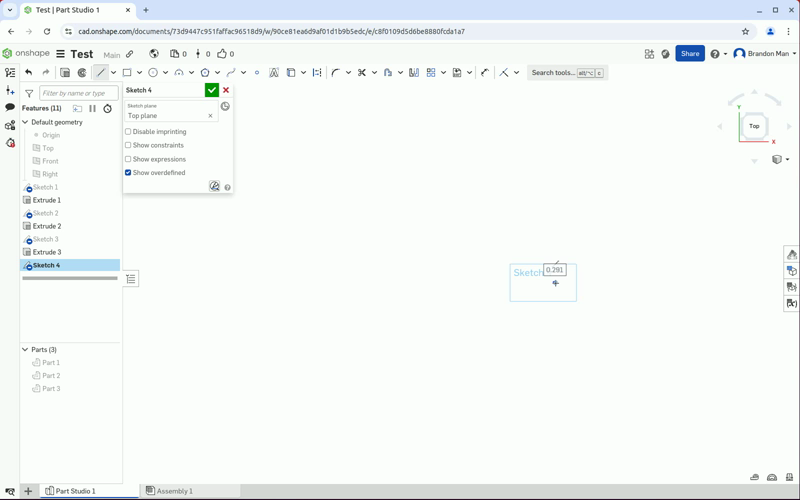
key_up(shift)
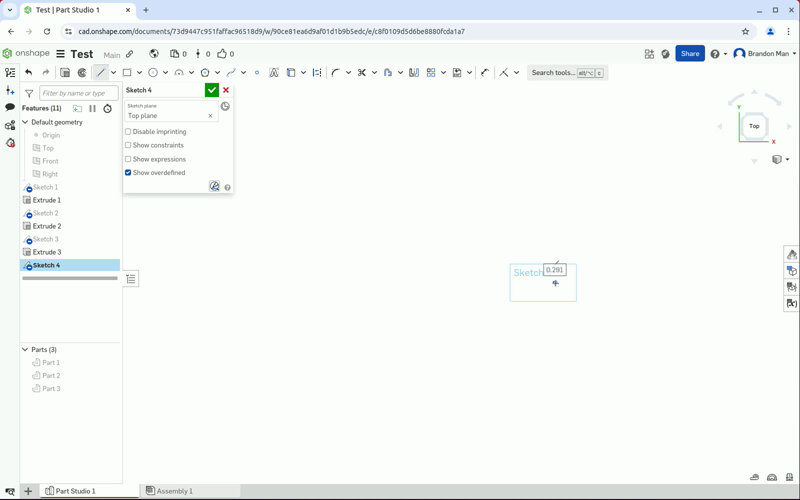
key_down(shift)
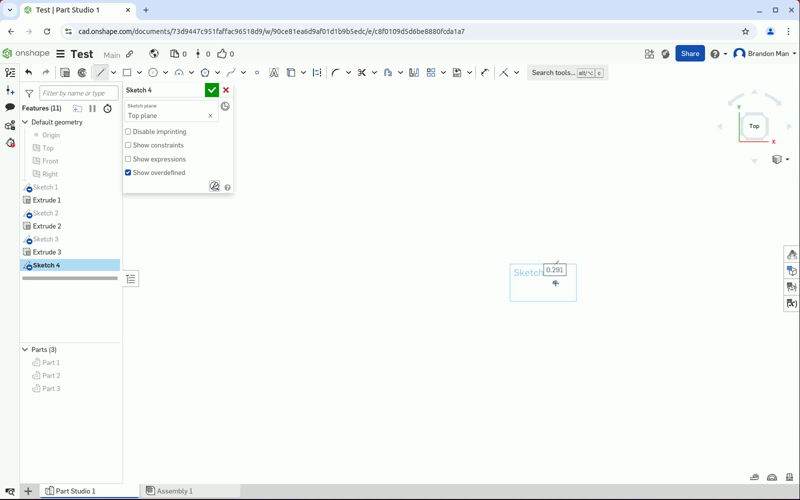
mouse_move(555, 170)
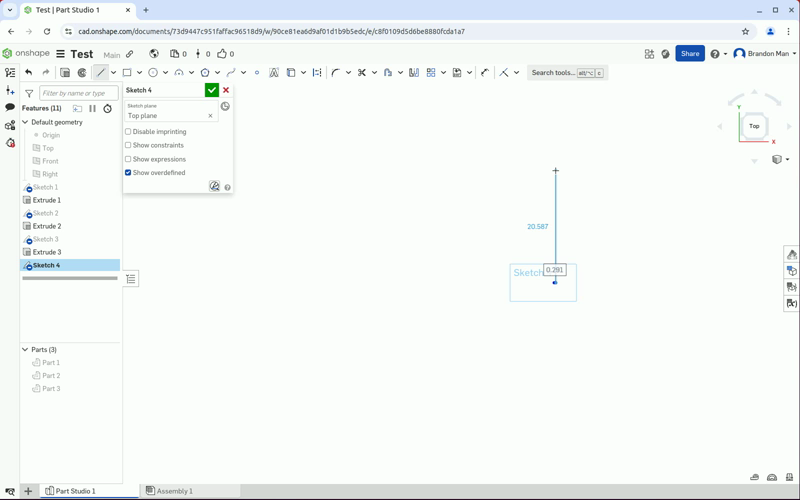
click(555, 170)
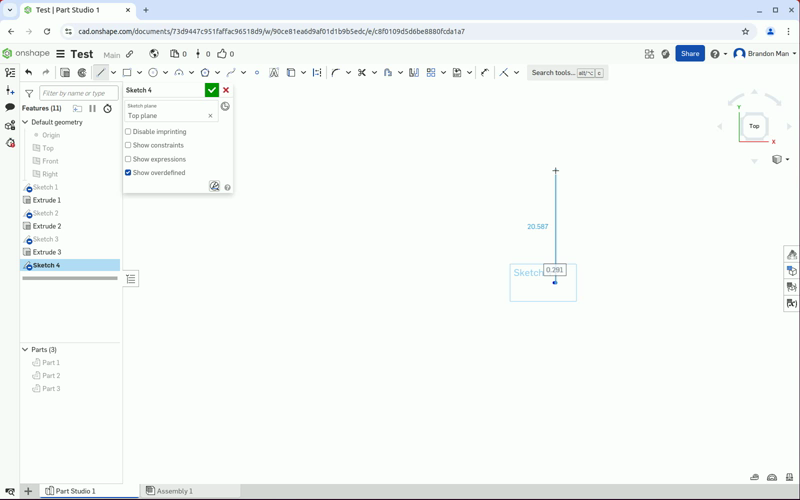
key_up(shift)
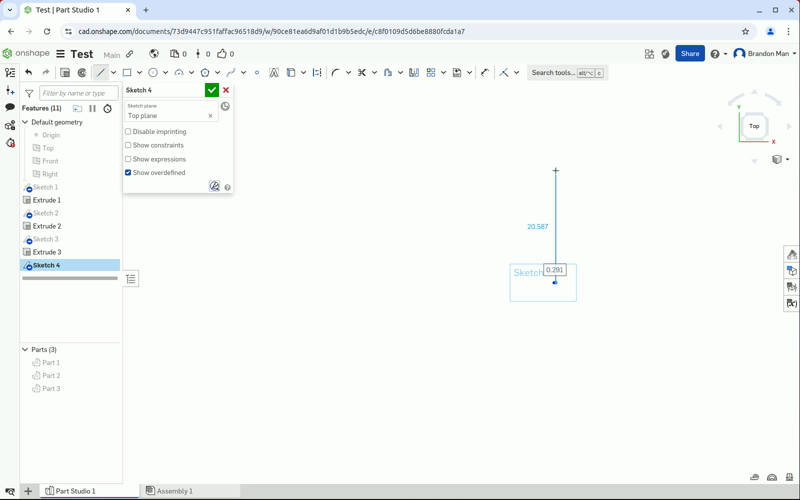
key_down(shift)
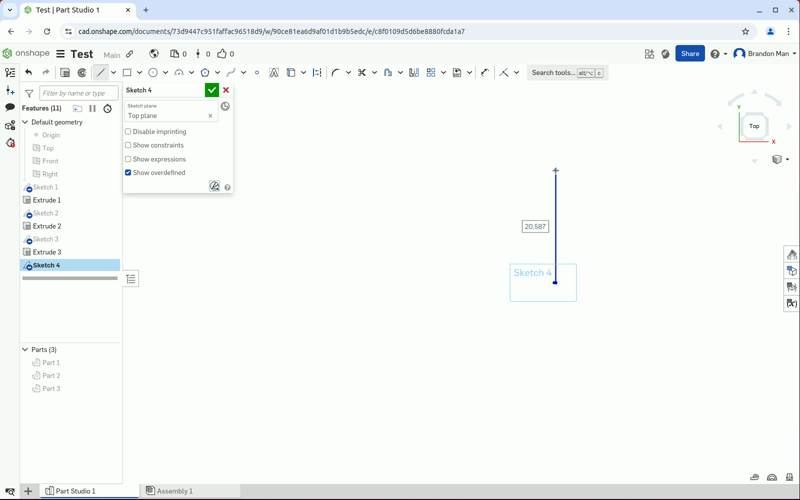
mouse_move(585, 170)
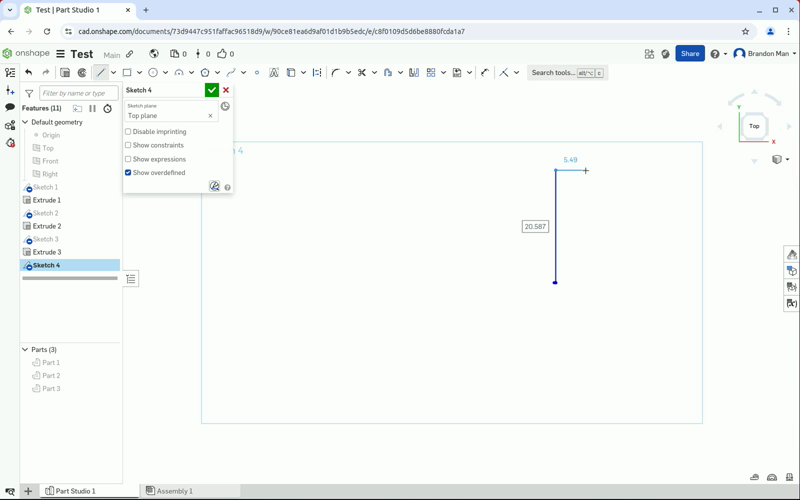
mouse_move(554, 170)
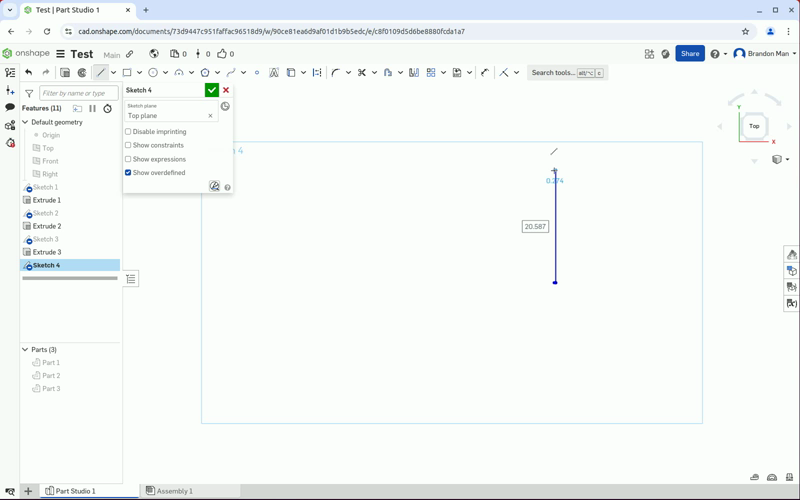
scroll(6)
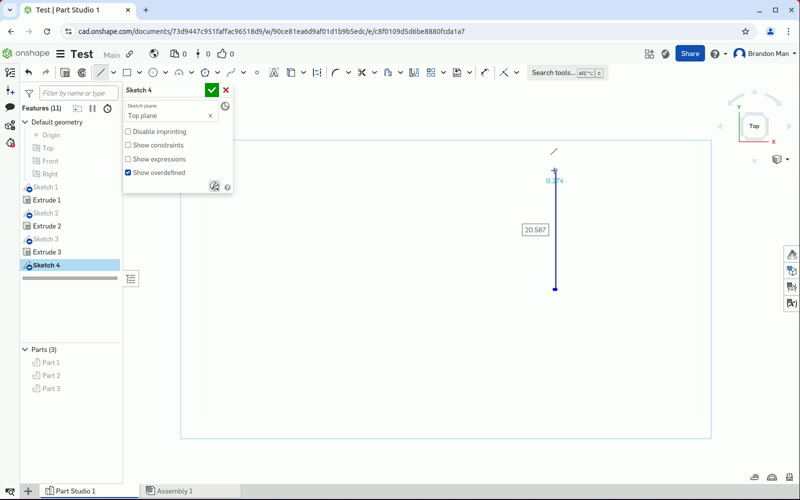
scroll(6)
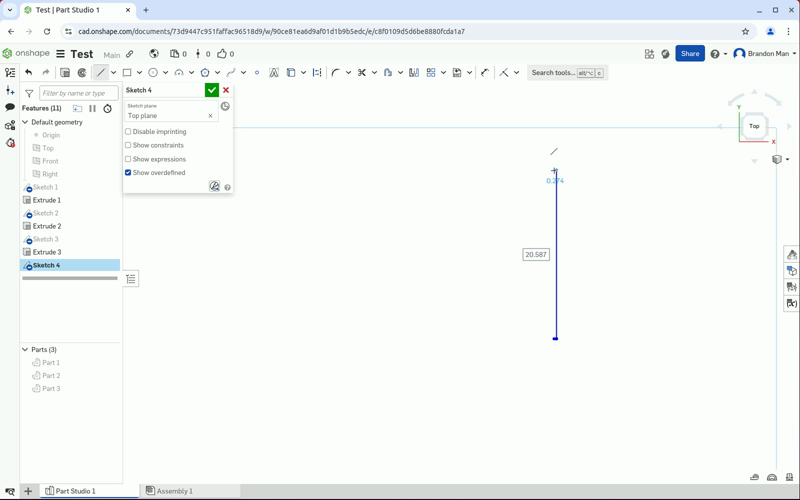
scroll(6)
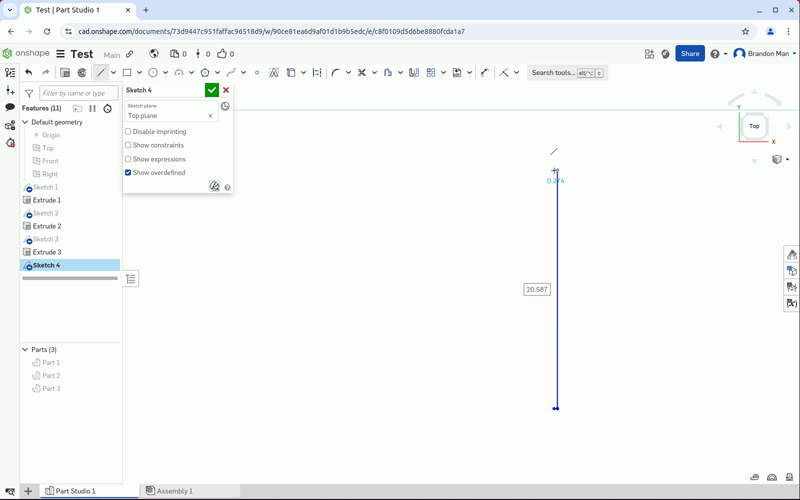
scroll(6)
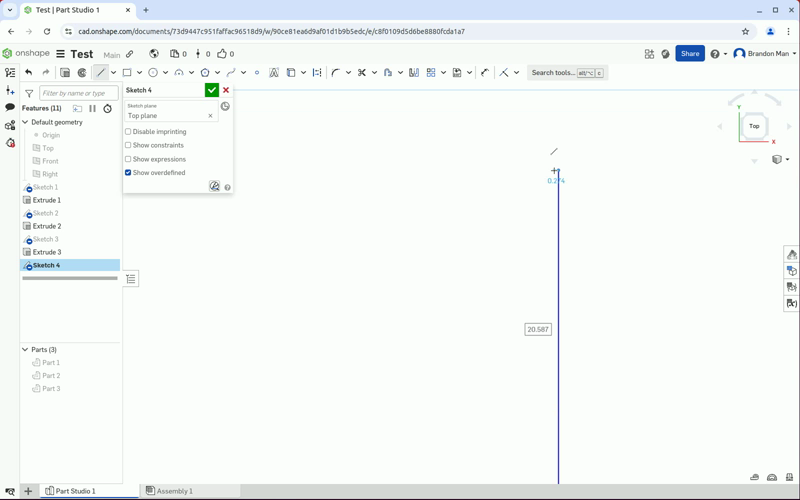
scroll(6)
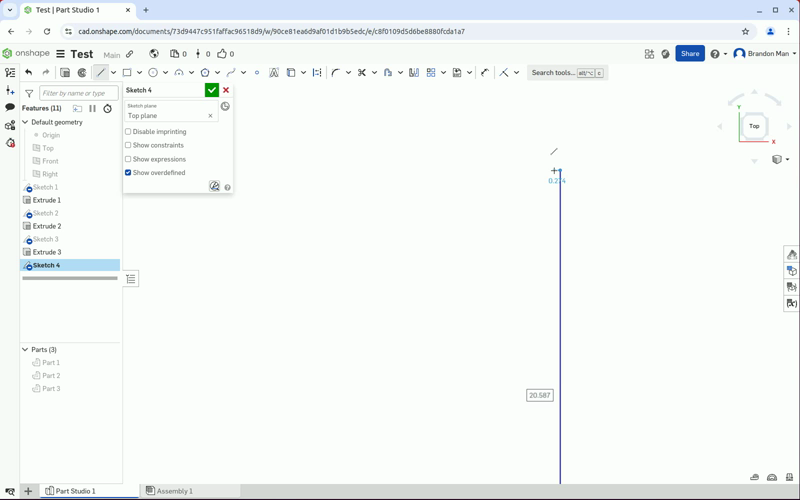
scroll(6)
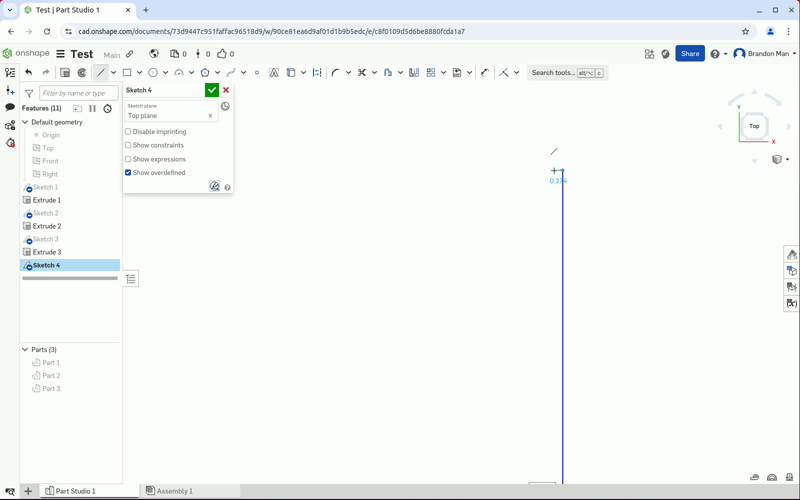
scroll(6)
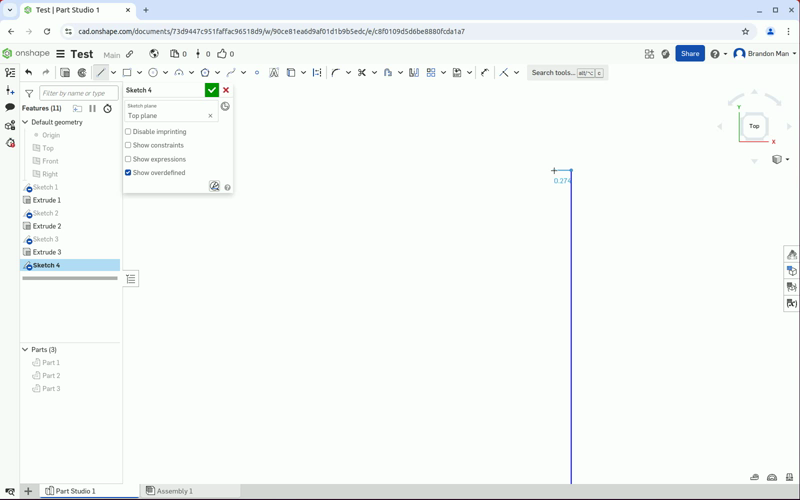
click(554, 170)
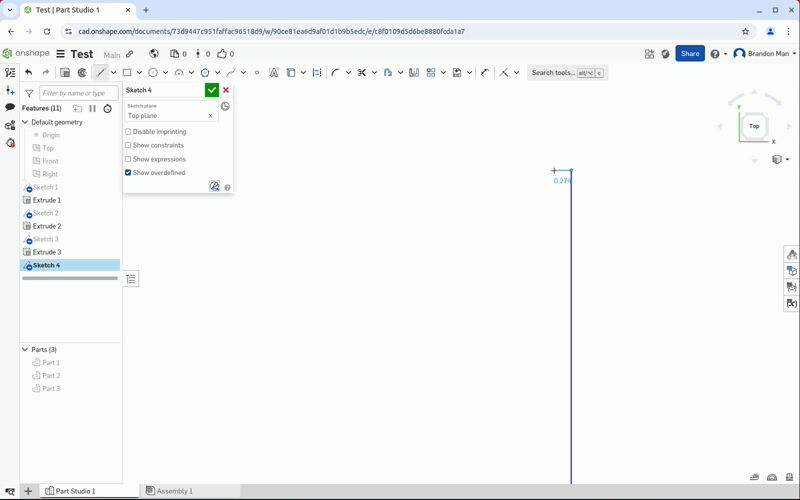
scroll(-6)
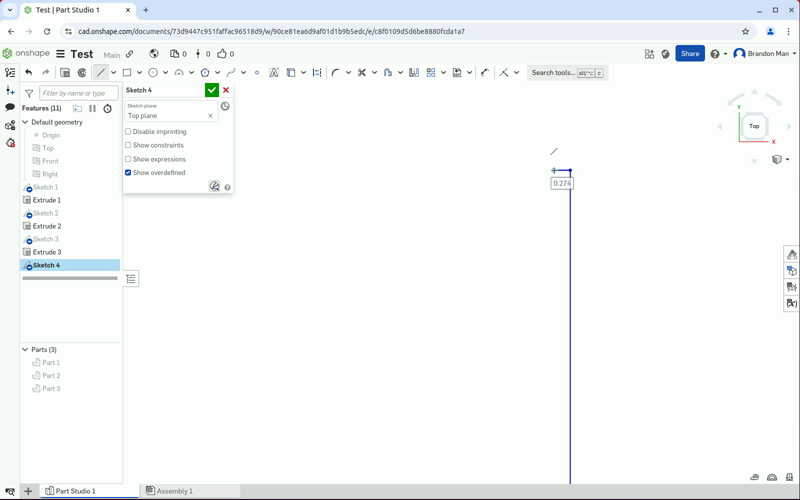
scroll(-6)
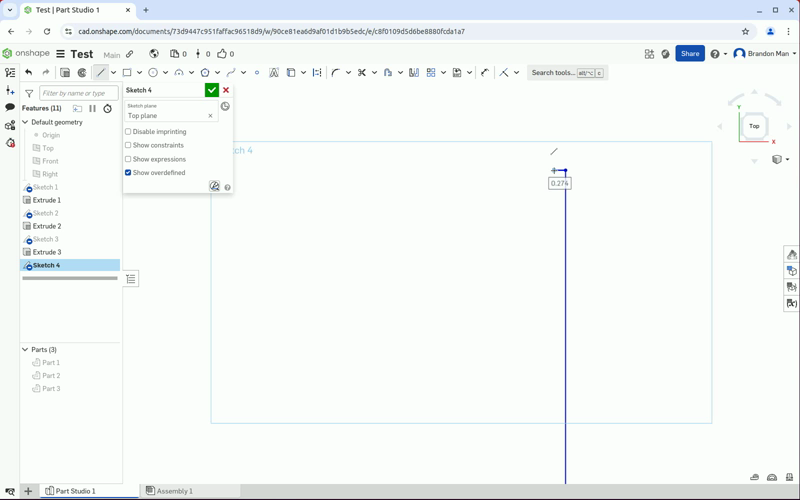
scroll(-6)
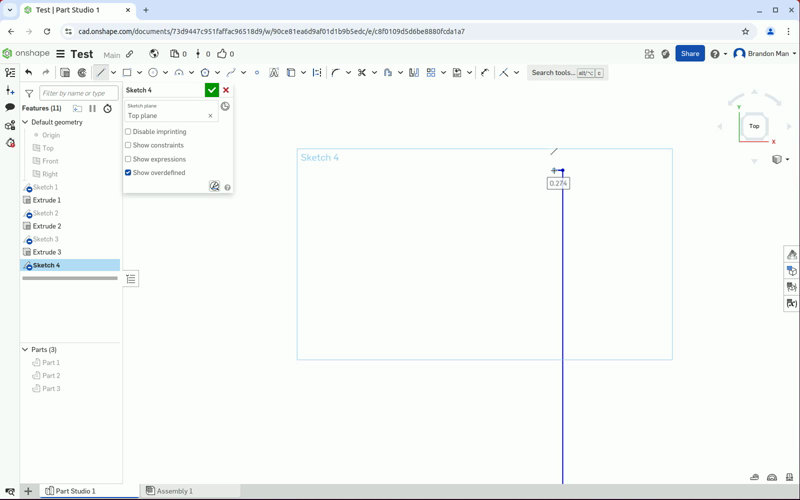
scroll(-6)
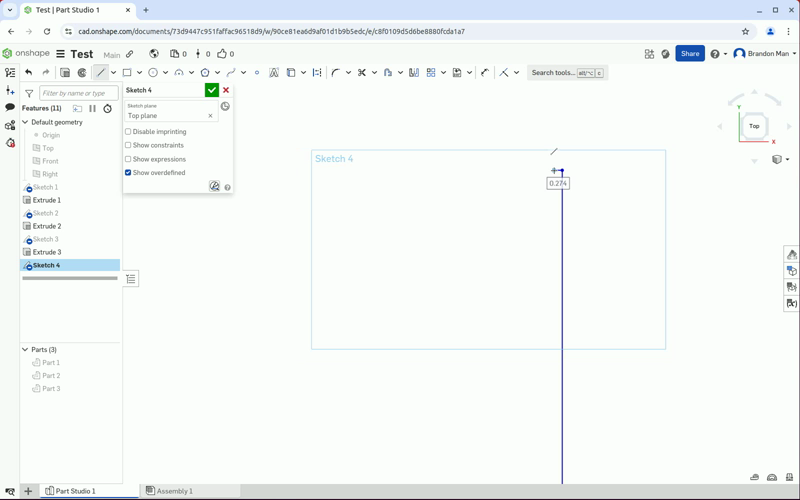
scroll(-6)
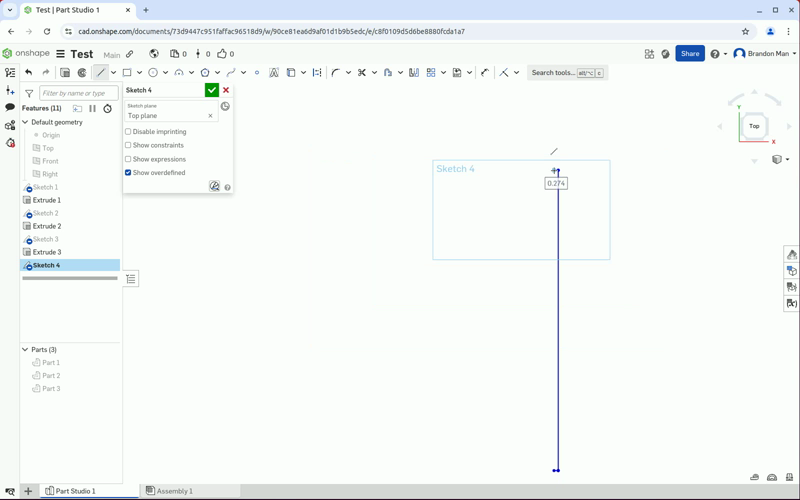
scroll(-6)
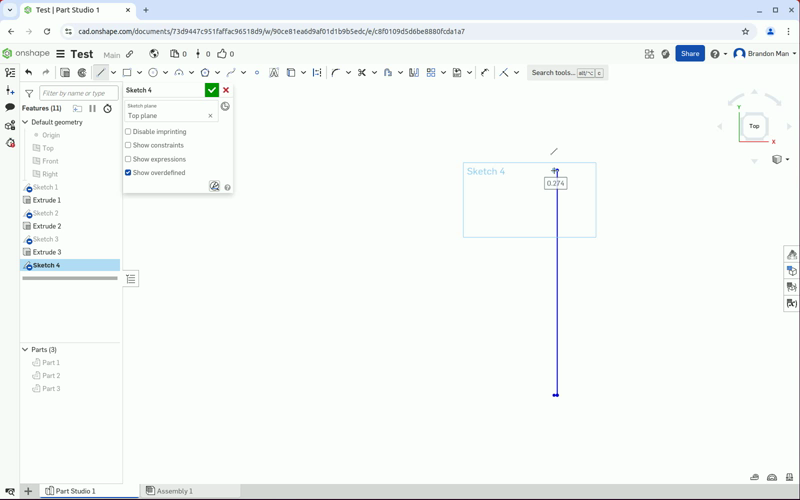
scroll(-6)
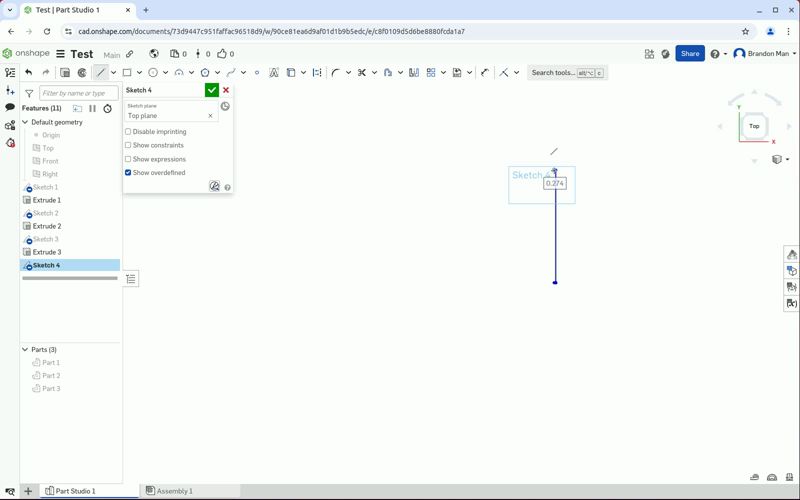
key_up(shift)
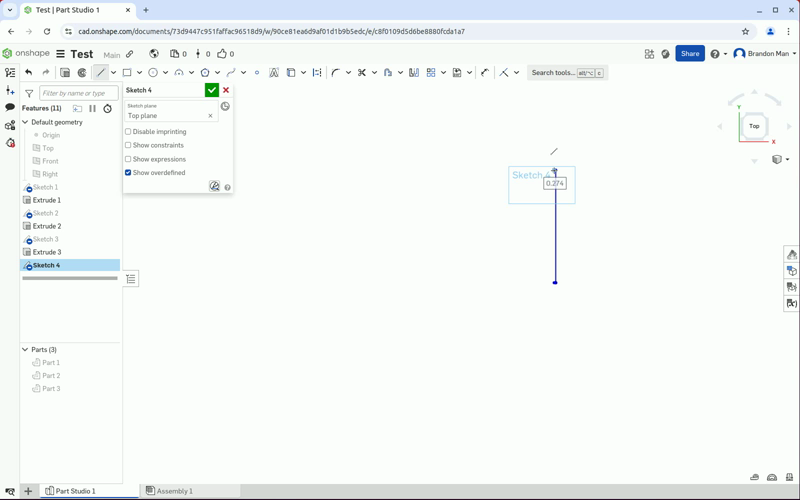
key_down(shift)
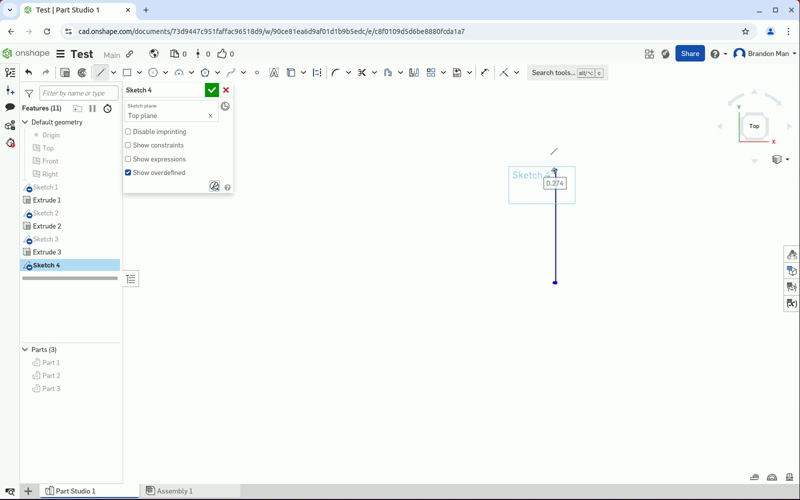
mouse_move(554, 282)
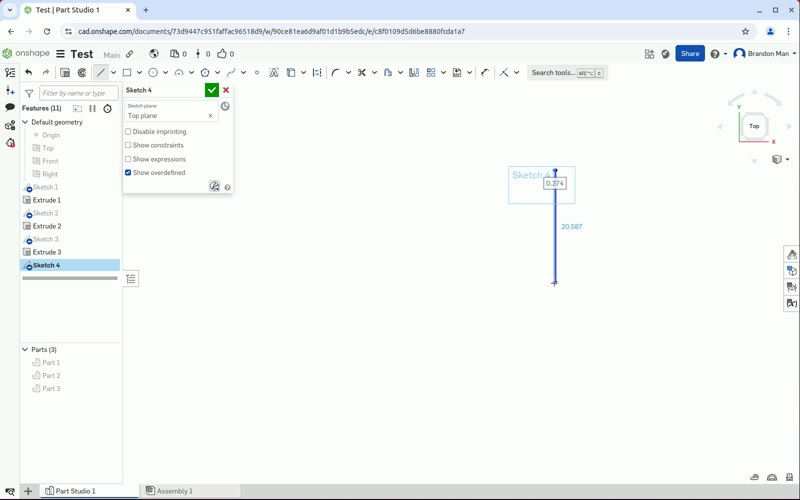
scroll(6)
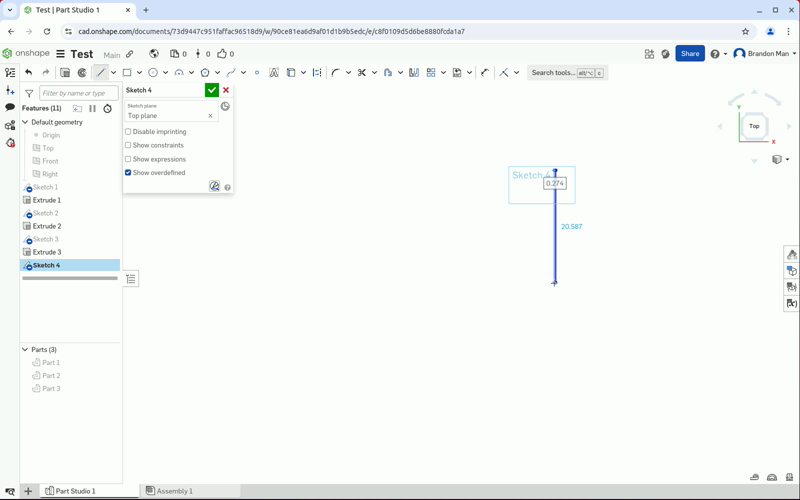
scroll(6)
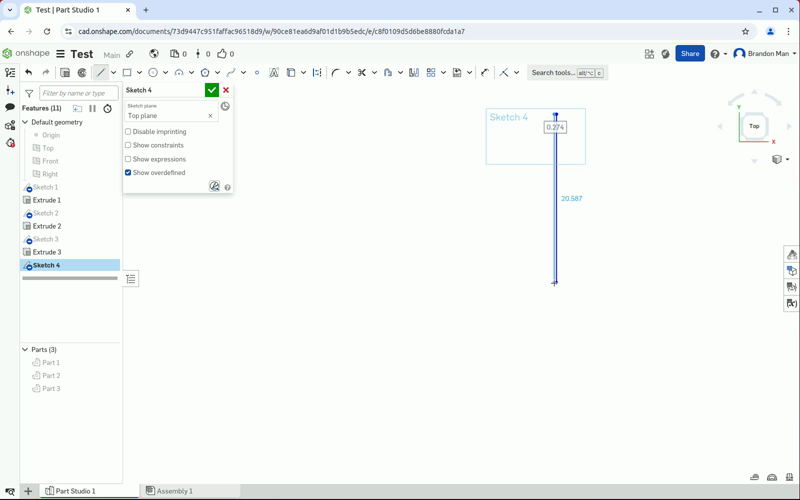
scroll(6)
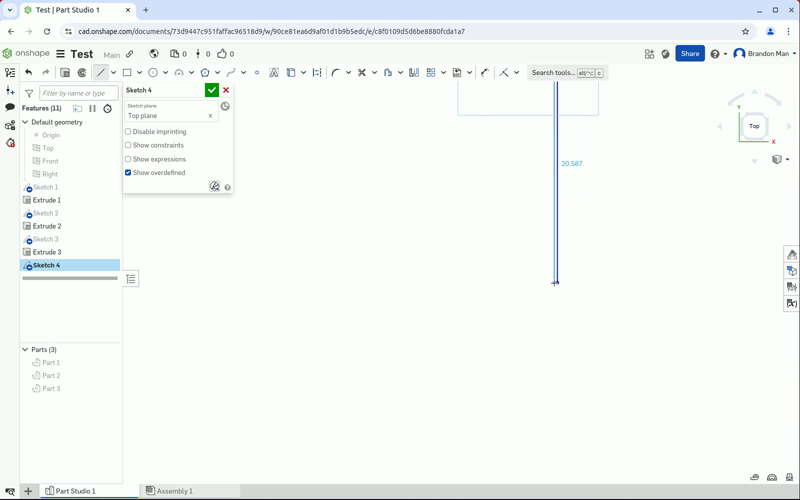
scroll(6)
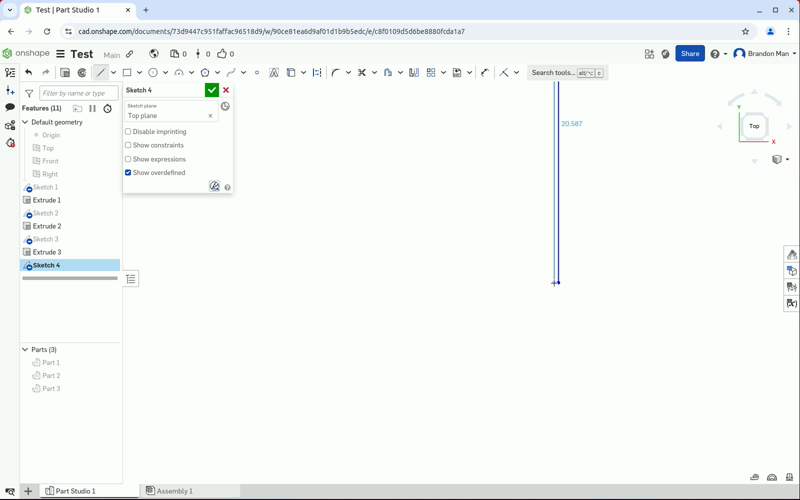
scroll(6)
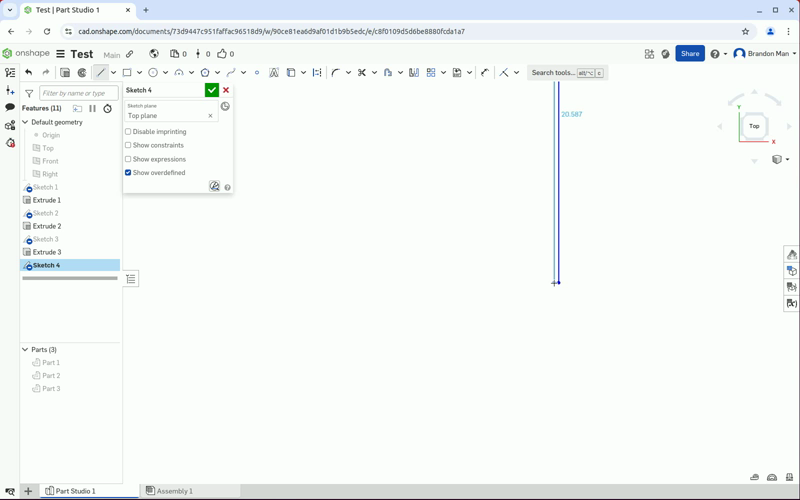
scroll(6)
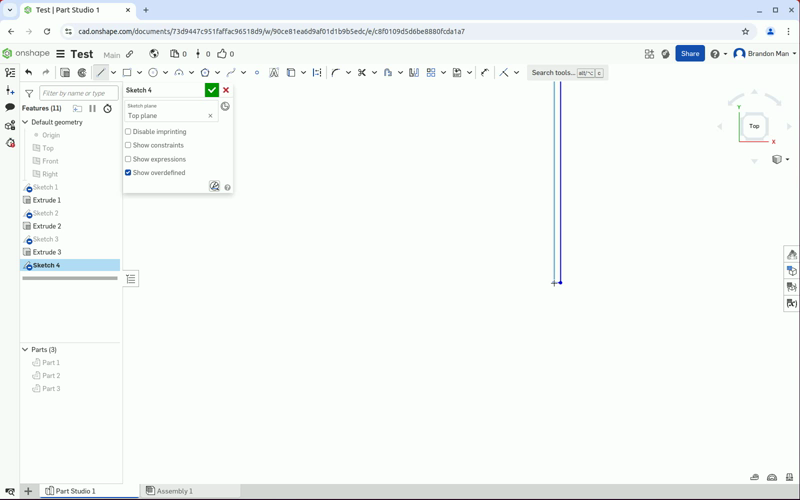
scroll(6)
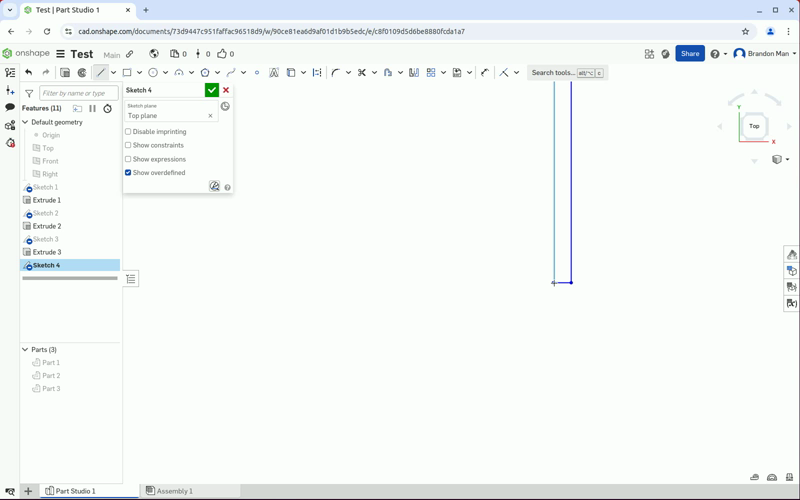
key_up(shift)
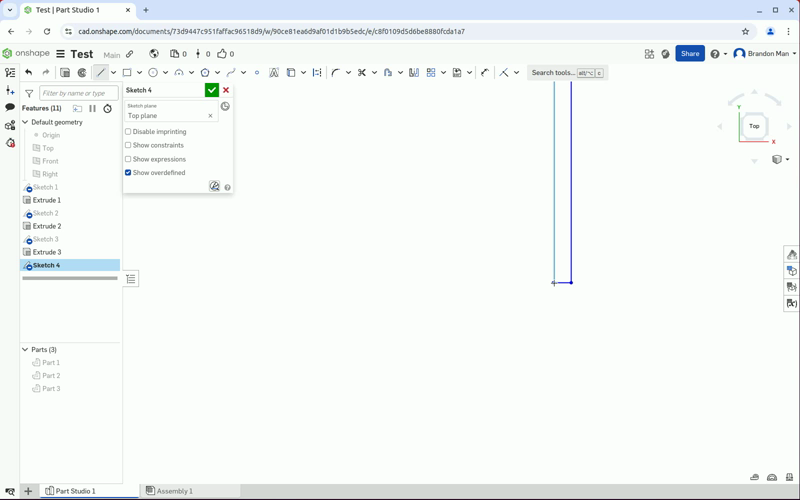
click(554, 282)
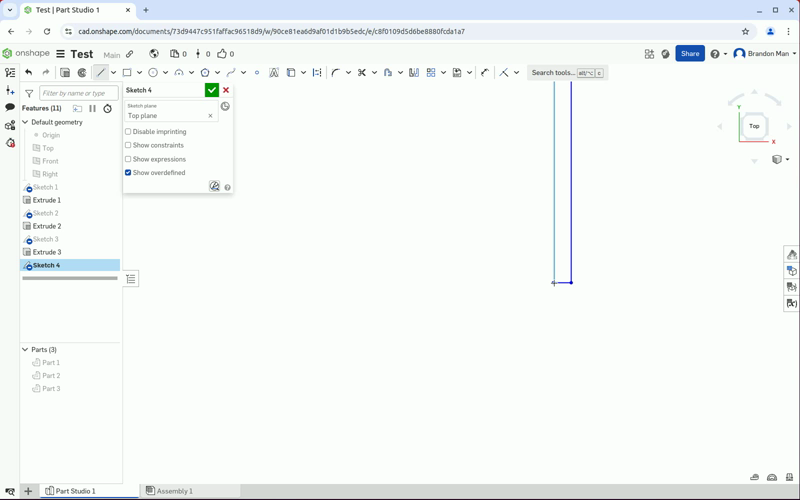
scroll(-6)
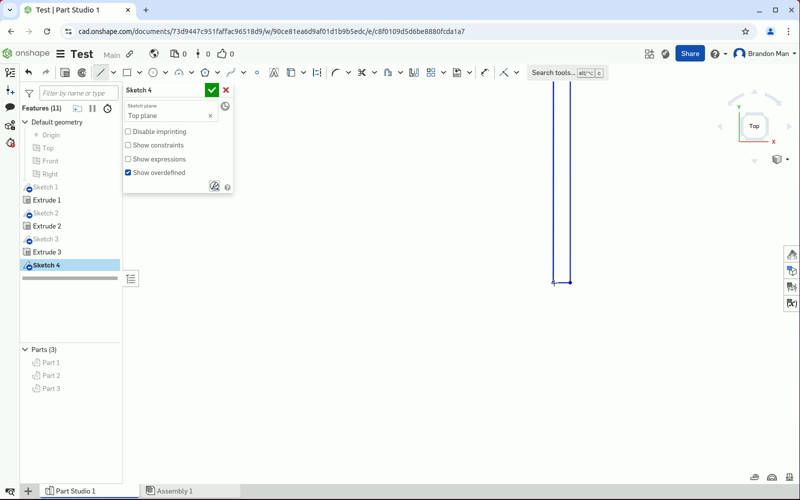
scroll(-6)
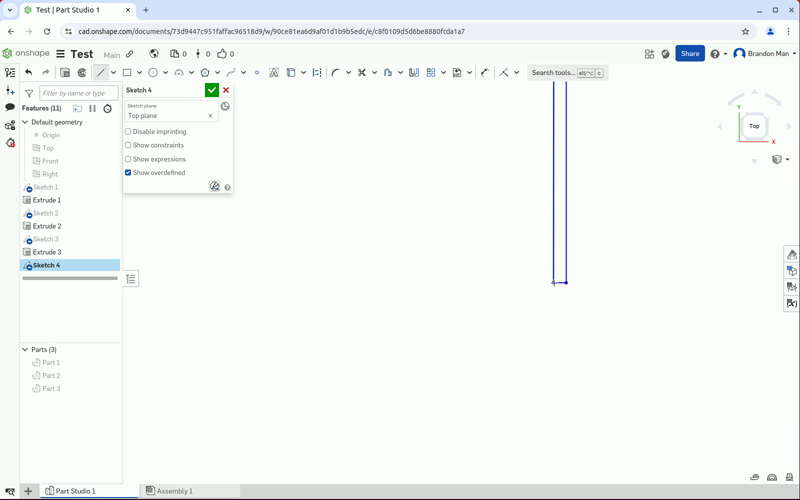
scroll(-6)
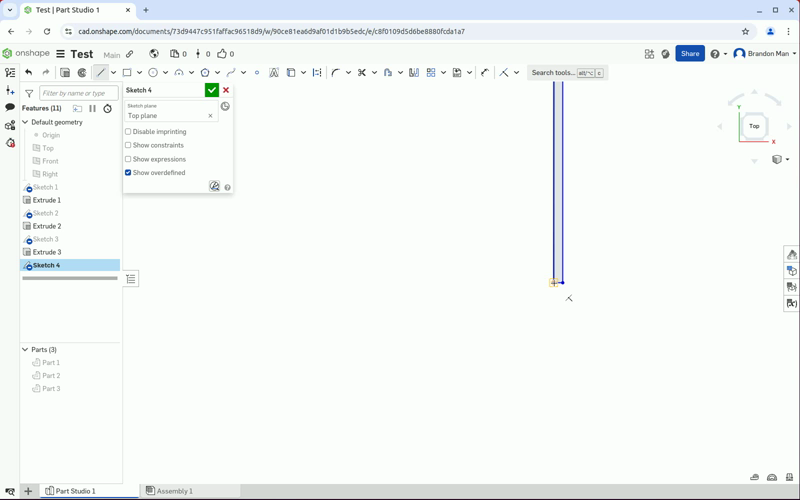
scroll(-6)
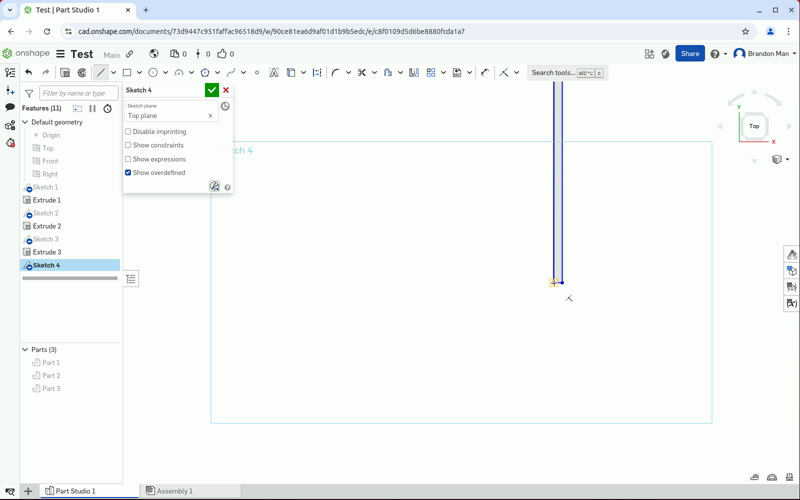
scroll(-6)
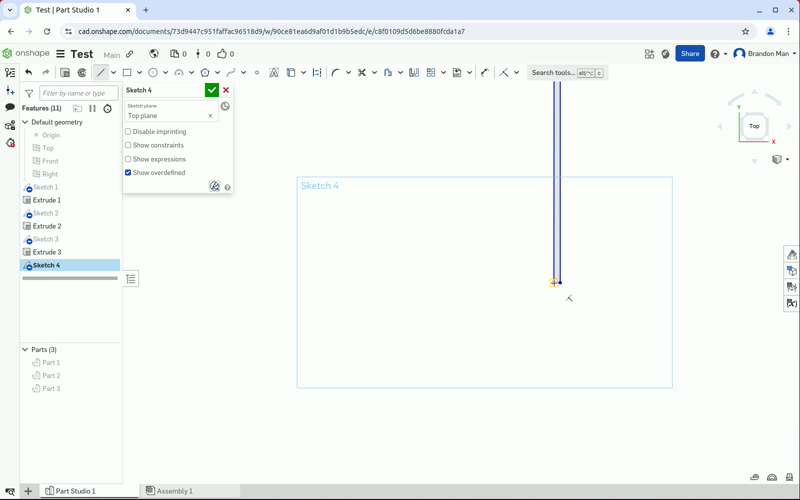
scroll(-6)
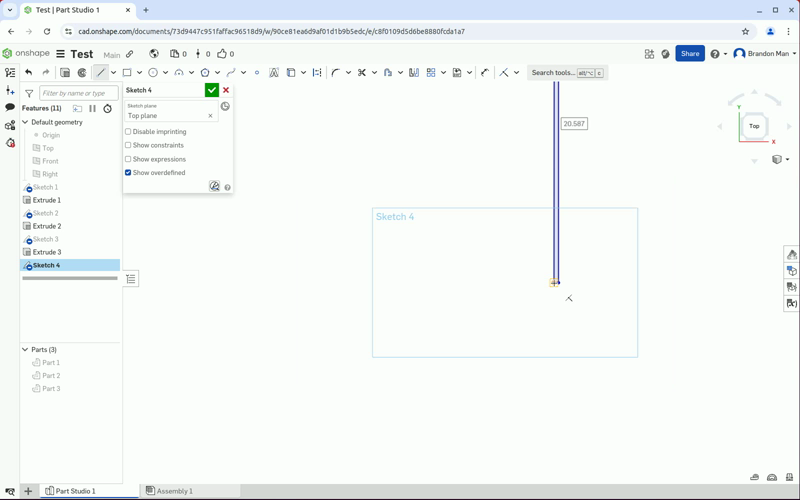
scroll(-6)
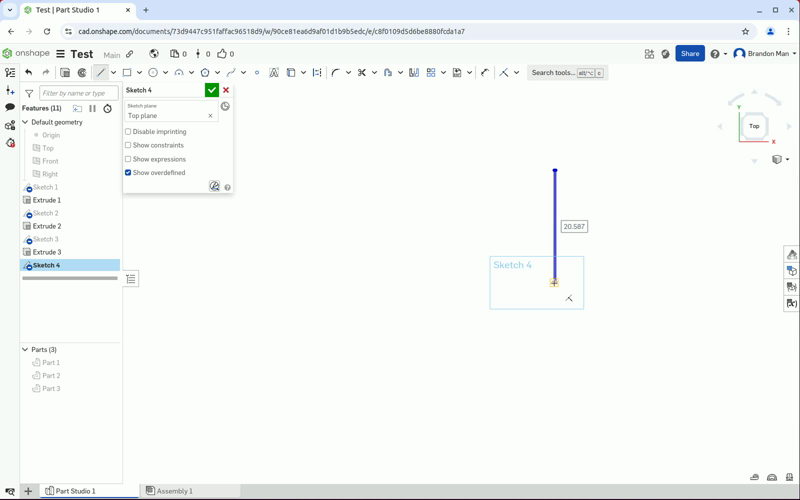
key(esc)
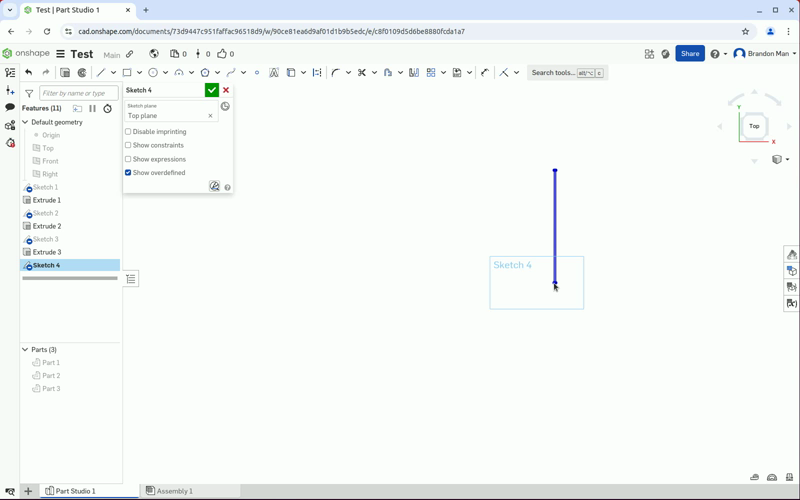
mouse_move(554, 203)
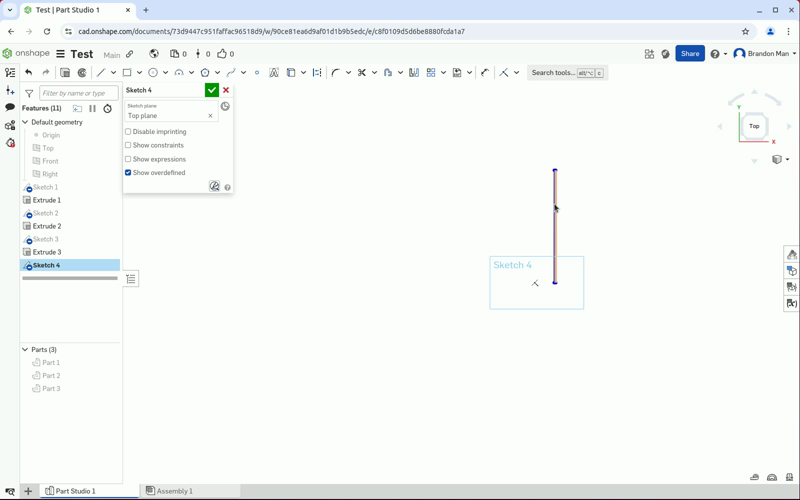
scroll(6)
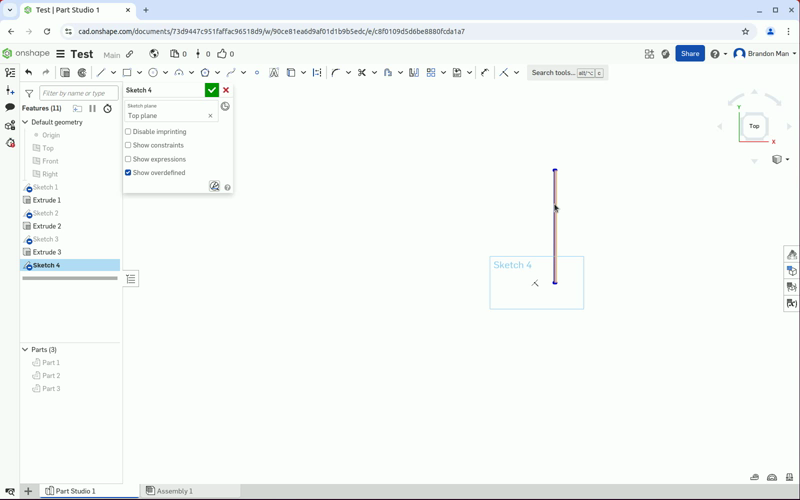
scroll(6)
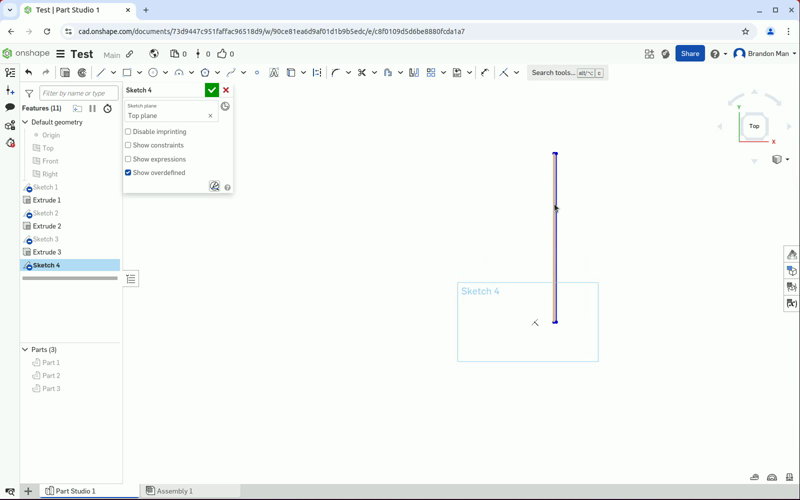
scroll(6)
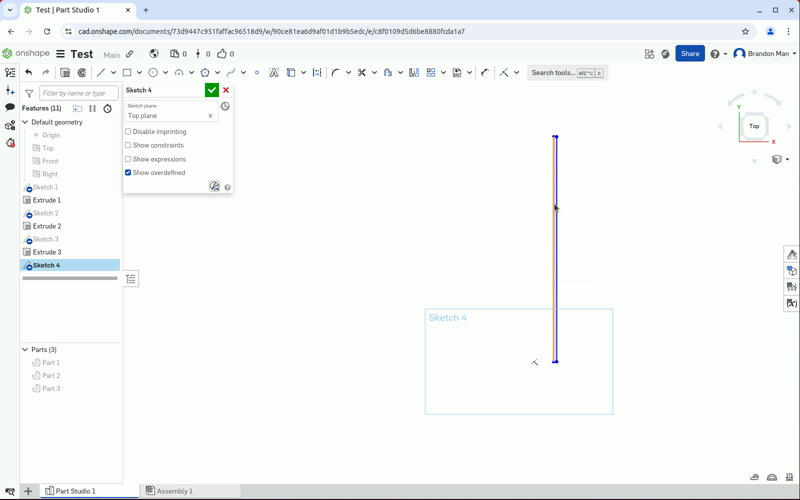
scroll(6)
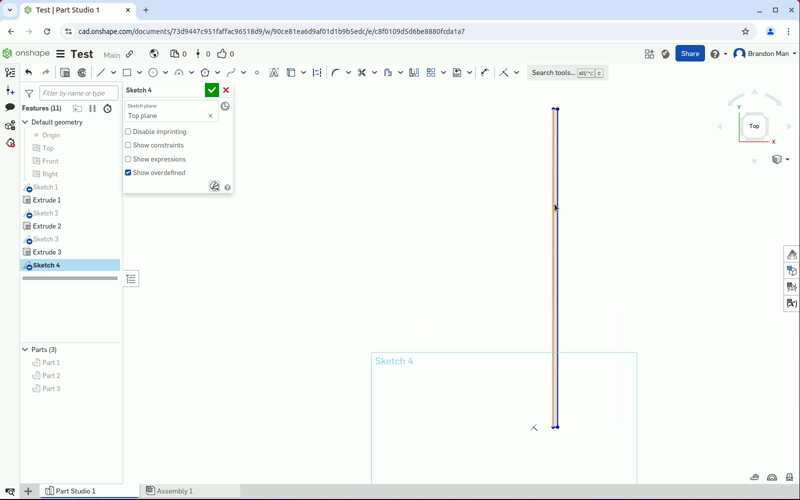
scroll(6)
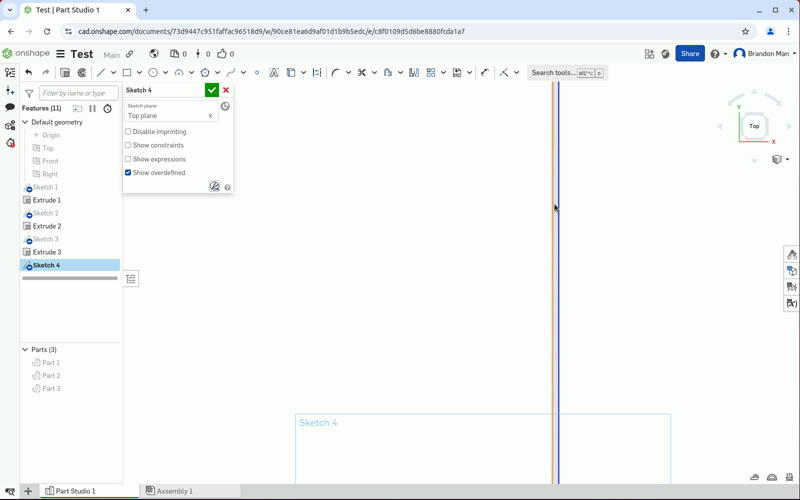
scroll(6)
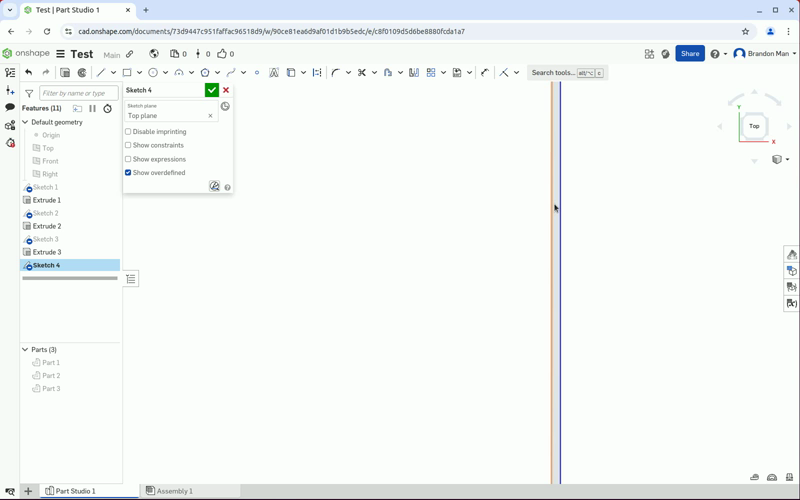
scroll(6)
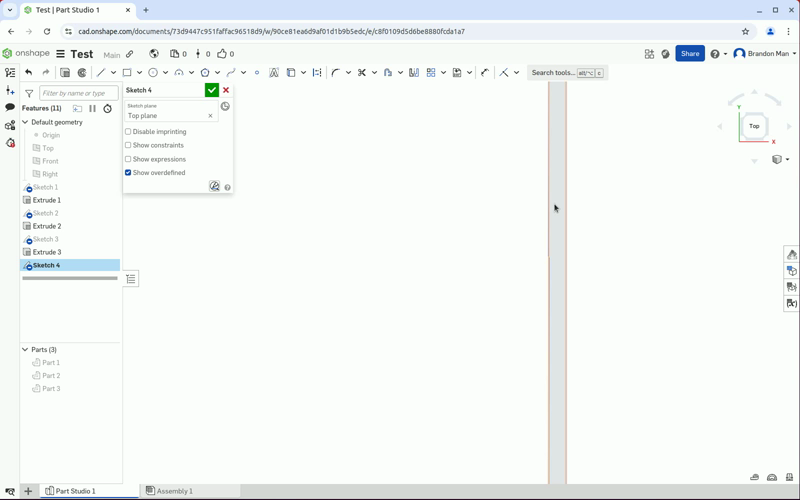
click(554, 203)
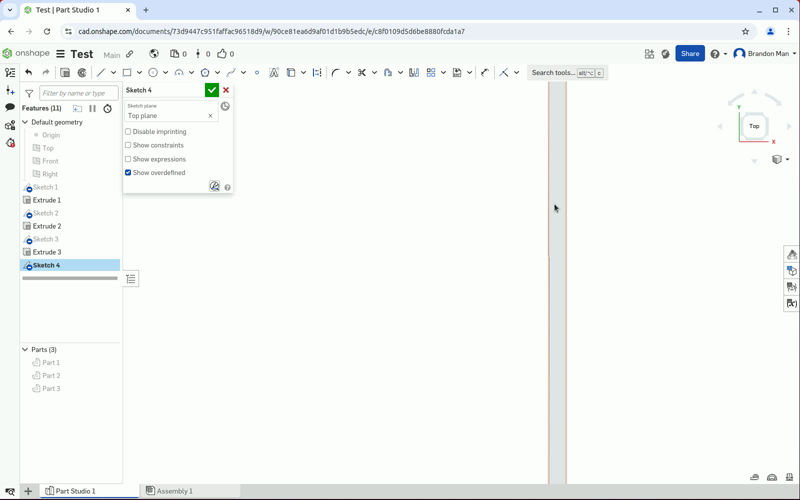
scroll(-6)
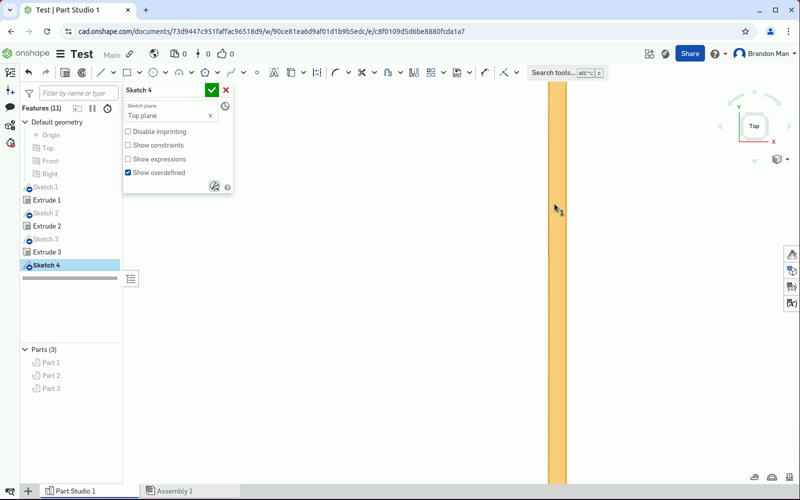
scroll(-6)
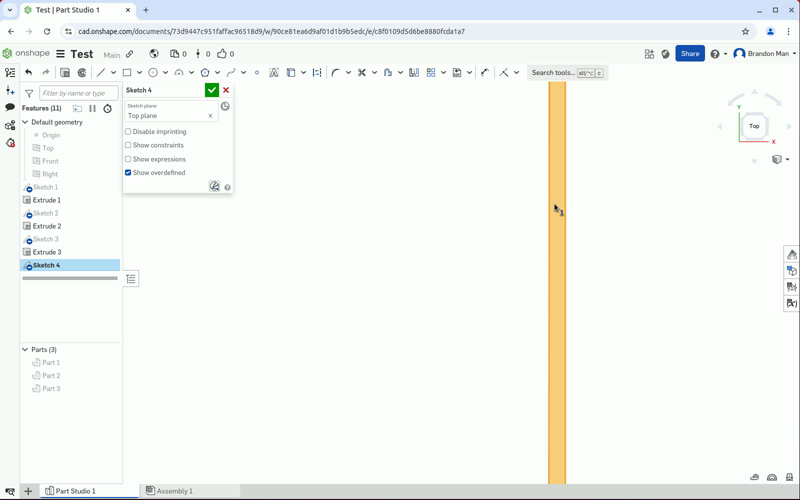
scroll(-6)
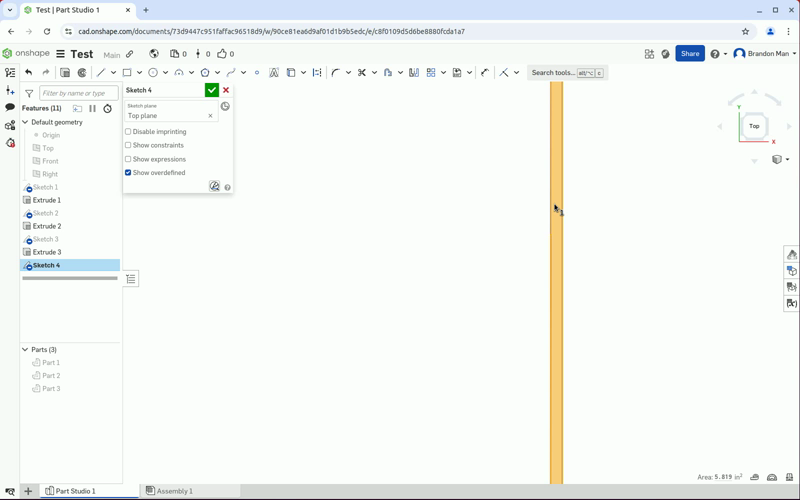
scroll(-6)
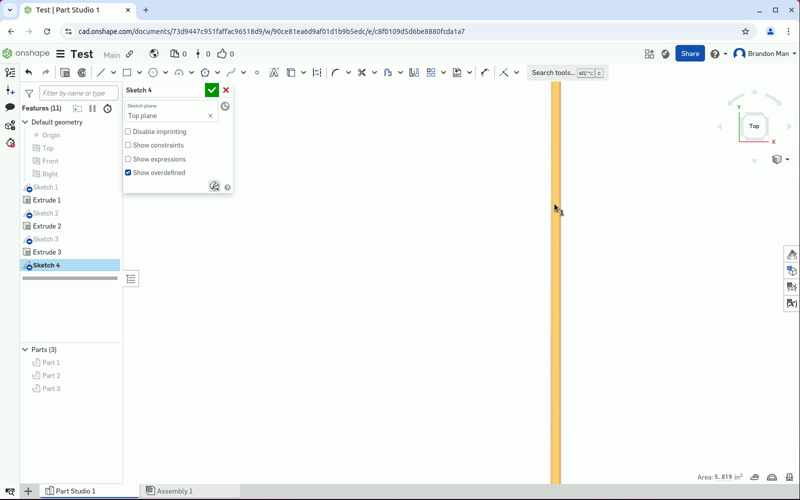
scroll(-6)
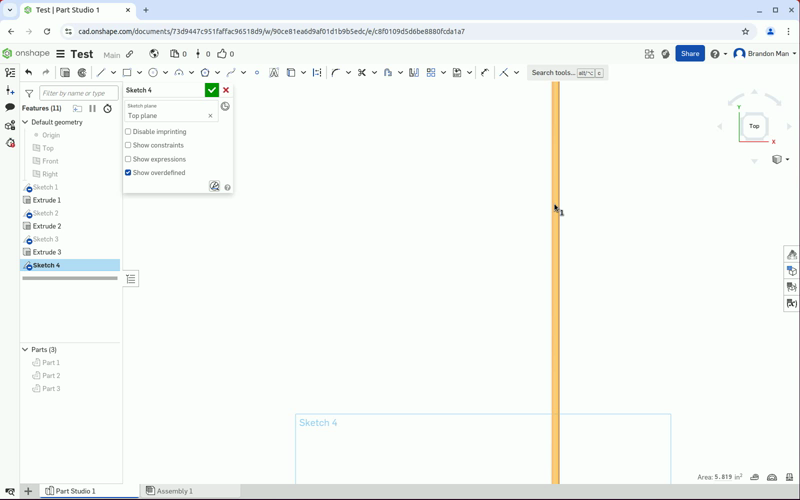
scroll(-6)
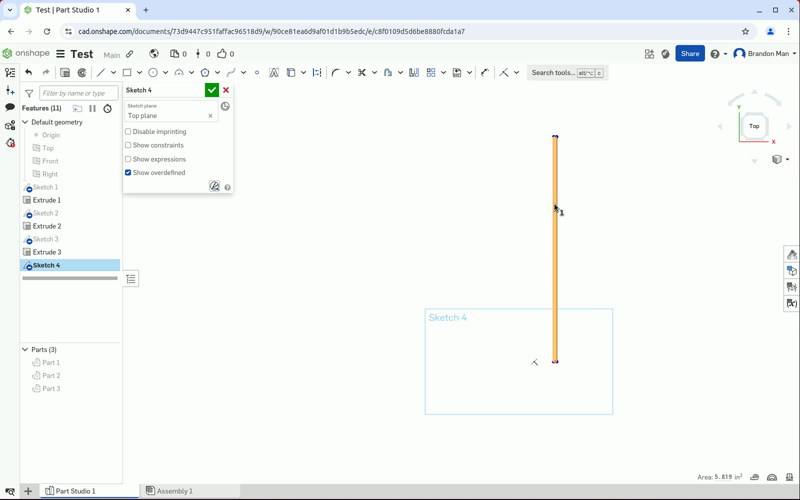
scroll(-6)
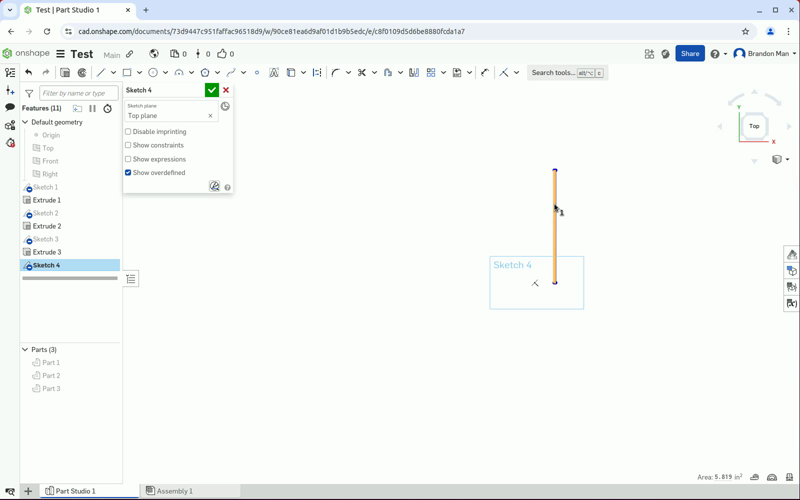
mouse_move(73, 352)
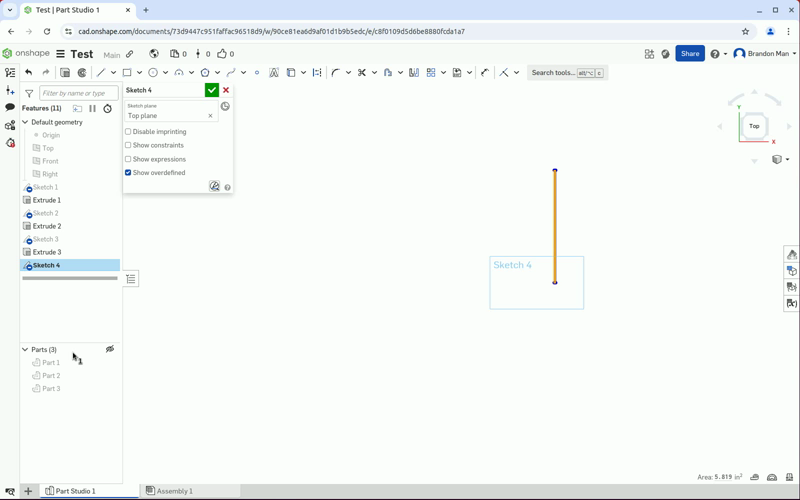
key(shift+y)
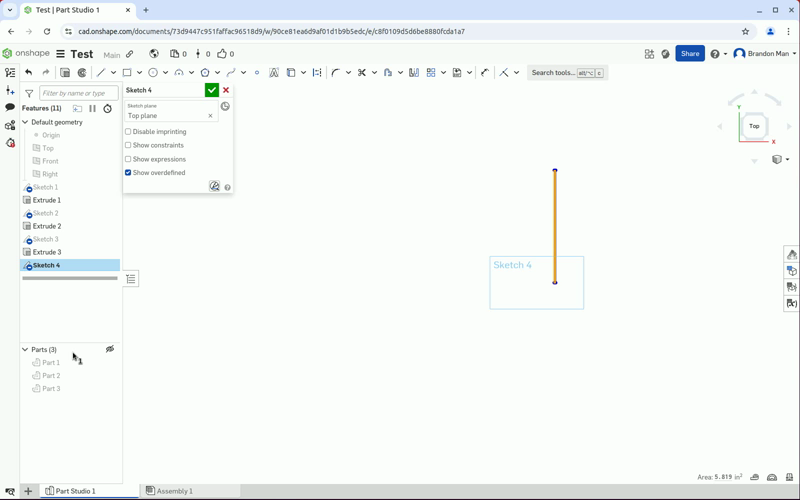
key(shift+e)
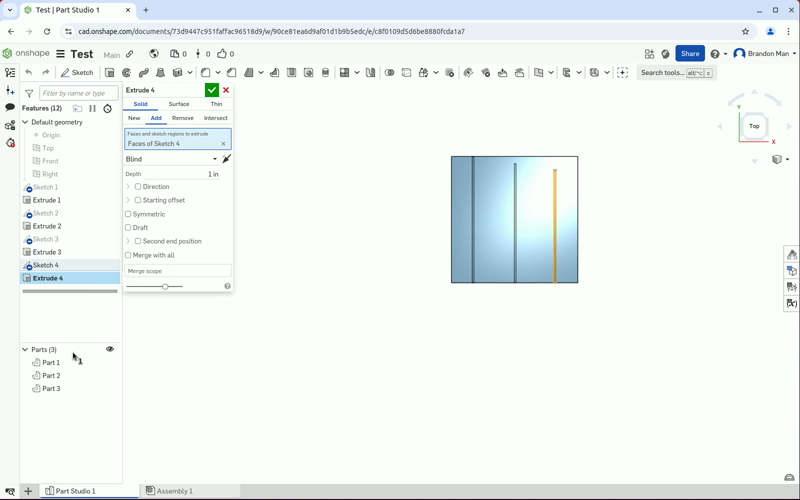
mouse_move(143, 106)
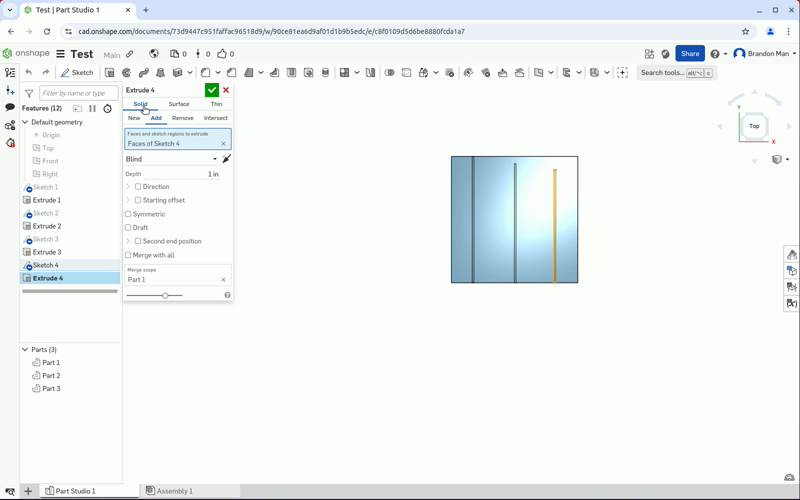
click(143, 106)
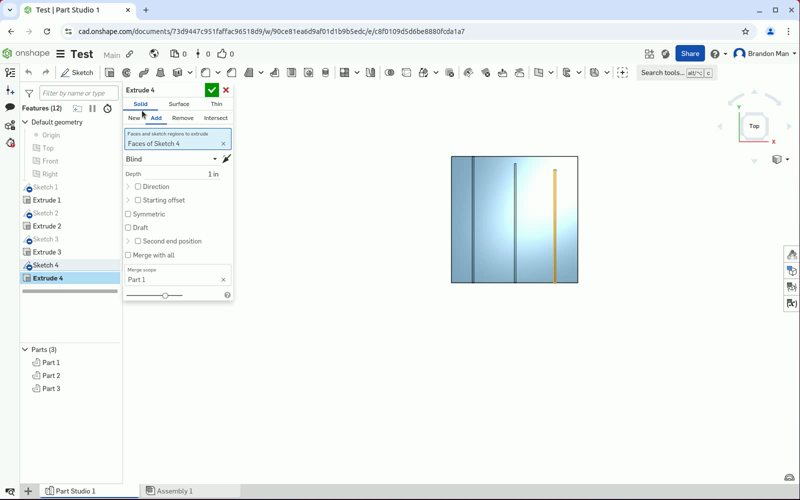
mouse_move(137, 120)
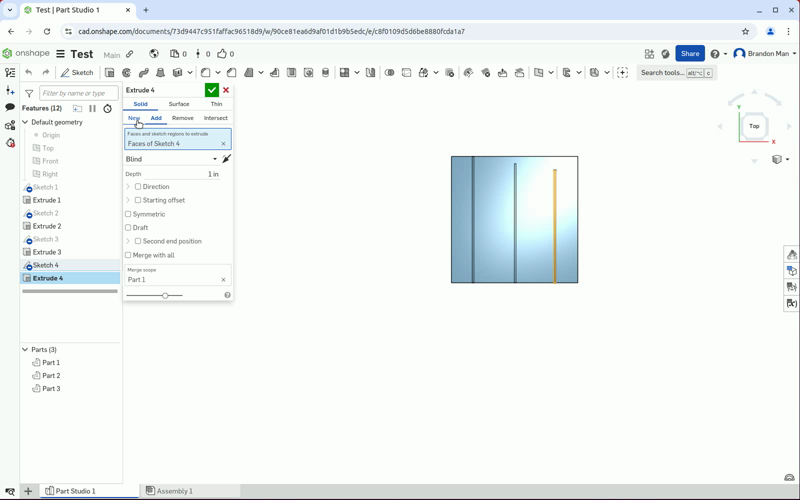
click(137, 120)
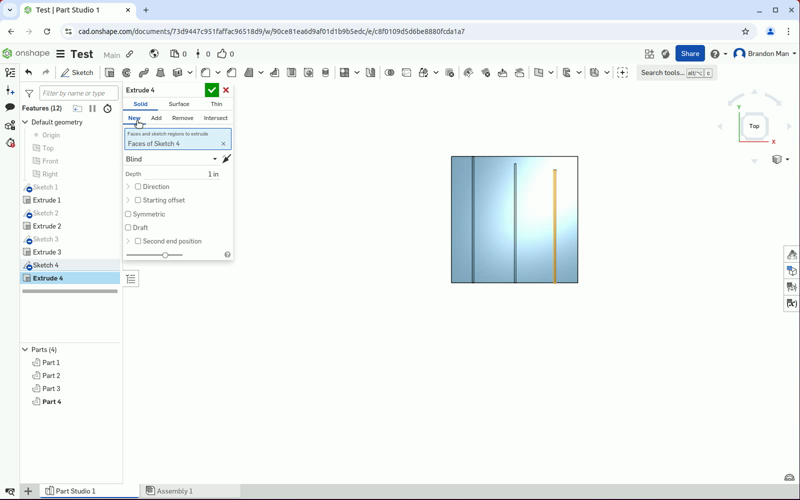
key(tab, 4)
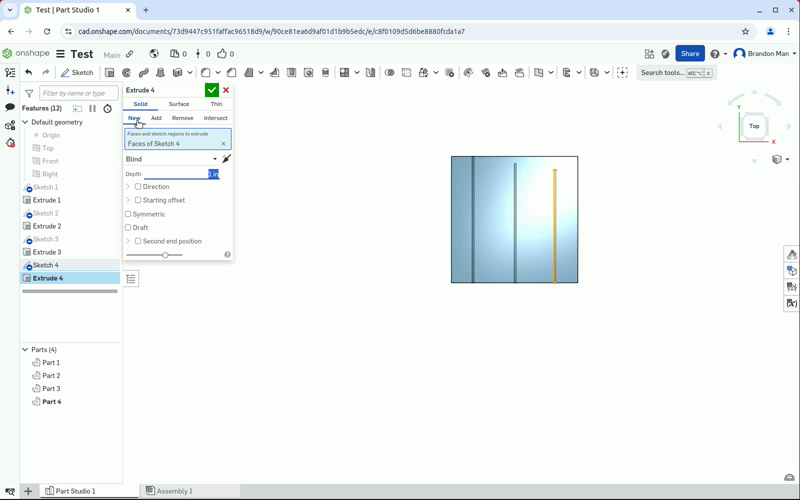
text(-0.241)
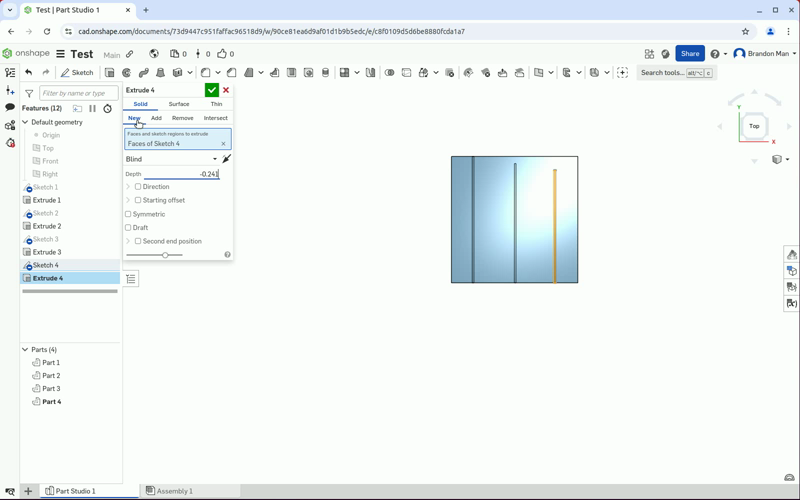
key(enter)
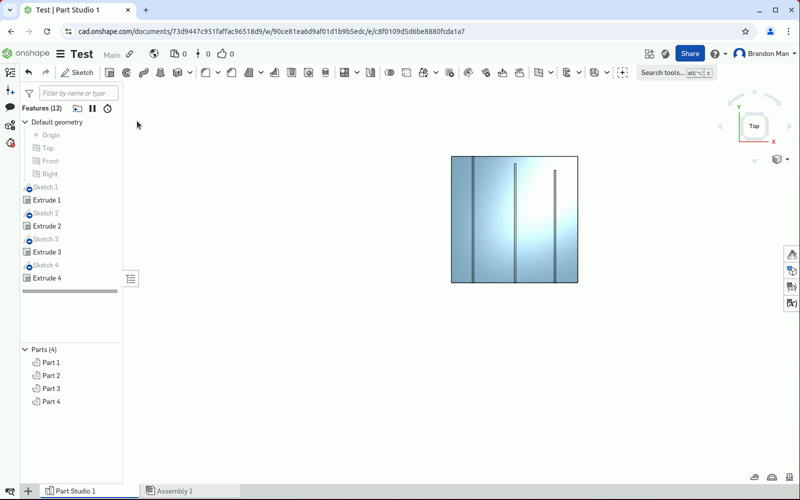
key(shift+h)
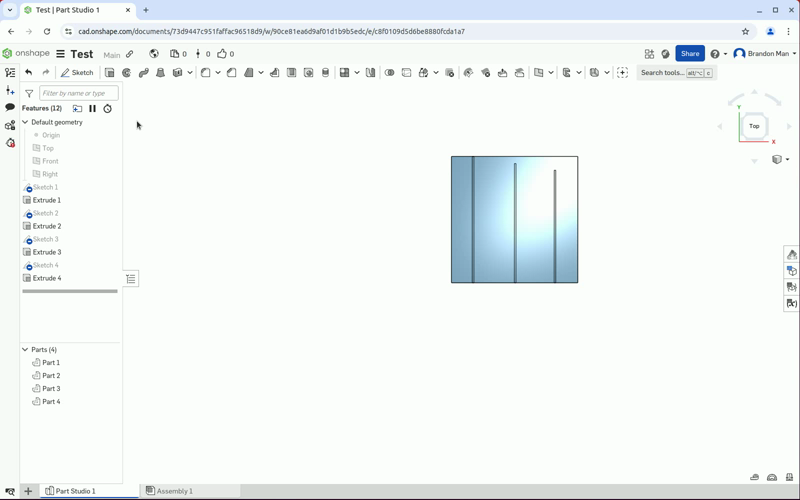
key(shift+h)
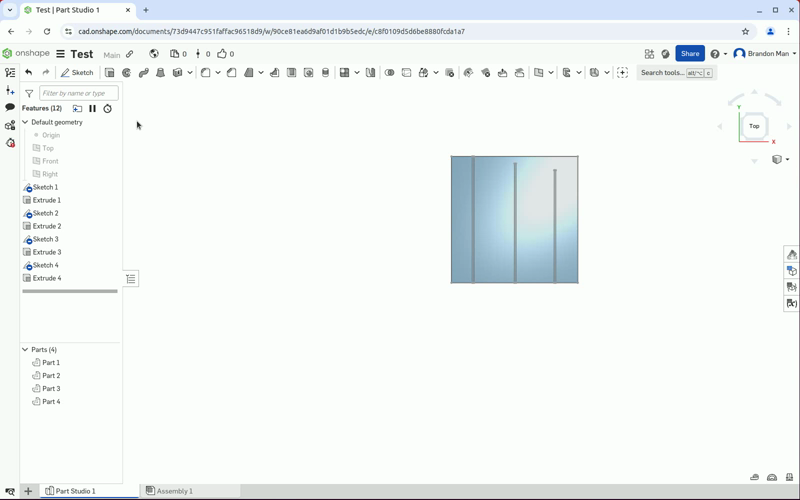
key(shift+7)
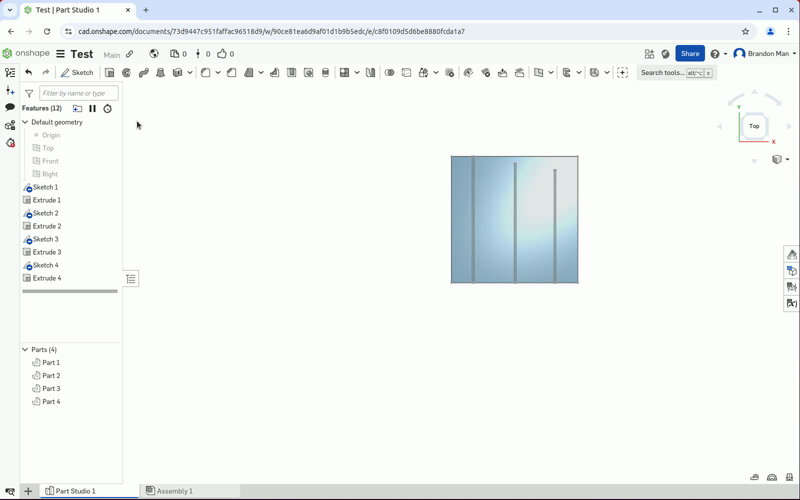
key(up, 3)
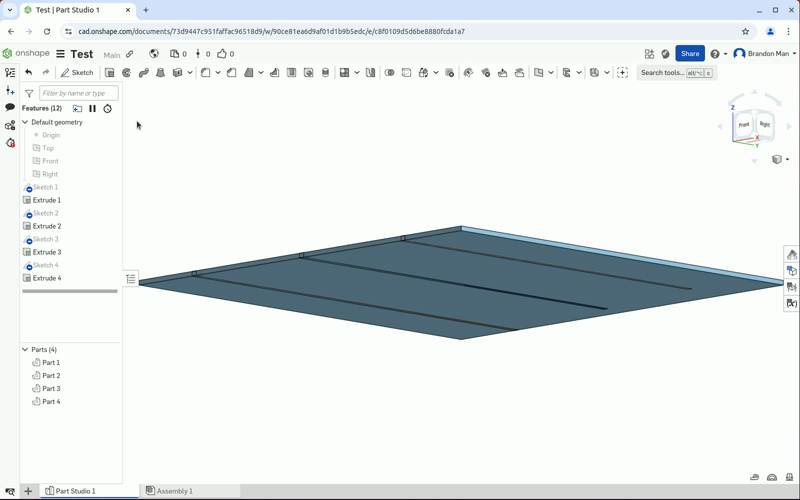
key(left, 3)
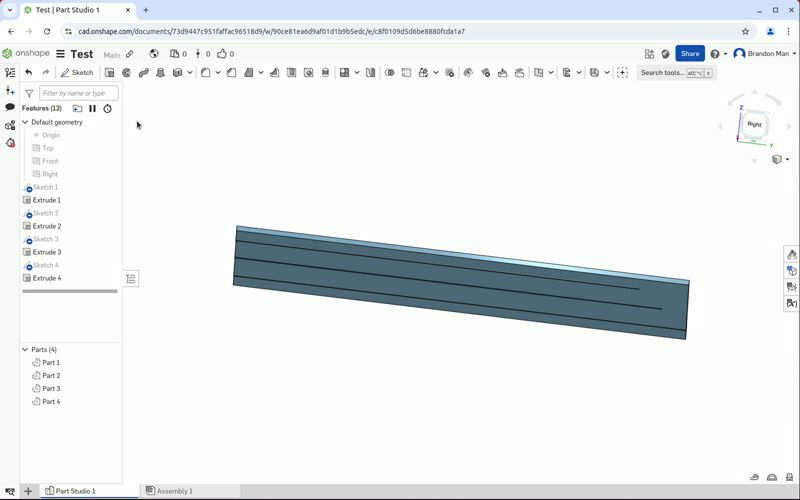
key(right, 3)
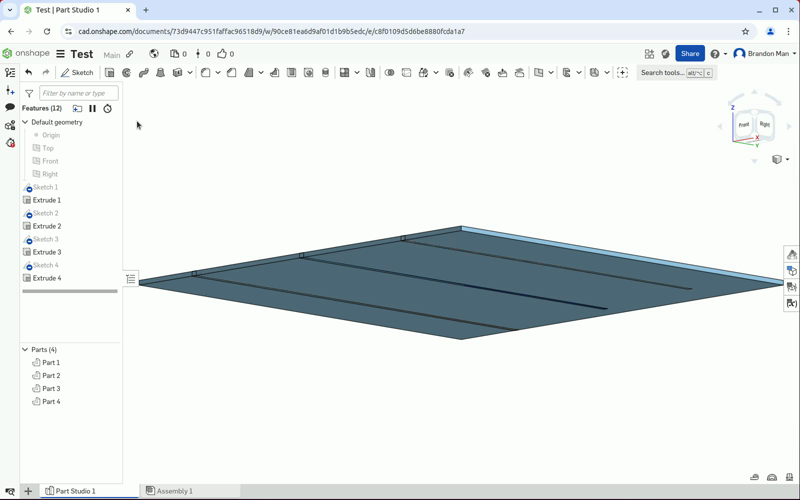
key(down, 3)
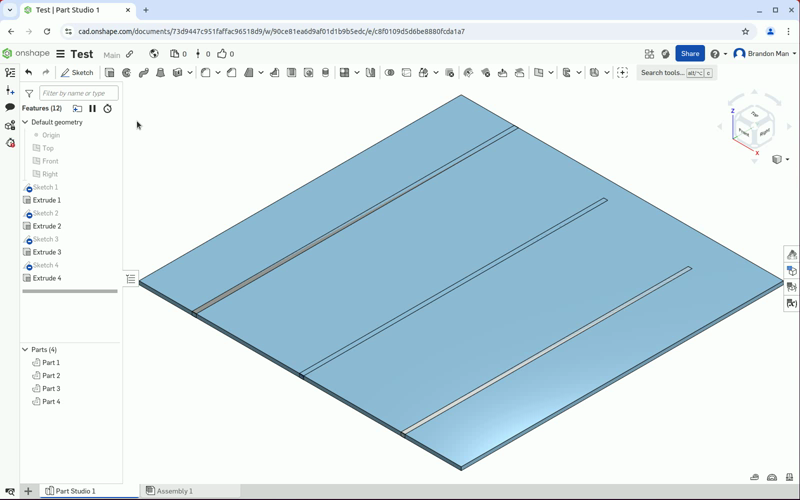
mouse_move(73, 189)
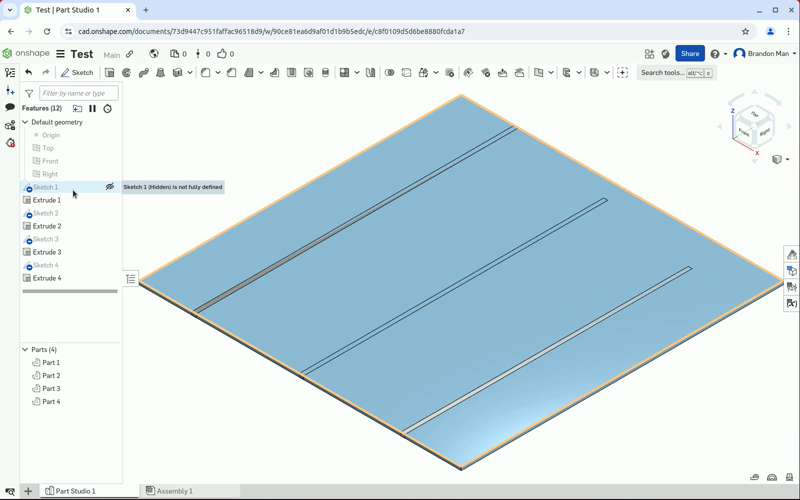
click(73, 189)